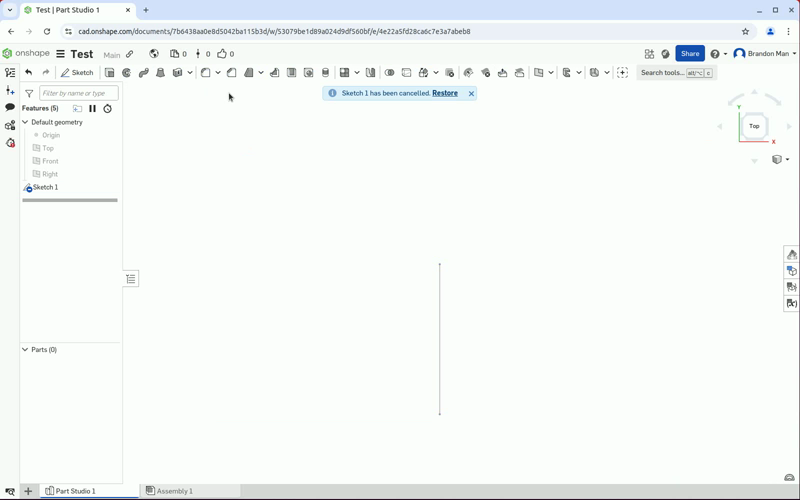
key(shift+h)
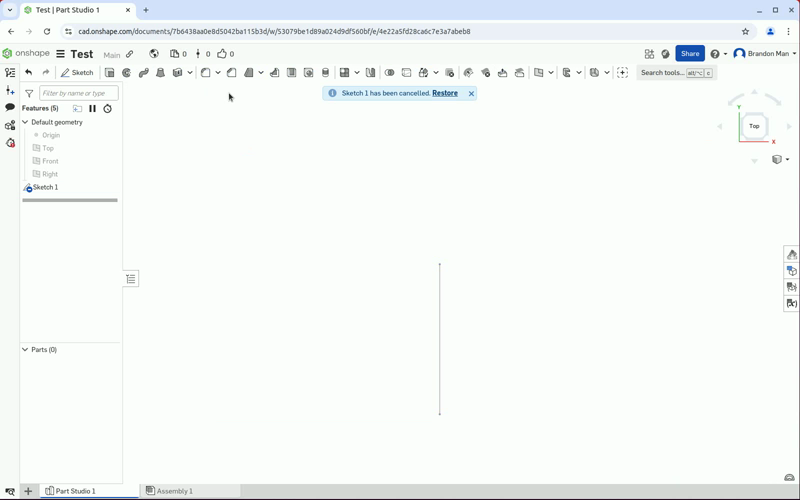
key(shift+s)
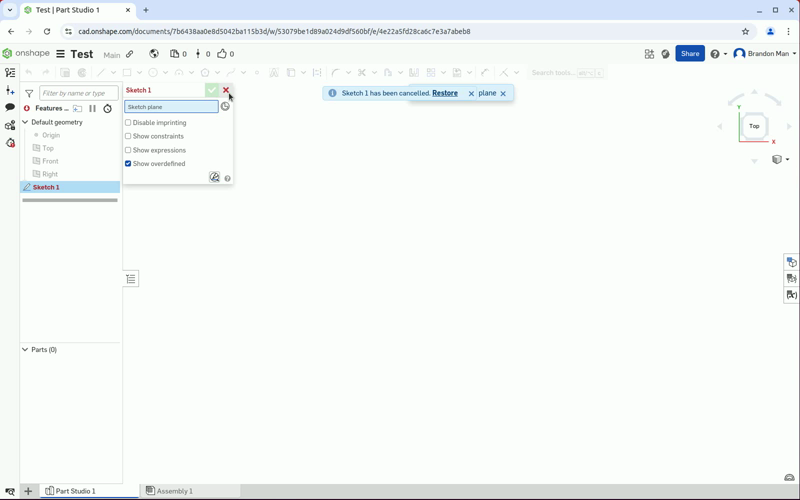
mouse_move(73, 150)
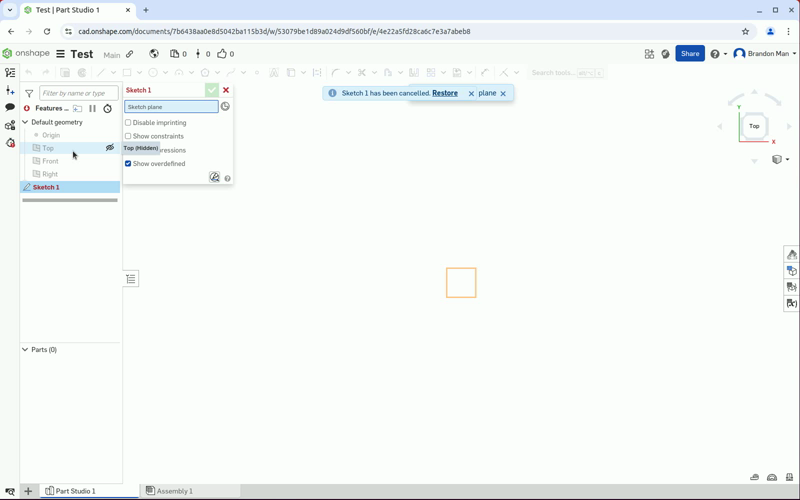
click(73, 150)
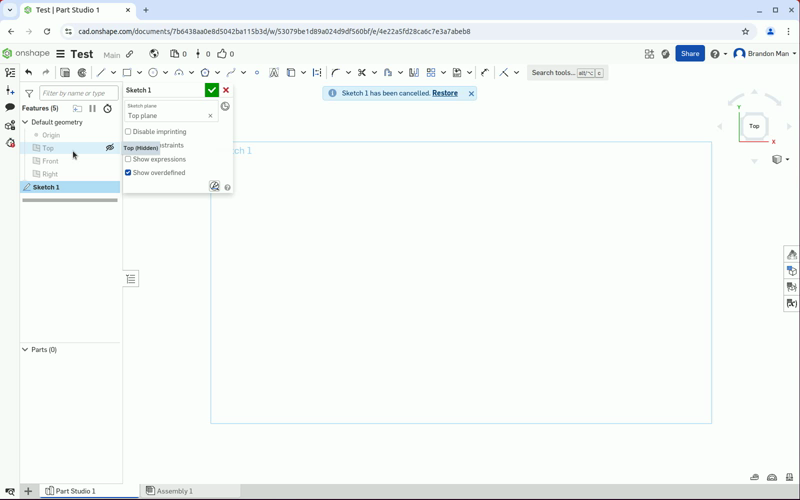
mouse_move(73, 352)
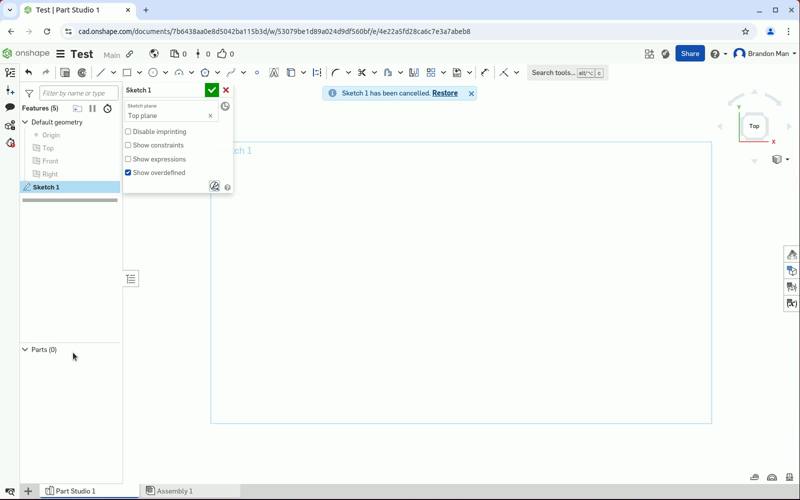
key(y)
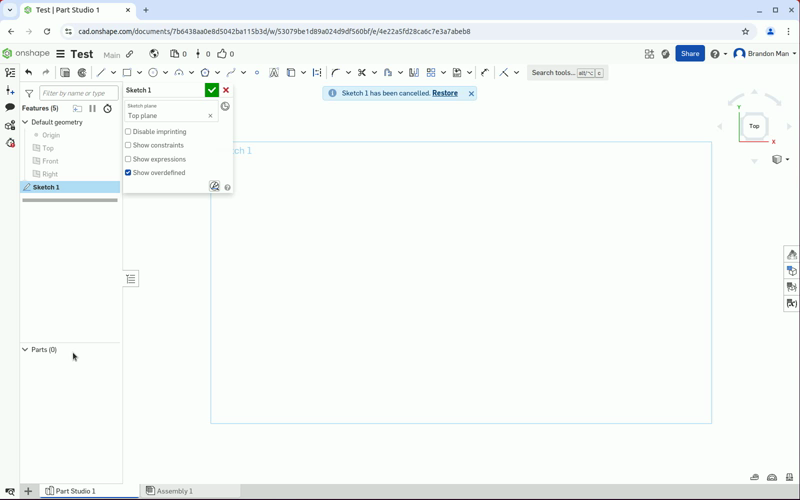
key(c)
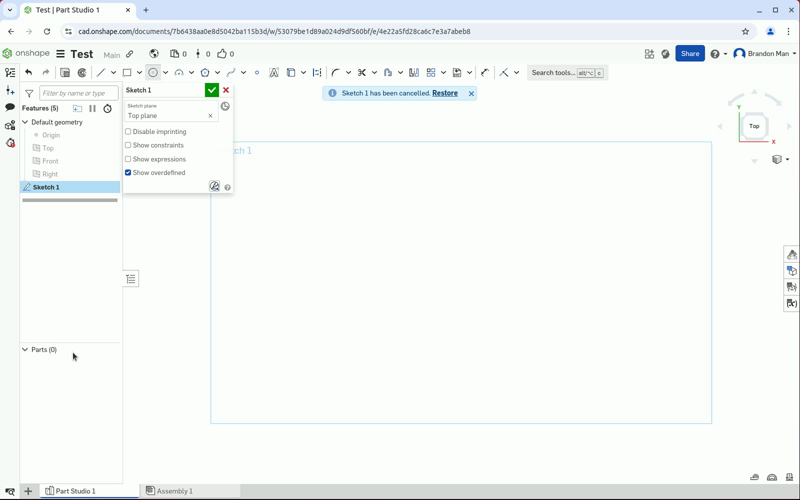
key_down(shift)
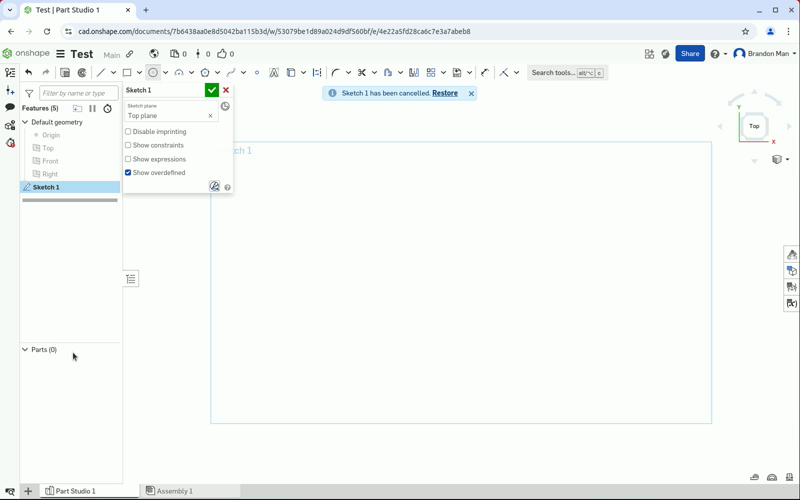
mouse_move(461, 282)
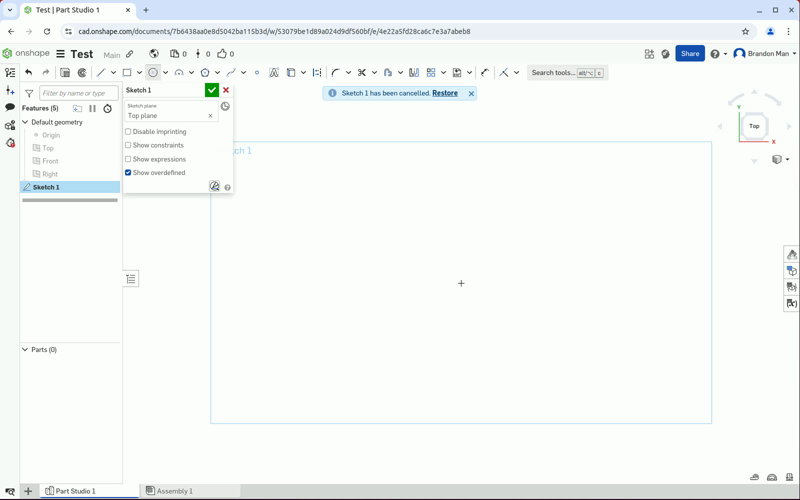
click(461, 282)
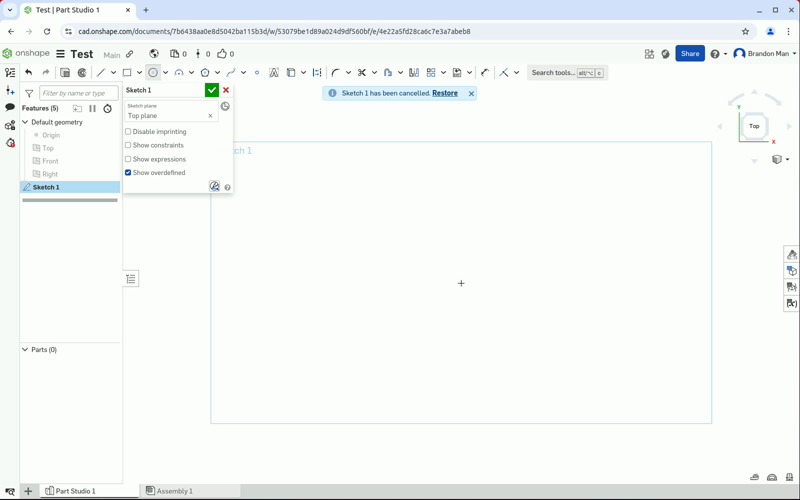
key_up(shift)
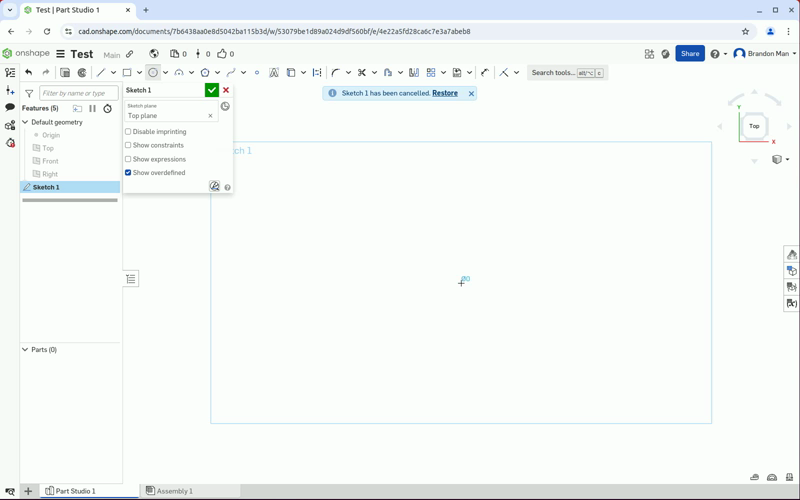
mouse_move(574, 282)
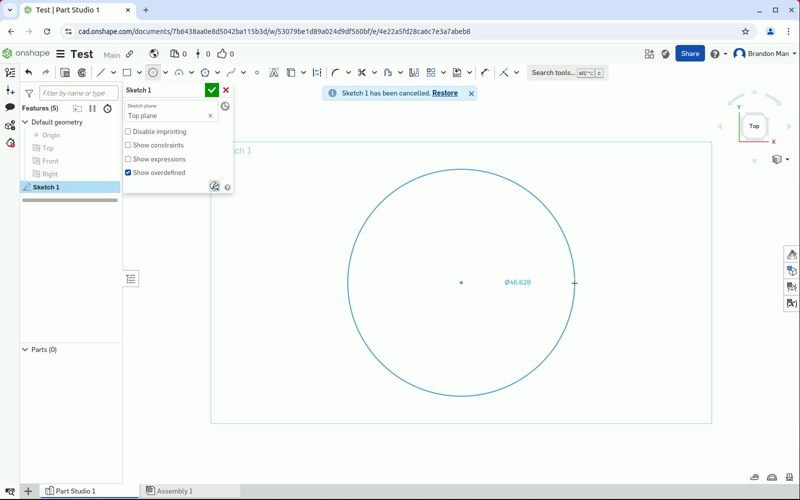
click(574, 282)
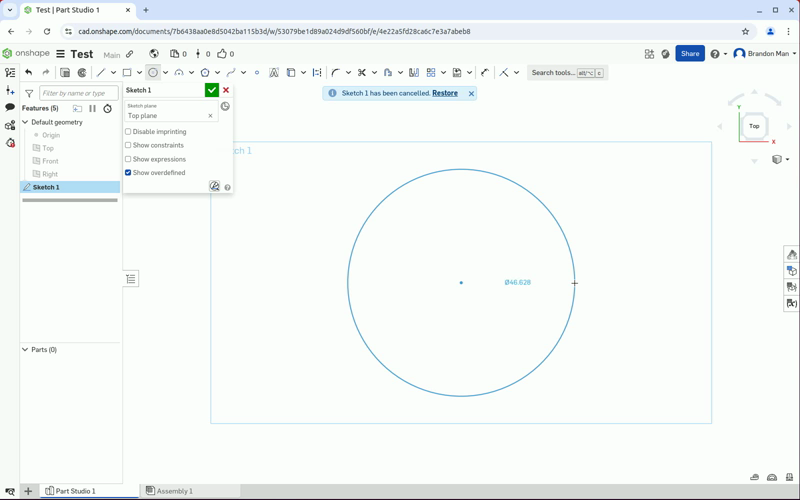
key(esc)
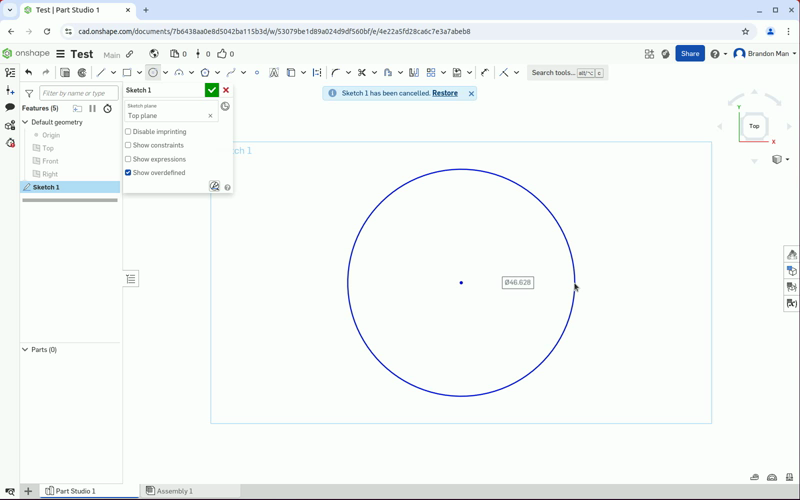
key(c)
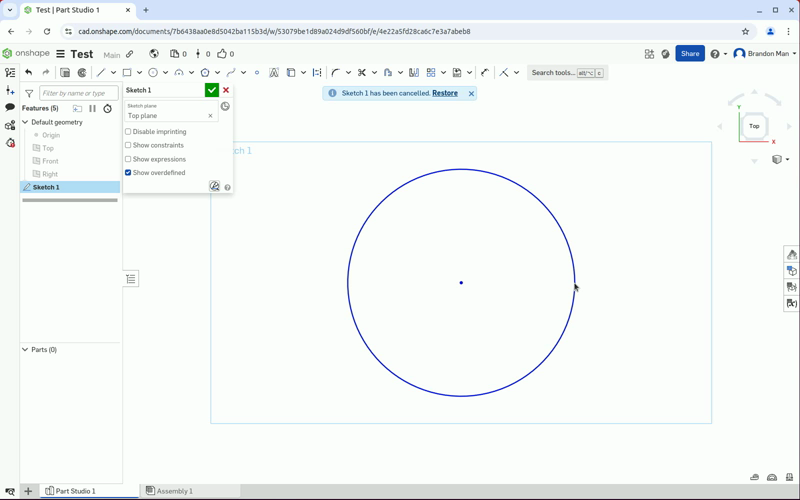
key_down(shift)
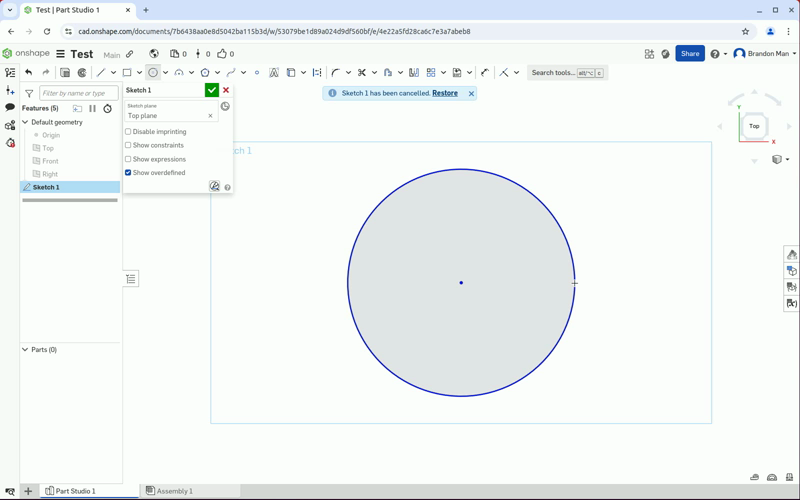
mouse_move(461, 282)
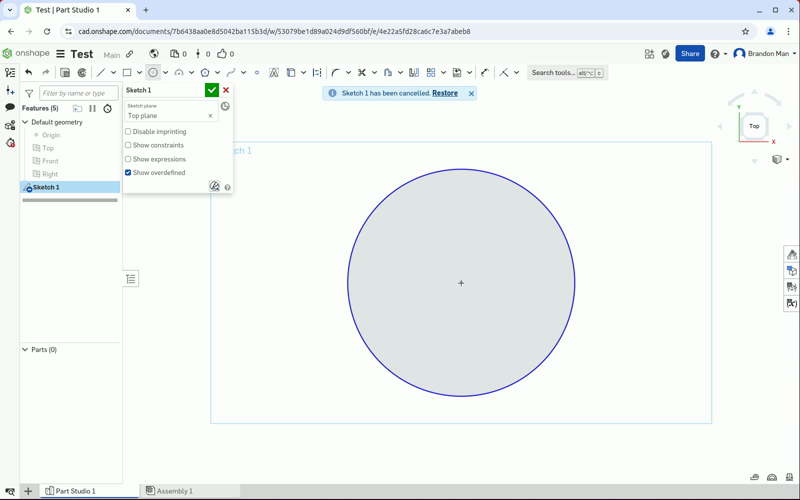
click(461, 282)
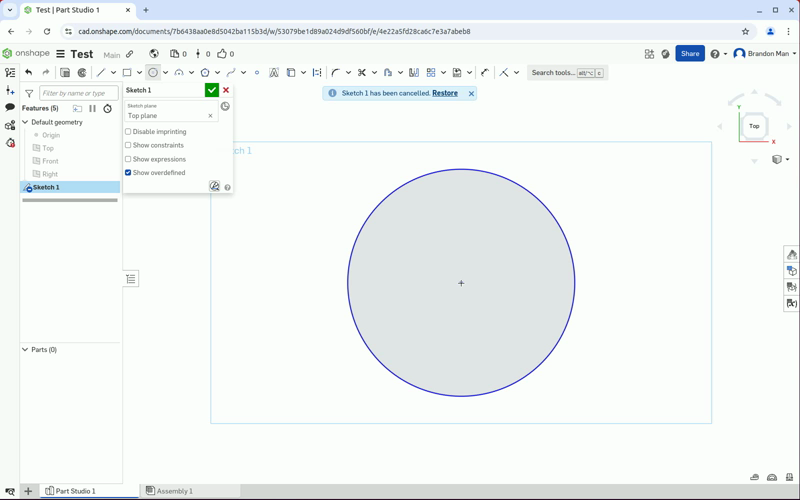
key_up(shift)
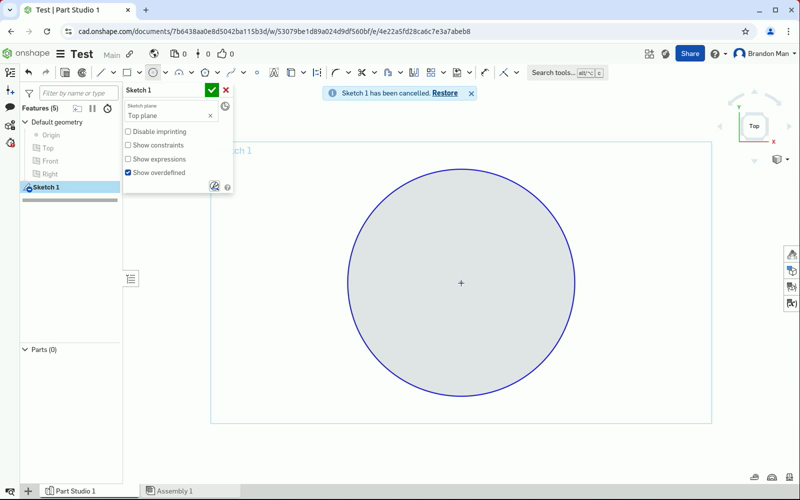
mouse_move(482, 282)
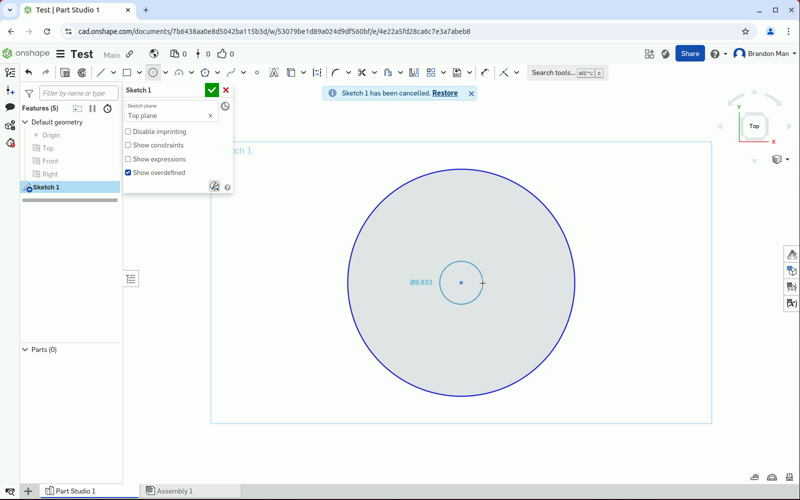
click(482, 282)
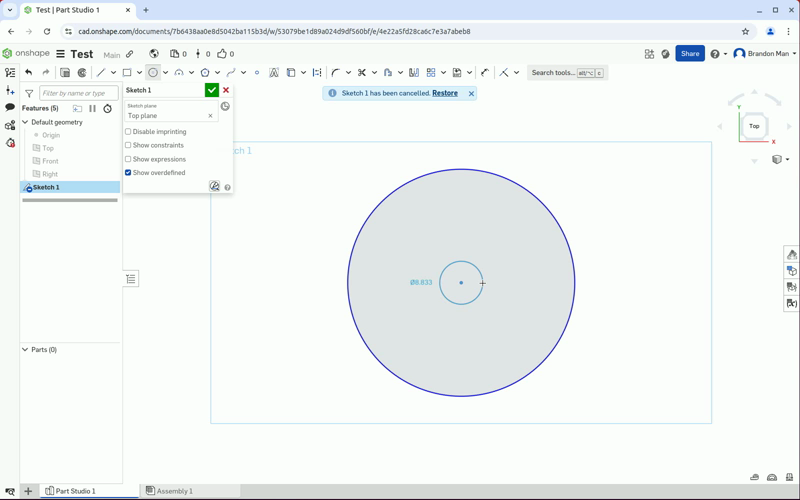
key(esc)
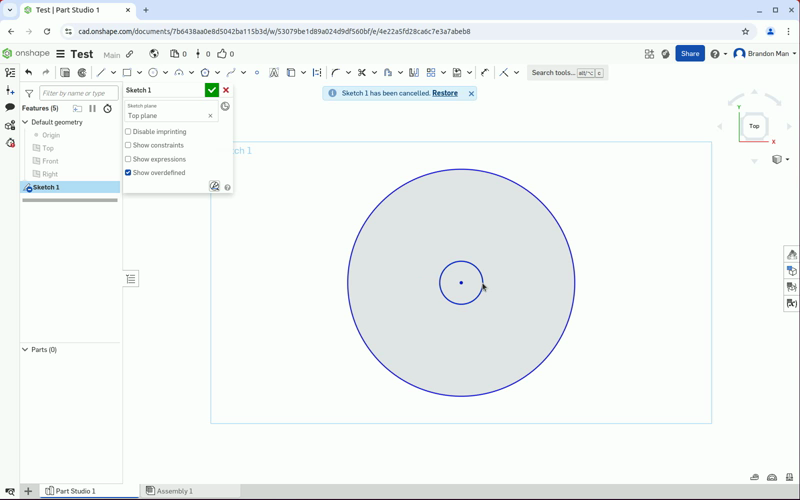
mouse_move(506, 335)
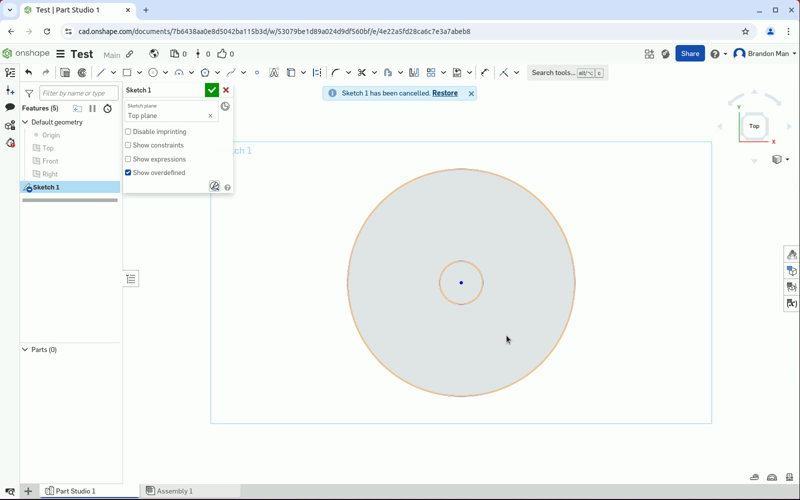
click(506, 335)
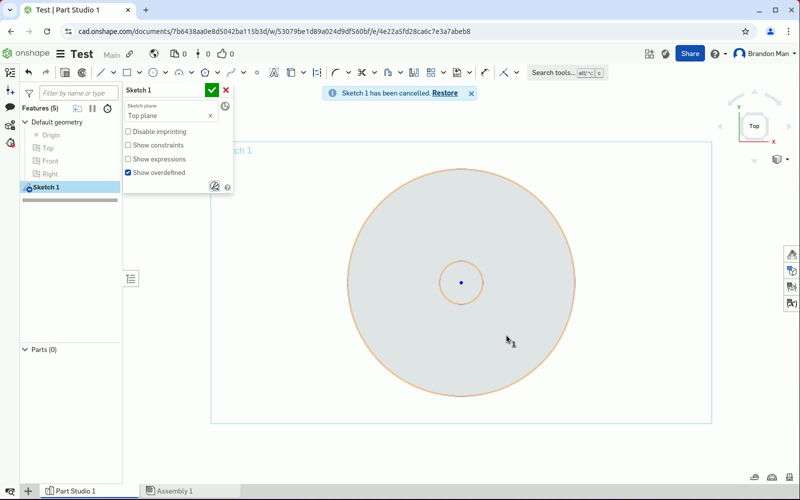
mouse_move(73, 352)
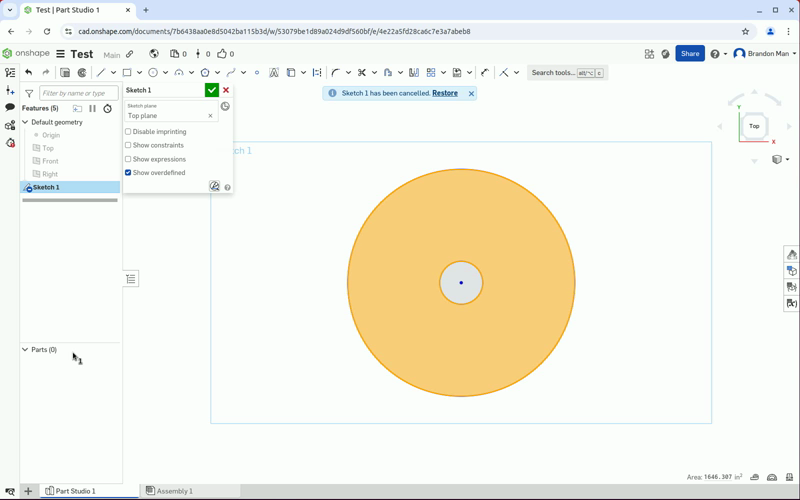
key(shift+y)
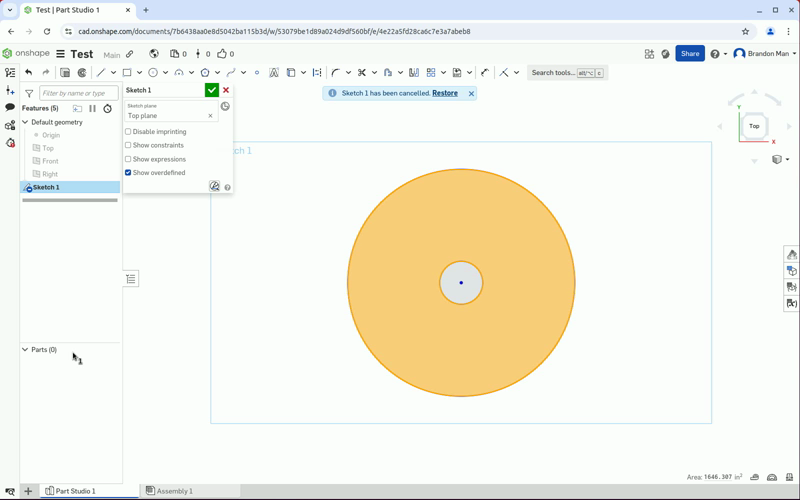
key(shift+e)
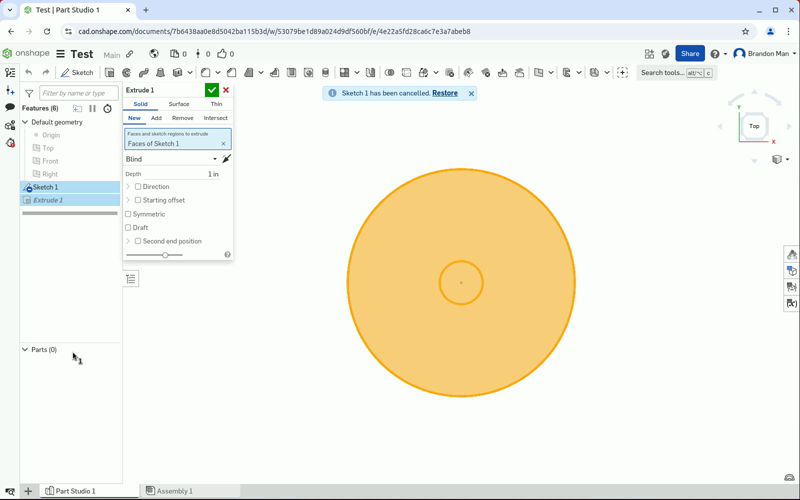
mouse_move(143, 106)
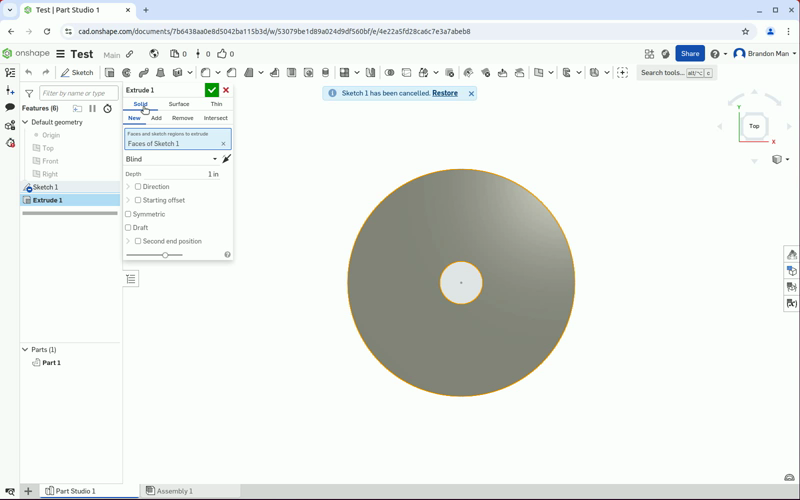
click(143, 106)
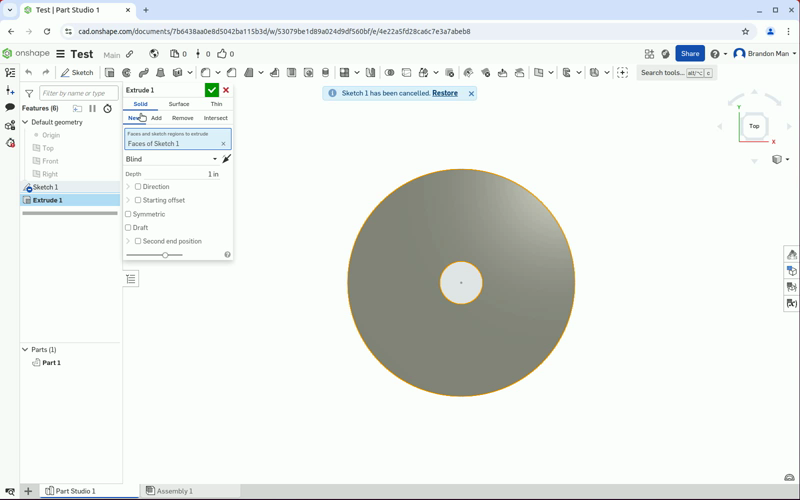
mouse_move(137, 120)
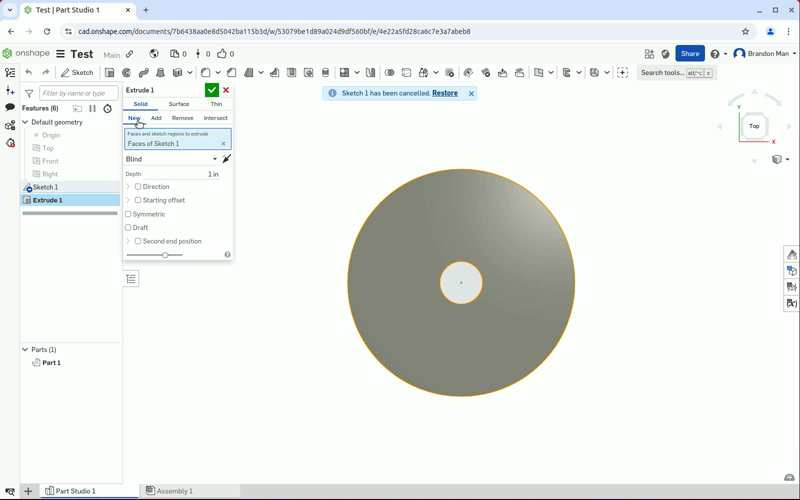
click(137, 120)
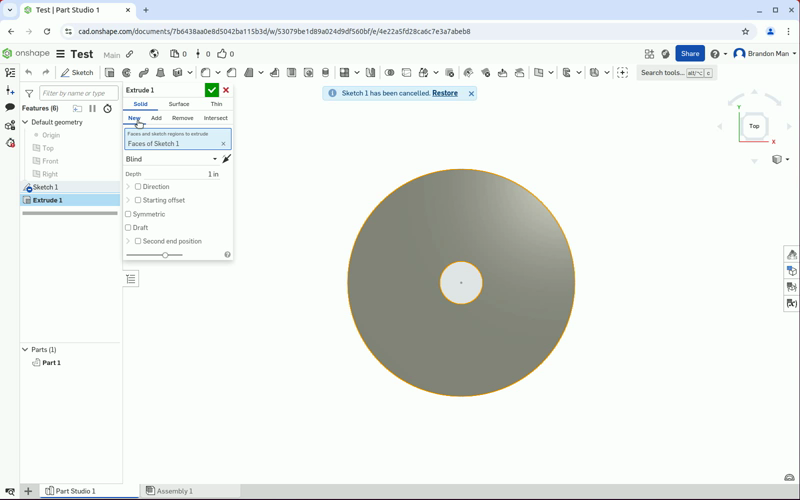
key(tab, 4)
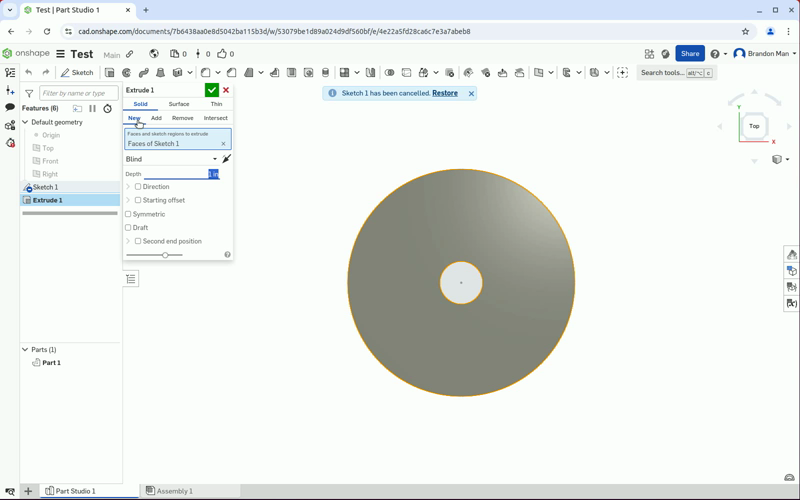
text(2.889)
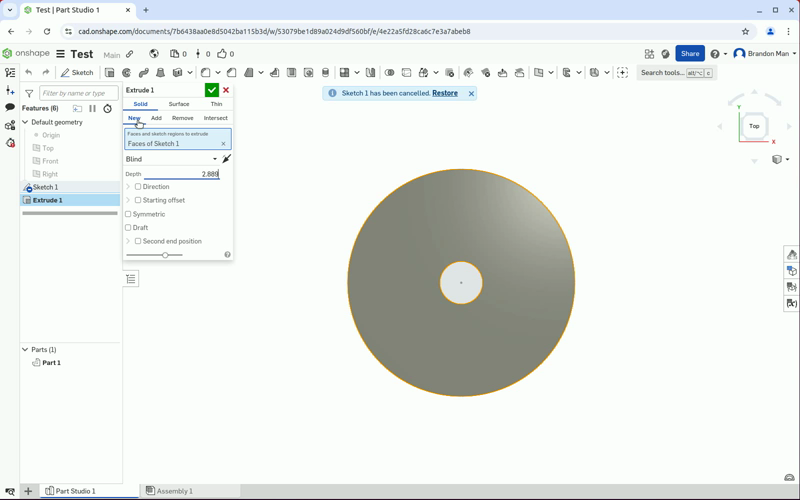
key(enter)
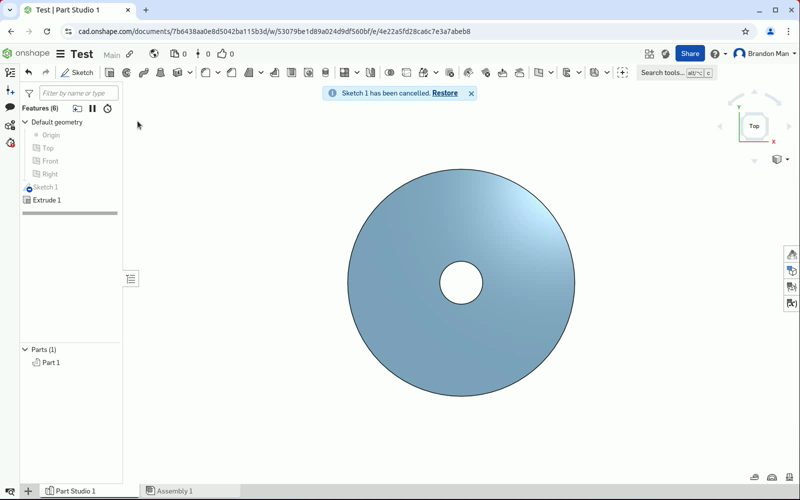
key(shift+h)
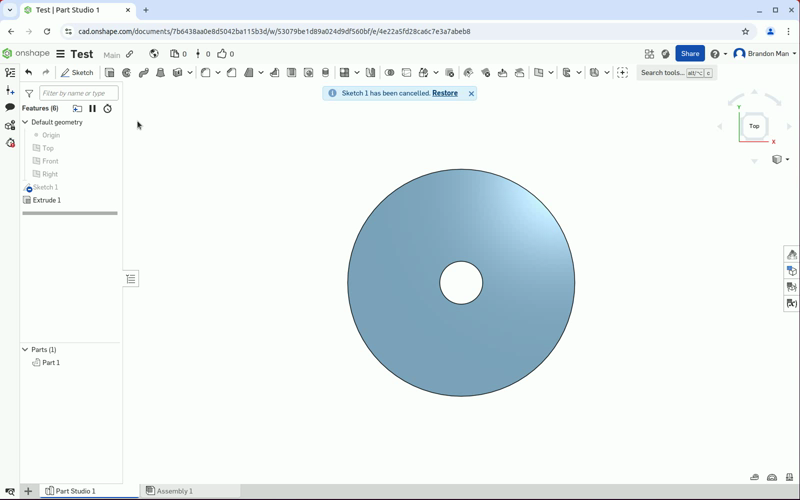
key(shift+h)
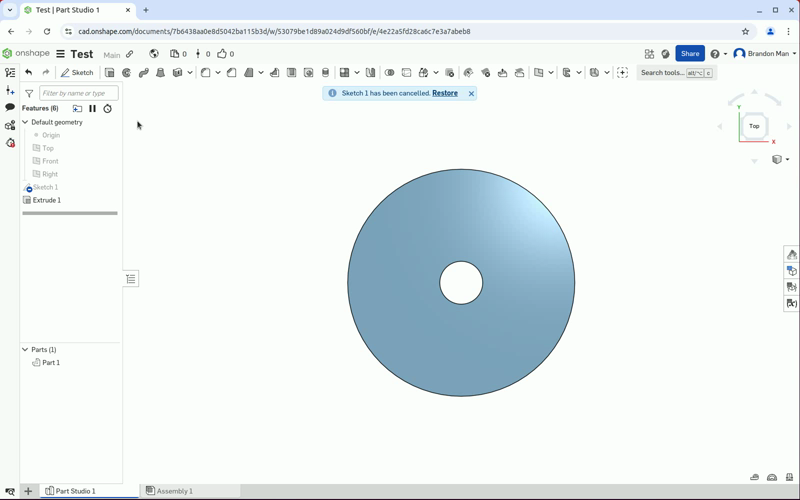
mouse_move(73, 189)
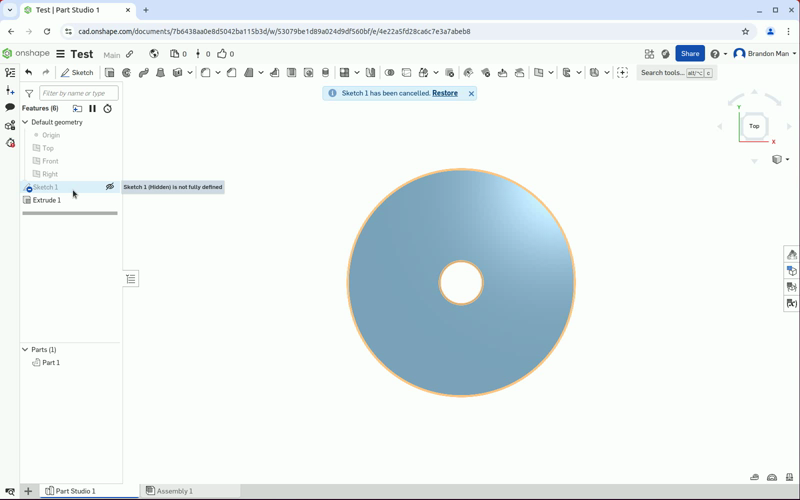
click(73, 189)
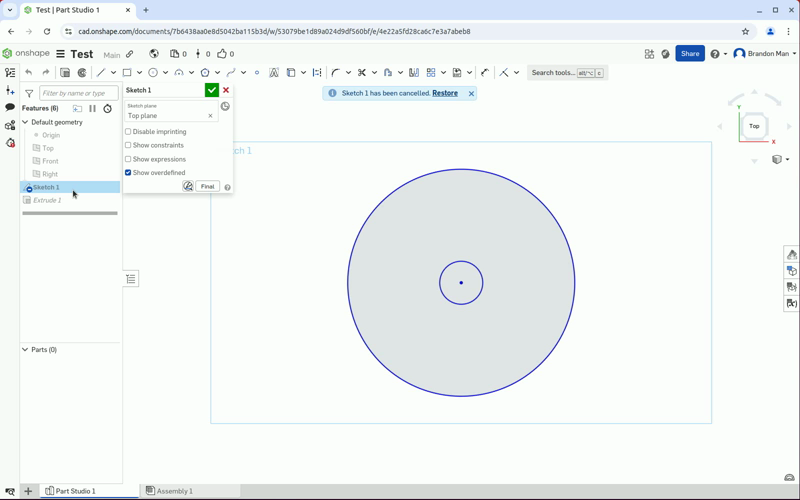
mouse_move(229, 92)
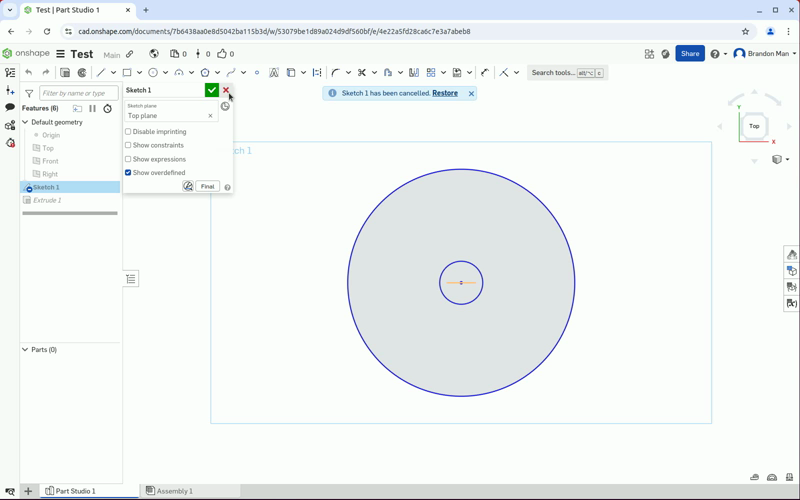
click(229, 92)
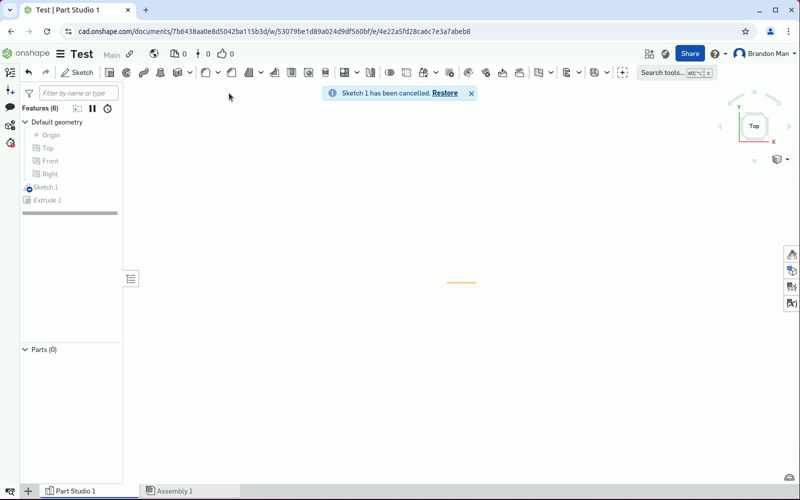
mouse_move(541, 75)
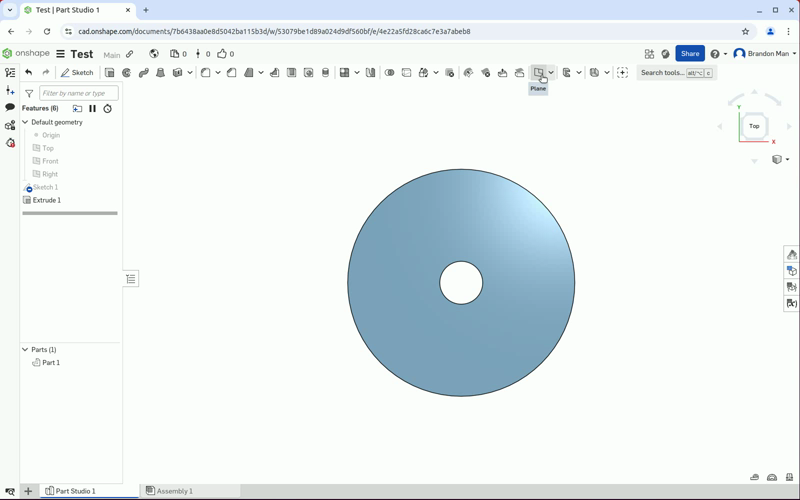
click(541, 75)
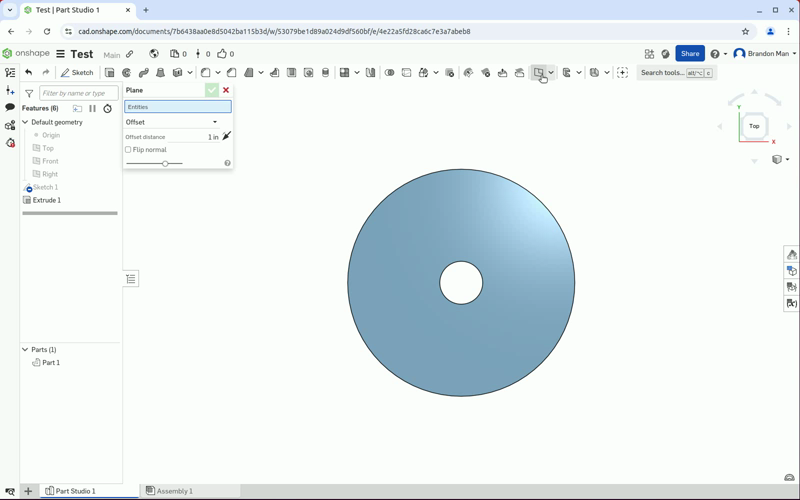
mouse_move(73, 150)
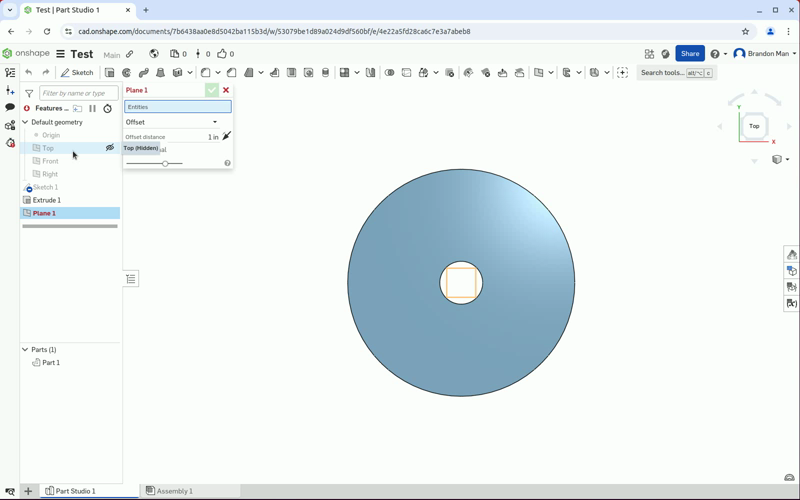
click(73, 150)
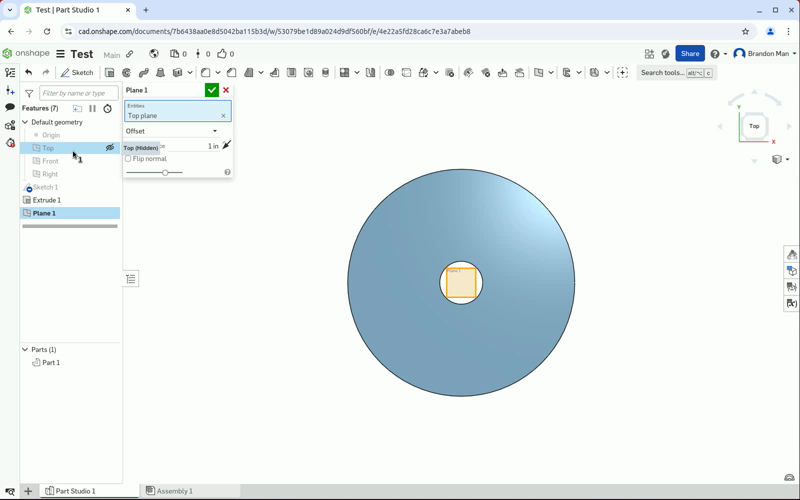
key(tab, 2)
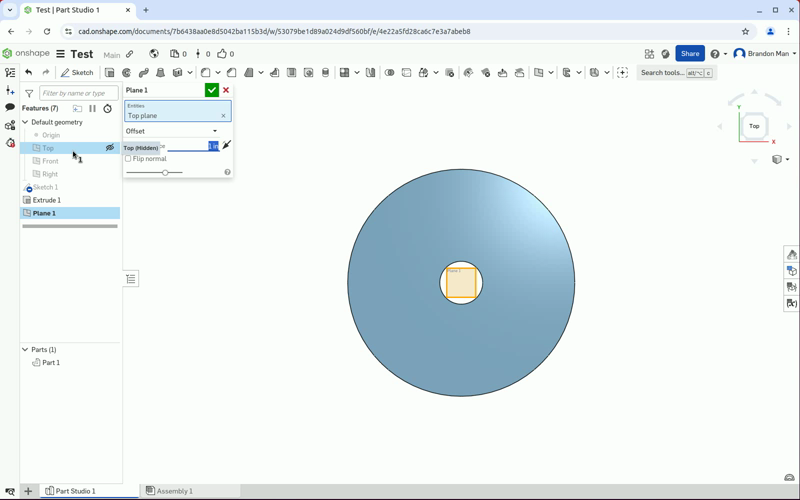
text(2.896)
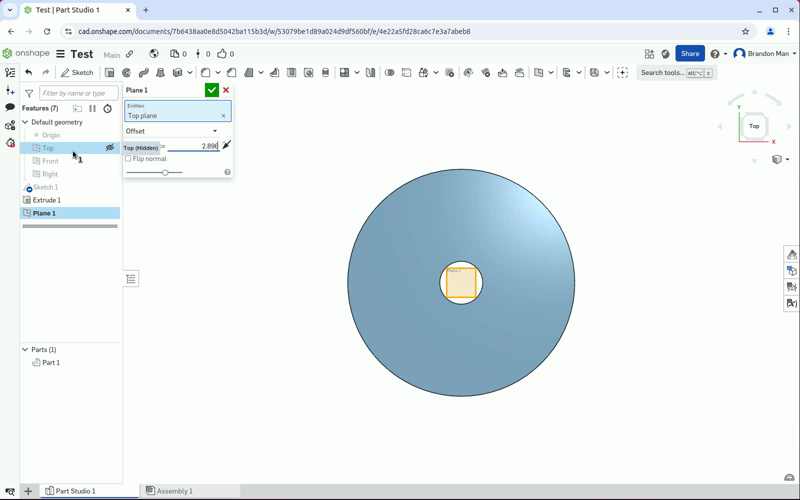
key(enter, 2)
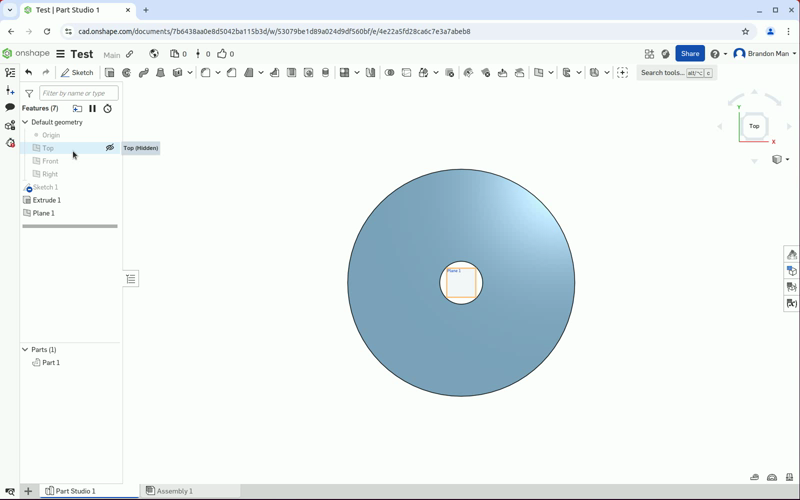
key(shift+s)
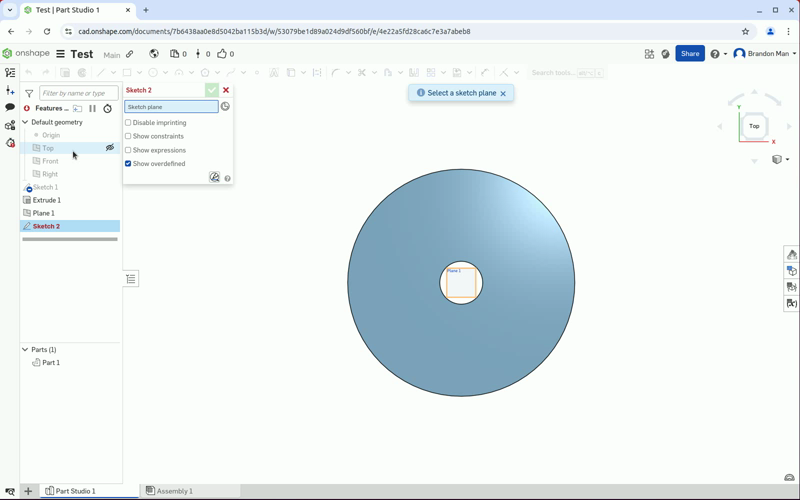
mouse_move(73, 215)
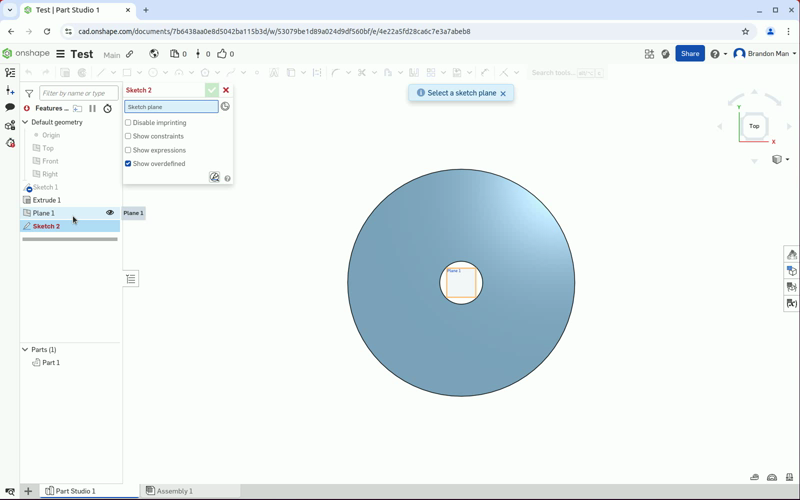
click(73, 215)
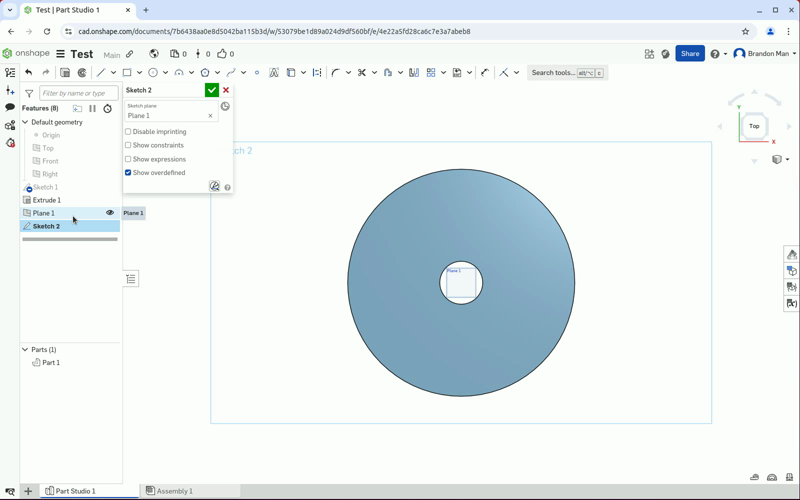
mouse_move(73, 352)
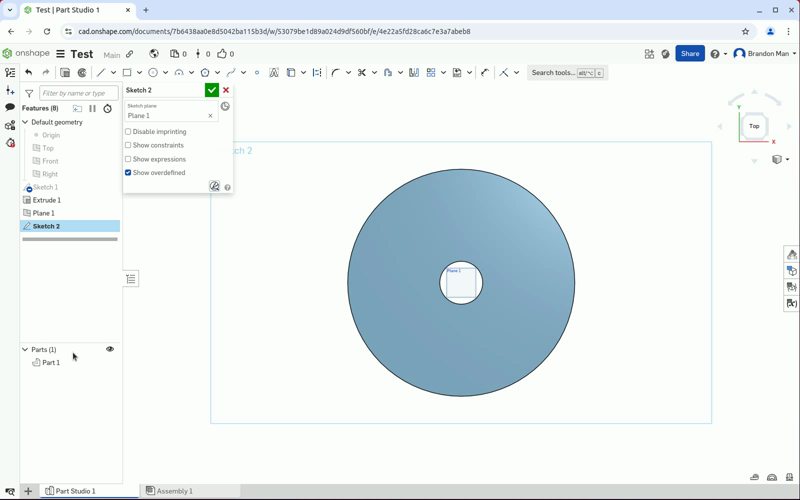
key(y)
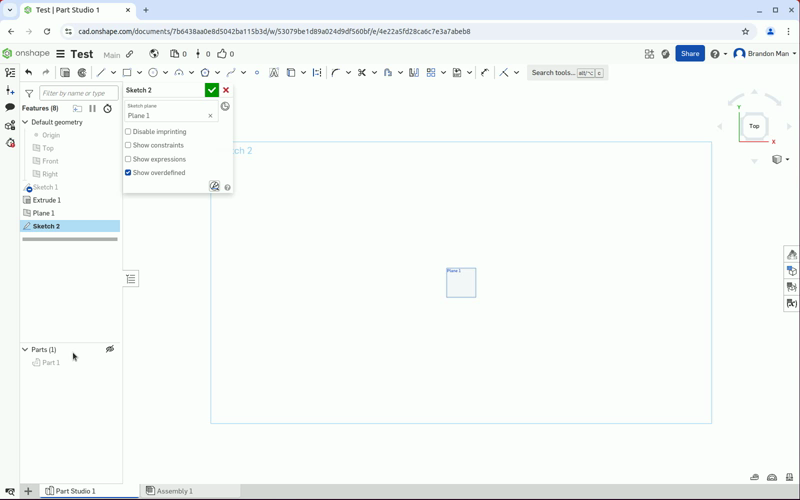
key(c)
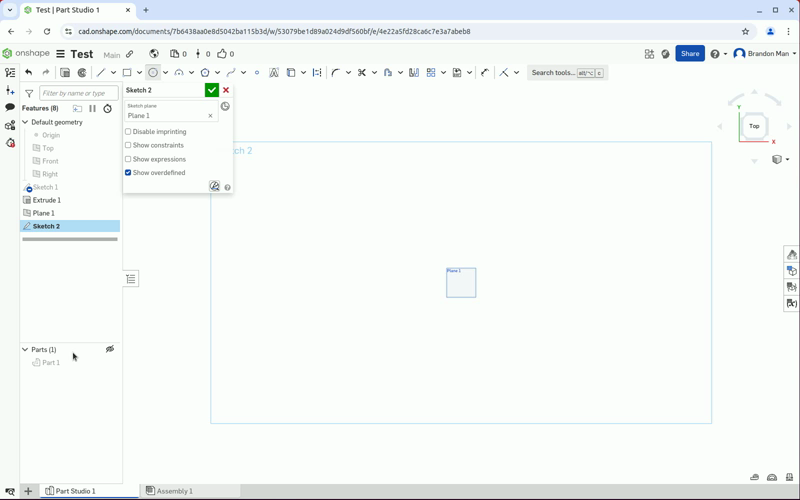
key_down(shift)
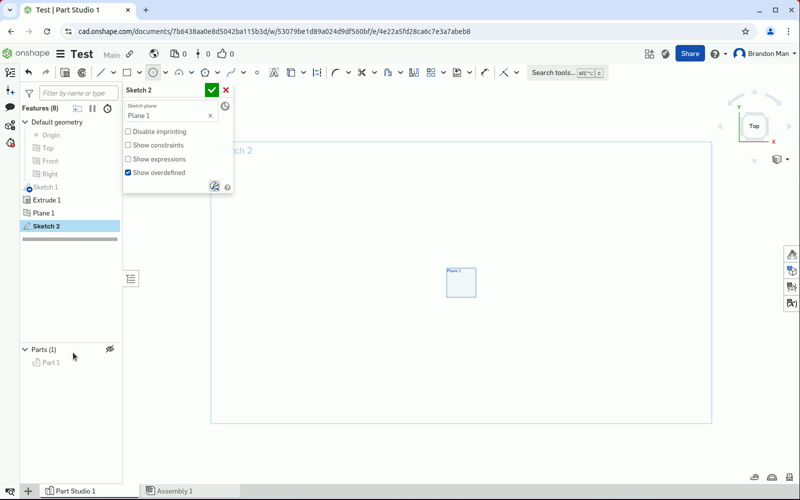
mouse_move(418, 258)
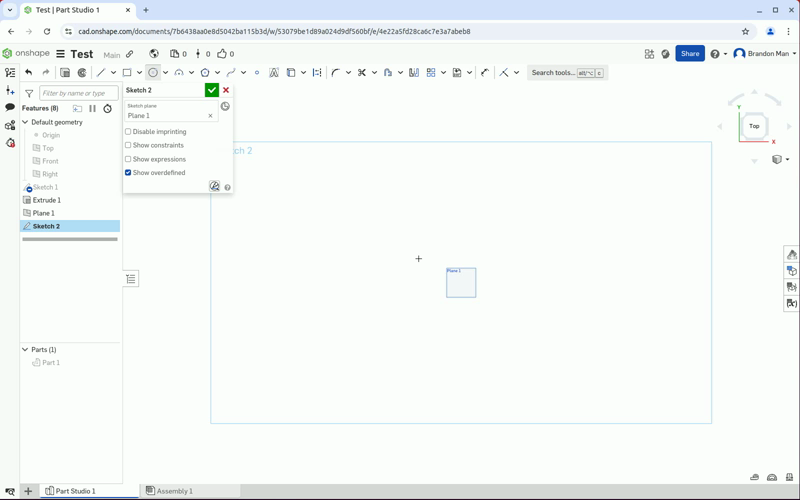
click(418, 258)
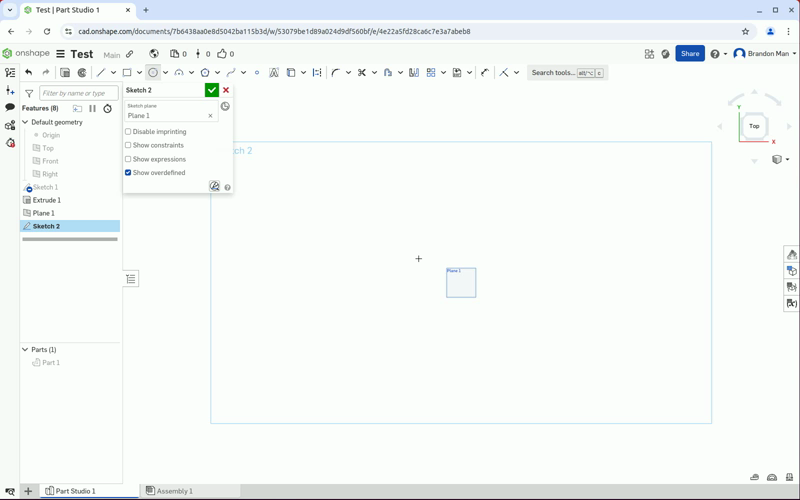
key_up(shift)
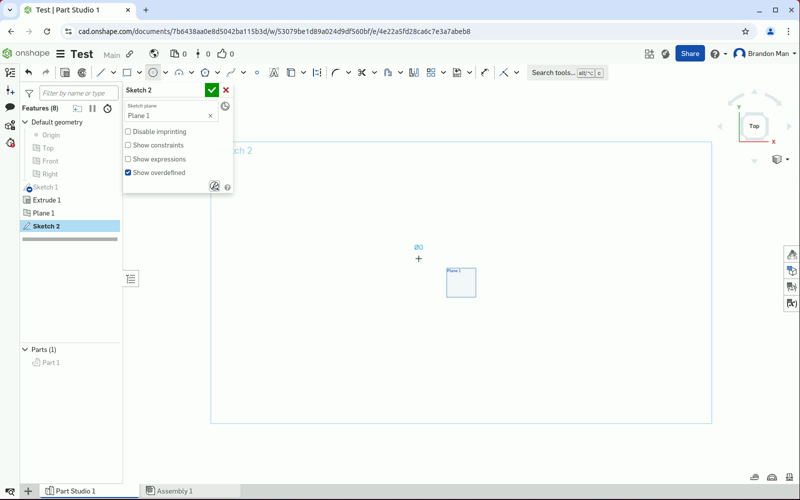
mouse_move(423, 258)
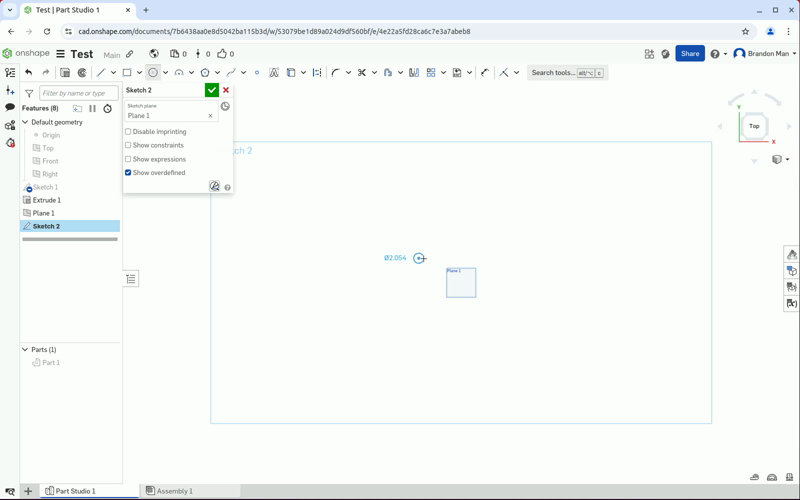
click(423, 258)
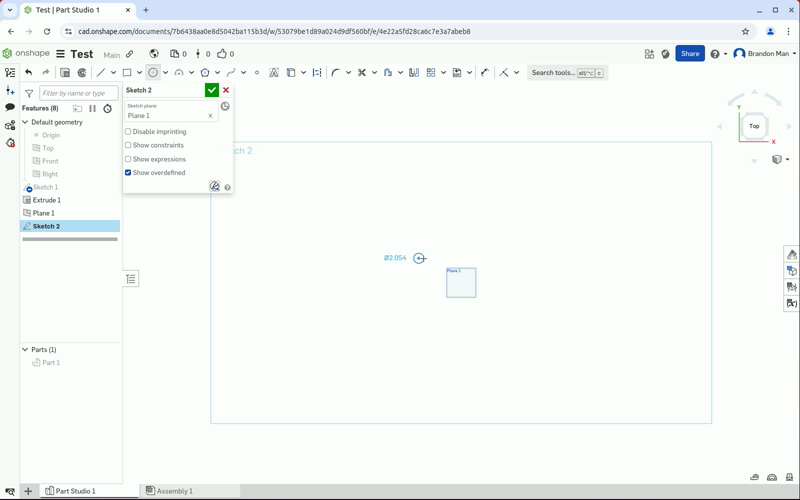
key(esc)
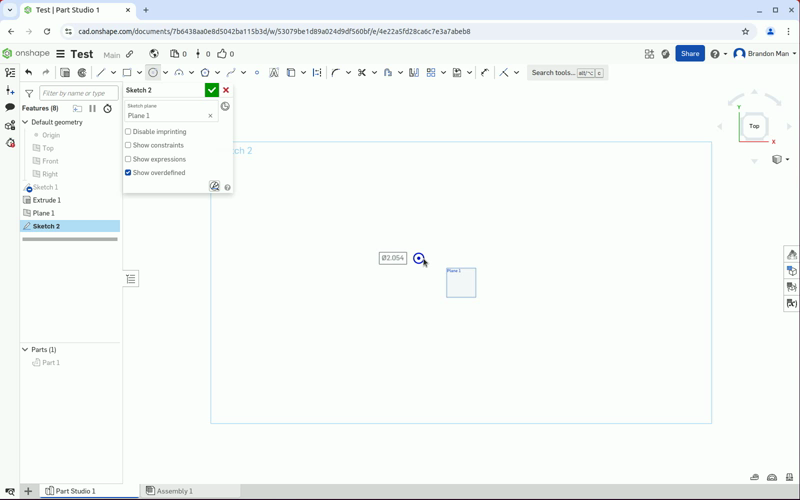
mouse_move(417, 254)
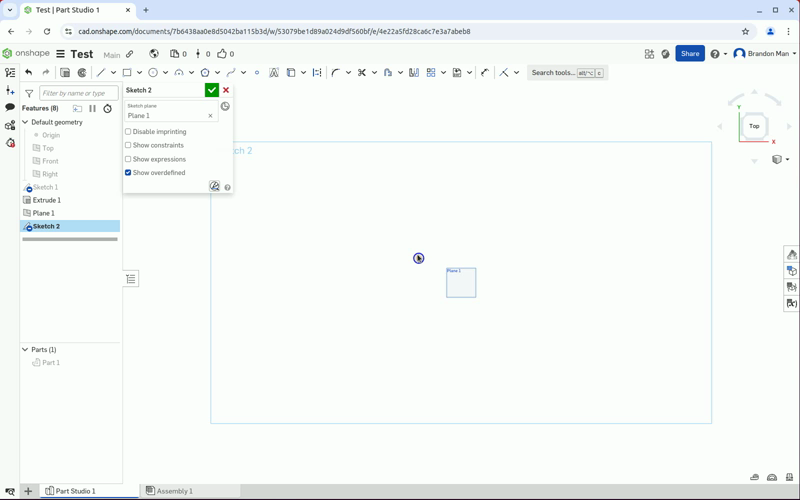
scroll(6)
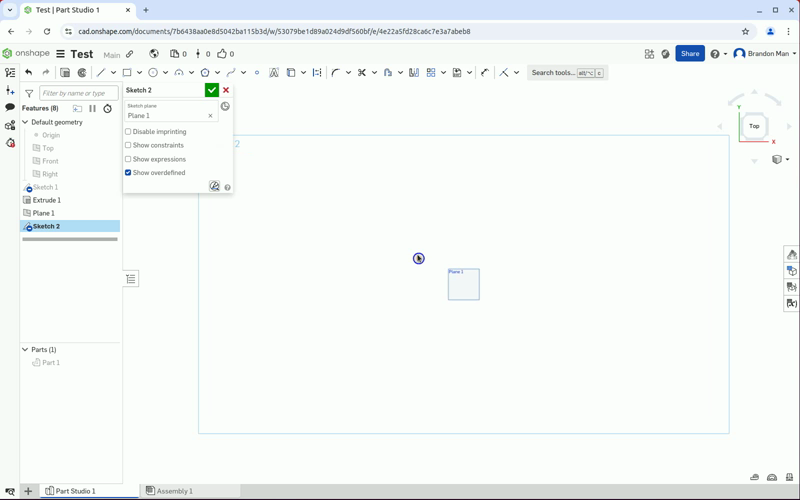
scroll(6)
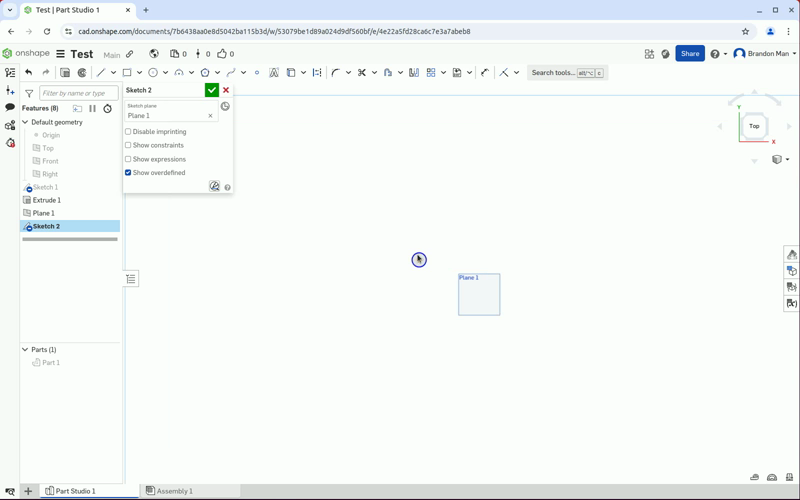
scroll(6)
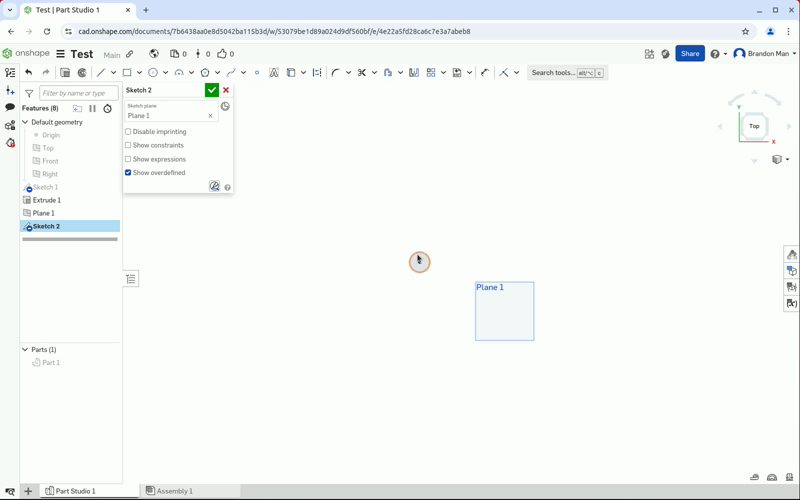
scroll(6)
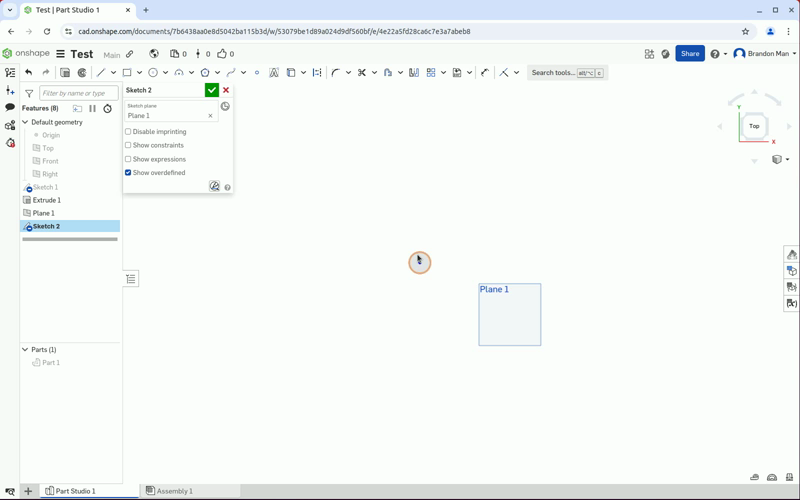
scroll(6)
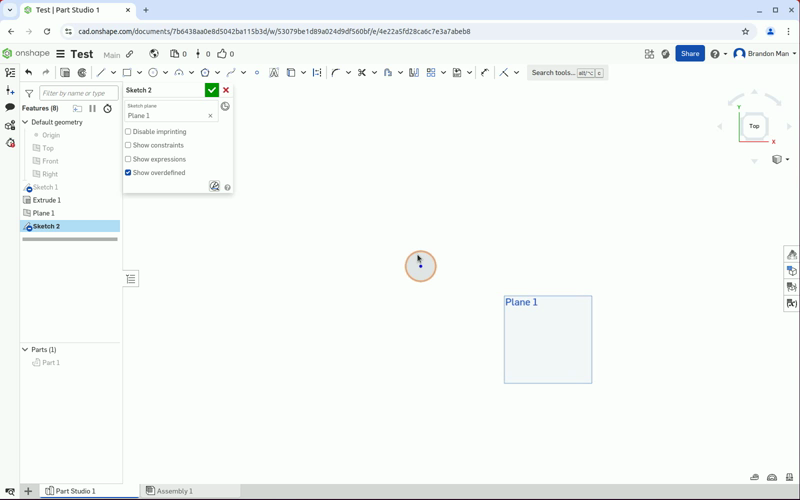
scroll(6)
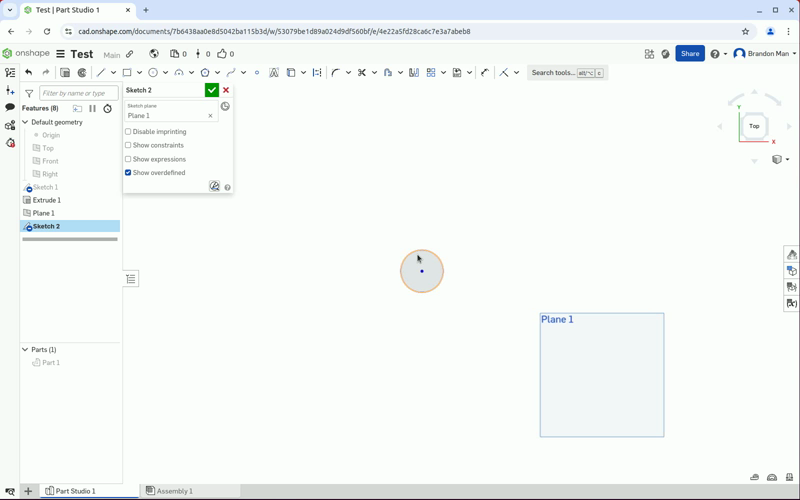
scroll(6)
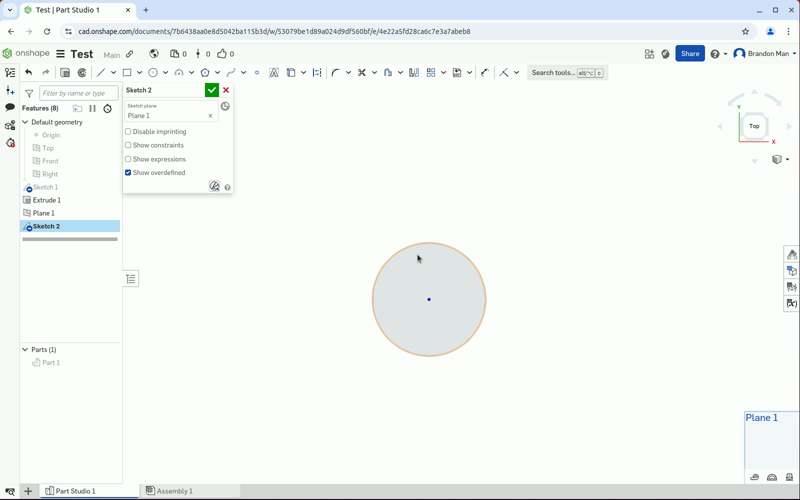
click(417, 254)
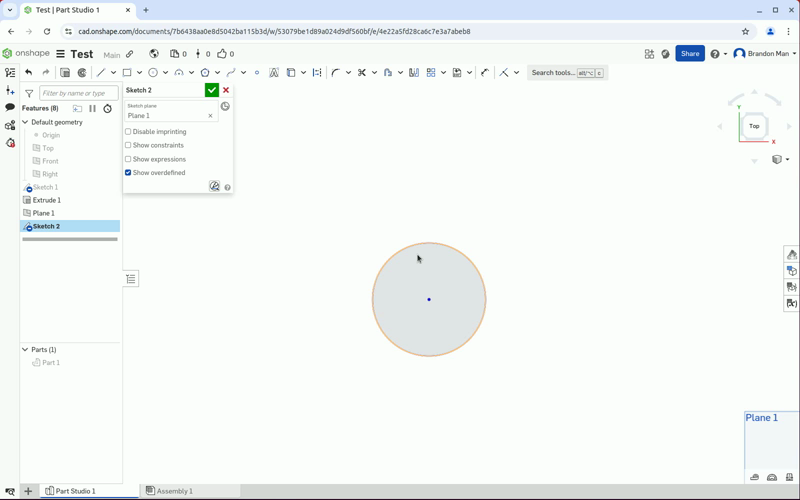
scroll(-6)
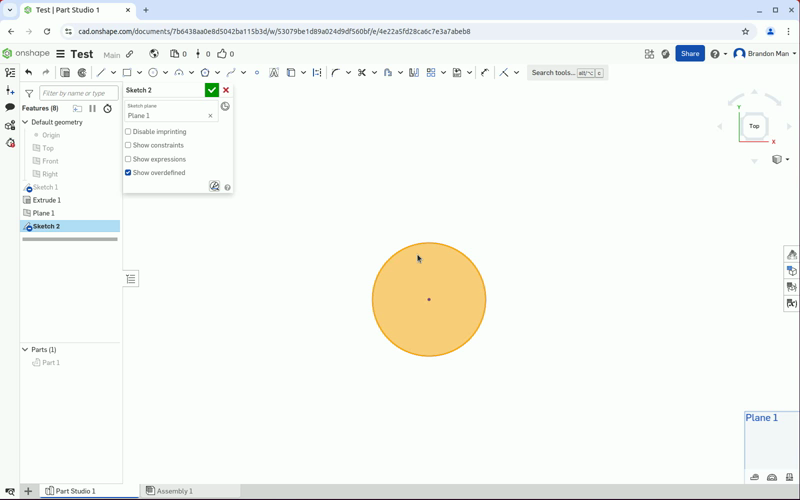
scroll(-6)
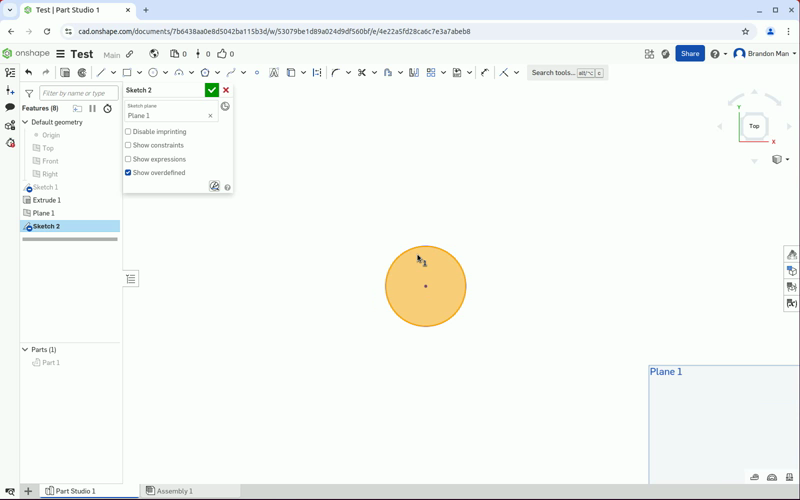
scroll(-6)
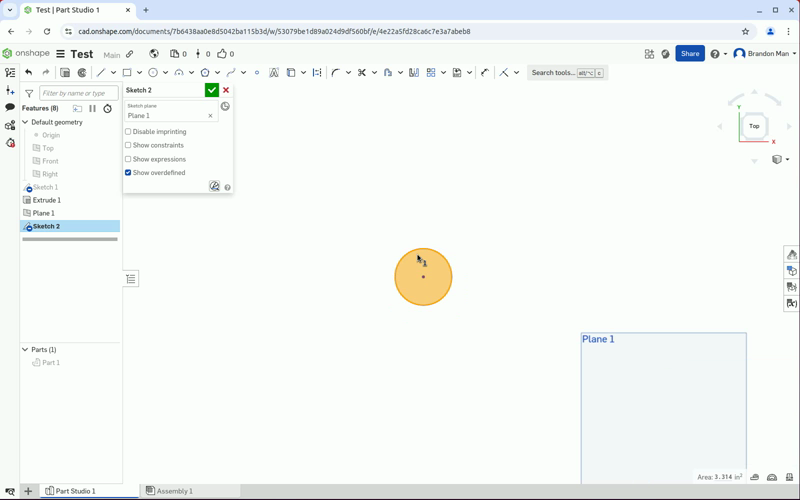
scroll(-6)
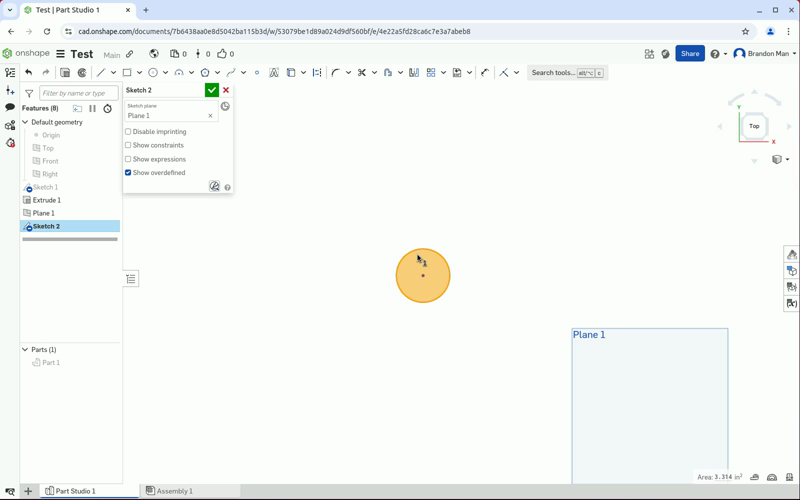
scroll(-6)
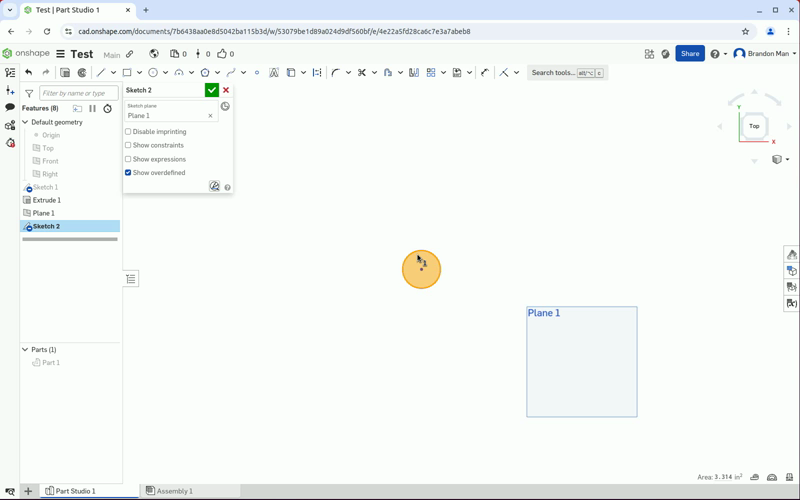
scroll(-6)
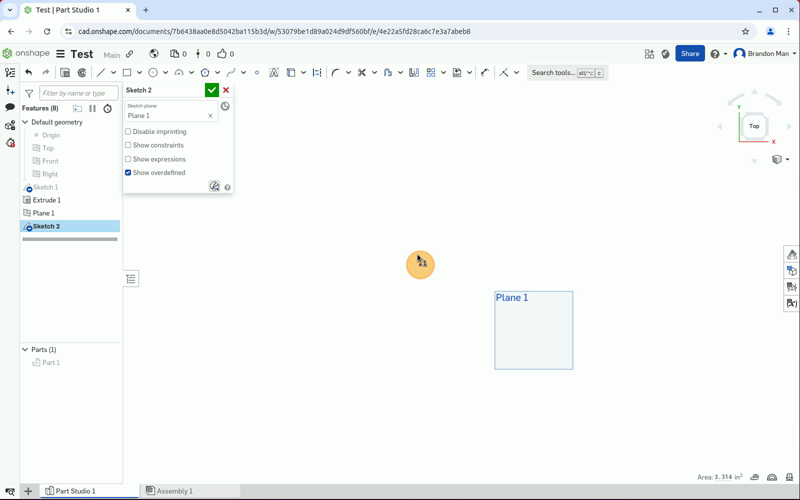
scroll(-6)
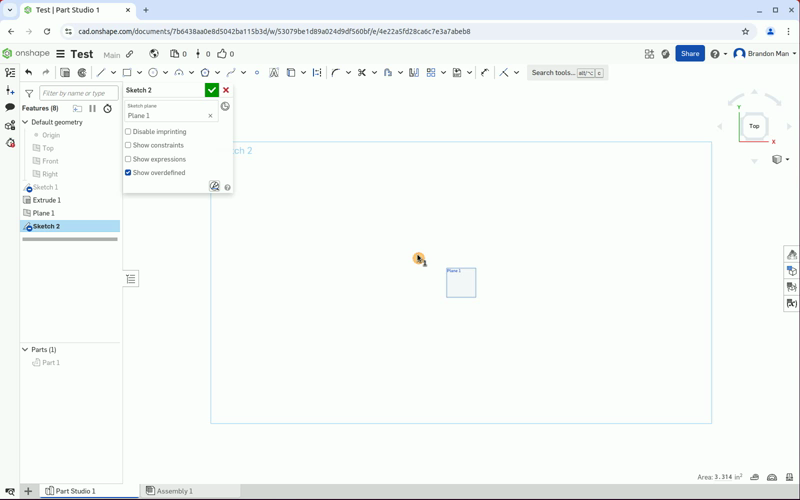
mouse_move(73, 352)
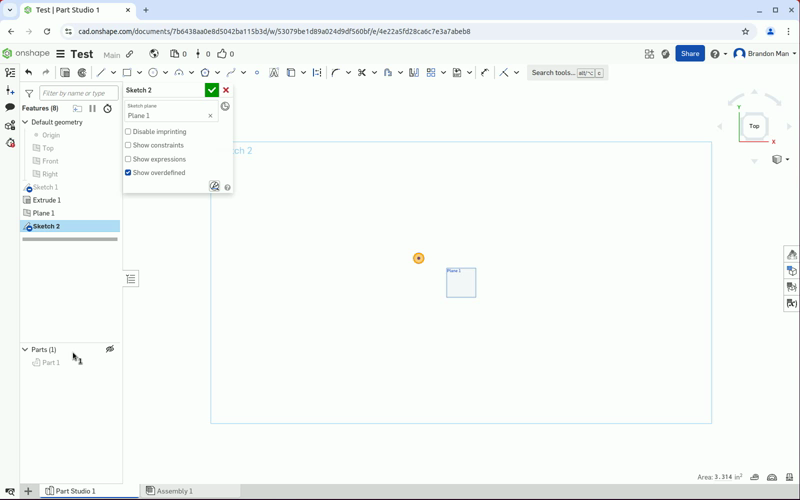
key(shift+y)
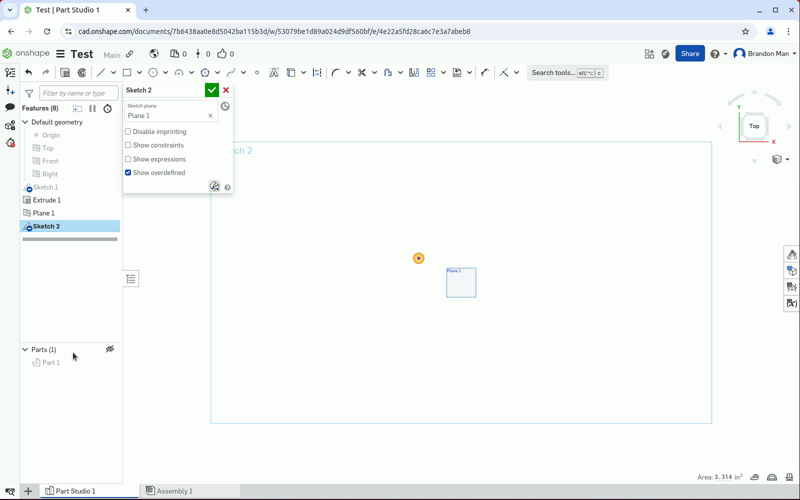
key(shift+e)
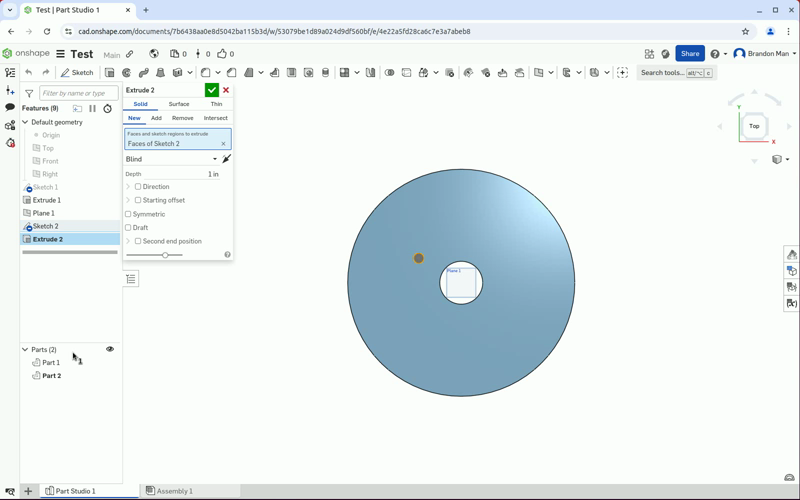
mouse_move(143, 106)
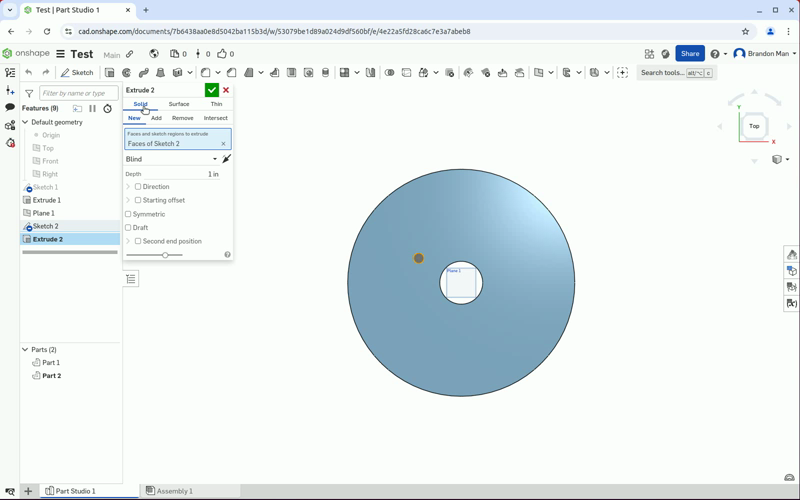
click(143, 106)
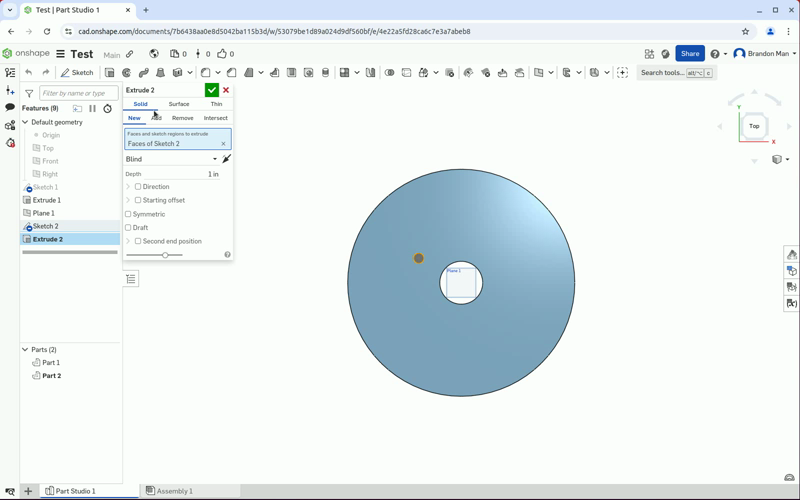
mouse_move(186, 120)
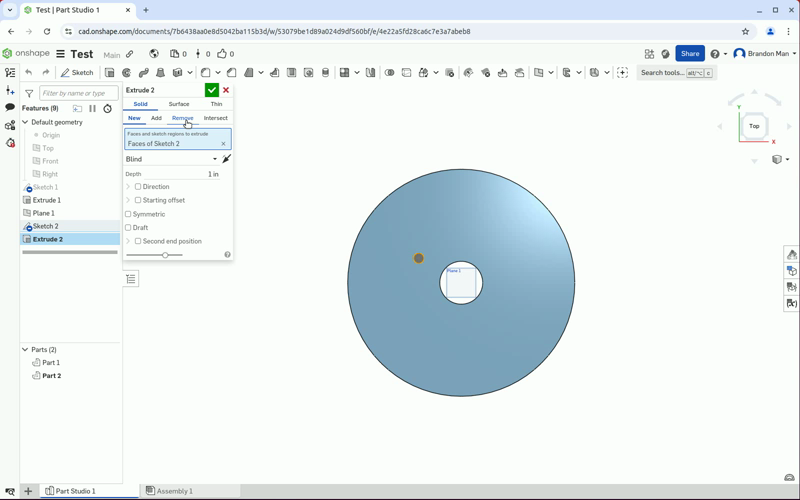
click(186, 120)
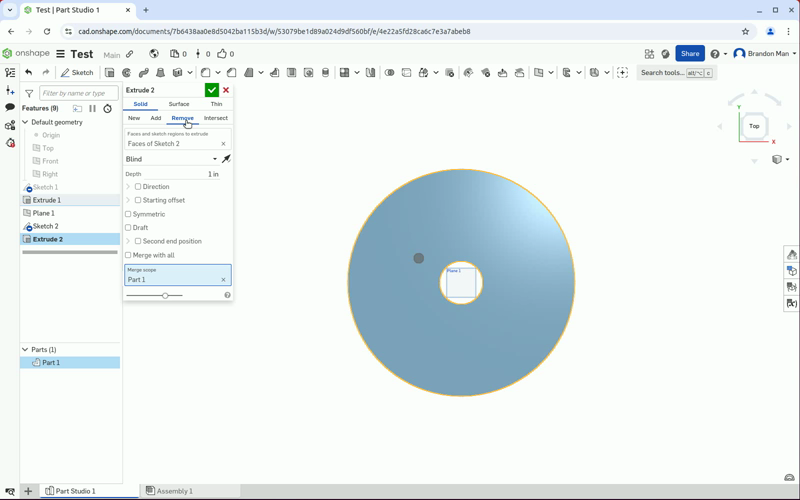
key(tab, 4)
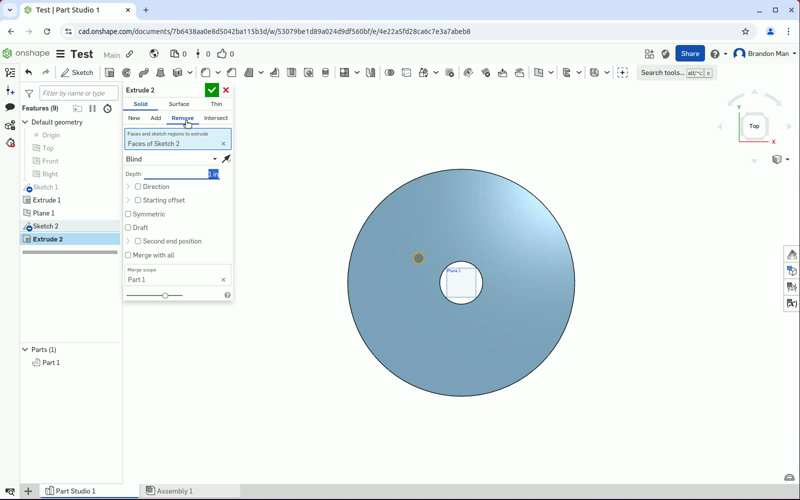
text(2.166)
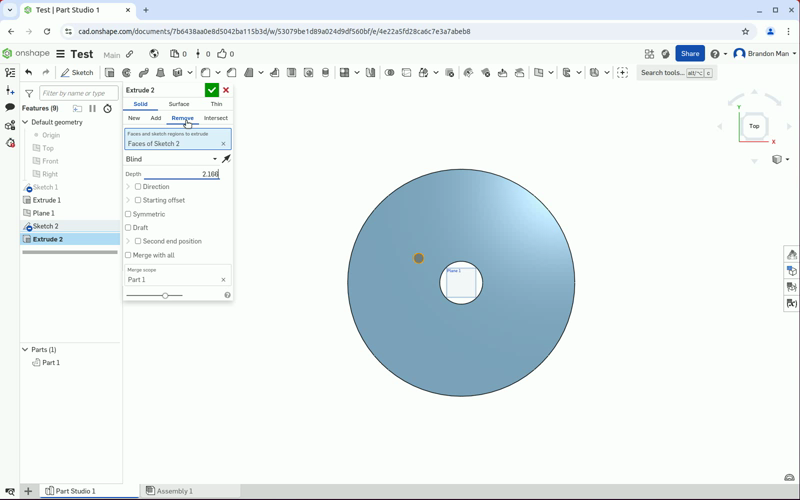
key(tab, 6)
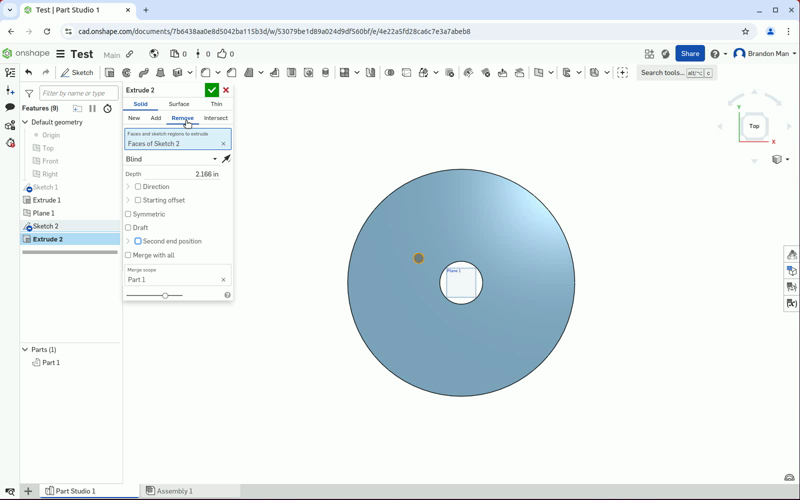
key(space)
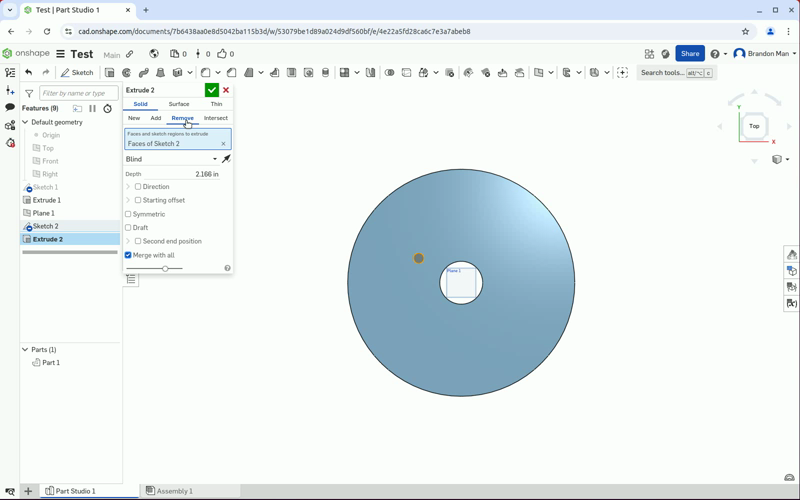
key(enter)
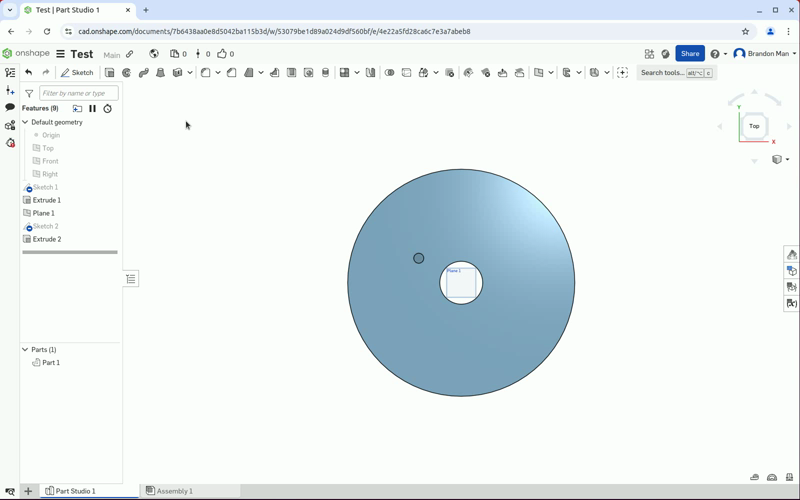
key(shift+h)
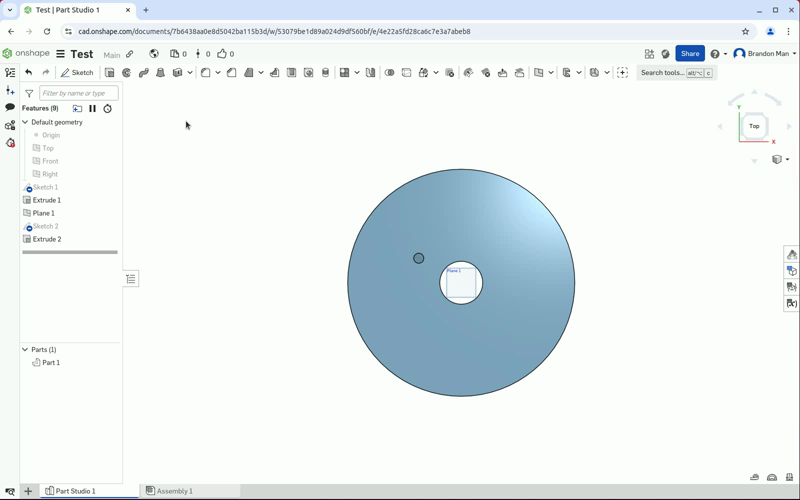
key(shift+h)
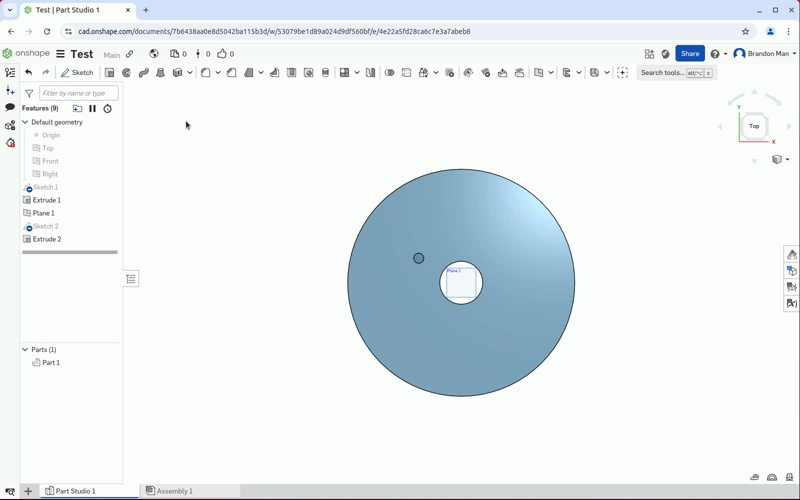
mouse_move(73, 189)
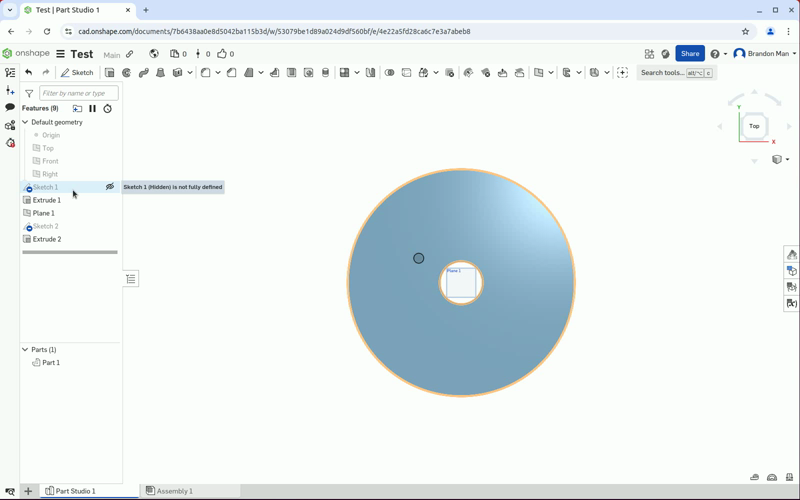
click(73, 189)
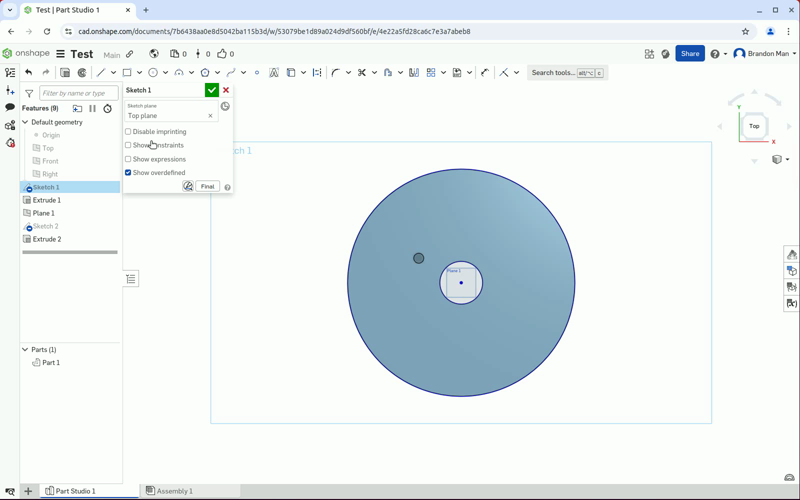
mouse_move(229, 92)
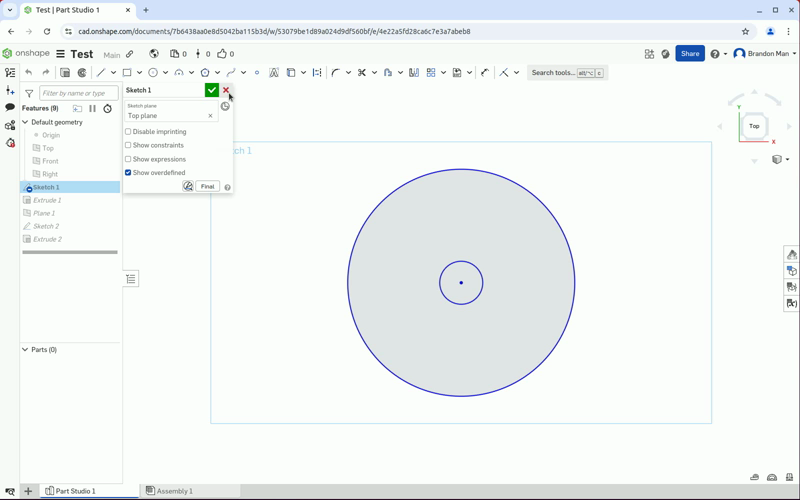
click(229, 92)
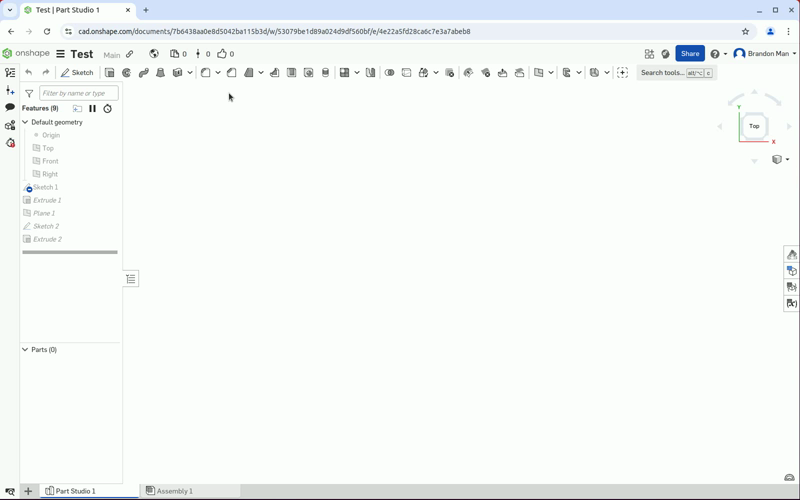
key(shift+s)
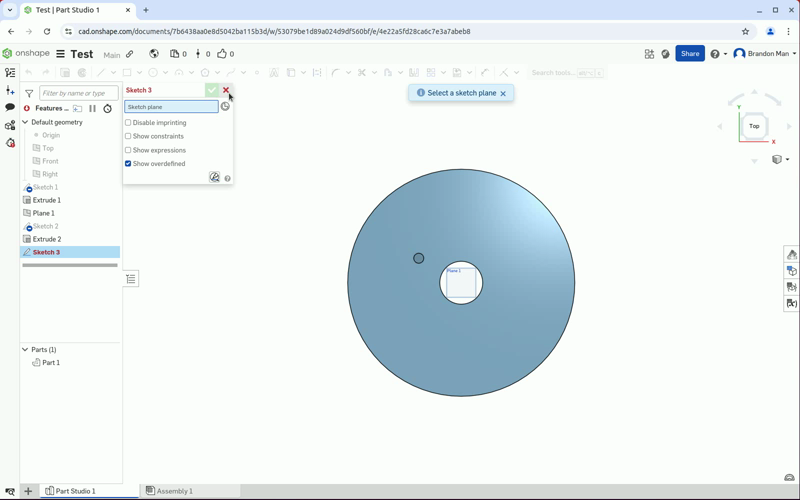
mouse_move(73, 215)
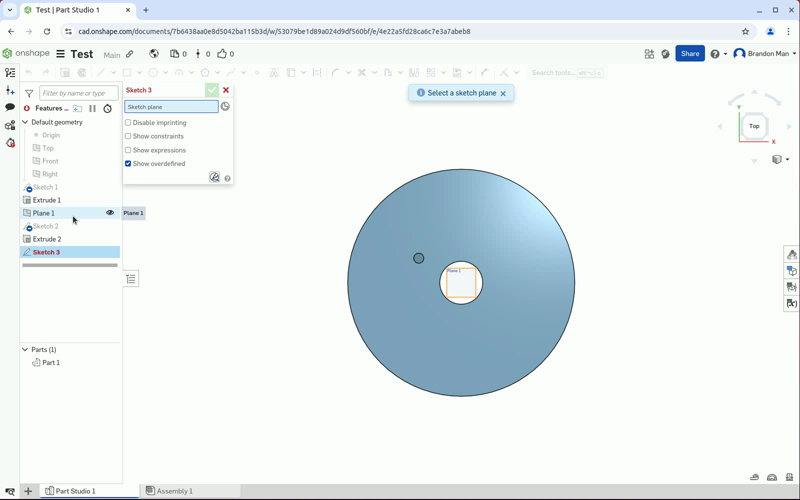
click(73, 215)
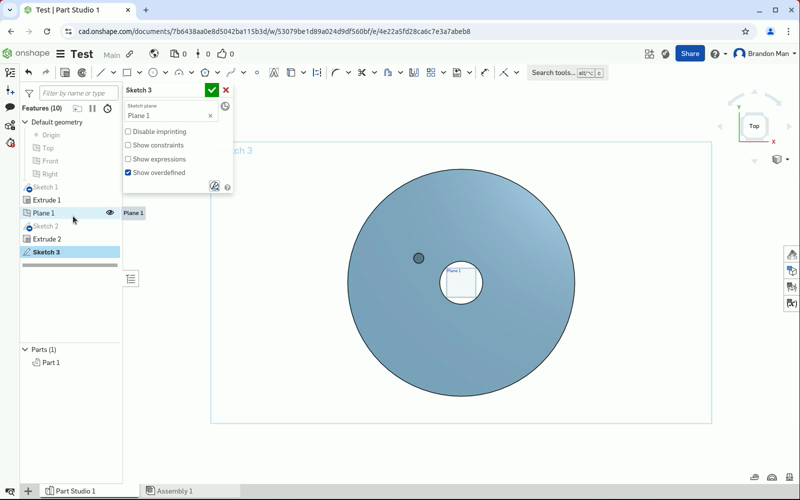
mouse_move(73, 352)
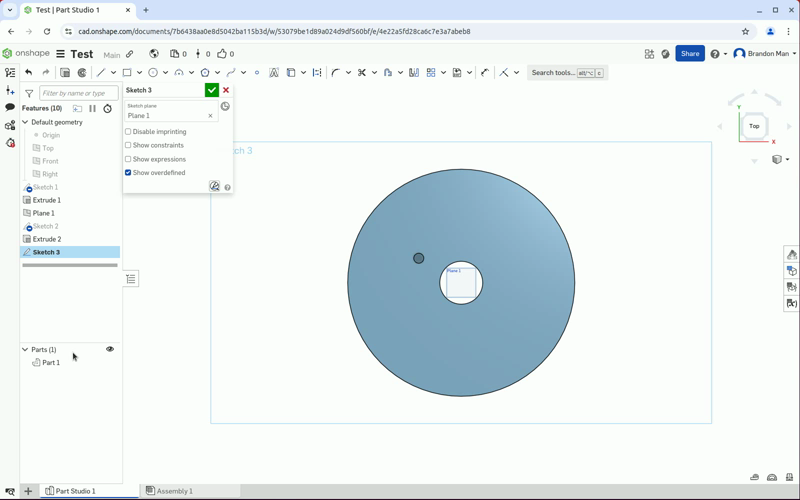
key(y)
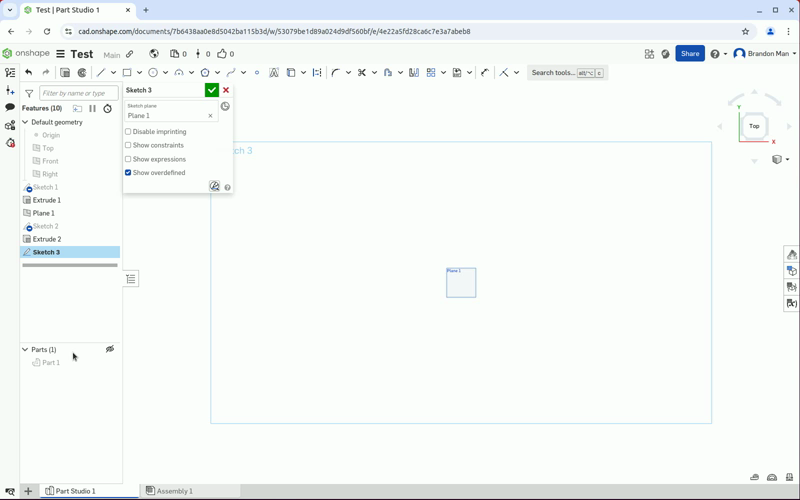
key(c)
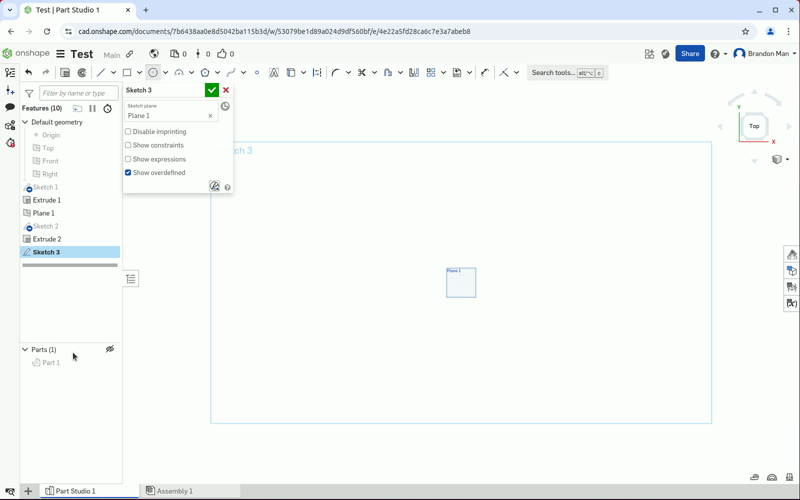
key_down(shift)
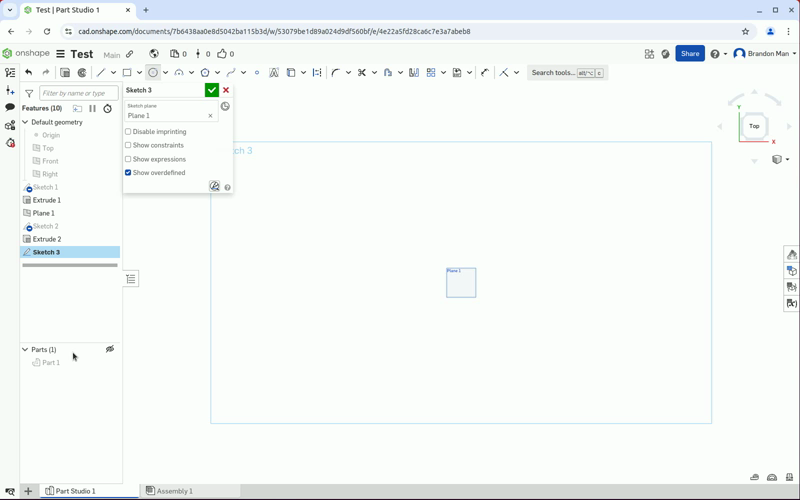
mouse_move(418, 307)
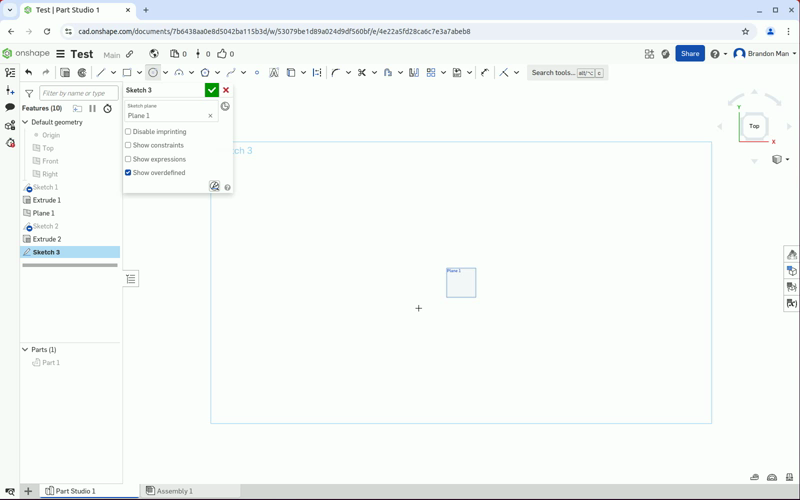
click(418, 307)
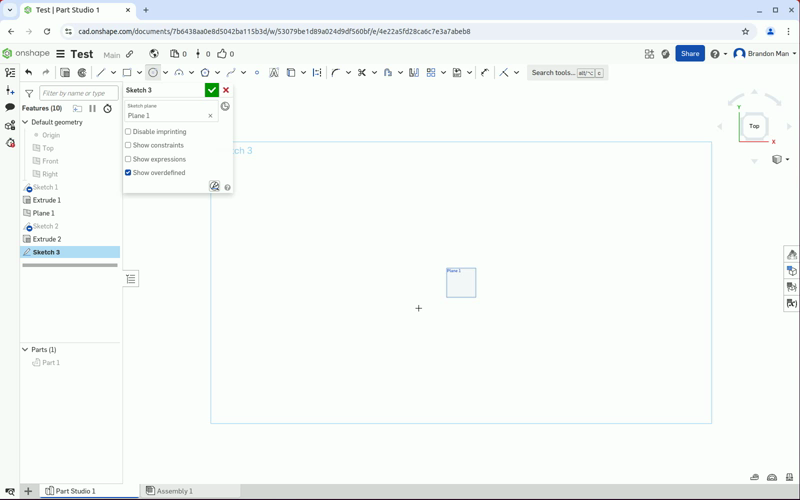
key_up(shift)
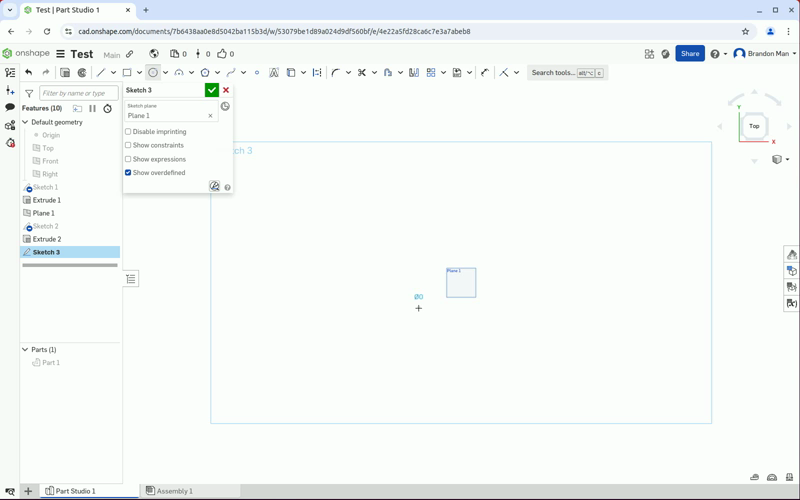
mouse_move(423, 307)
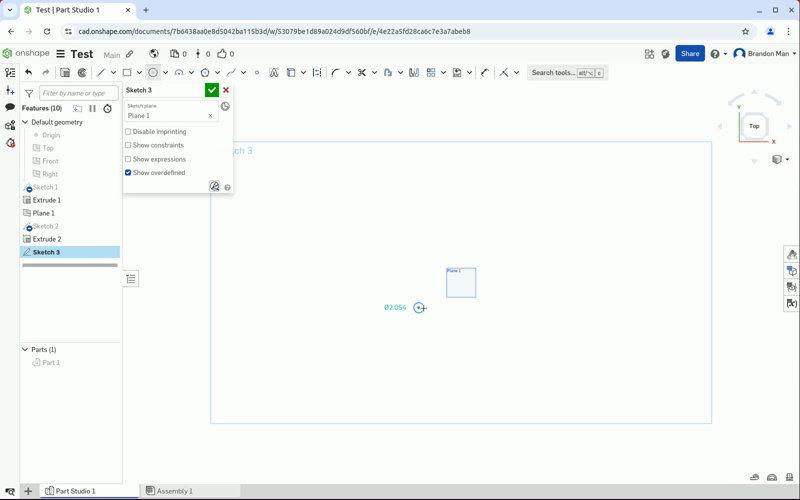
click(423, 307)
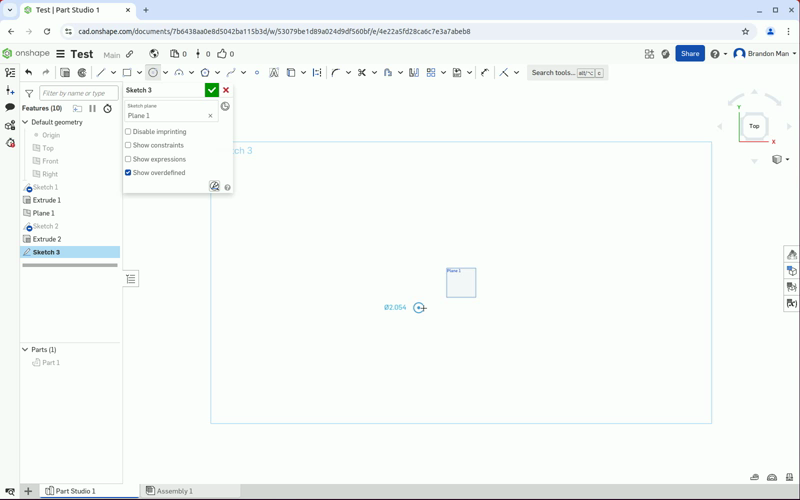
key(esc)
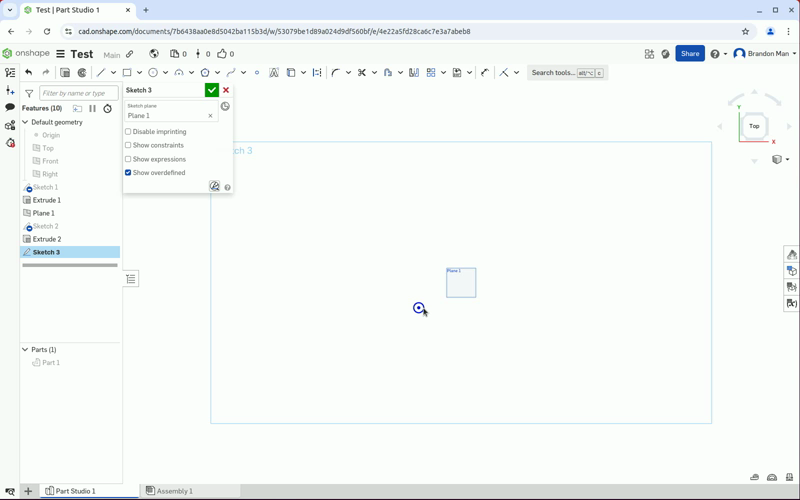
mouse_move(419, 309)
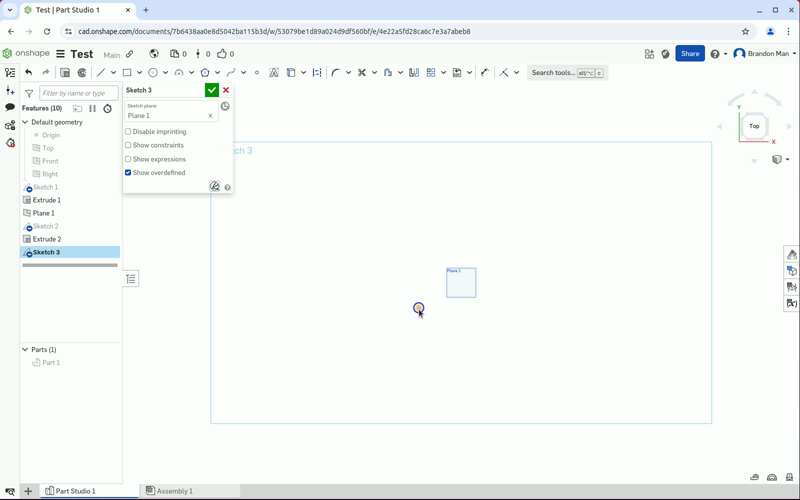
scroll(6)
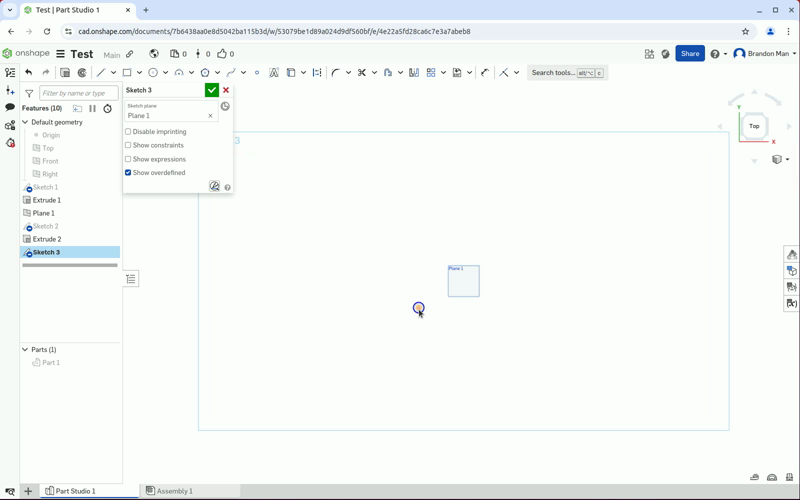
scroll(6)
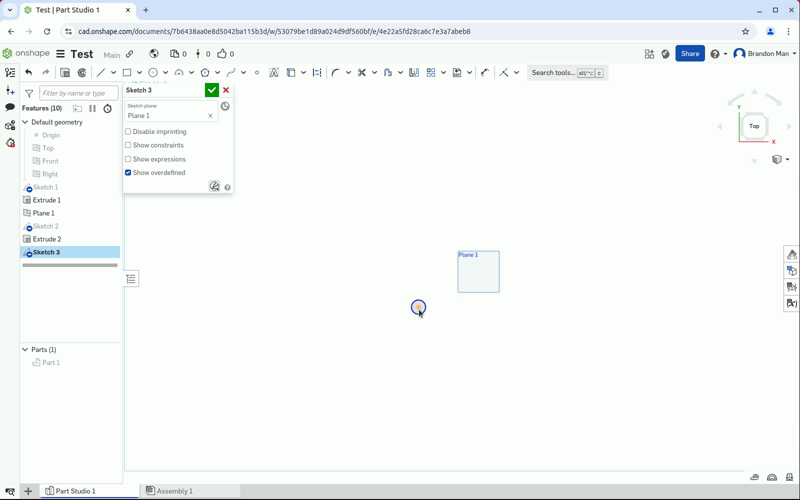
scroll(6)
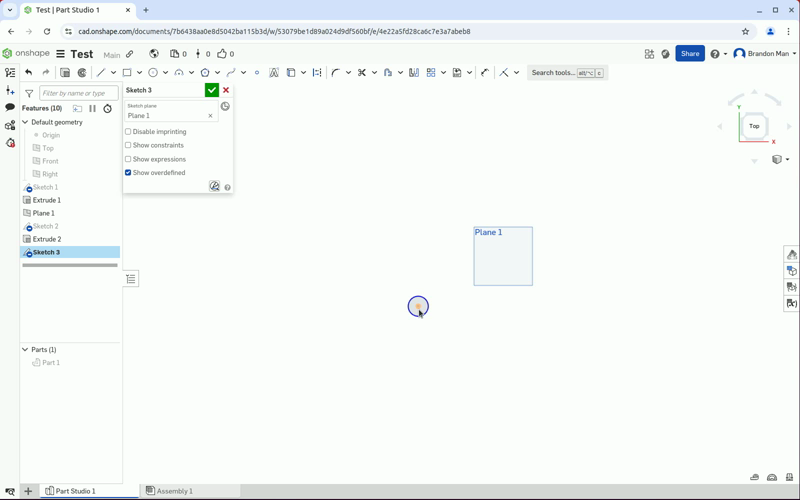
scroll(6)
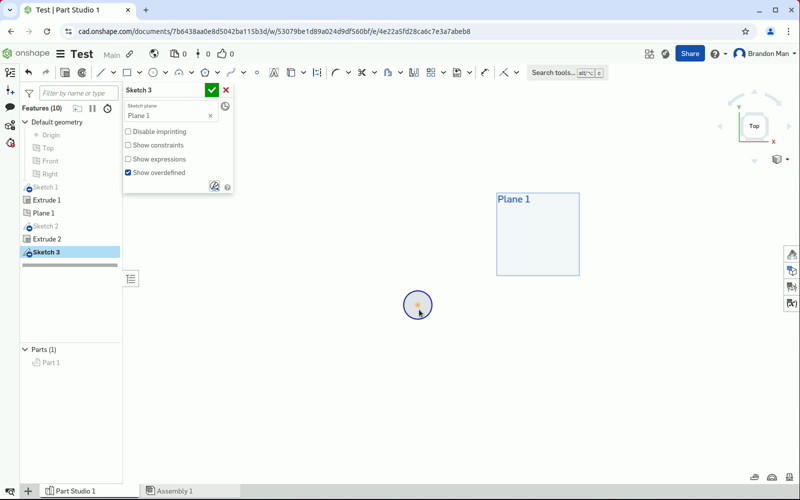
scroll(6)
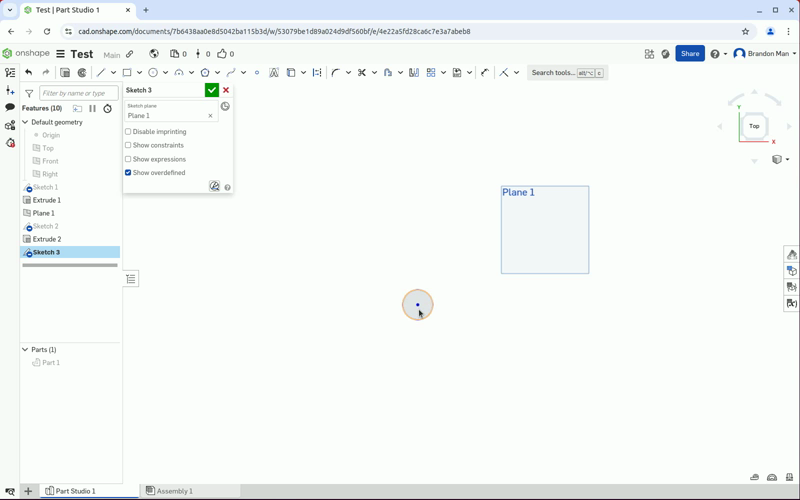
scroll(6)
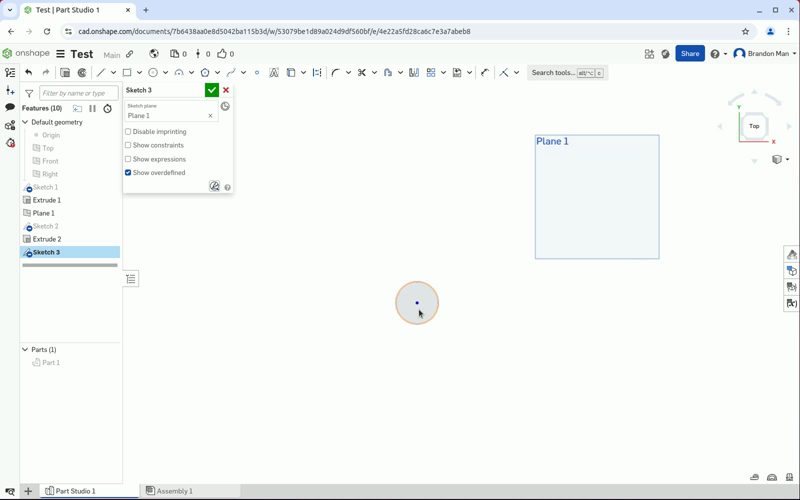
scroll(6)
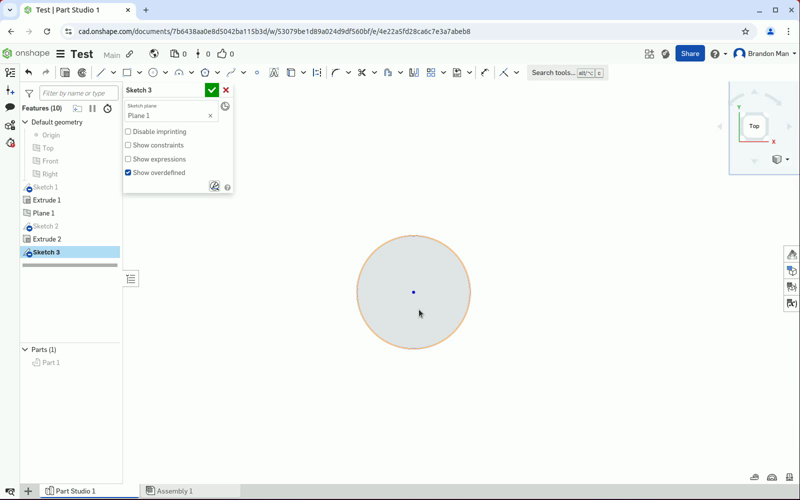
click(419, 309)
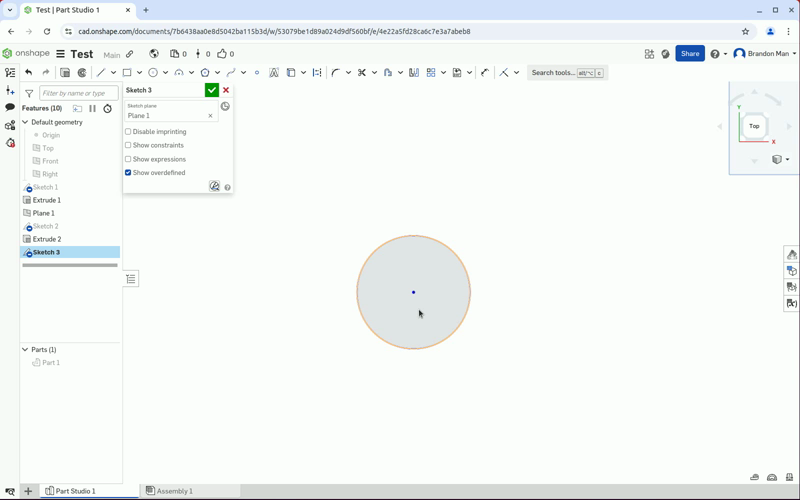
scroll(-6)
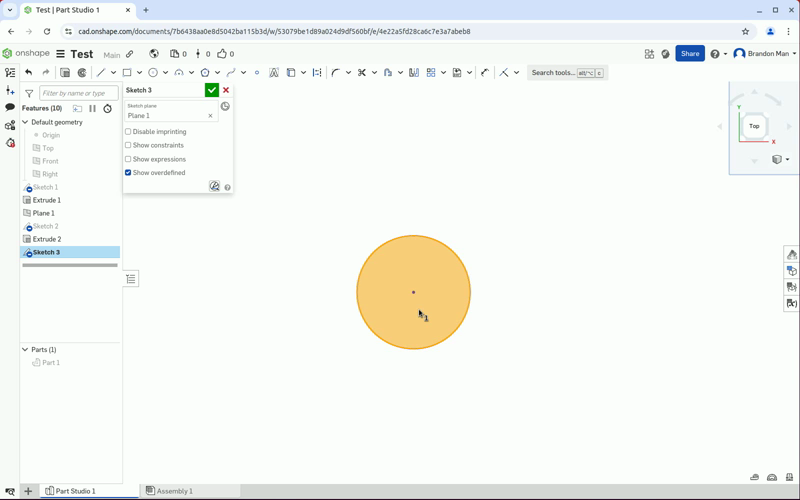
scroll(-6)
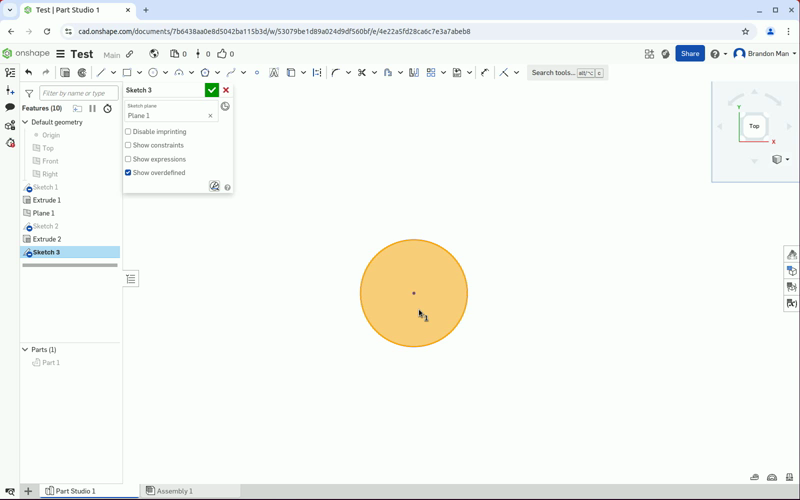
scroll(-6)
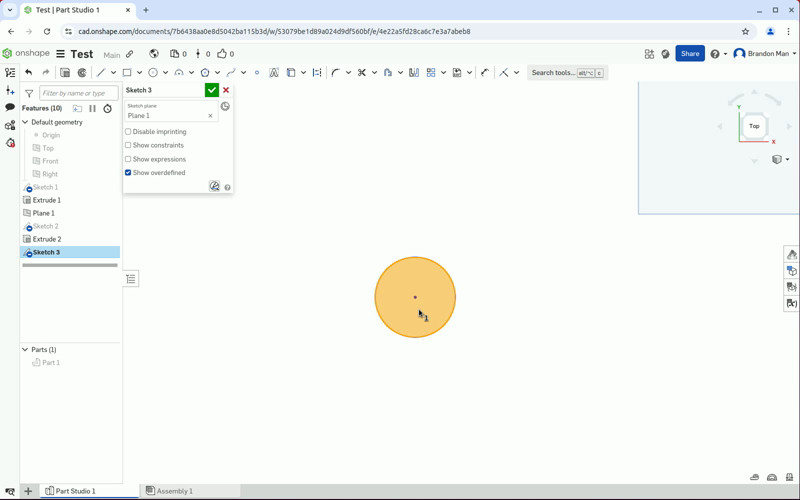
scroll(-6)
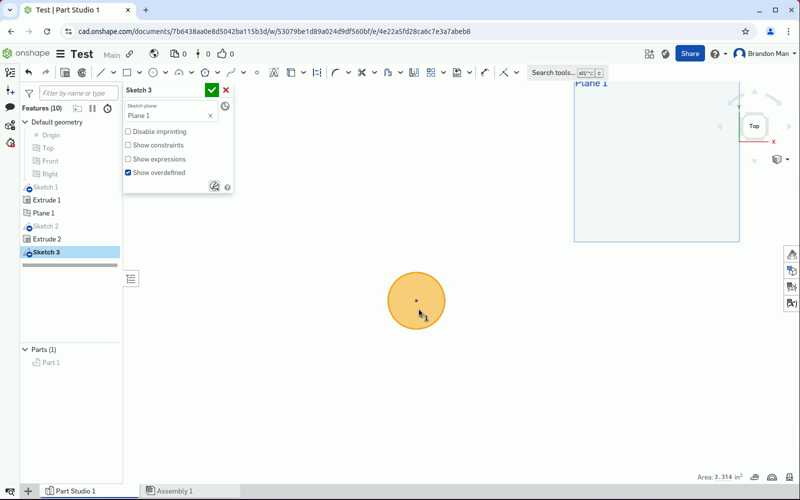
scroll(-6)
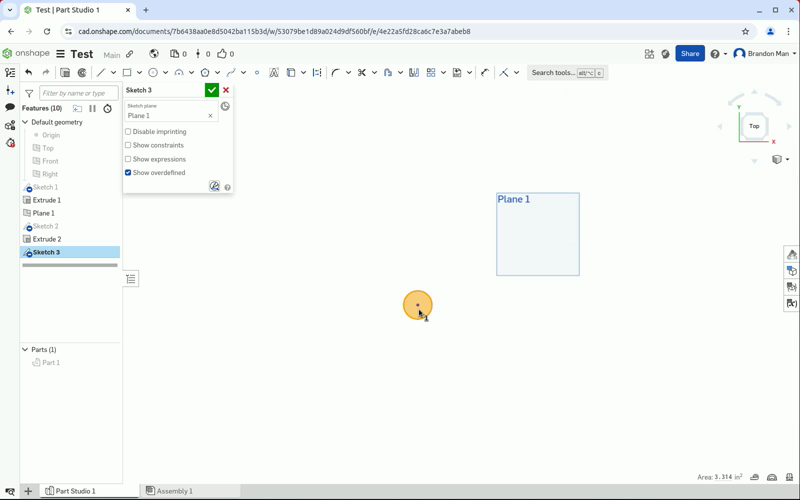
scroll(-6)
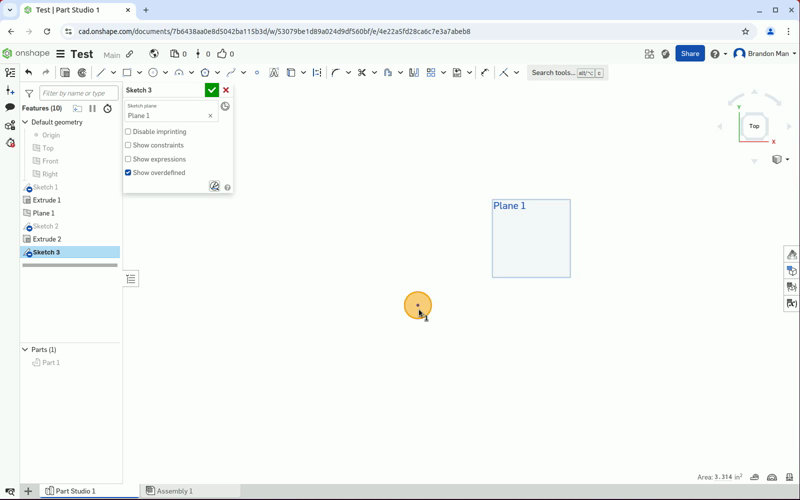
scroll(-6)
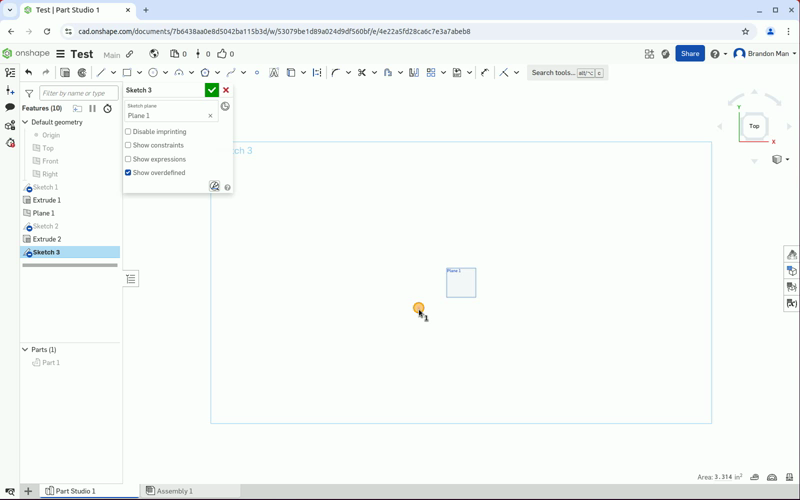
mouse_move(73, 352)
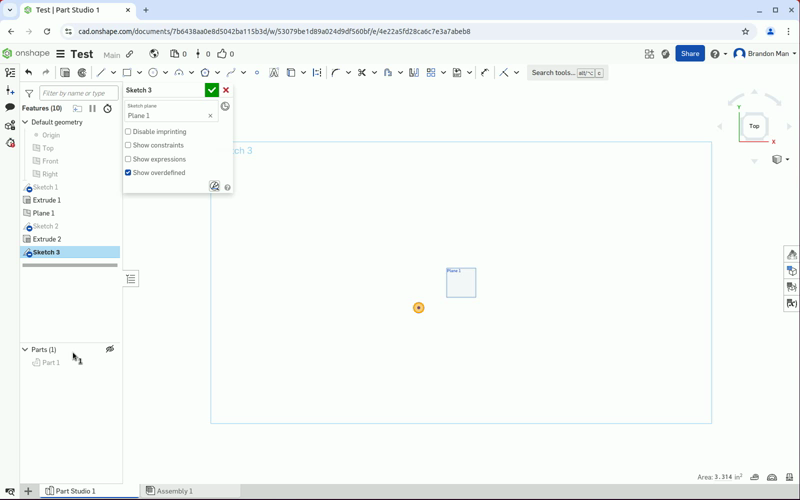
key(shift+y)
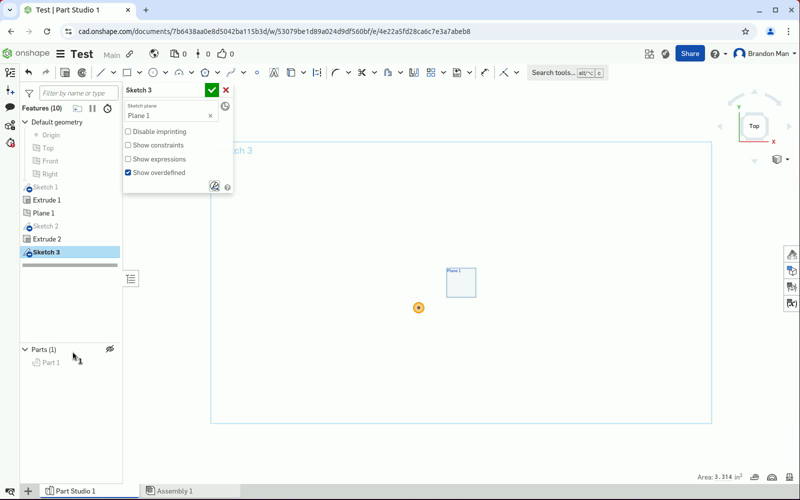
key(shift+e)
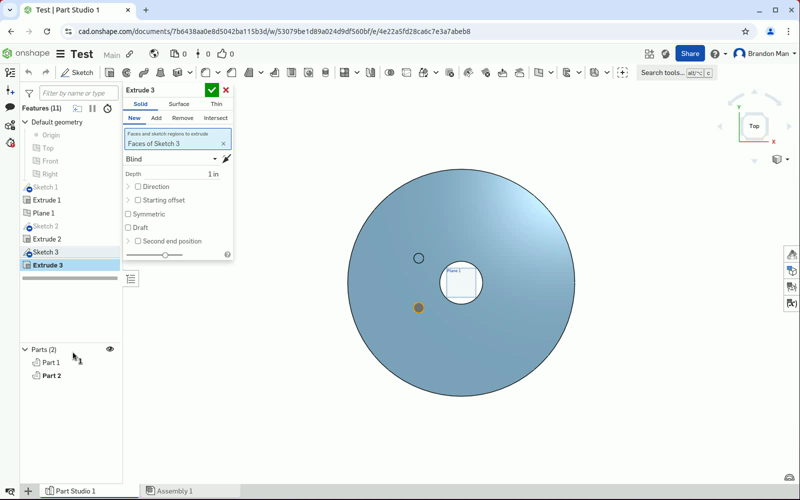
mouse_move(143, 106)
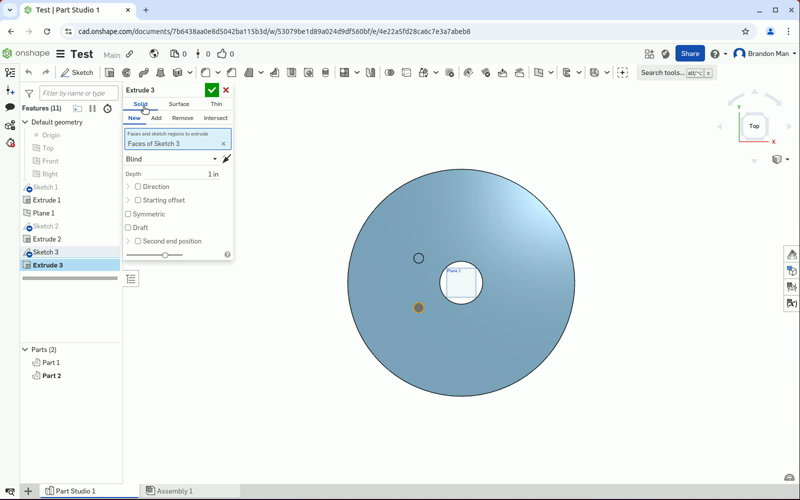
click(143, 106)
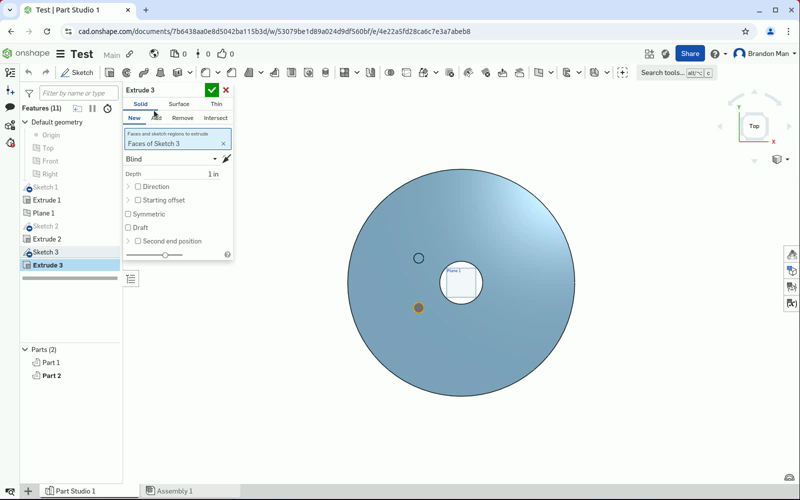
mouse_move(186, 120)
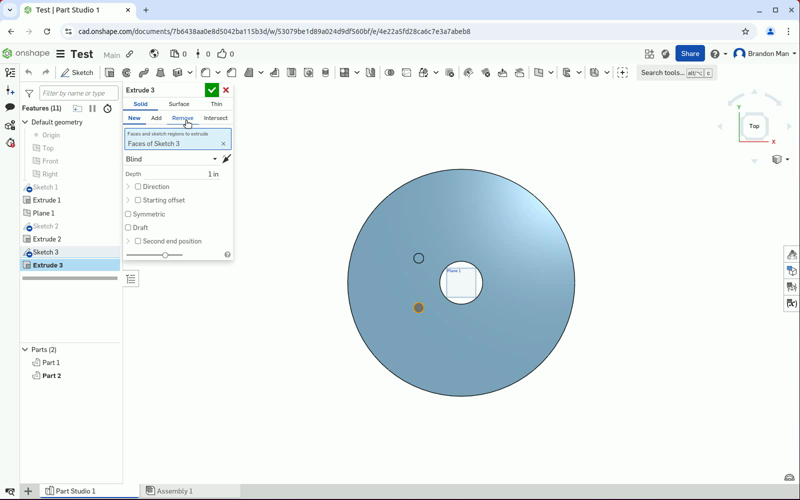
click(186, 120)
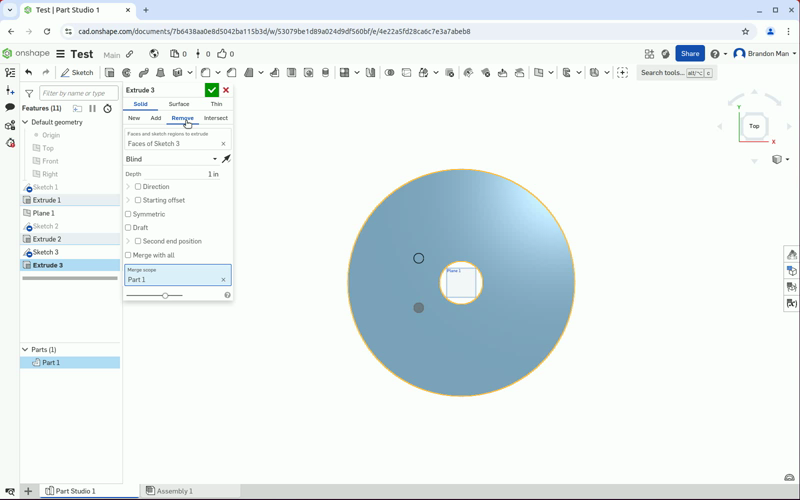
key(tab, 4)
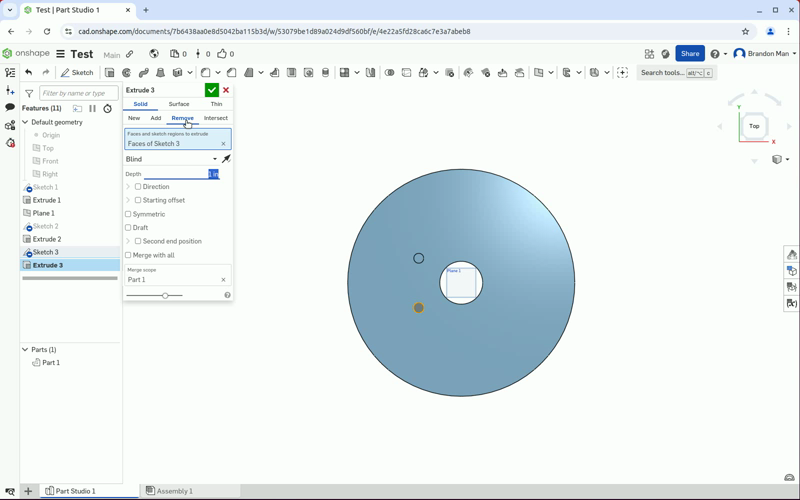
text(2.166)
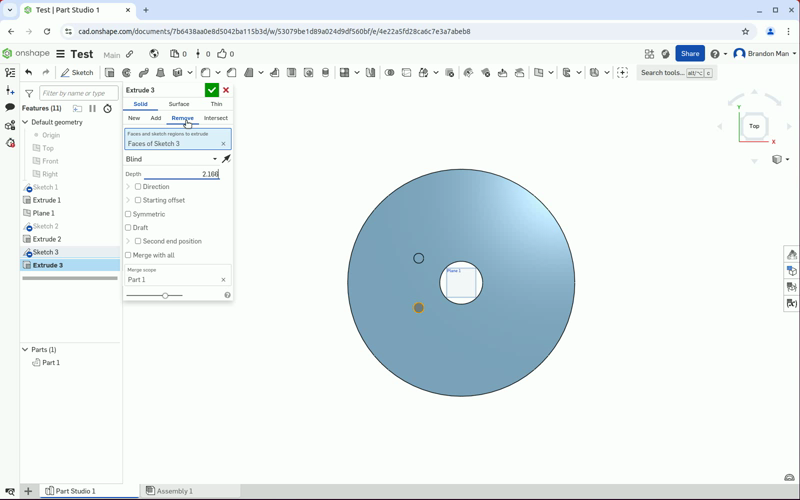
key(tab, 6)
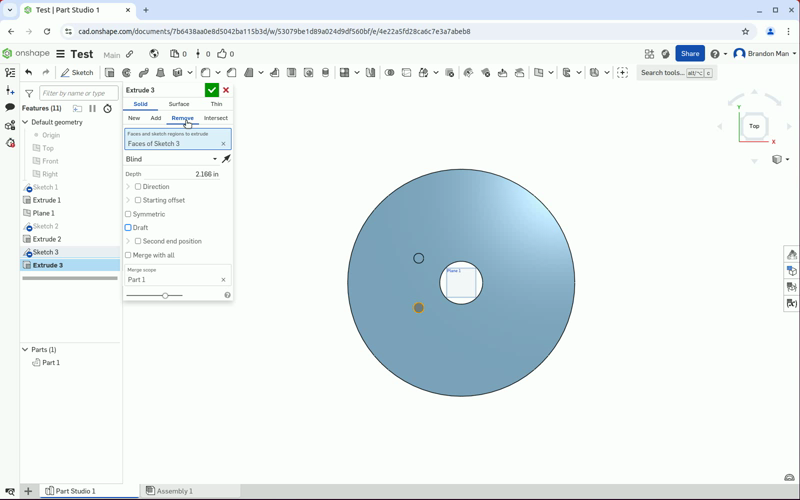
key(space)
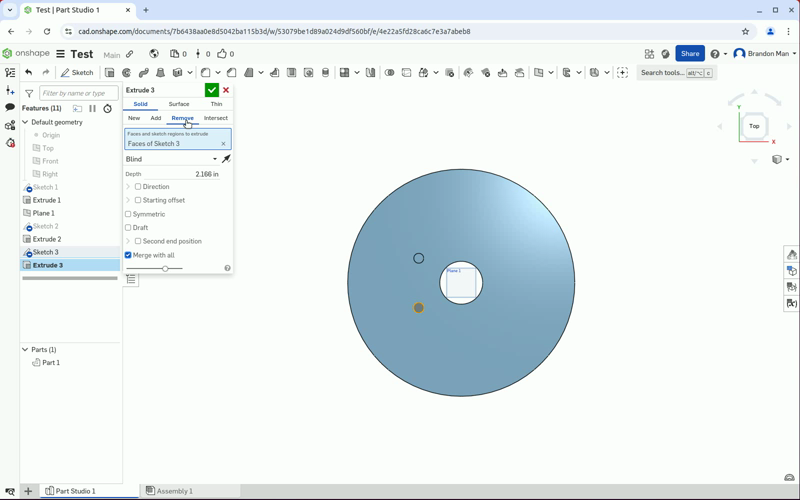
key(enter)
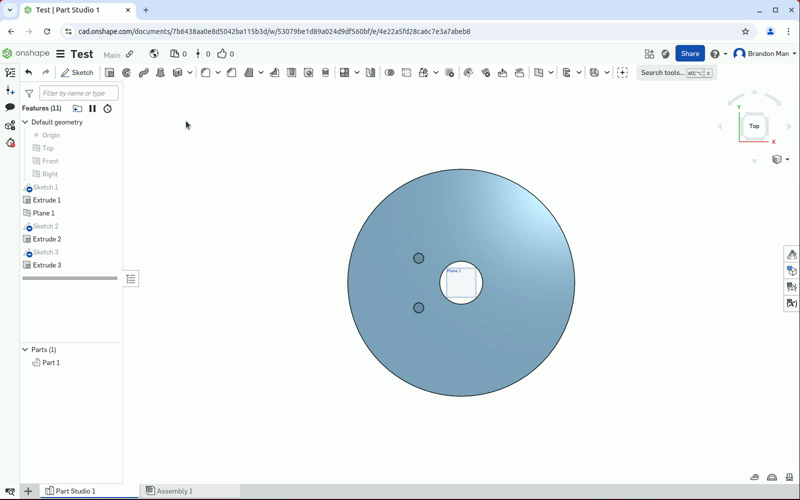
key(shift+h)
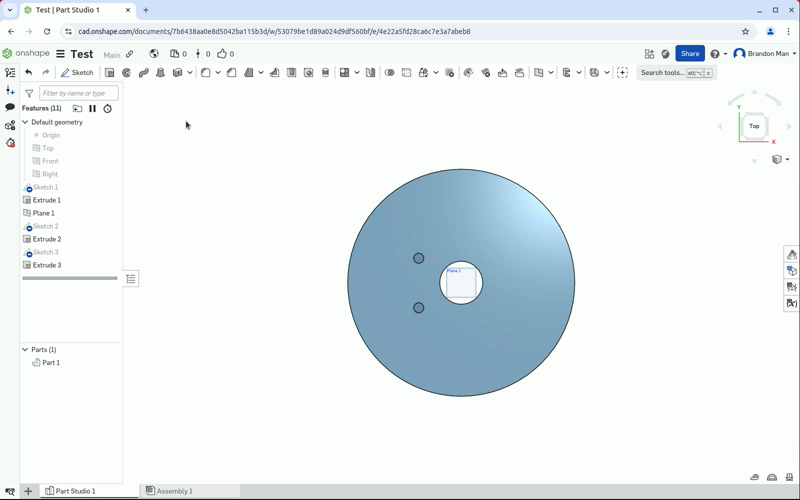
key(shift+h)
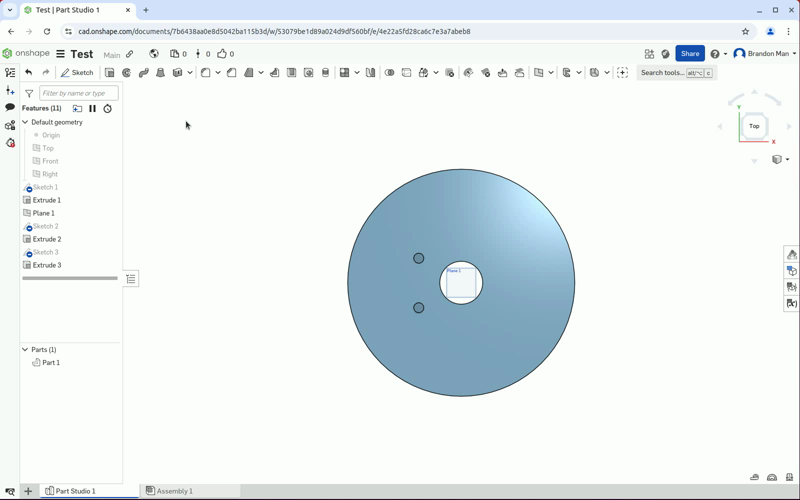
mouse_move(73, 189)
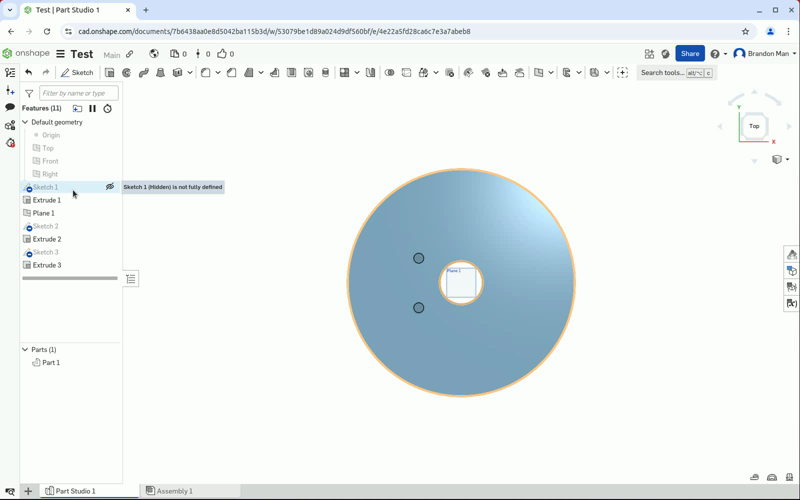
click(73, 189)
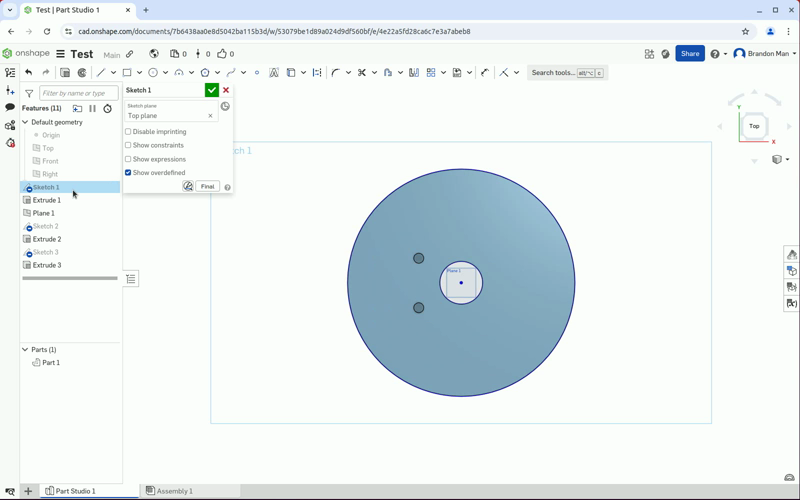
mouse_move(229, 92)
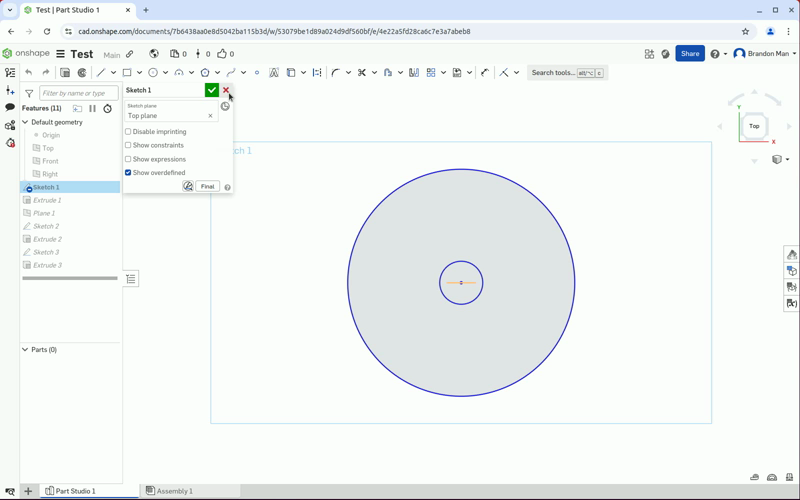
click(229, 92)
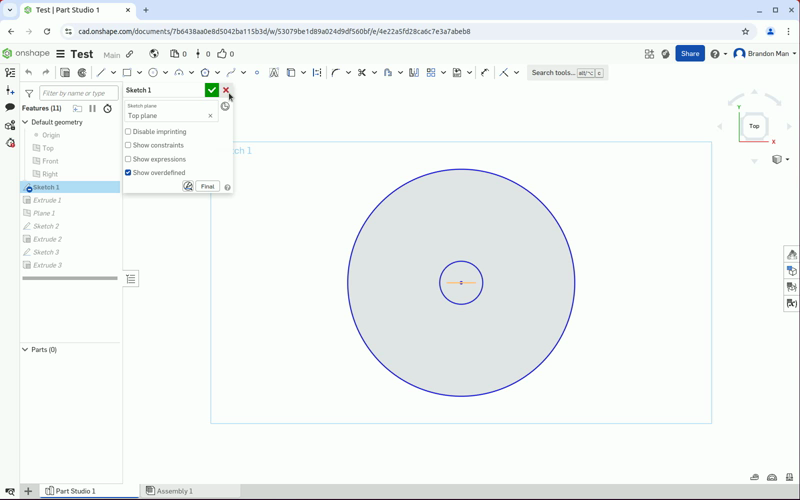
key(shift+s)
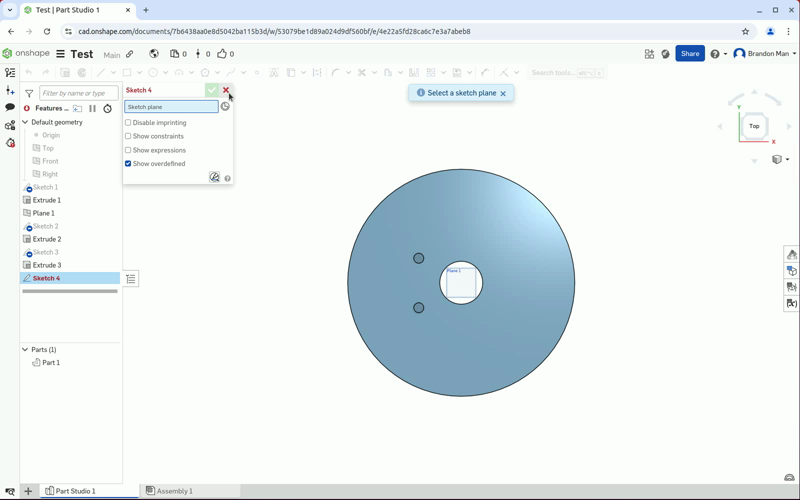
mouse_move(73, 215)
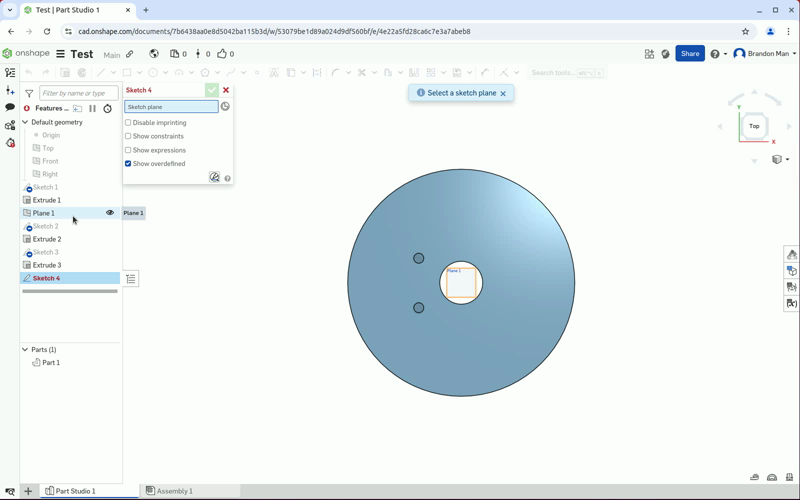
click(73, 215)
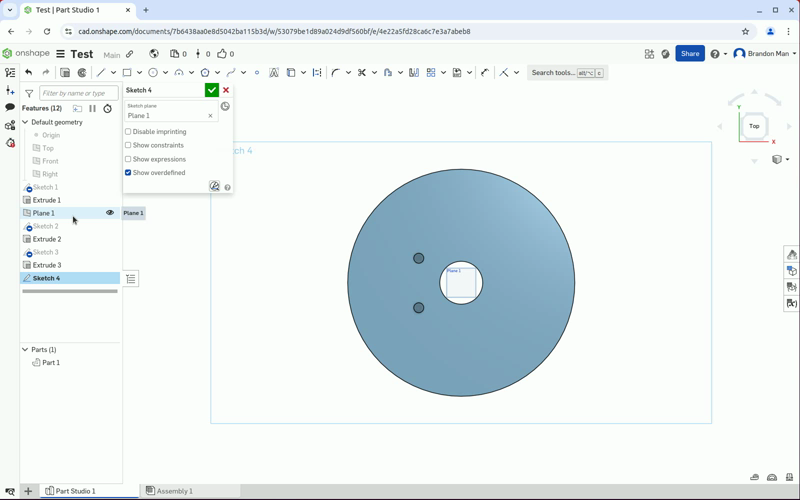
mouse_move(73, 352)
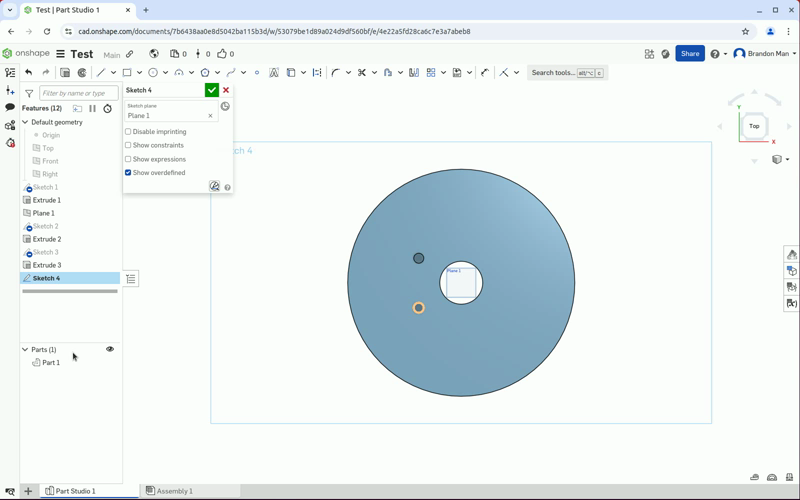
key(y)
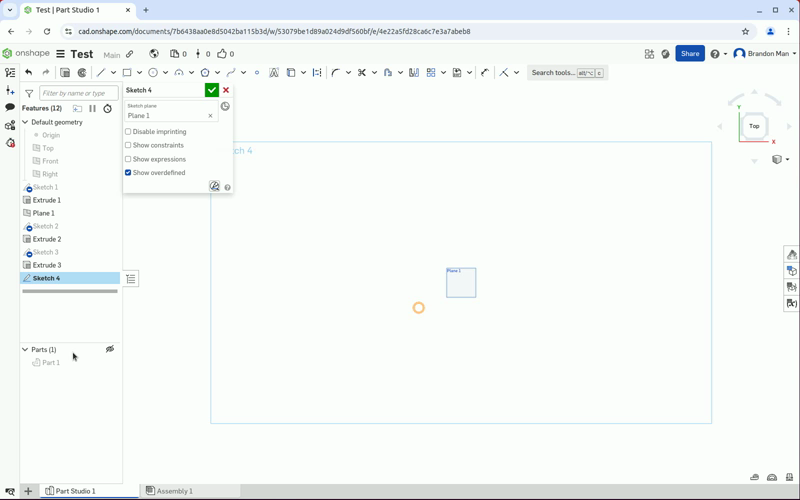
key(c)
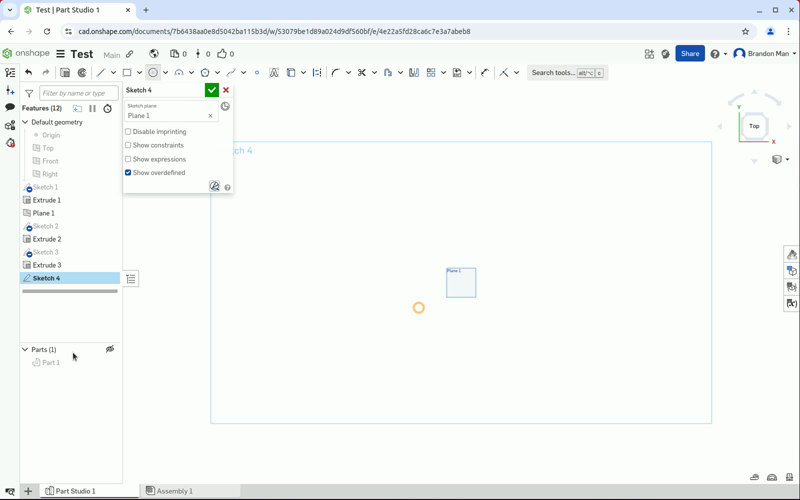
key_down(shift)
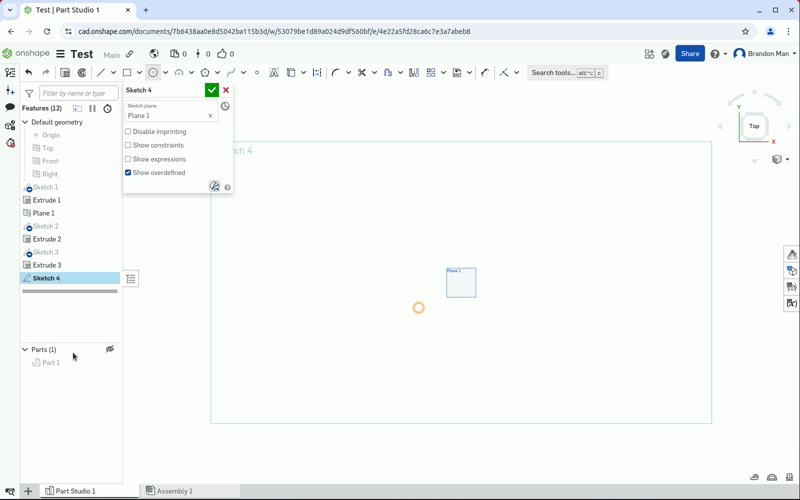
mouse_move(460, 332)
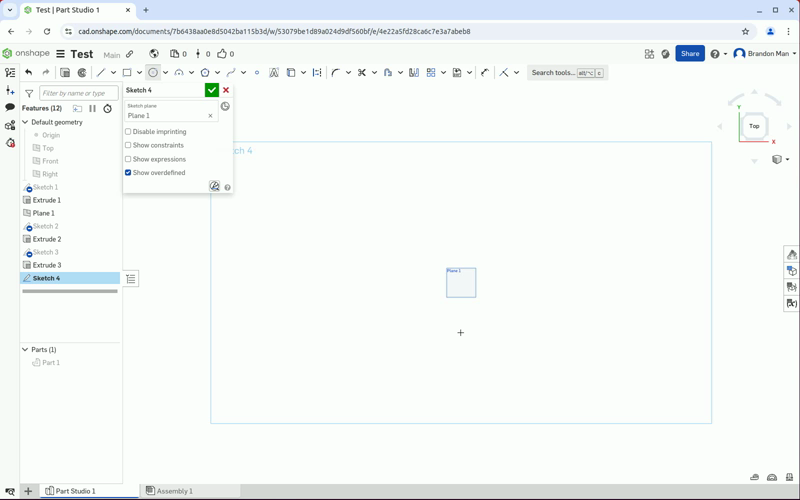
click(460, 332)
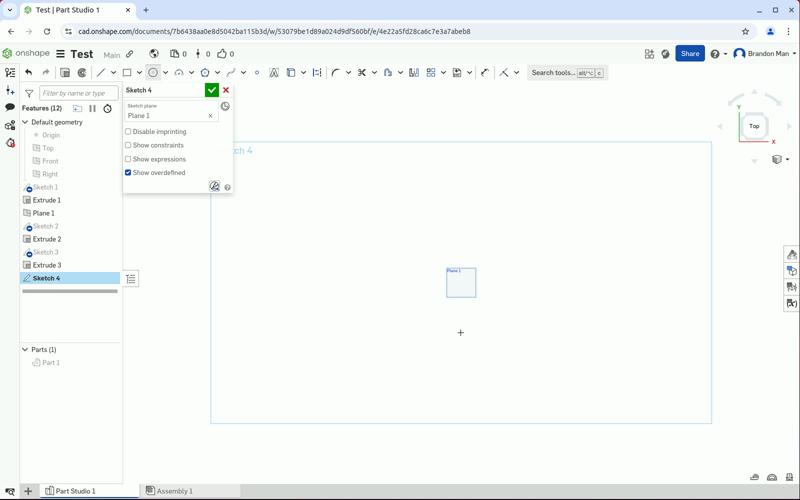
key_up(shift)
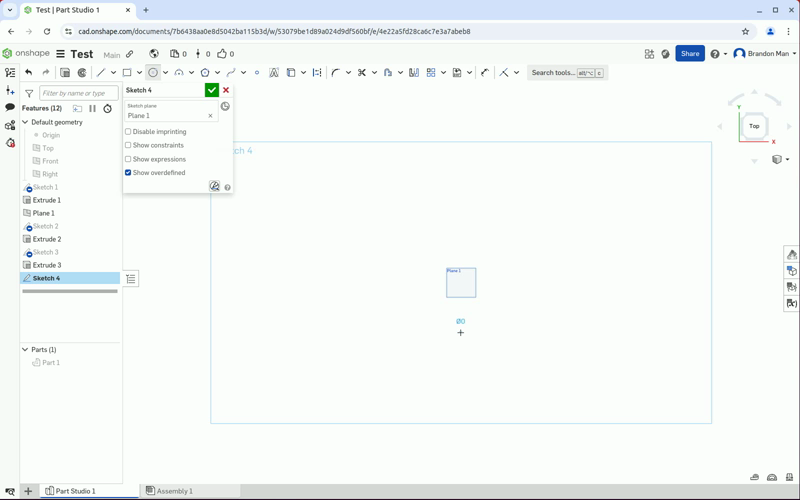
mouse_move(465, 332)
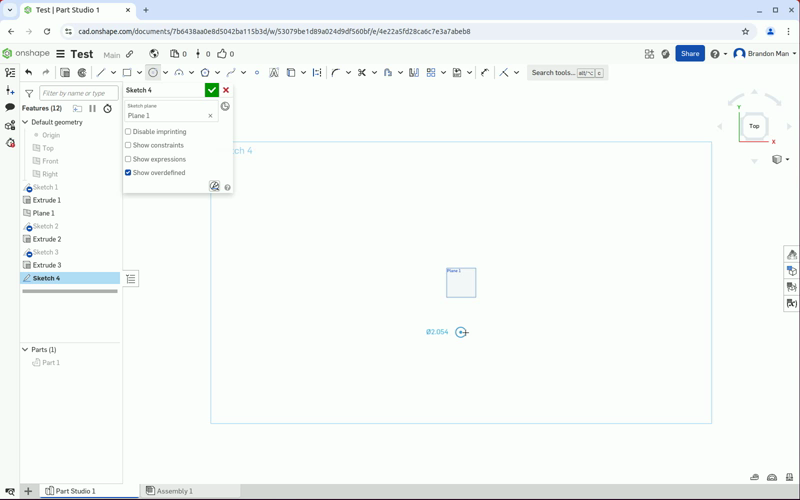
click(465, 332)
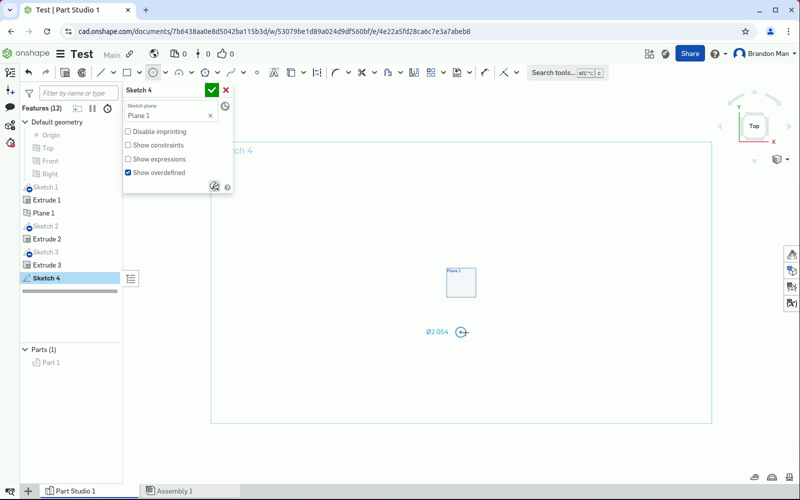
key(esc)
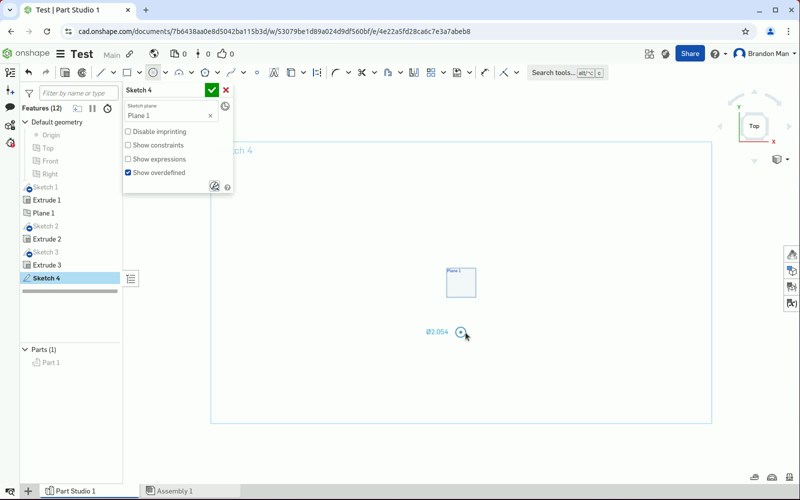
mouse_move(458, 333)
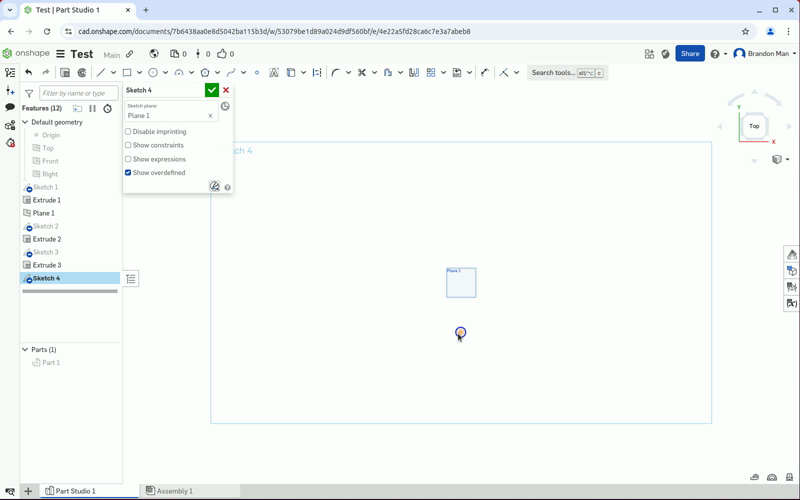
scroll(6)
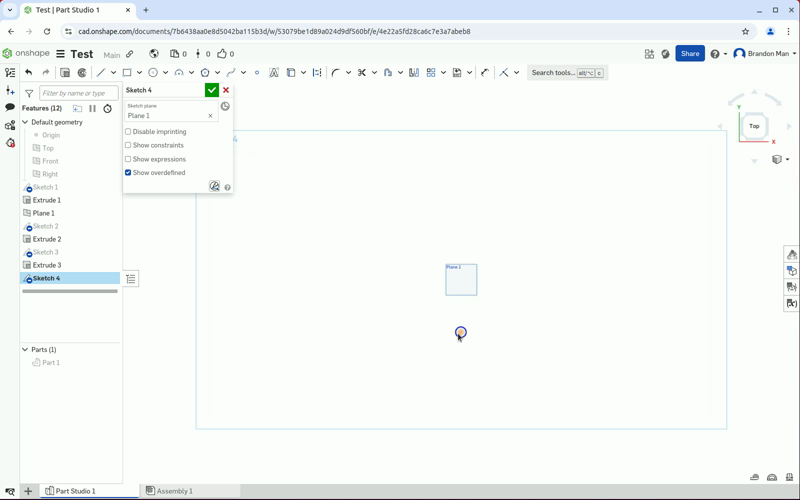
scroll(6)
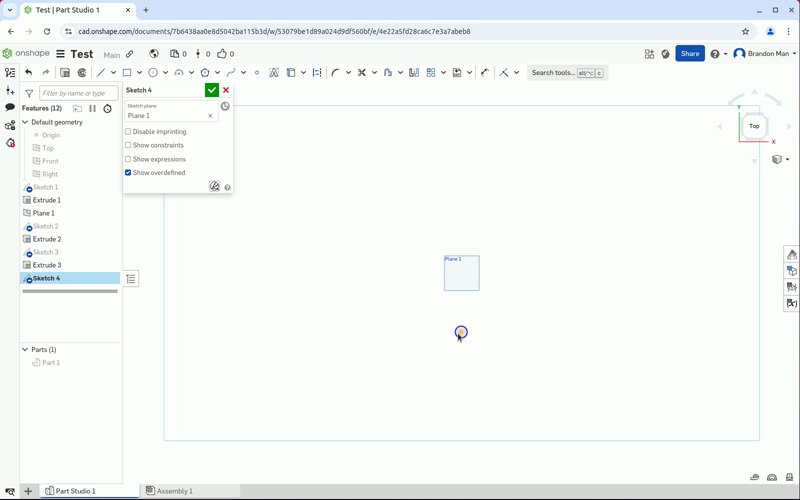
scroll(6)
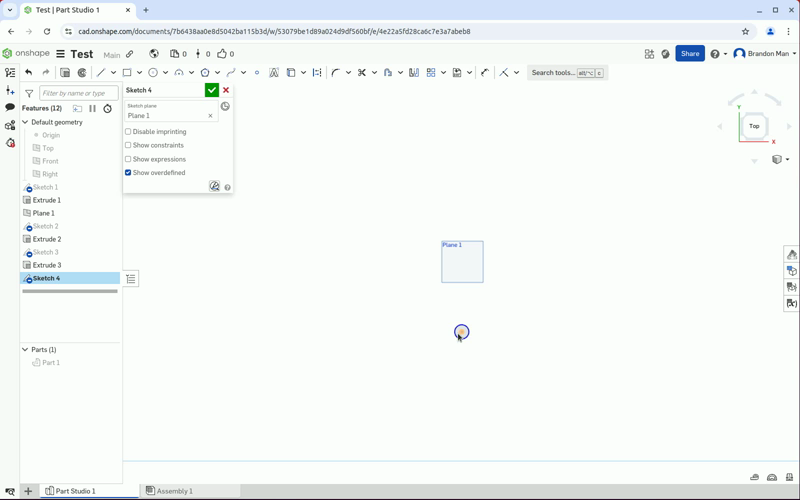
scroll(6)
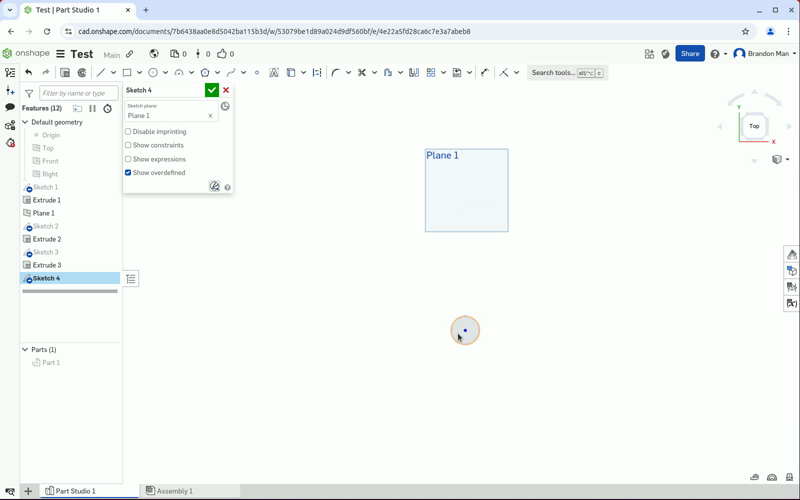
scroll(6)
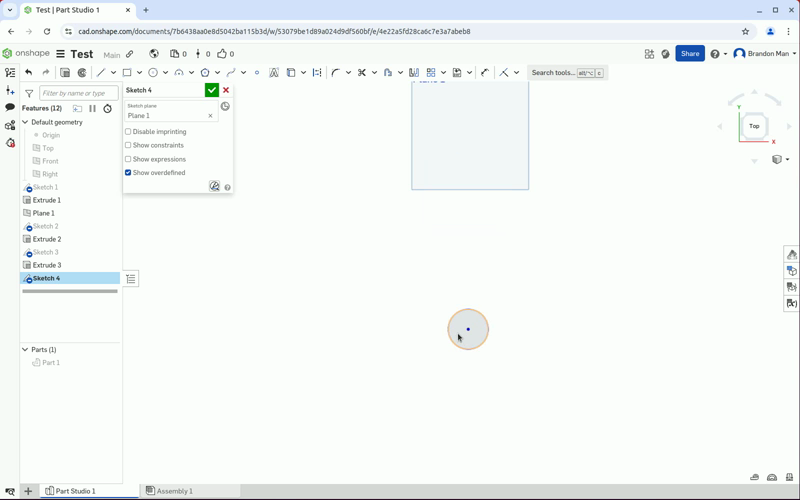
scroll(6)
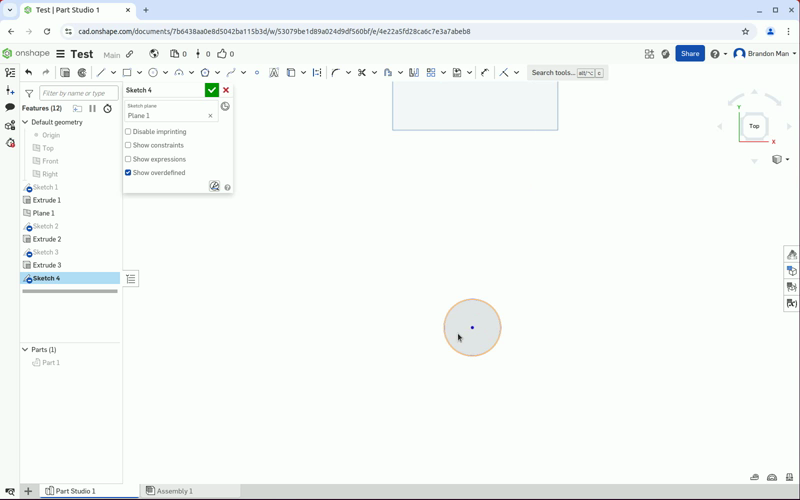
scroll(6)
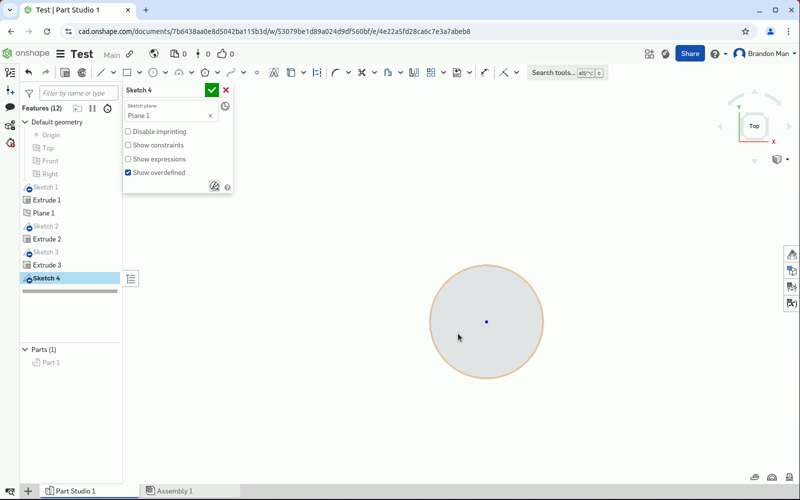
click(458, 333)
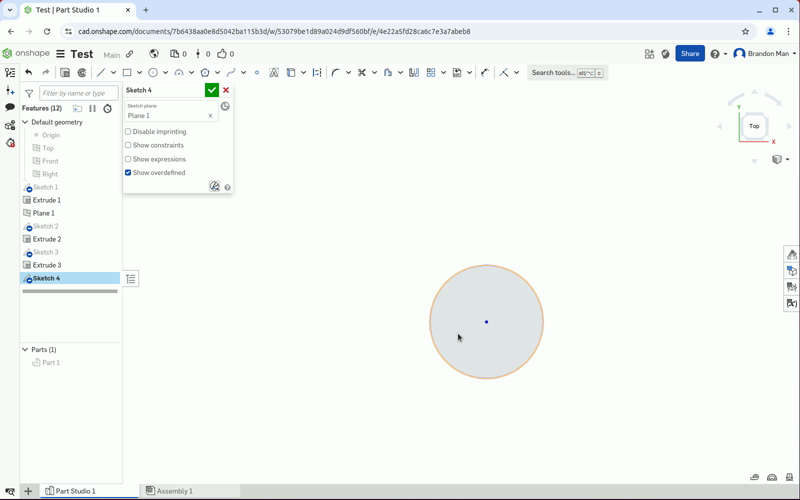
scroll(-6)
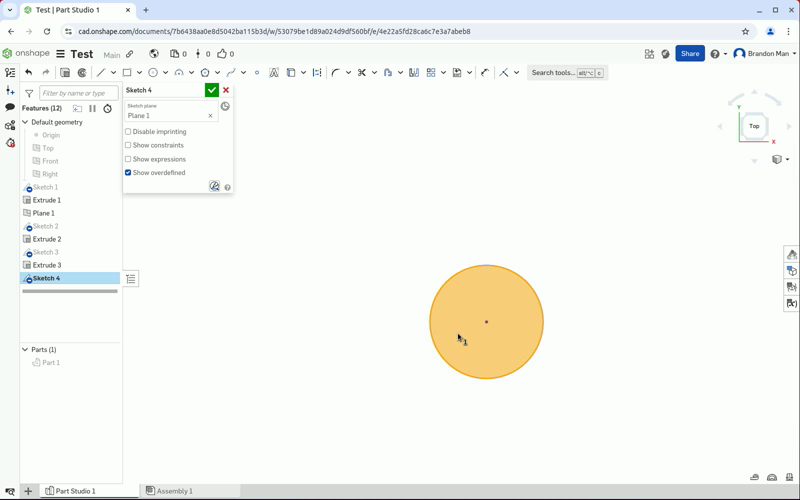
scroll(-6)
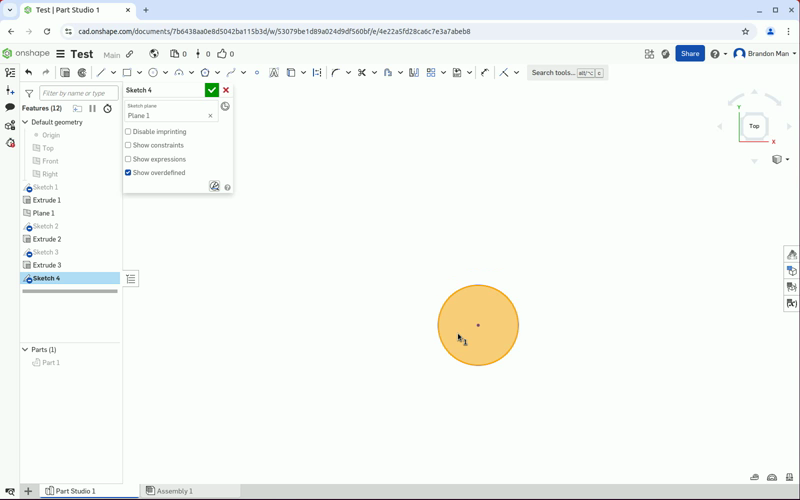
scroll(-6)
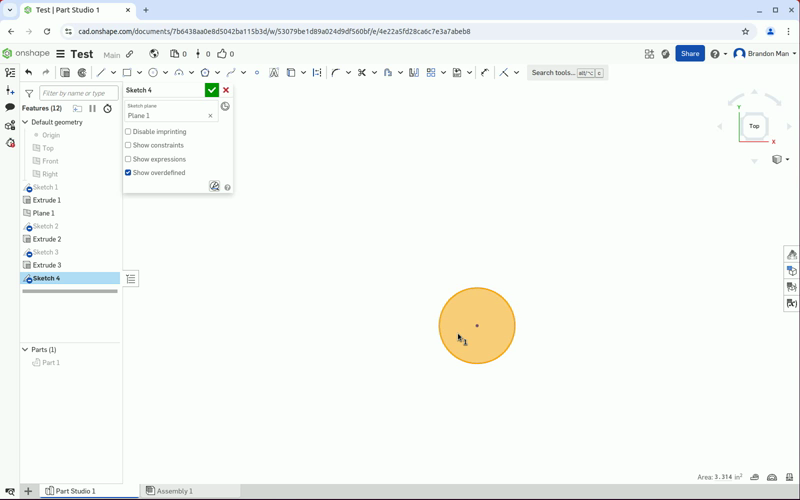
scroll(-6)
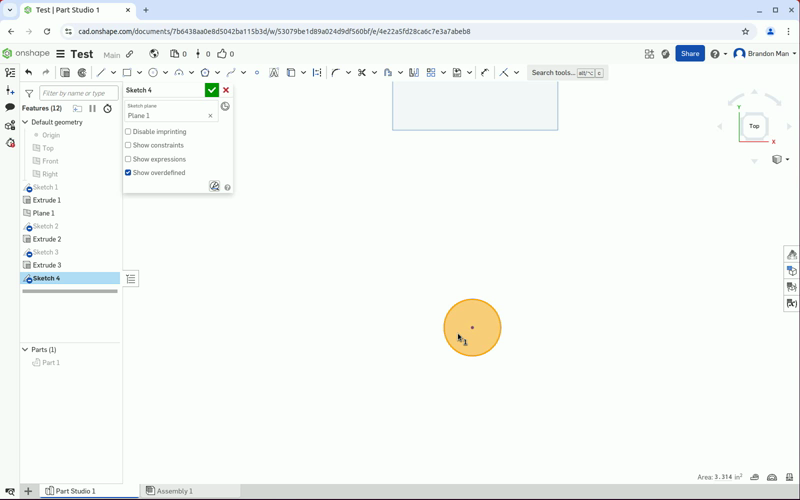
scroll(-6)
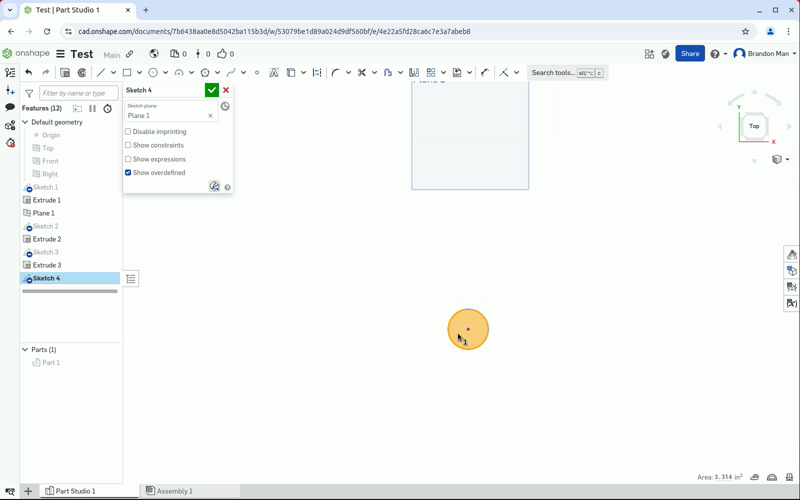
scroll(-6)
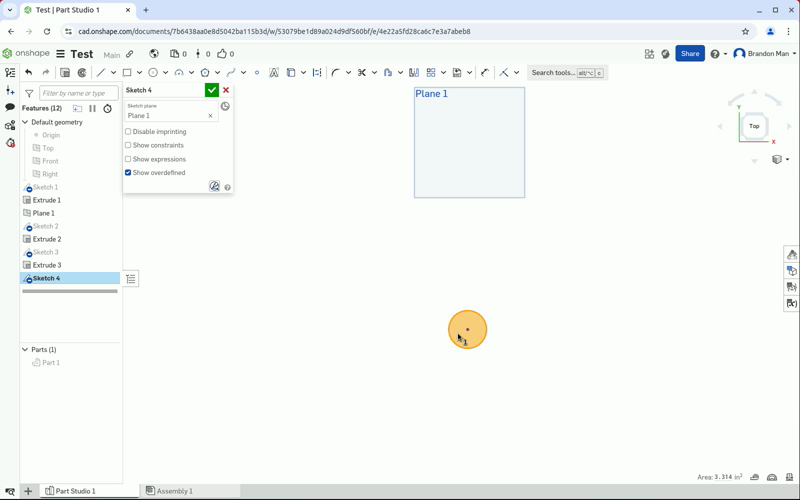
scroll(-6)
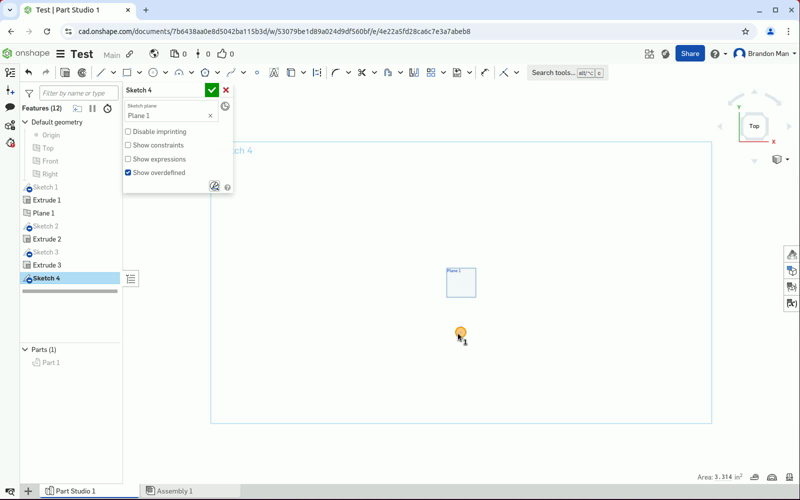
mouse_move(73, 352)
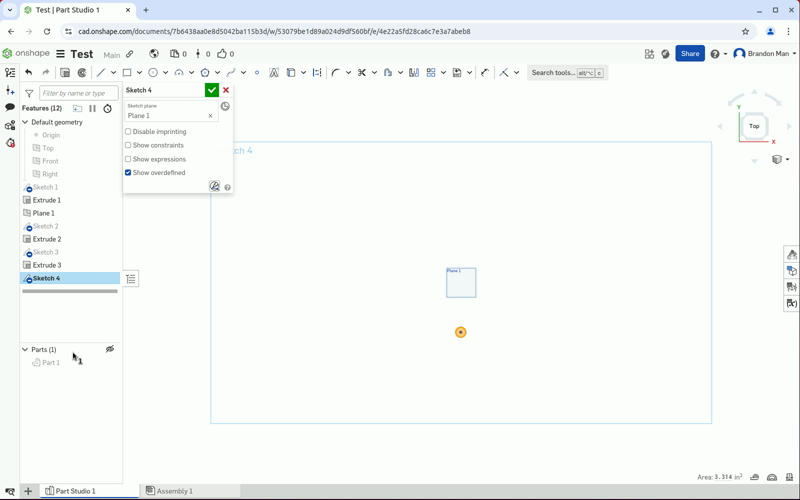
key(shift+y)
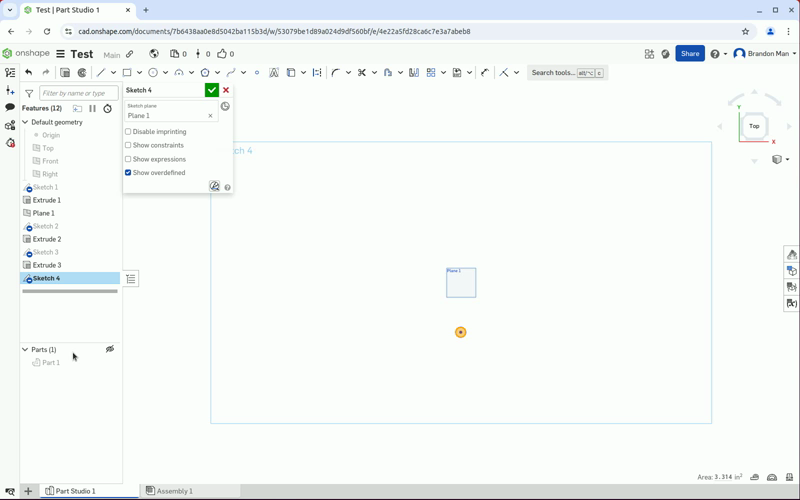
key(shift+e)
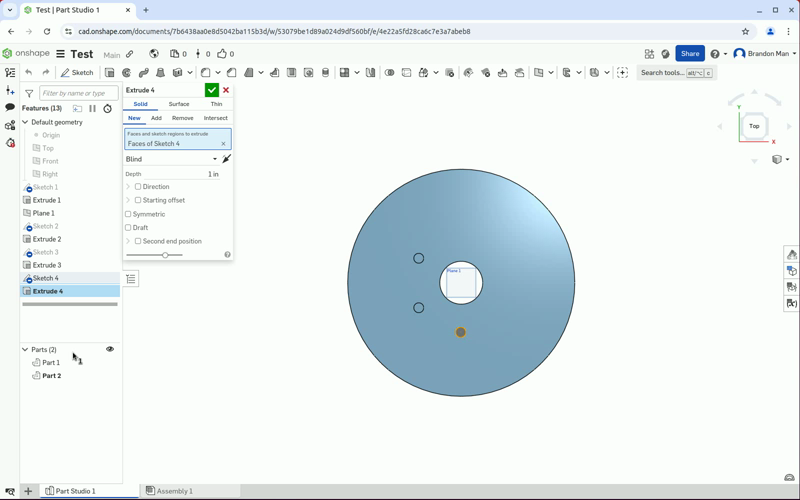
mouse_move(143, 106)
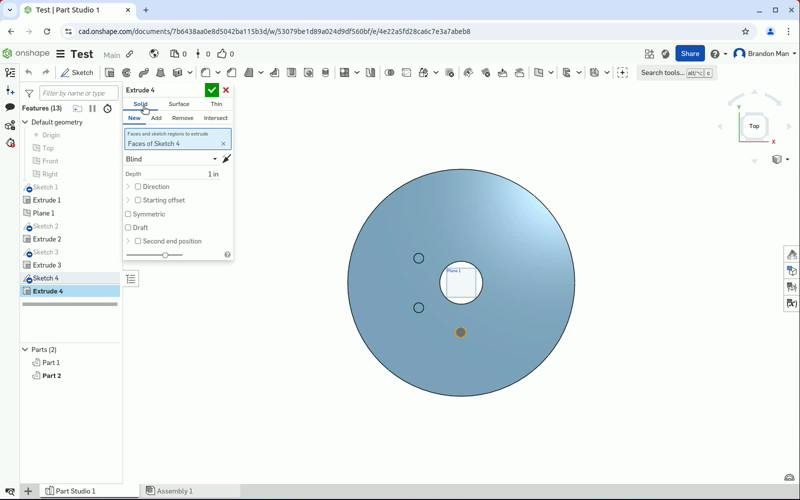
click(143, 106)
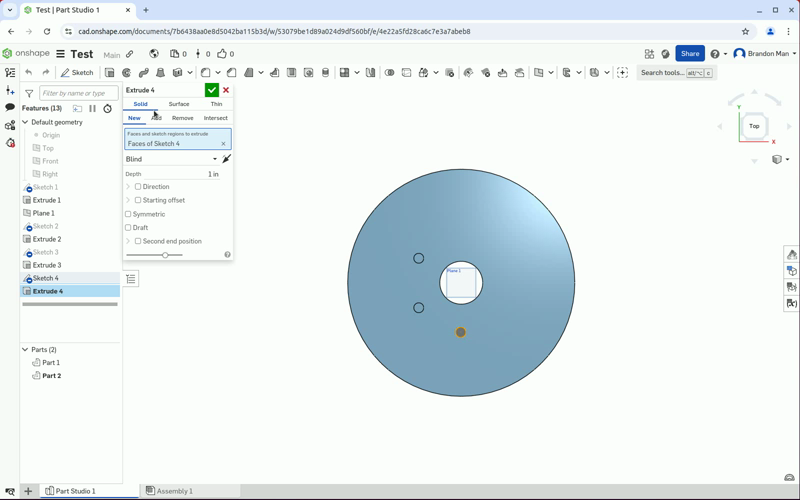
mouse_move(186, 120)
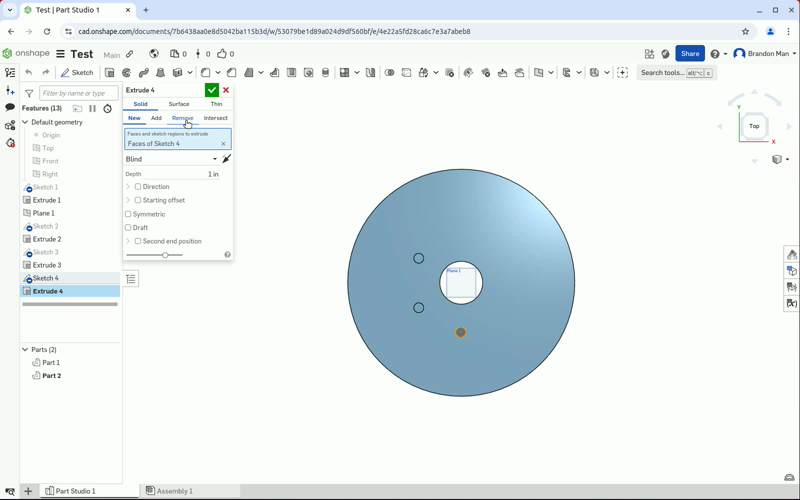
click(186, 120)
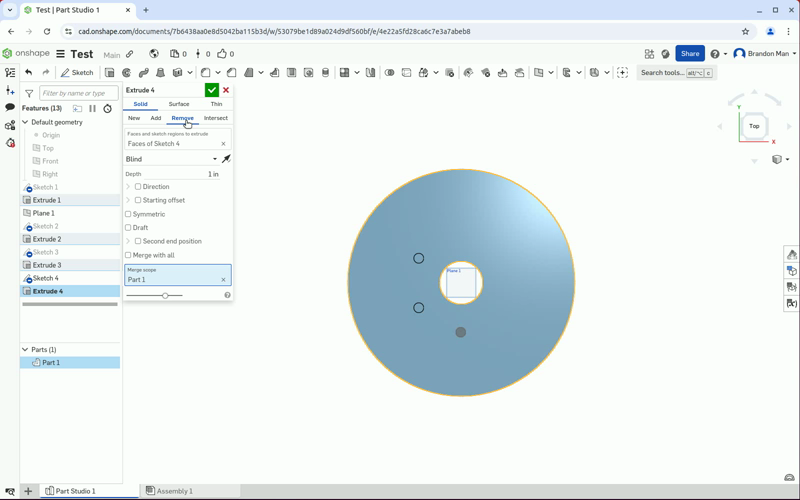
key(tab, 4)
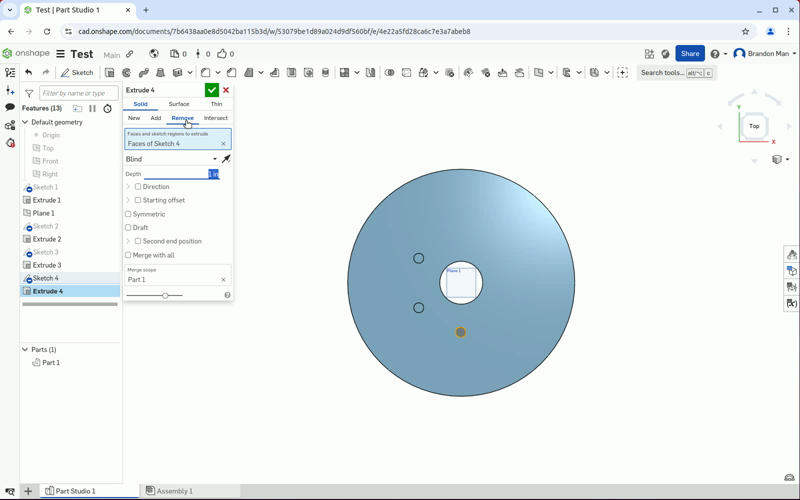
text(2.166)
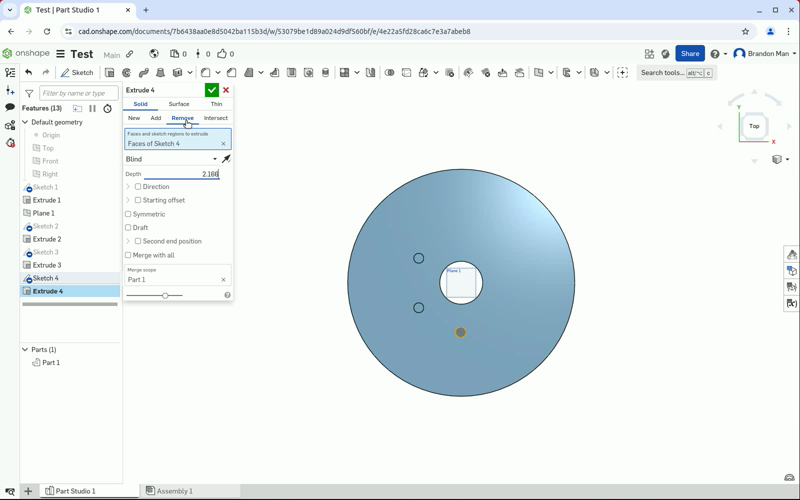
key(tab, 6)
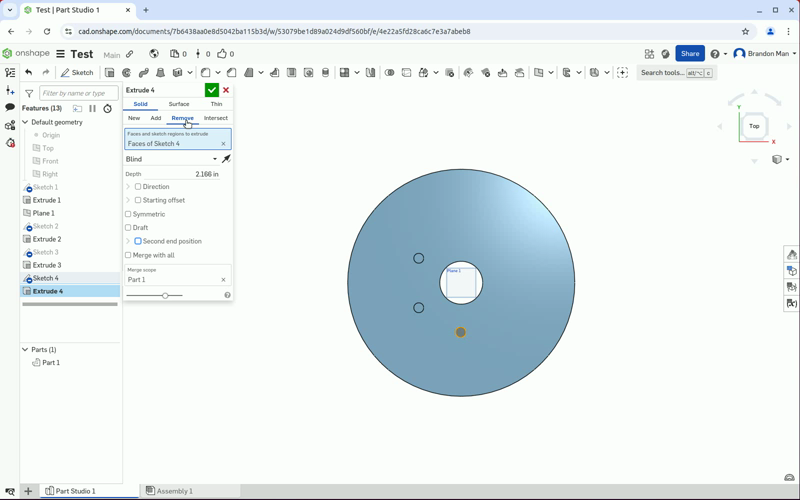
key(space)
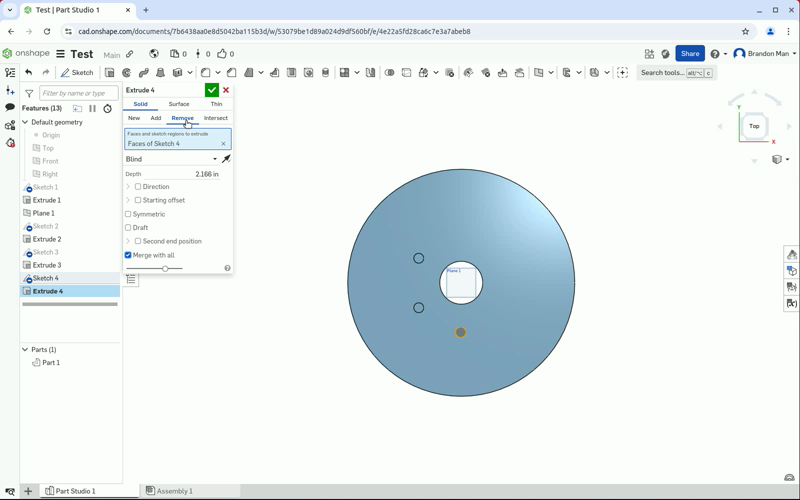
key(enter)
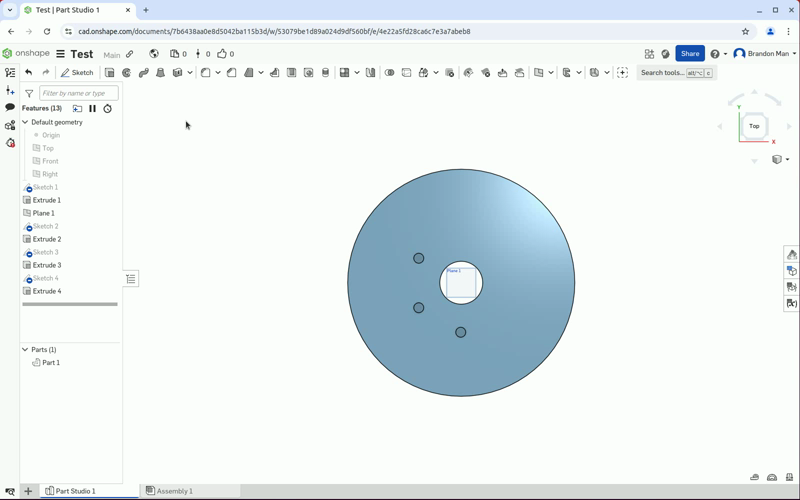
key(shift+h)
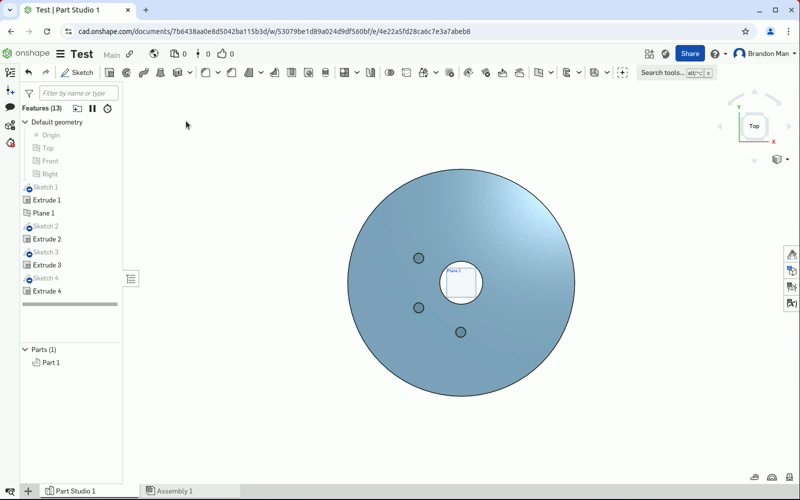
key(shift+h)
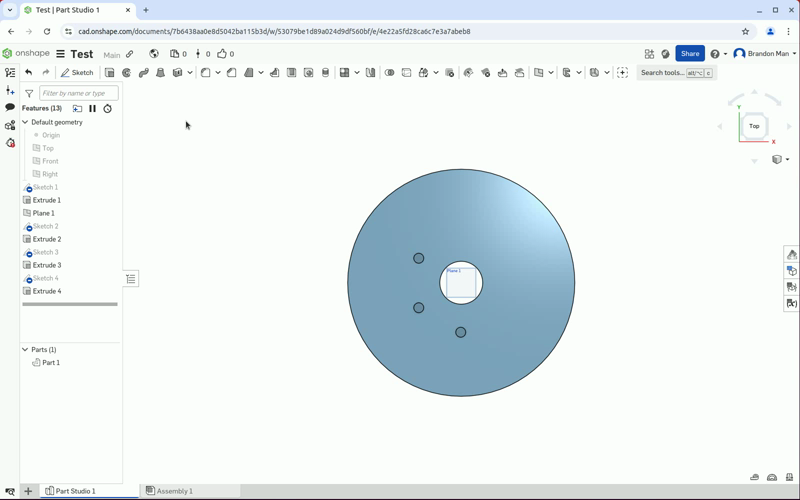
mouse_move(73, 189)
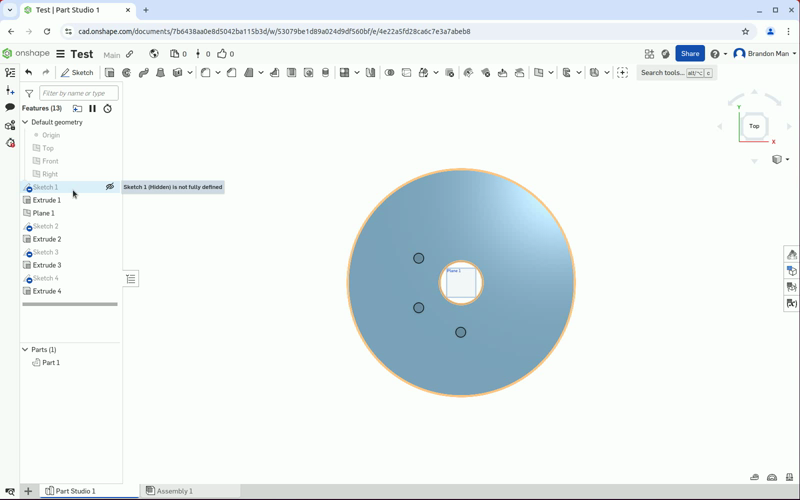
click(73, 189)
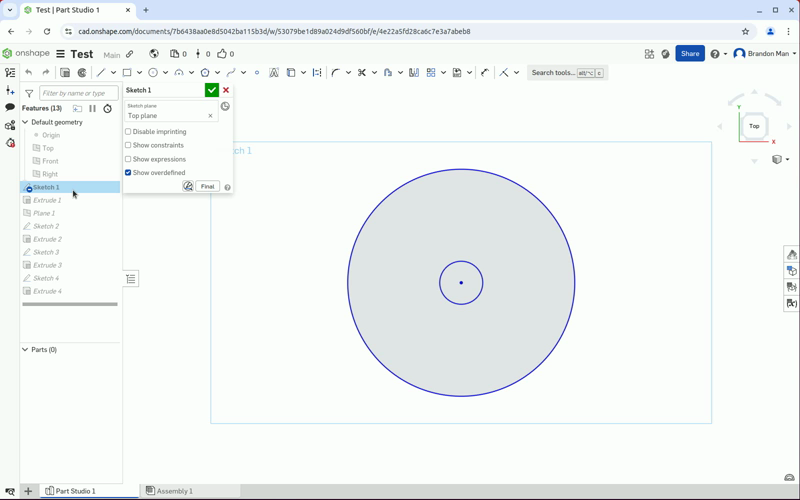
mouse_move(229, 92)
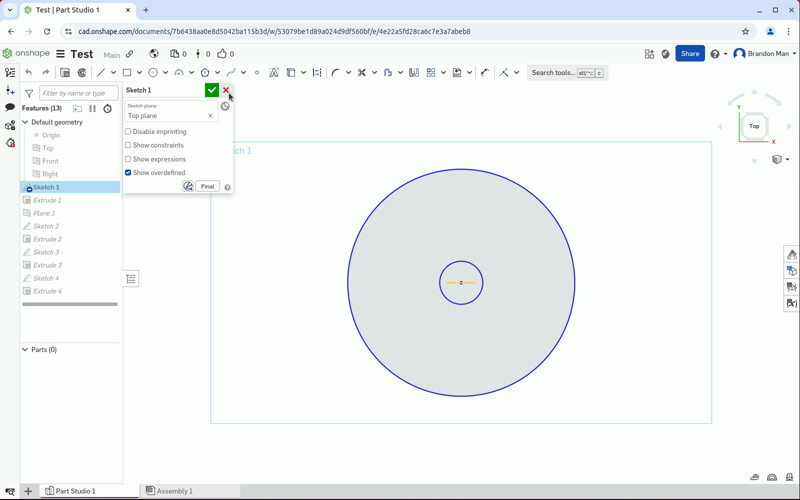
click(229, 92)
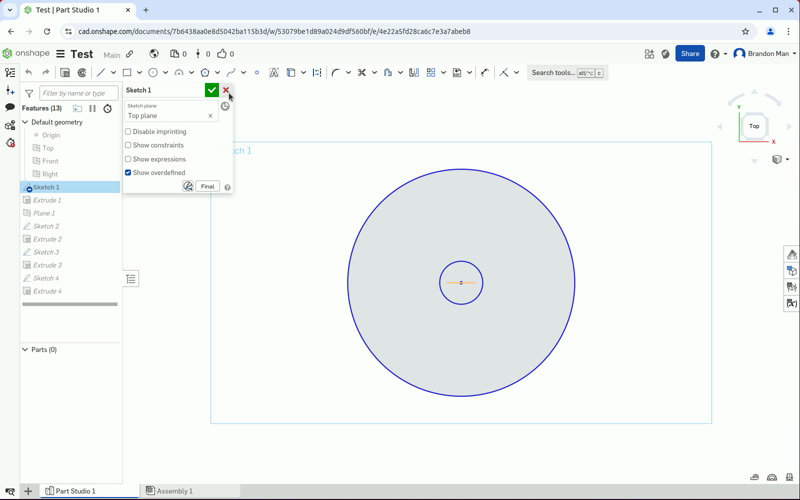
key(shift+s)
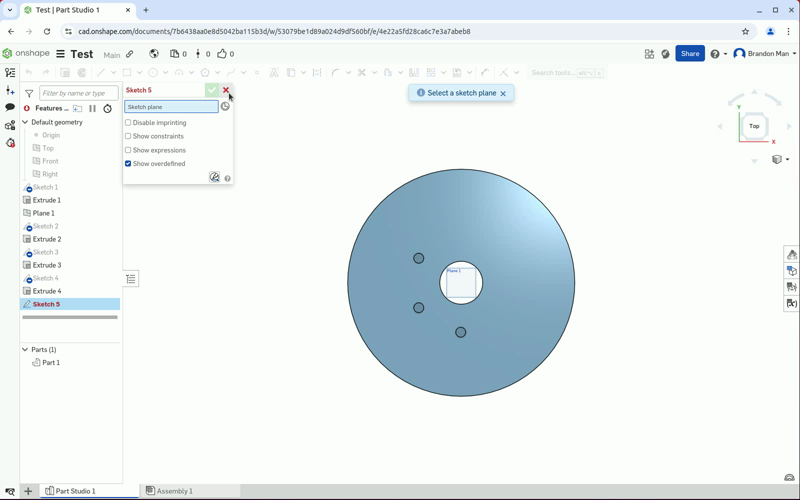
mouse_move(73, 215)
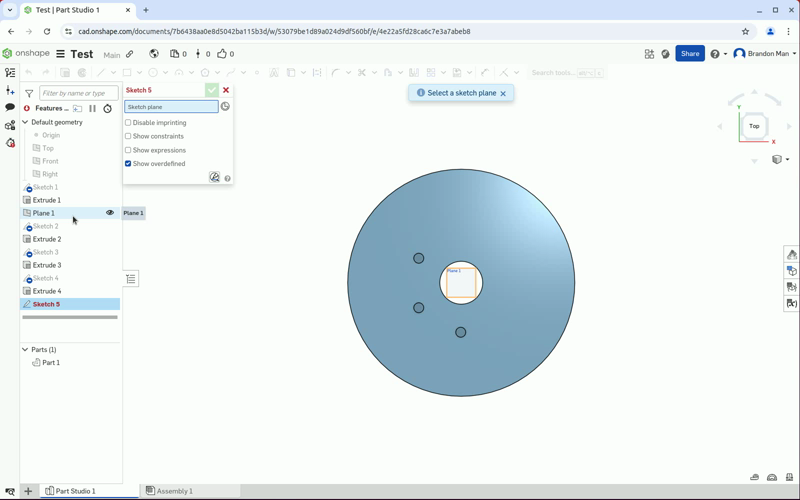
click(73, 215)
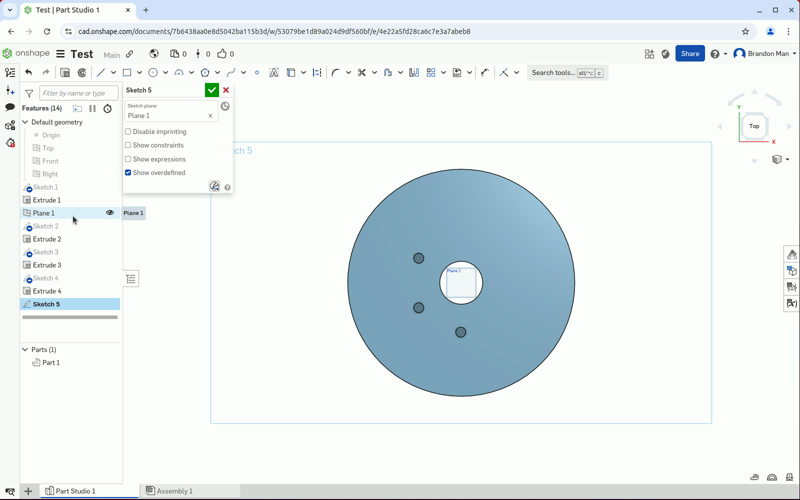
mouse_move(73, 352)
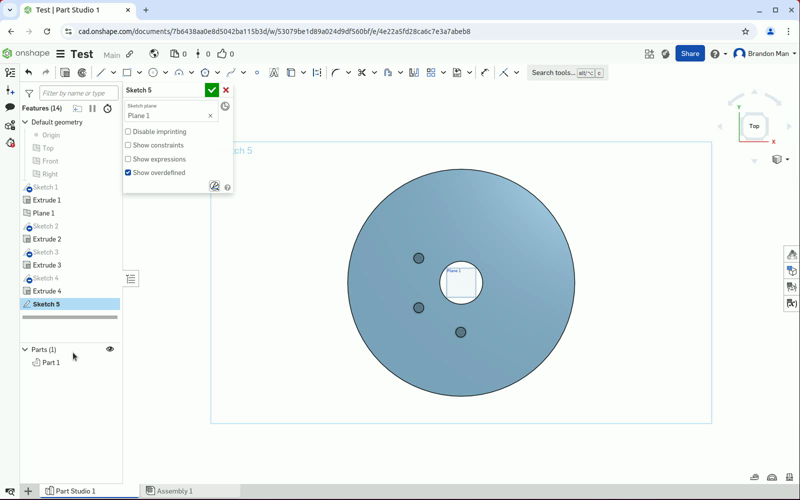
key(y)
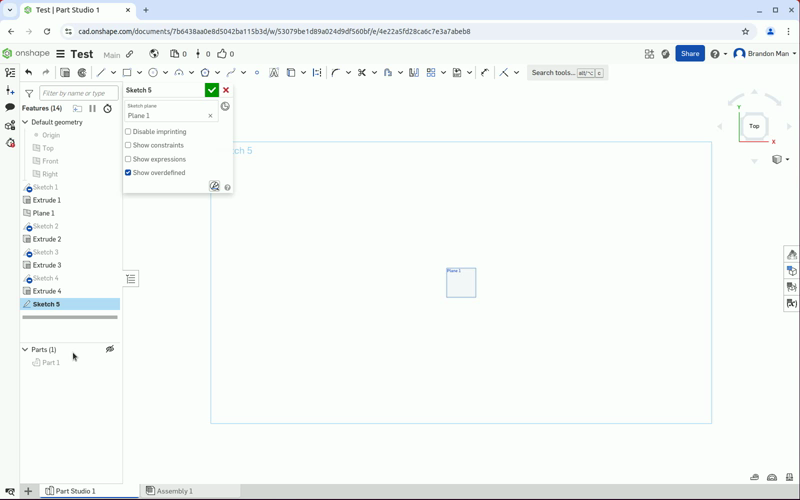
key(c)
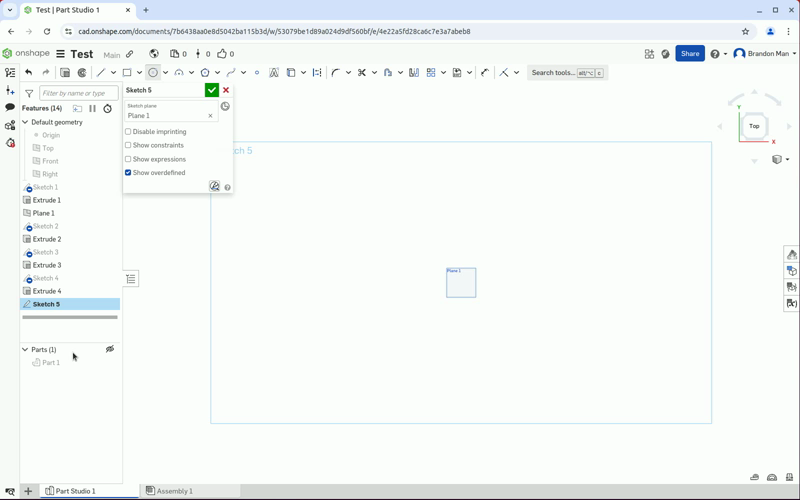
key_down(shift)
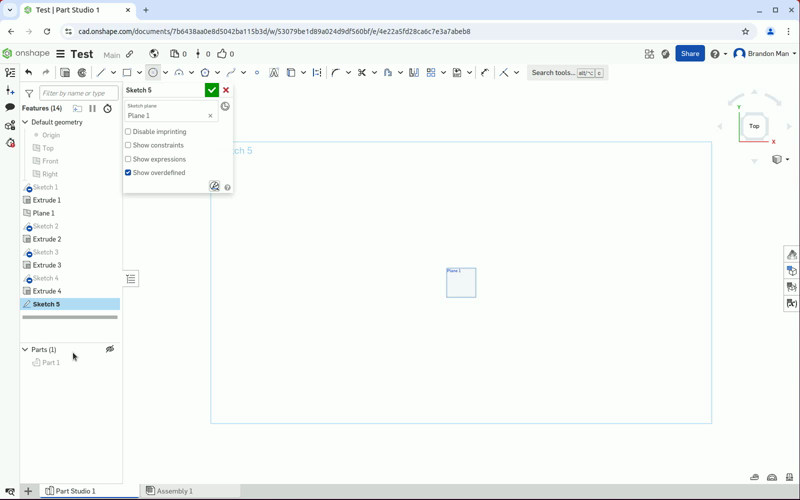
mouse_move(504, 307)
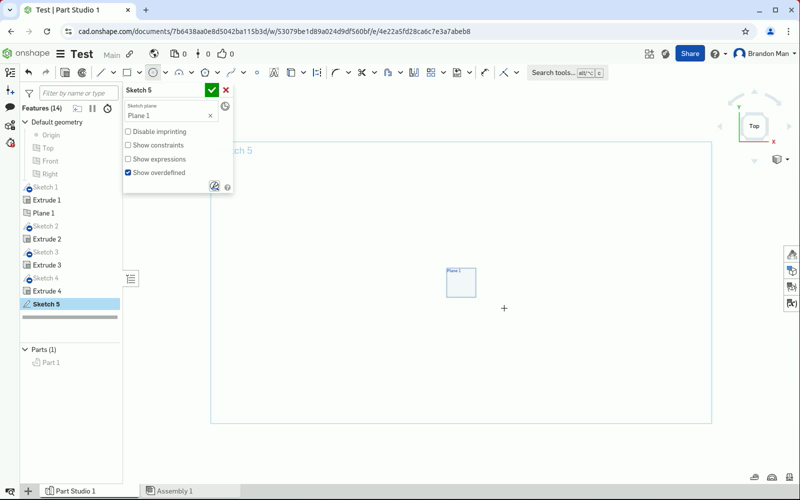
click(504, 307)
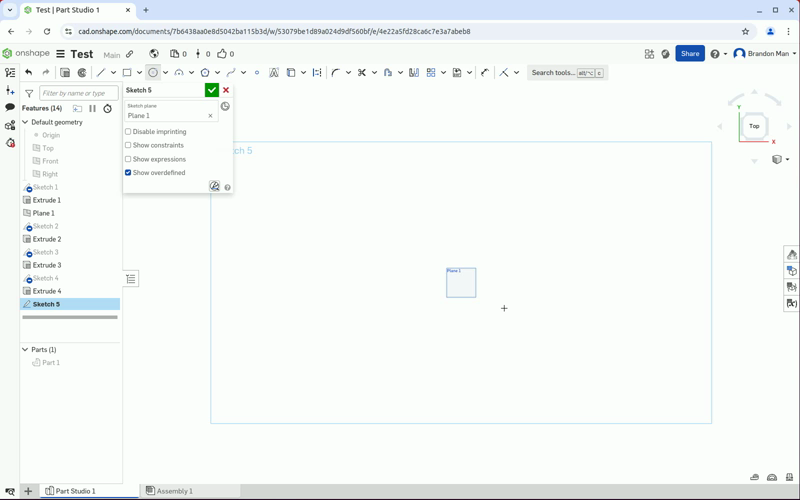
key_up(shift)
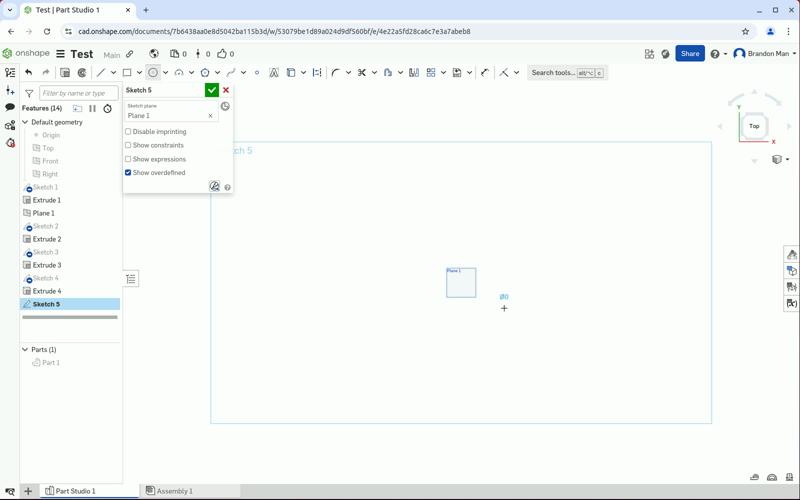
mouse_move(509, 307)
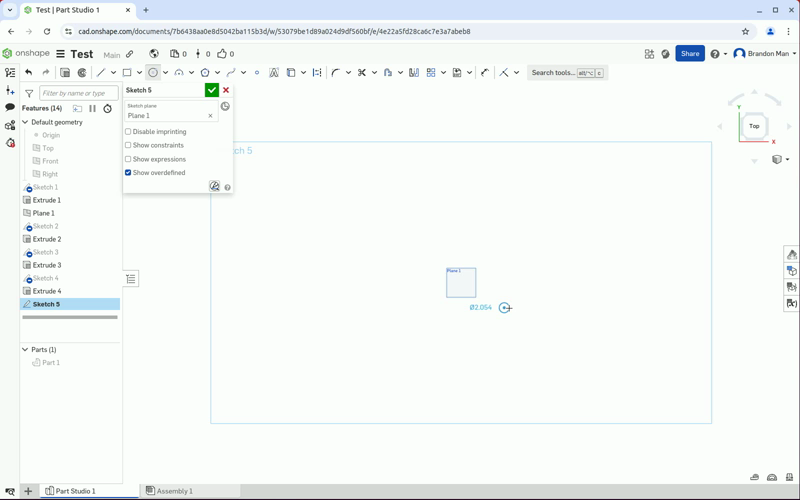
click(509, 307)
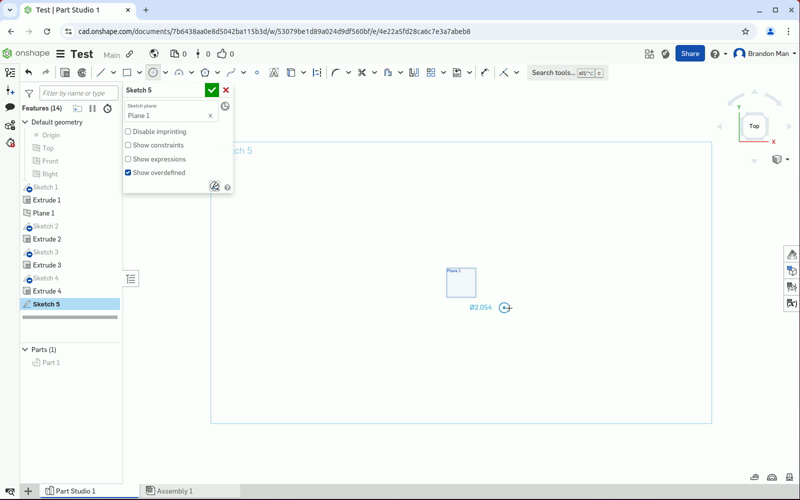
key(esc)
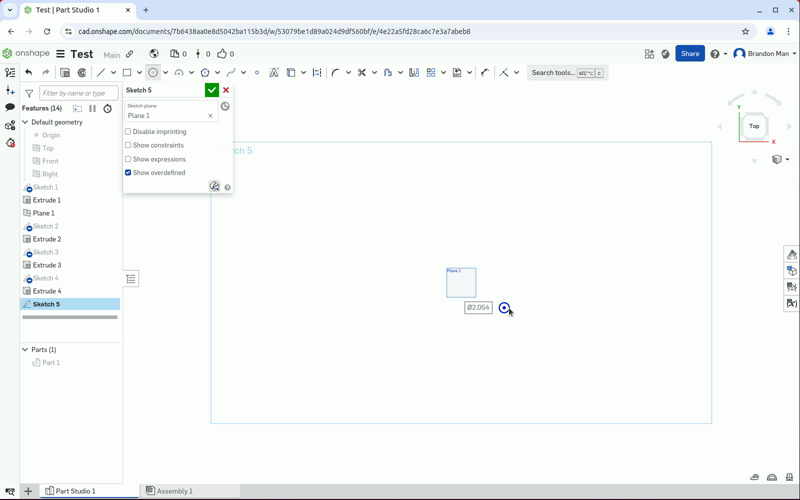
mouse_move(501, 309)
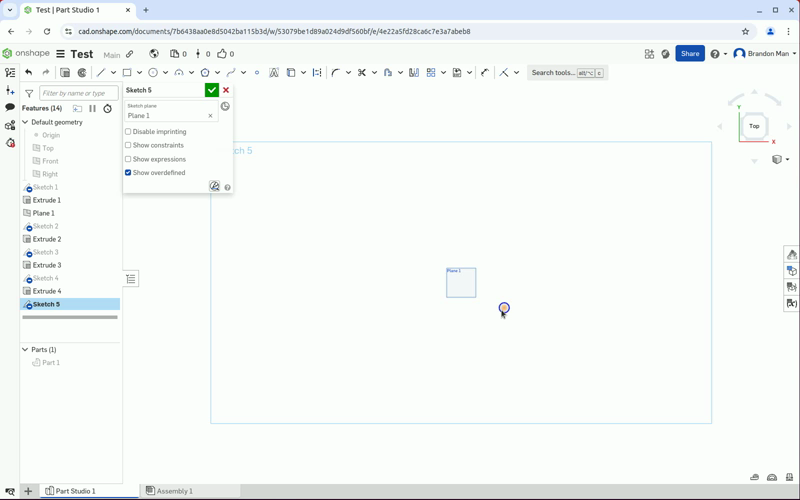
scroll(6)
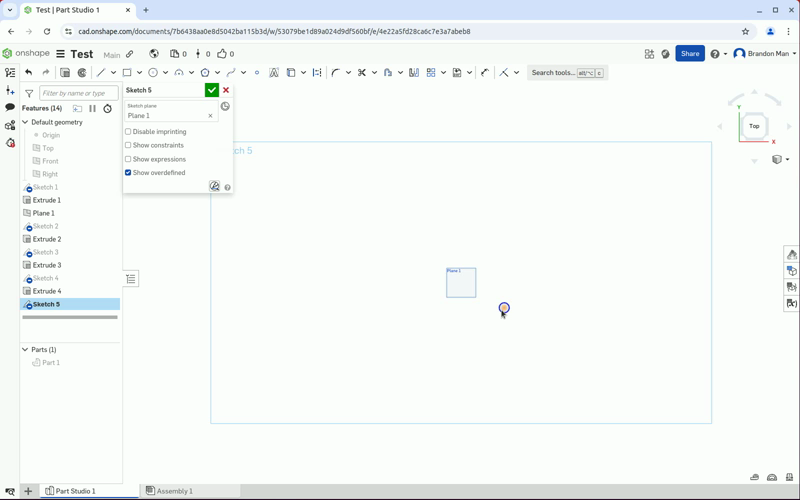
scroll(6)
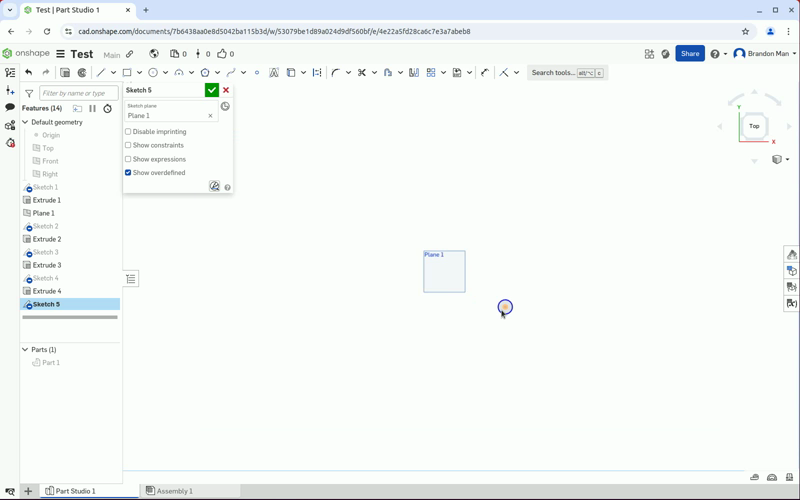
scroll(6)
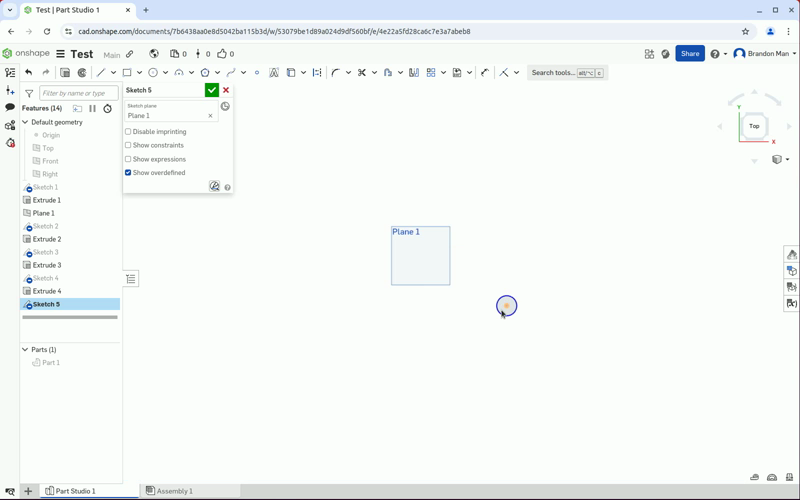
scroll(6)
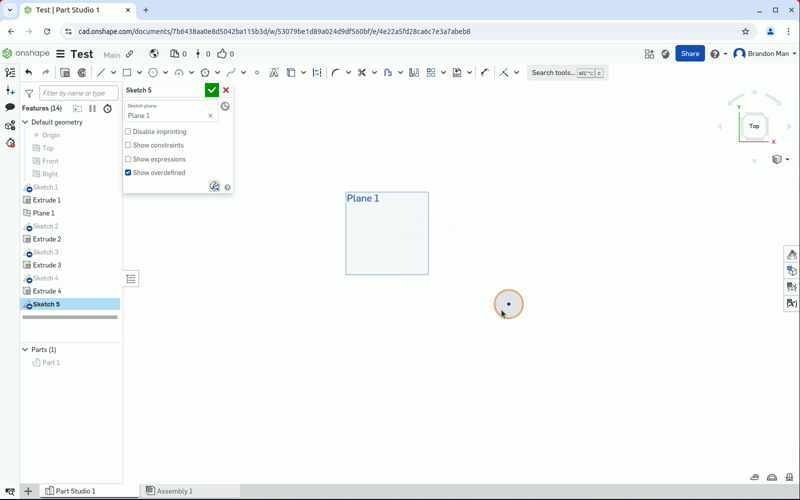
scroll(6)
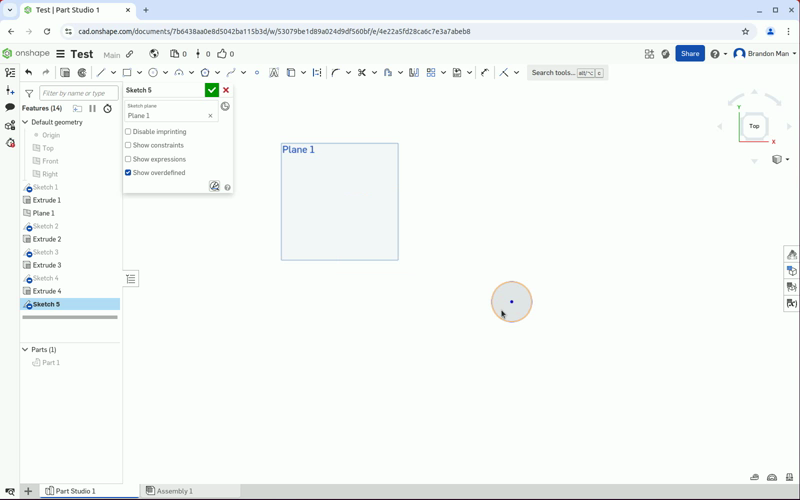
scroll(6)
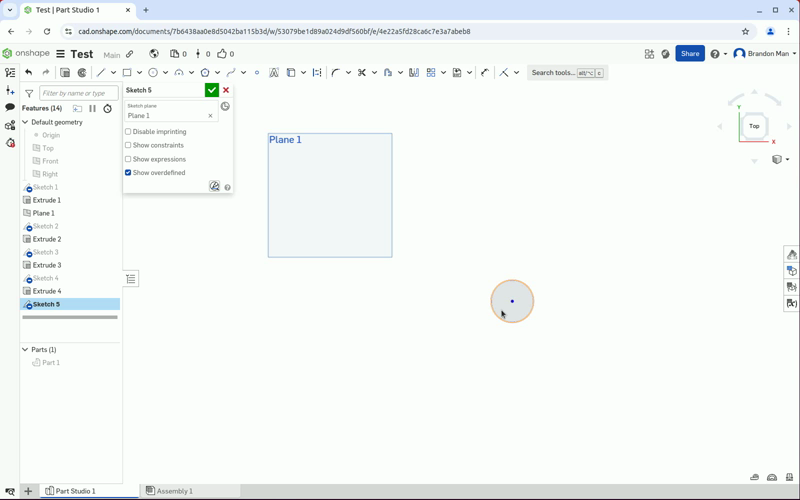
scroll(6)
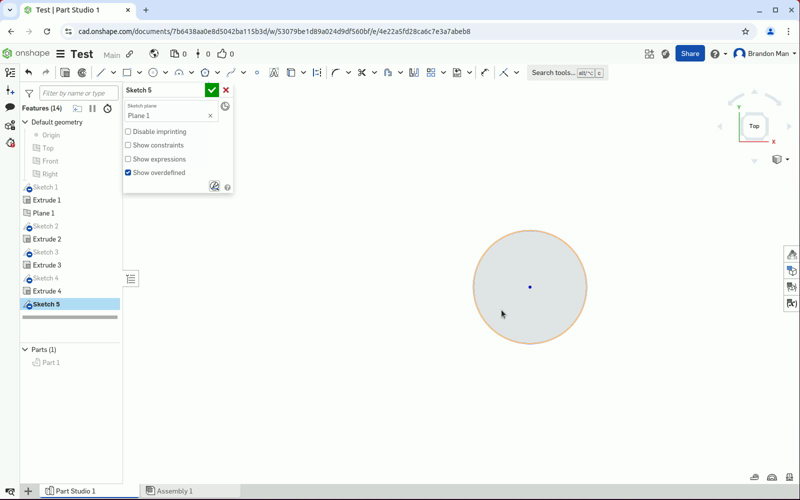
click(501, 309)
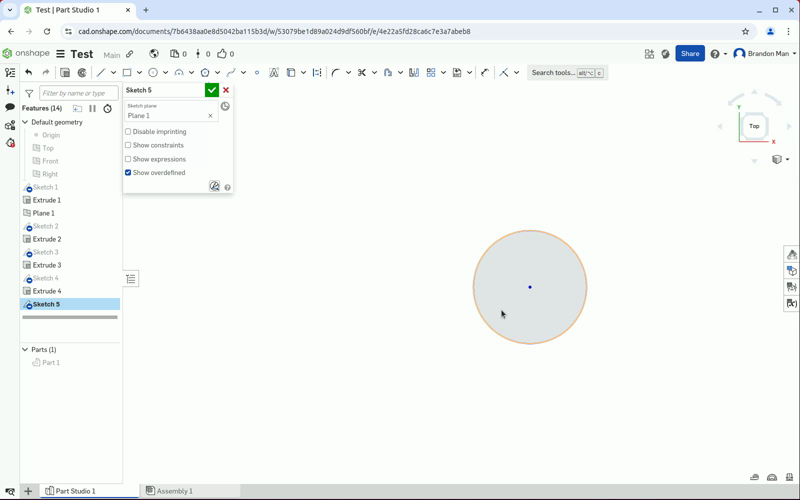
scroll(-6)
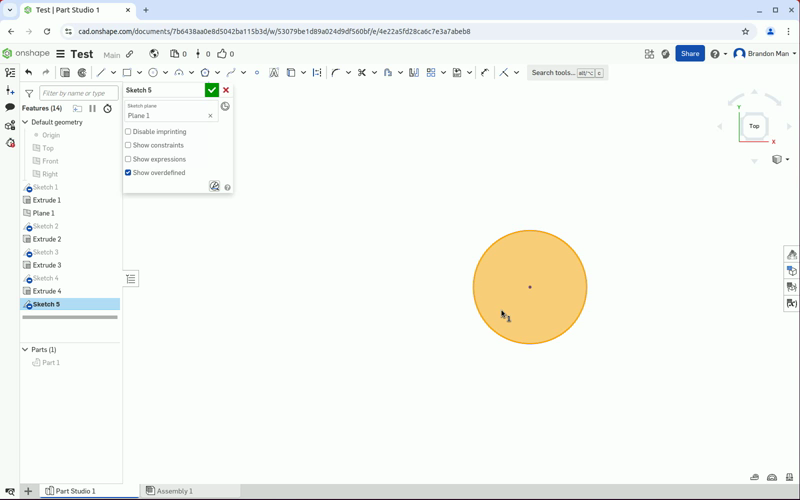
scroll(-6)
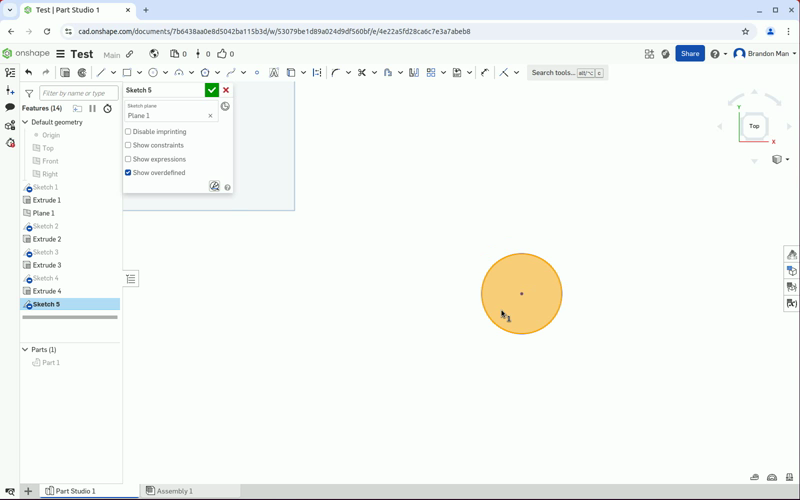
scroll(-6)
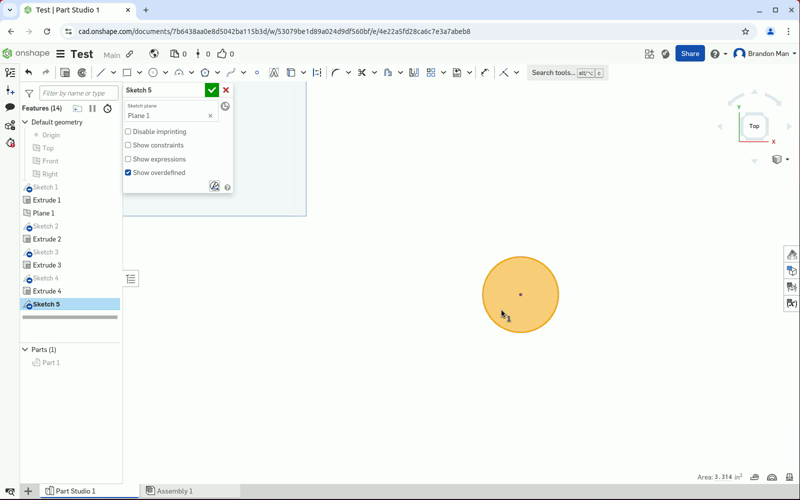
scroll(-6)
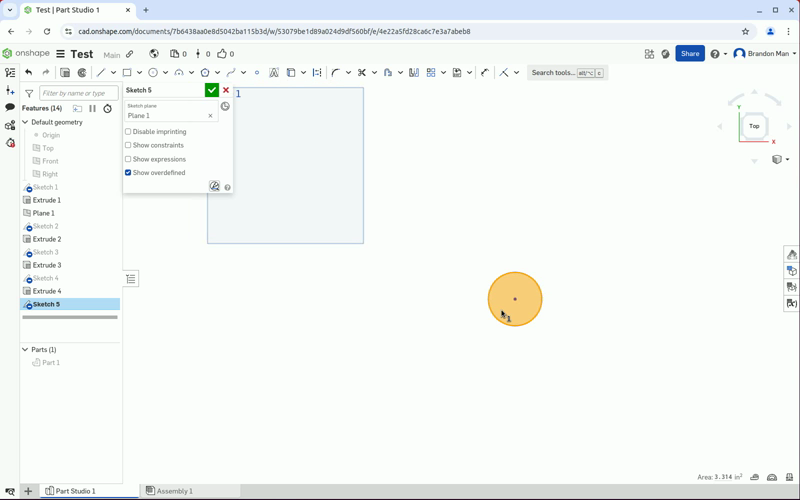
scroll(-6)
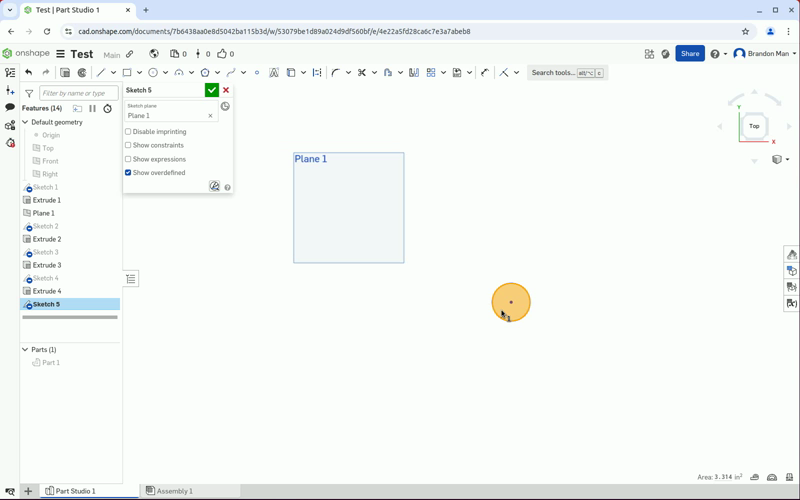
scroll(-6)
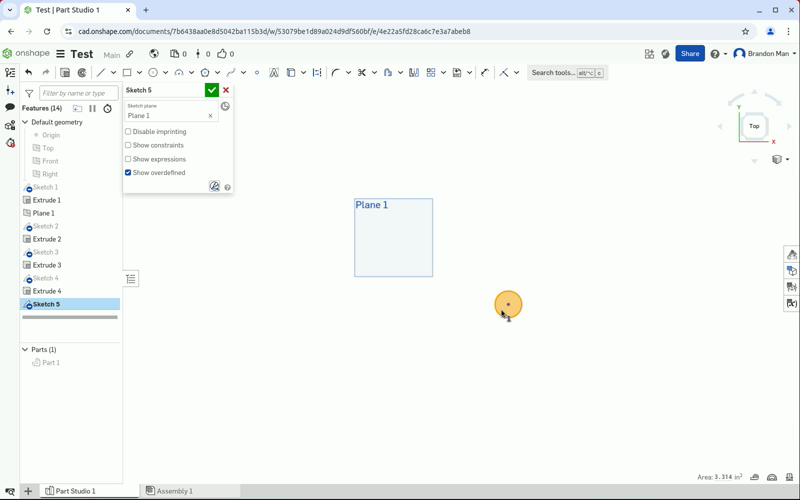
scroll(-6)
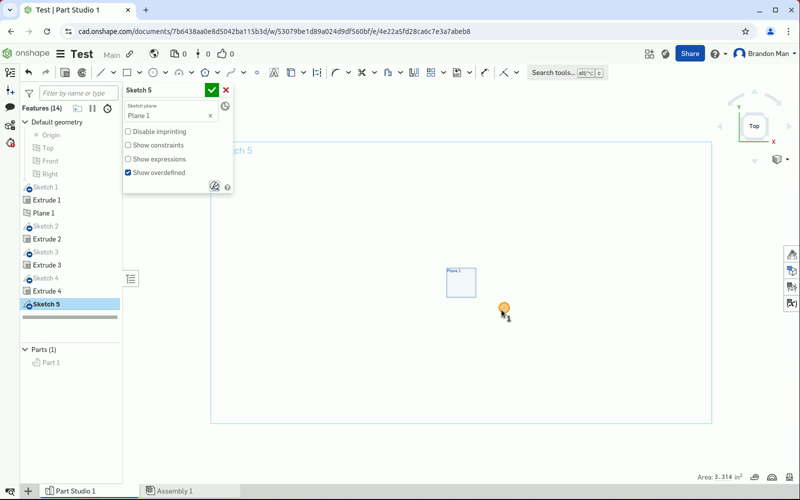
mouse_move(73, 352)
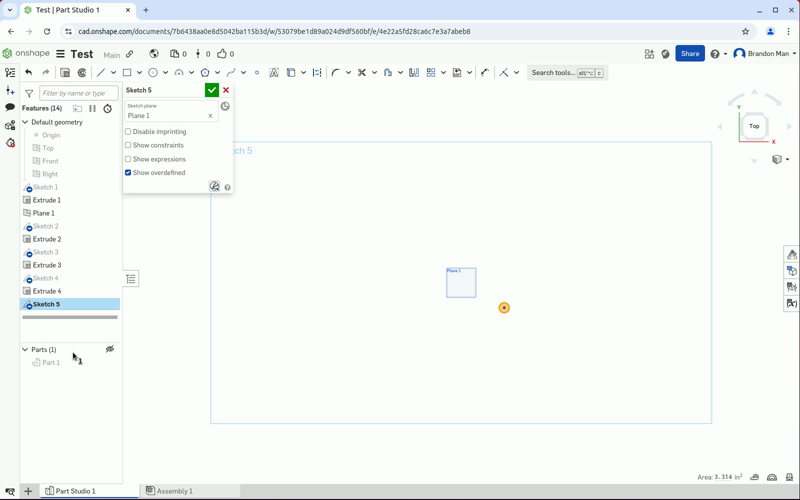
key(shift+y)
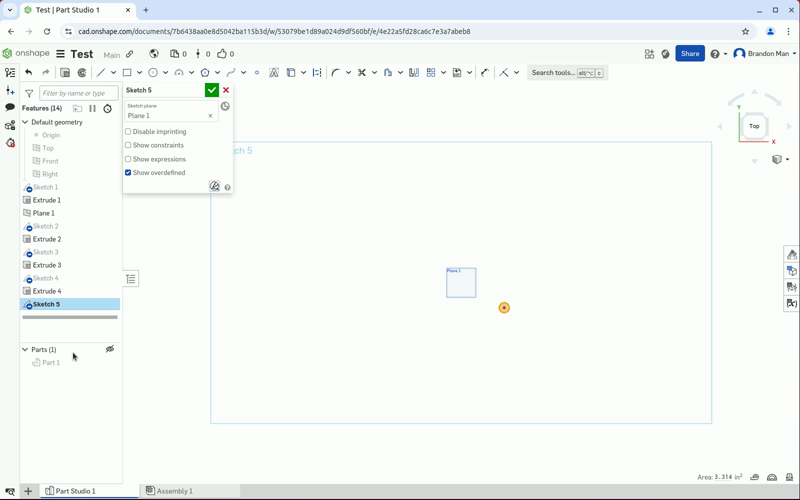
key(shift+e)
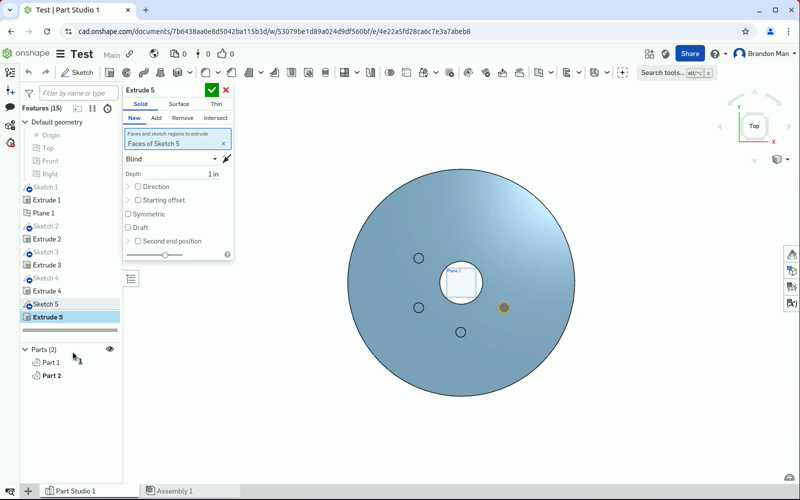
mouse_move(143, 106)
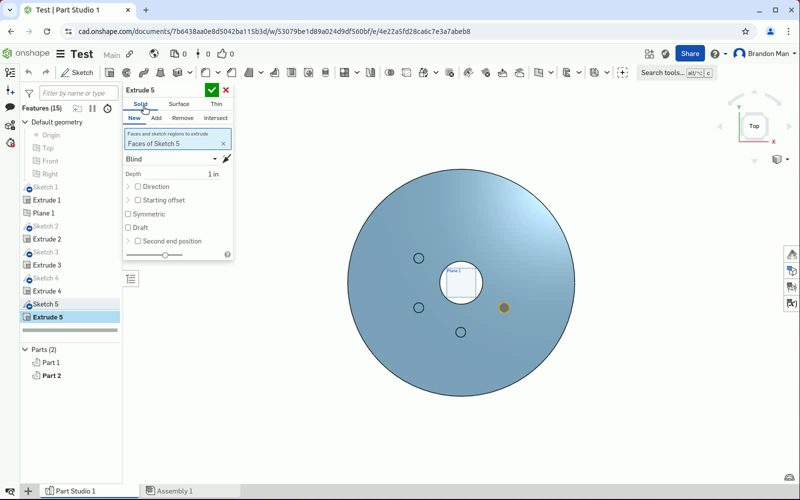
click(143, 106)
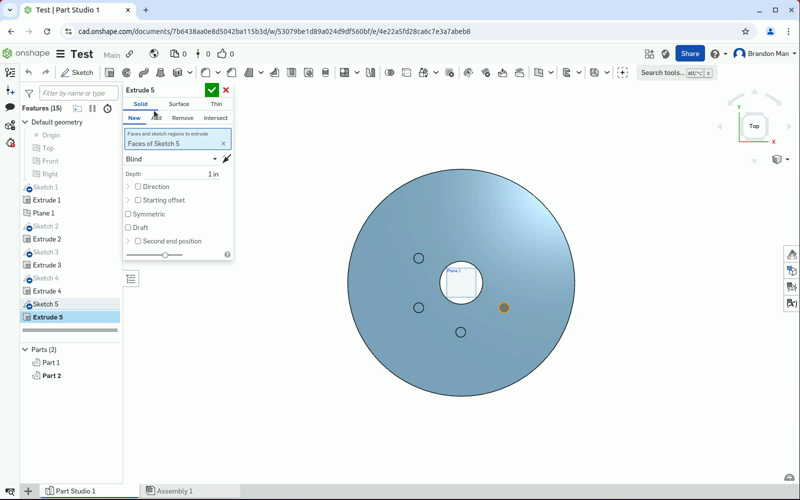
mouse_move(186, 120)
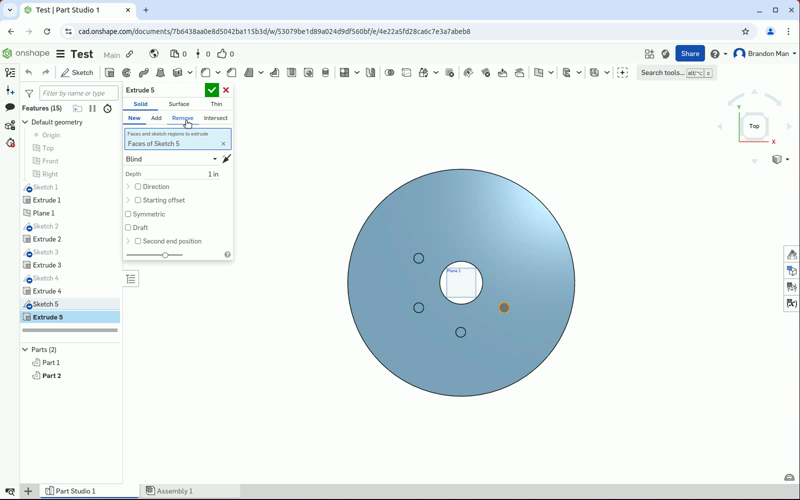
click(186, 120)
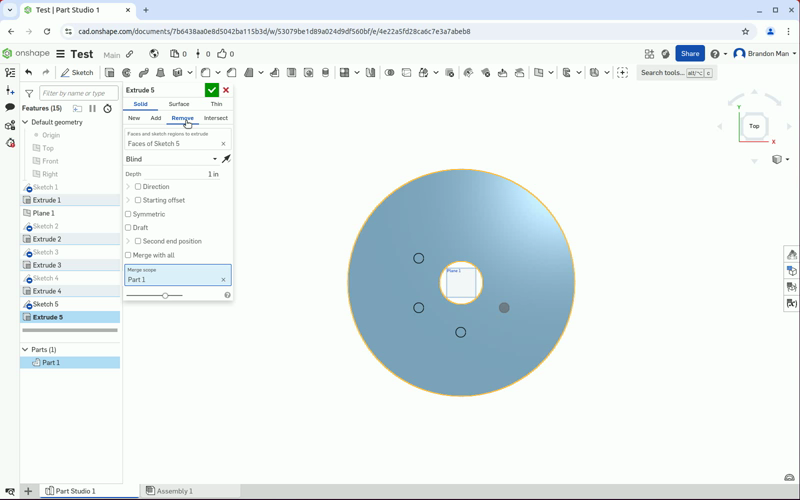
key(tab, 4)
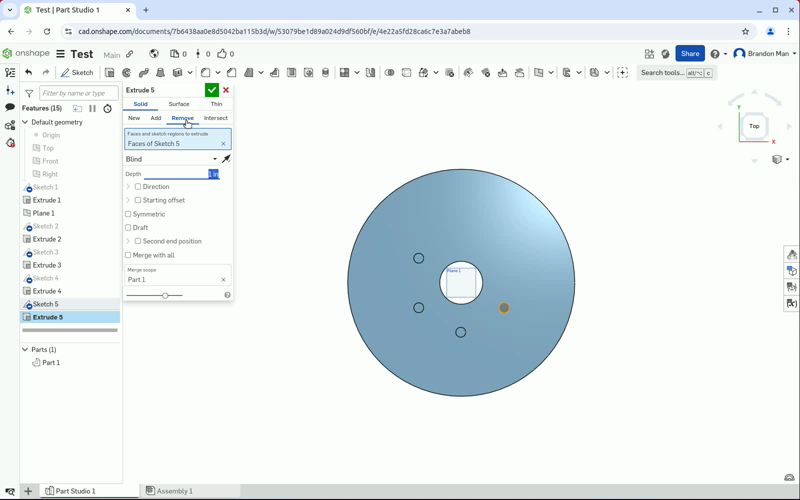
text(2.166)
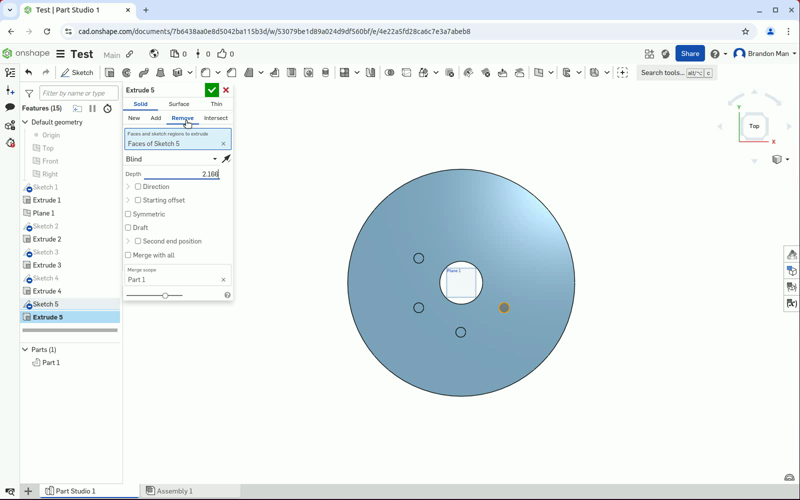
key(tab, 6)
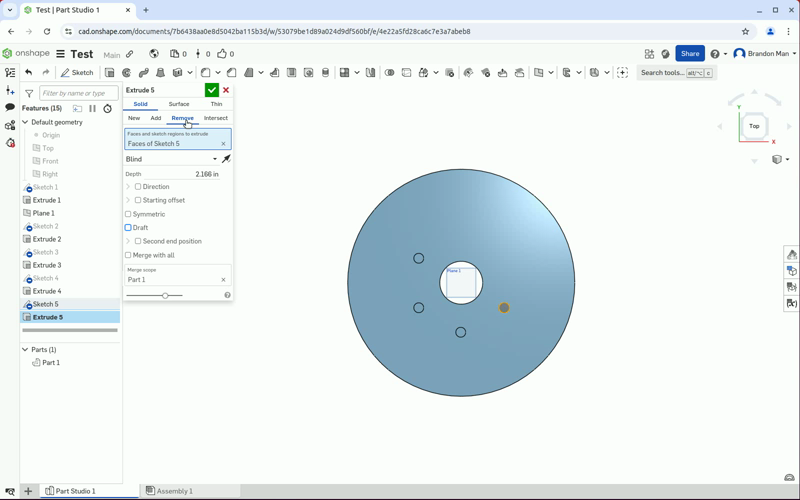
key(space)
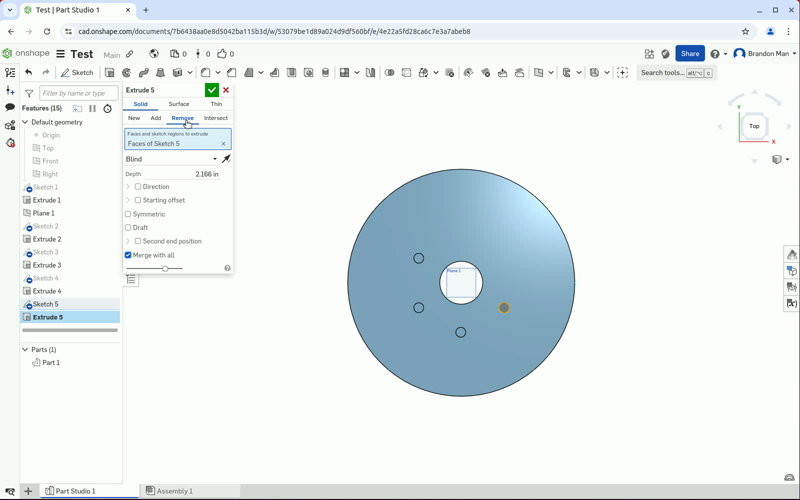
key(enter)
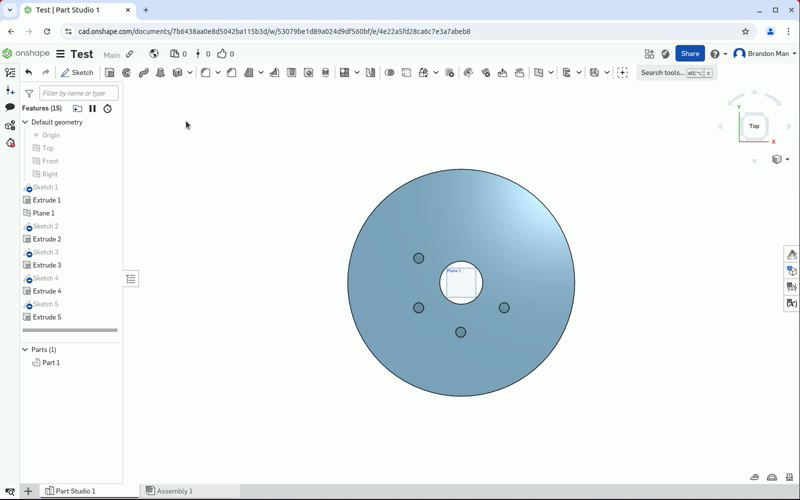
key(shift+h)
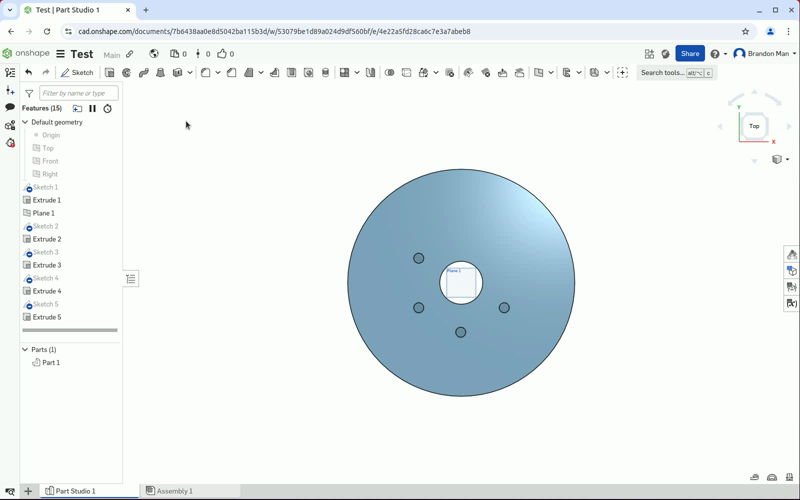
key(shift+h)
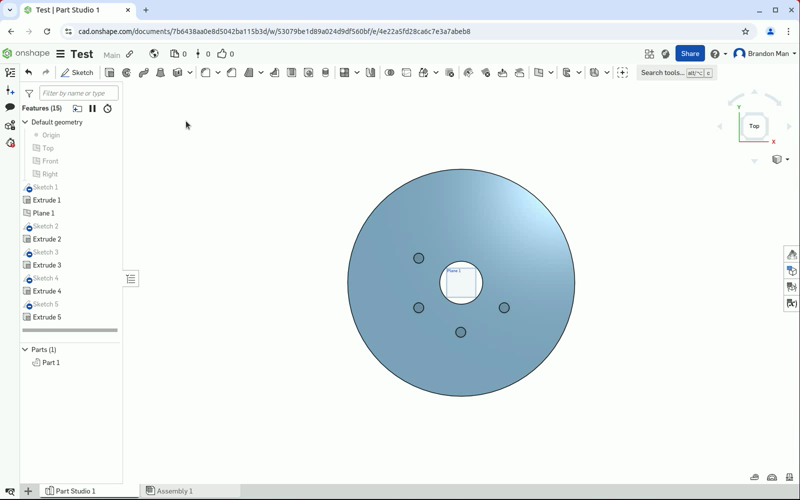
mouse_move(73, 189)
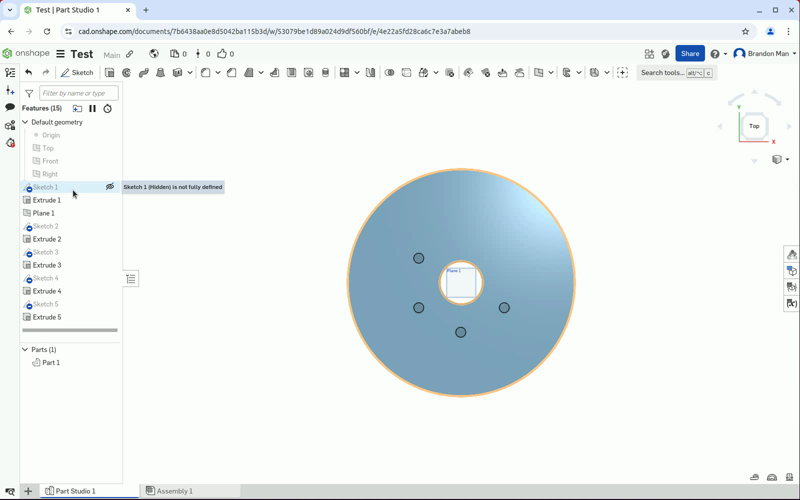
click(73, 189)
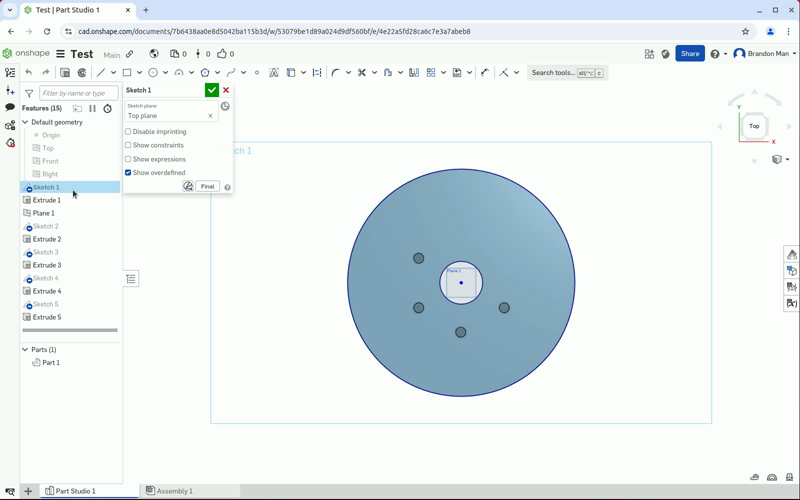
mouse_move(229, 92)
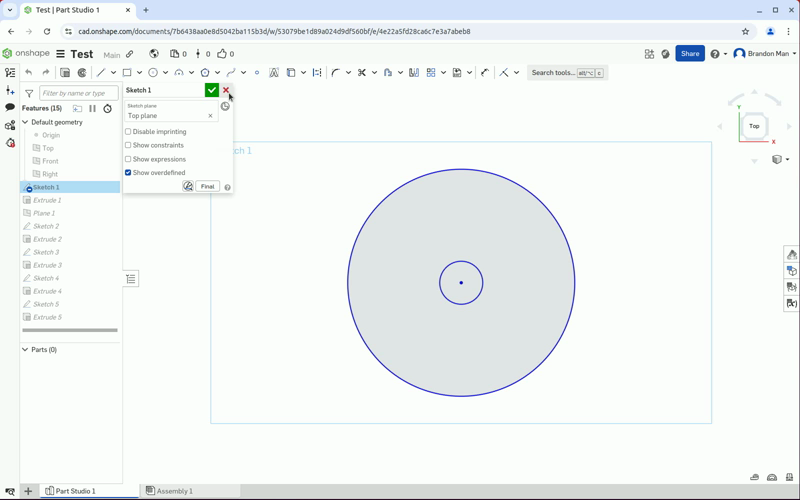
click(229, 92)
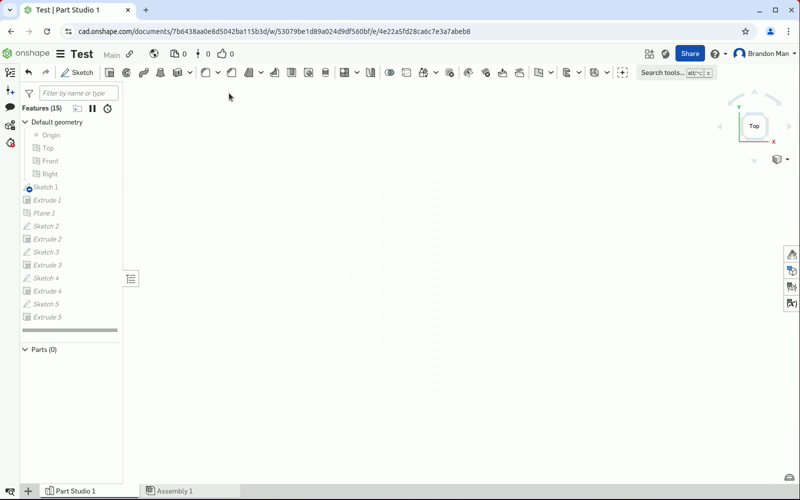
key(shift+s)
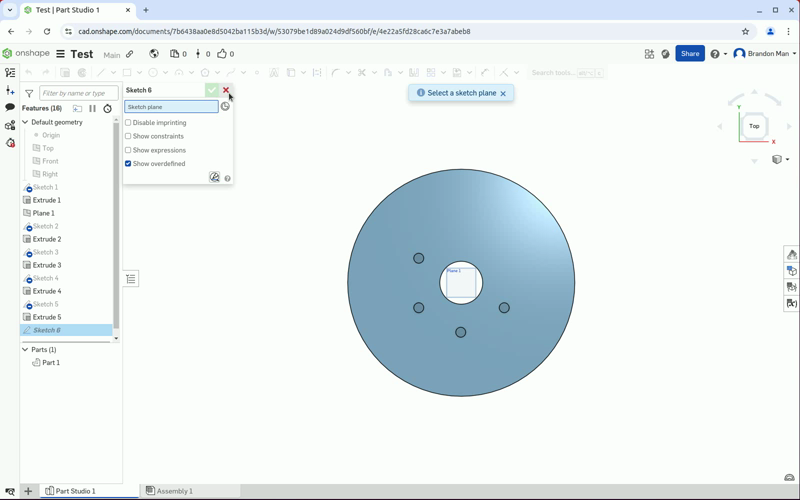
mouse_move(69, 215)
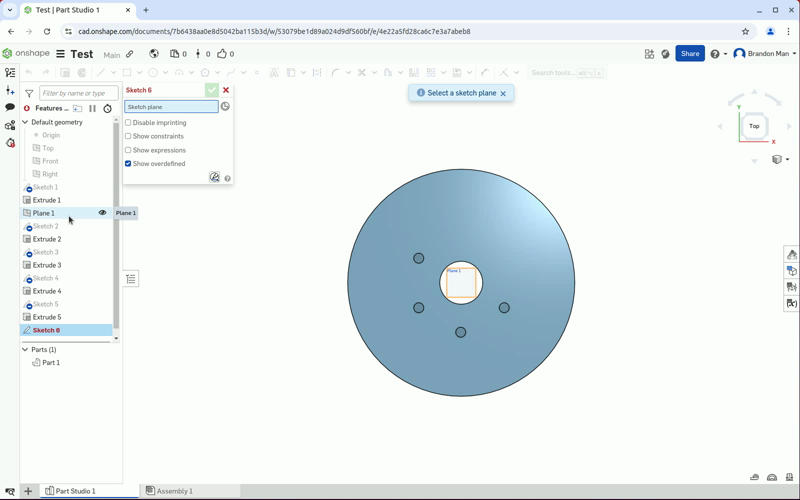
click(69, 215)
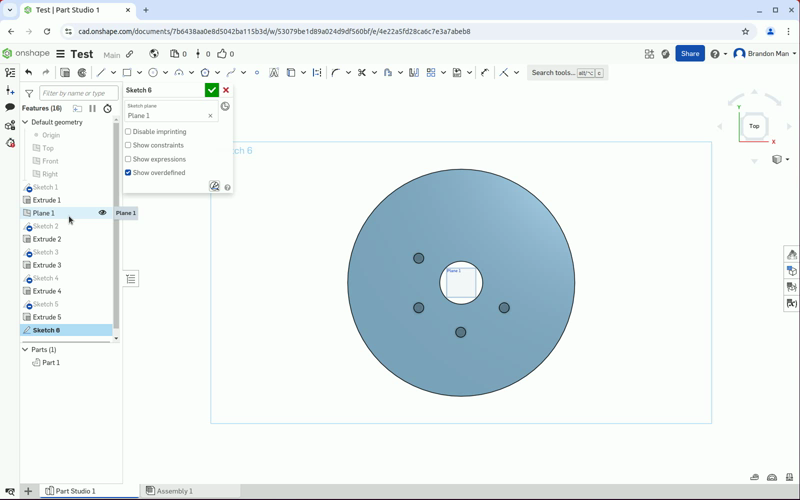
mouse_move(73, 352)
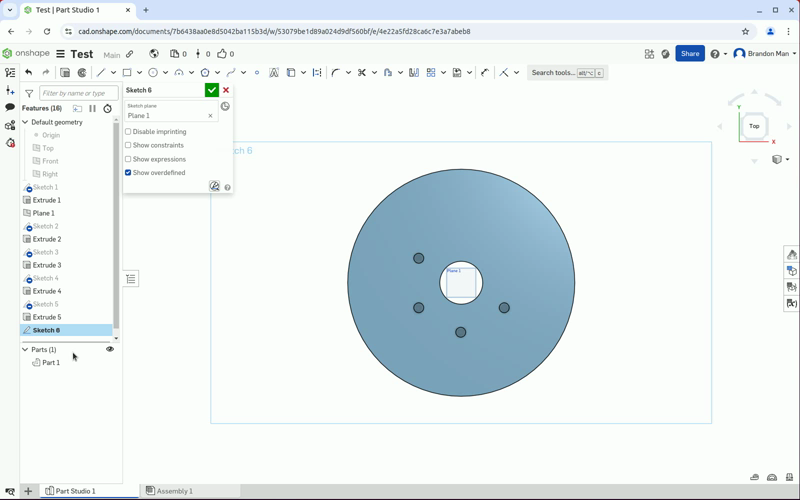
key(y)
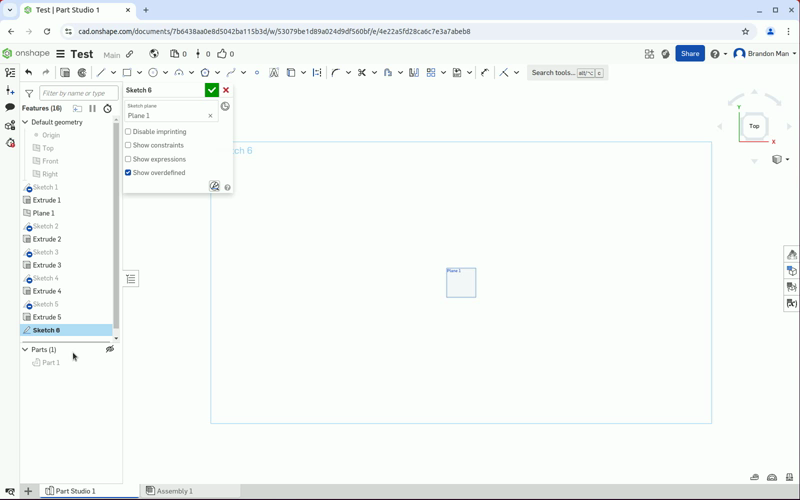
key(c)
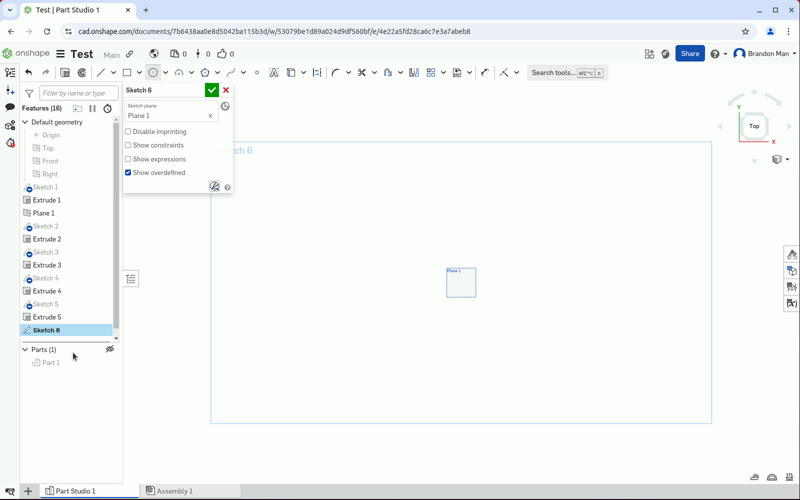
key_down(shift)
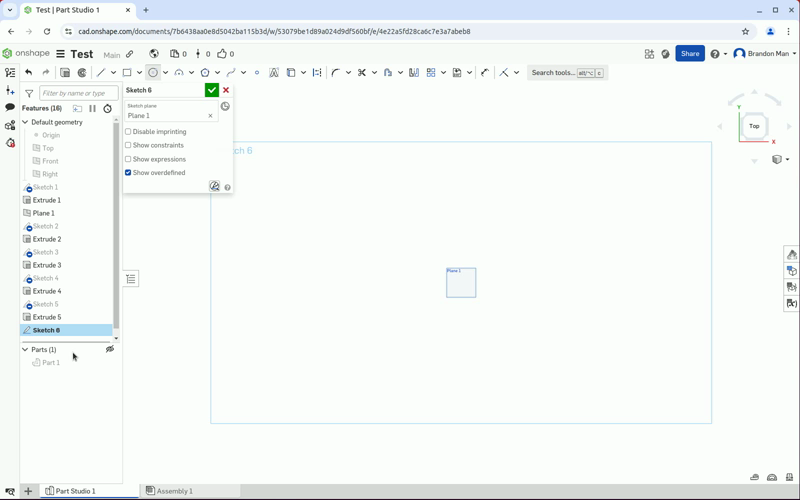
mouse_move(504, 258)
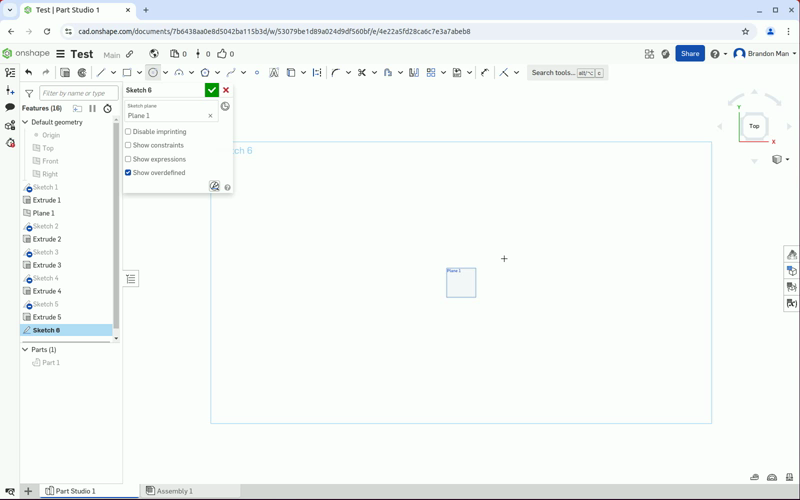
click(504, 258)
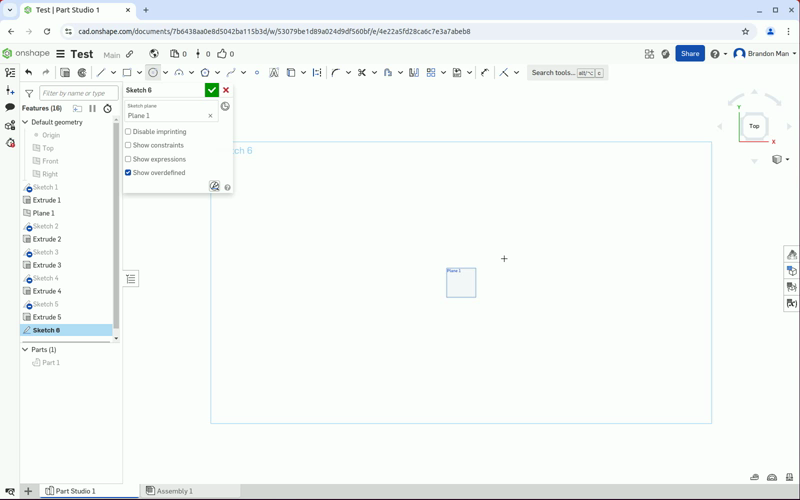
key_up(shift)
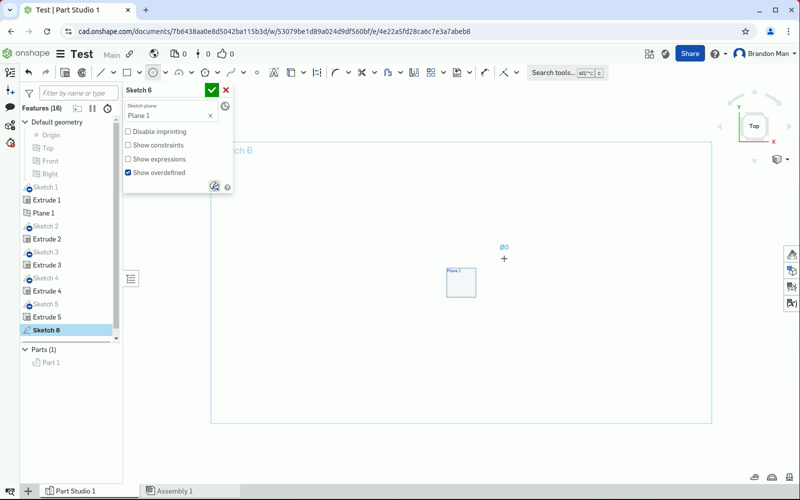
mouse_move(509, 258)
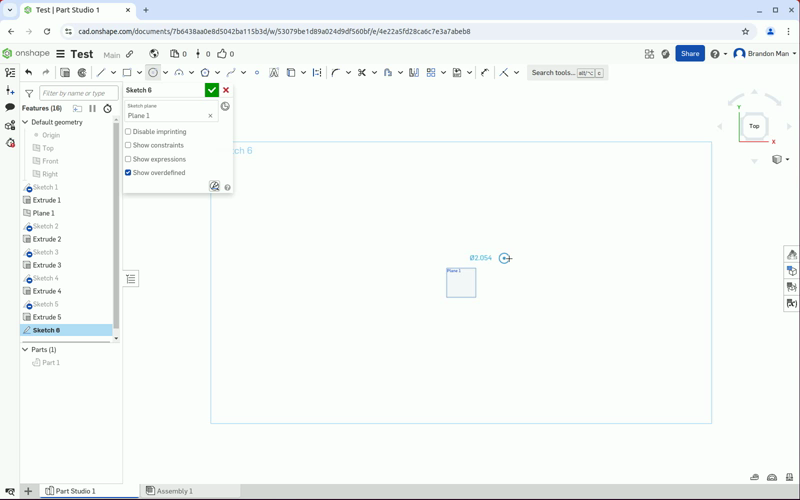
click(509, 258)
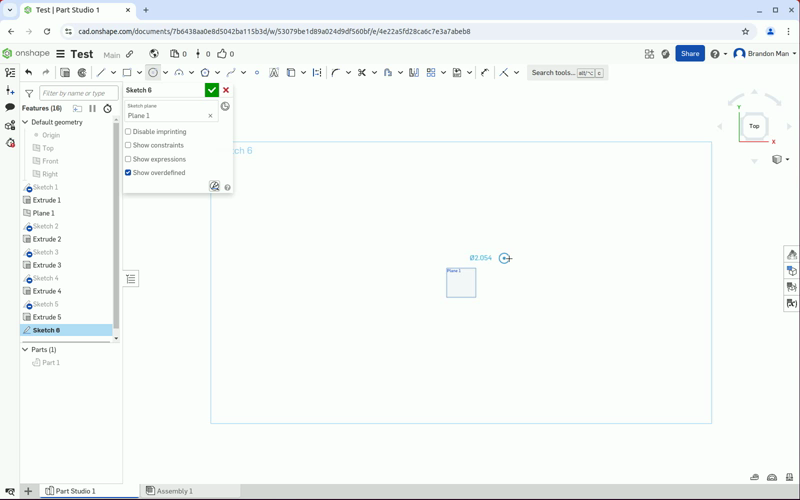
key(esc)
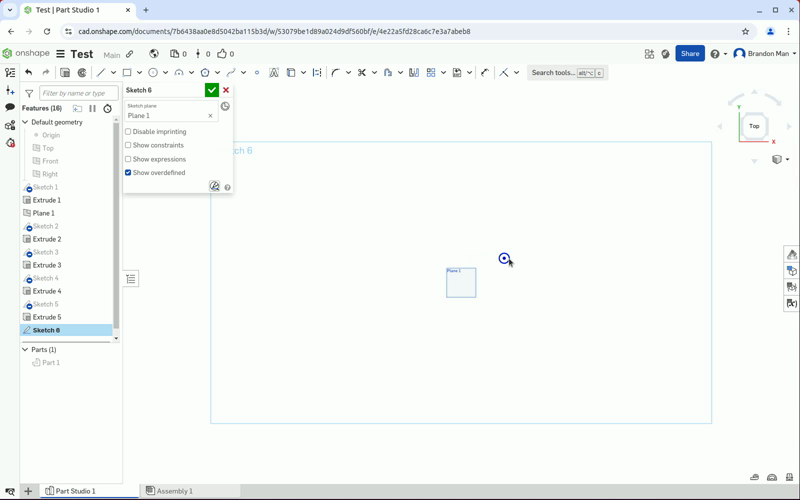
mouse_move(504, 258)
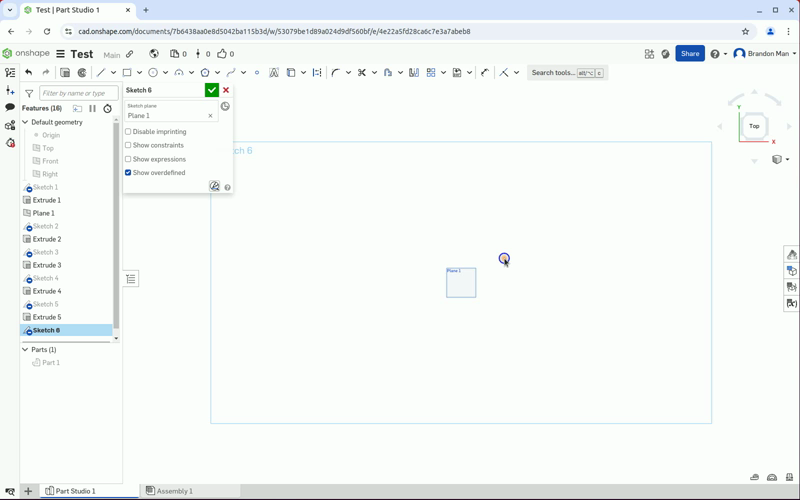
scroll(6)
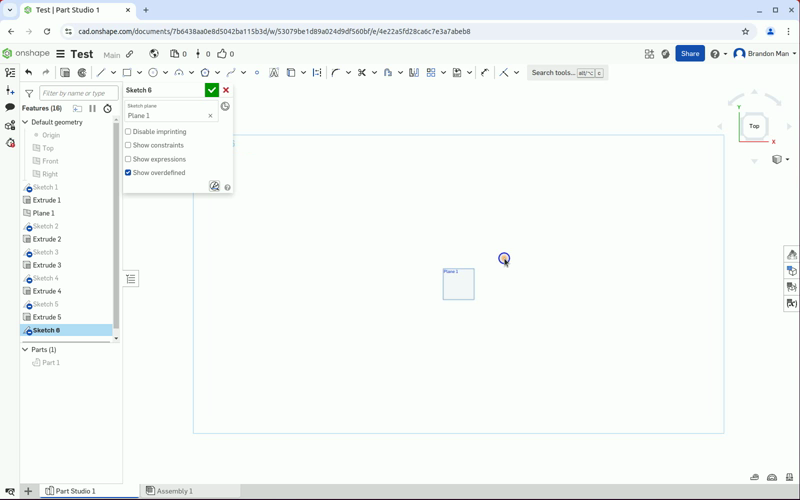
scroll(6)
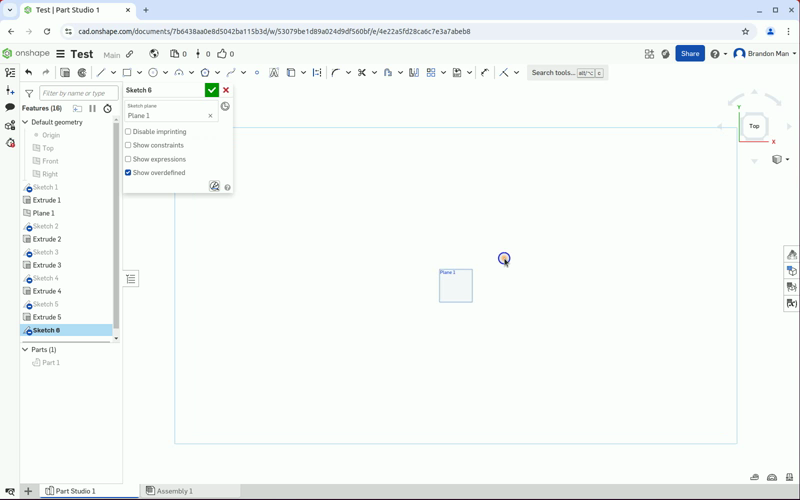
scroll(6)
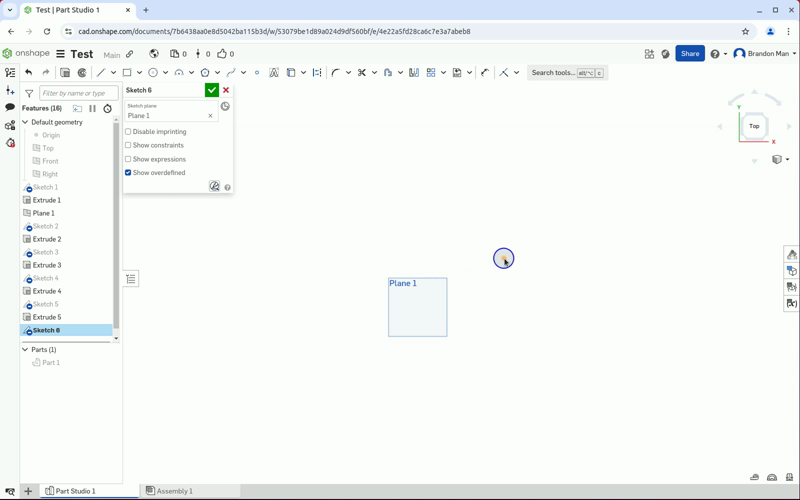
scroll(6)
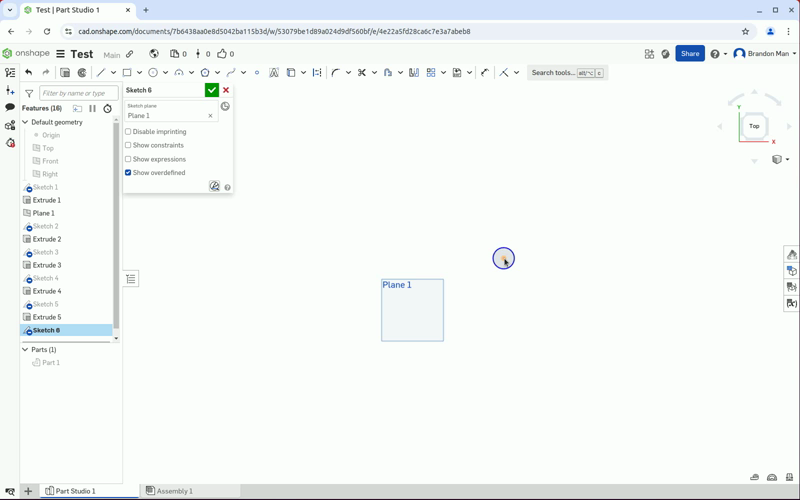
scroll(6)
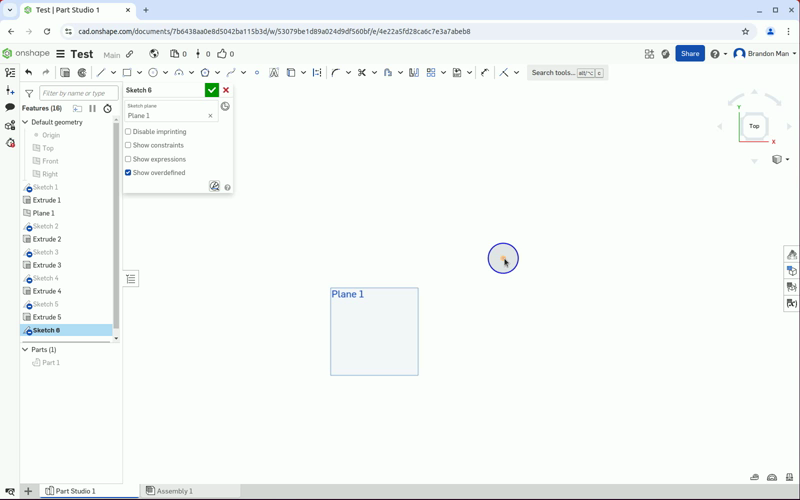
scroll(6)
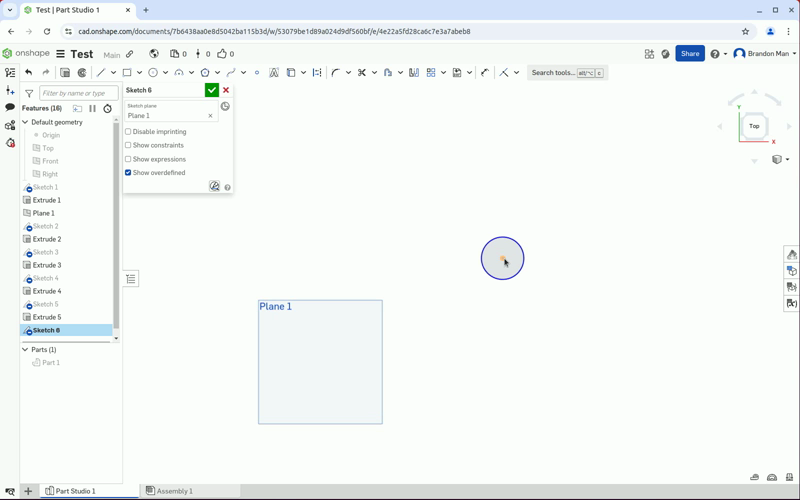
scroll(6)
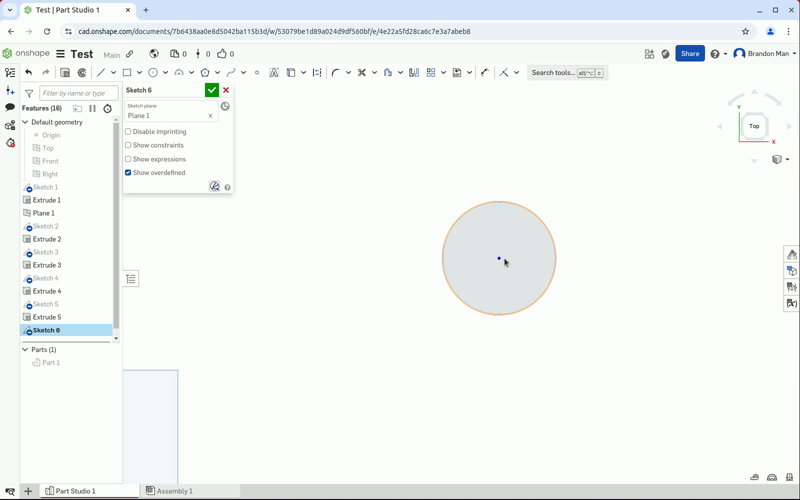
click(504, 258)
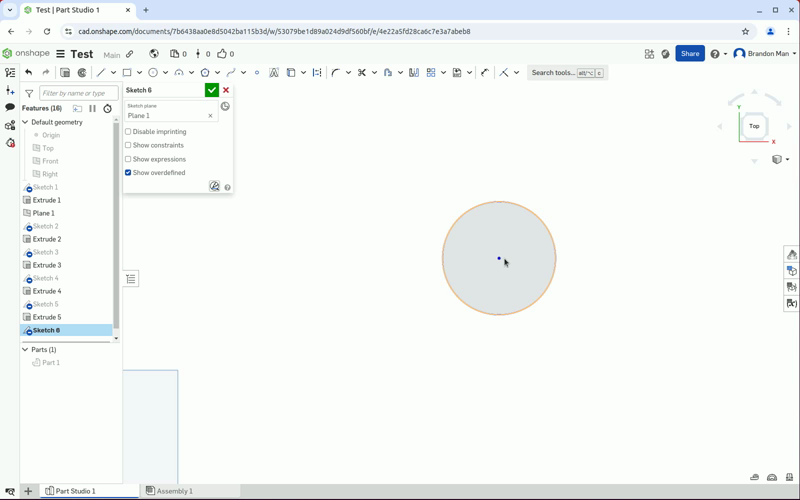
scroll(-6)
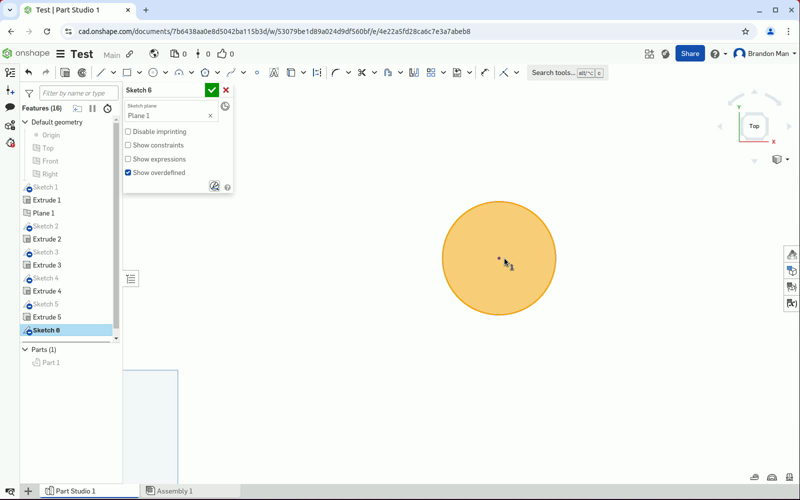
scroll(-6)
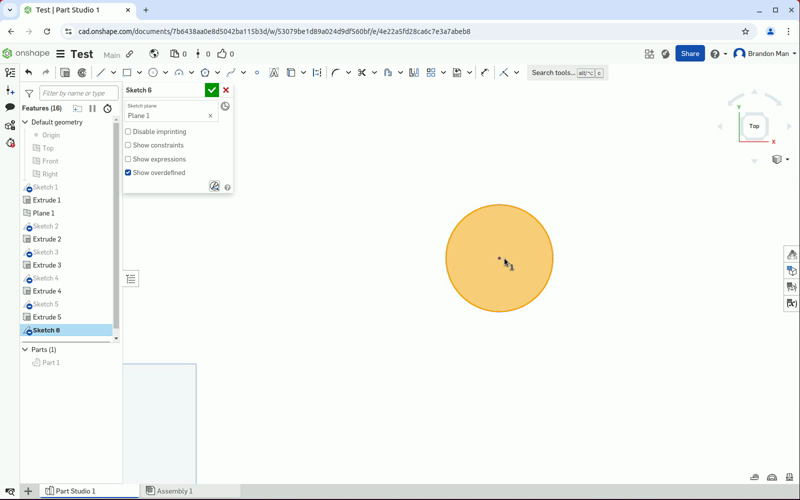
scroll(-6)
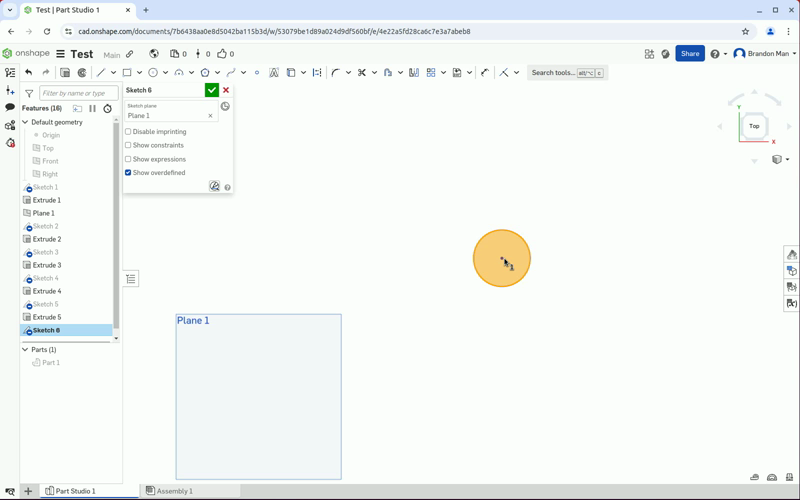
scroll(-6)
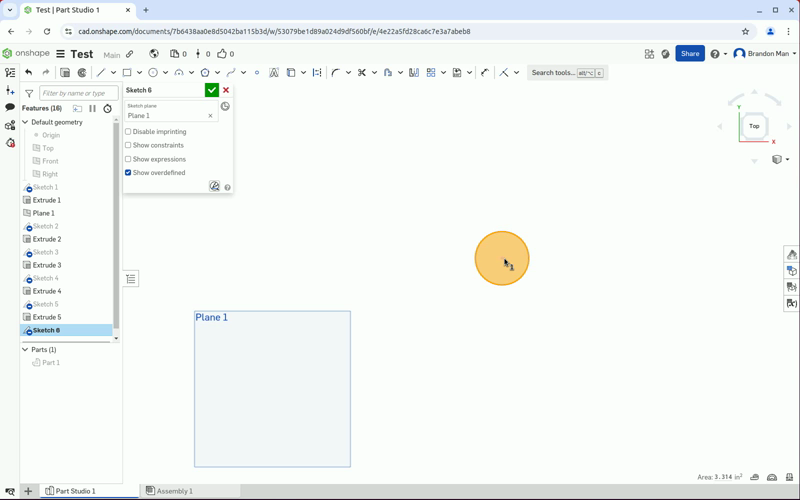
scroll(-6)
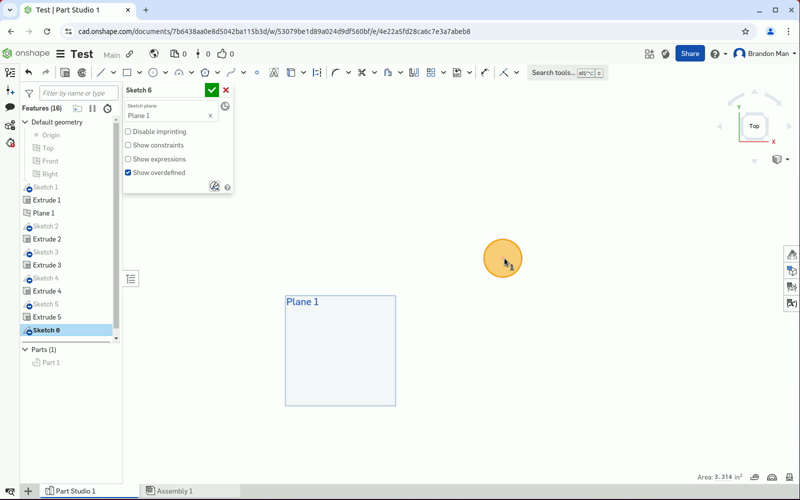
scroll(-6)
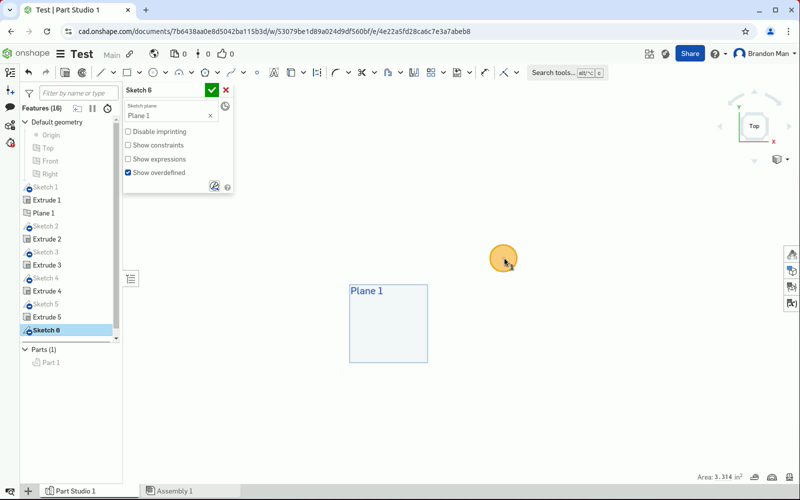
scroll(-6)
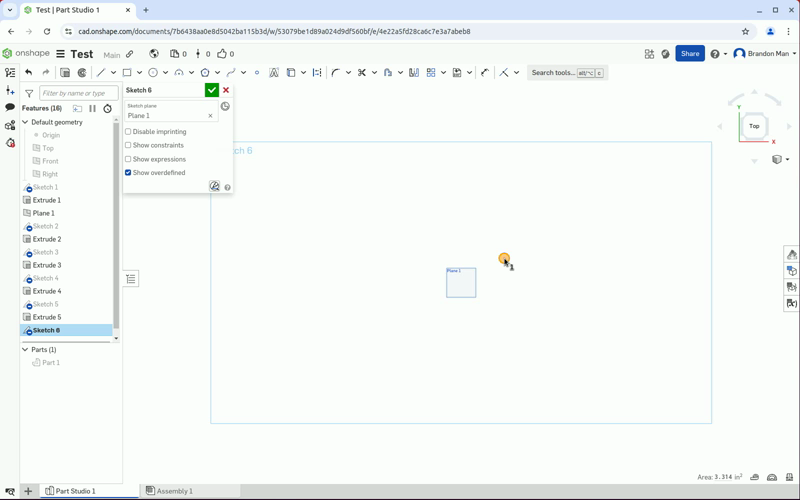
mouse_move(73, 352)
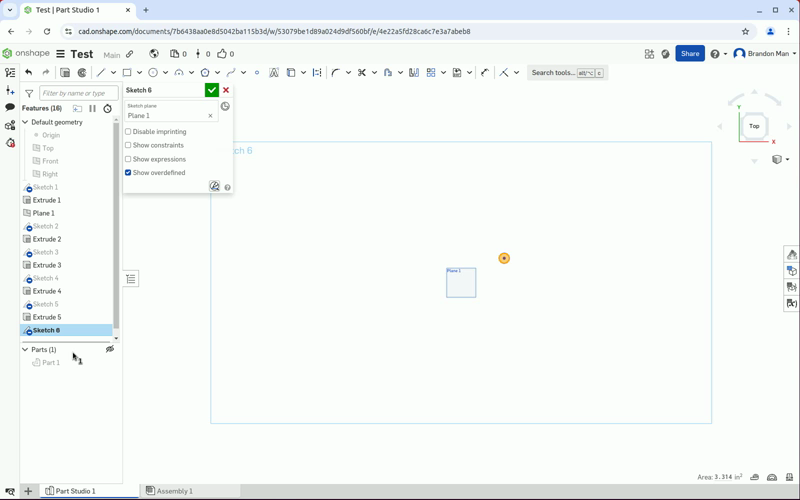
key(shift+y)
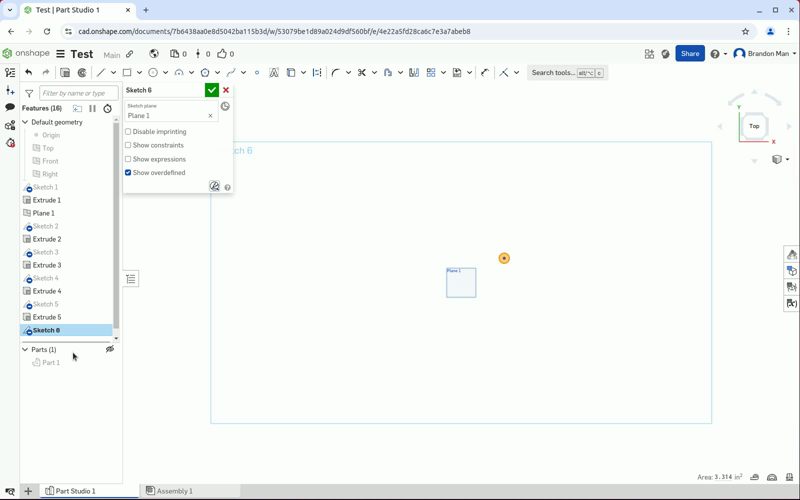
key(shift+e)
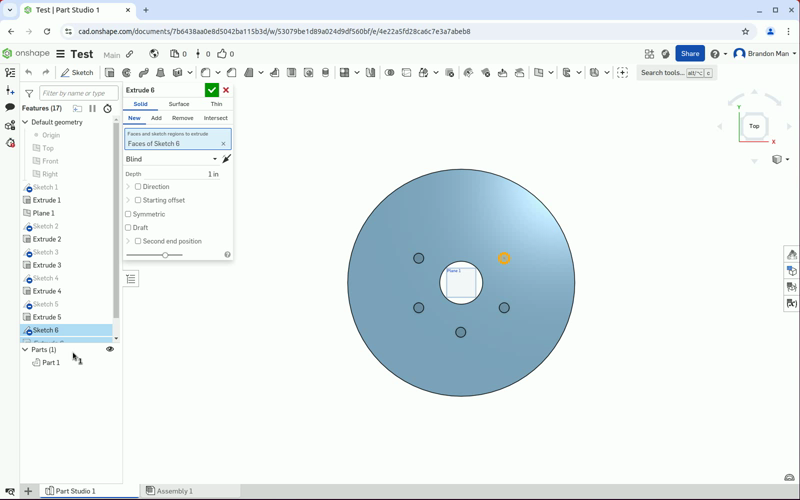
mouse_move(143, 106)
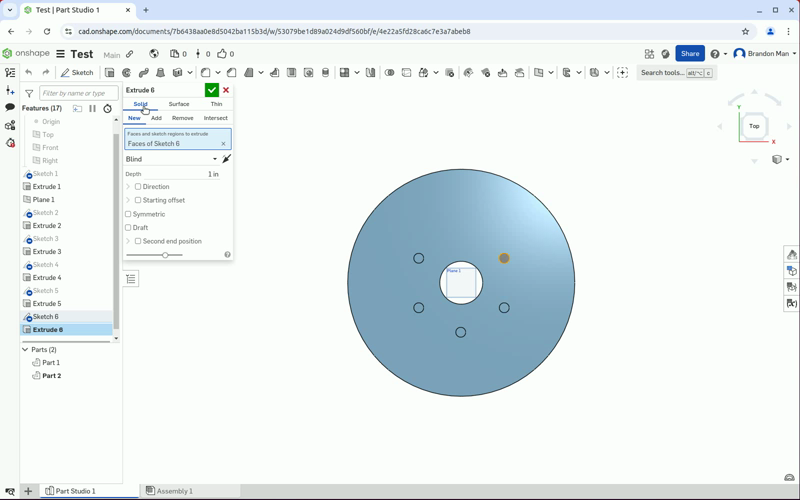
click(143, 106)
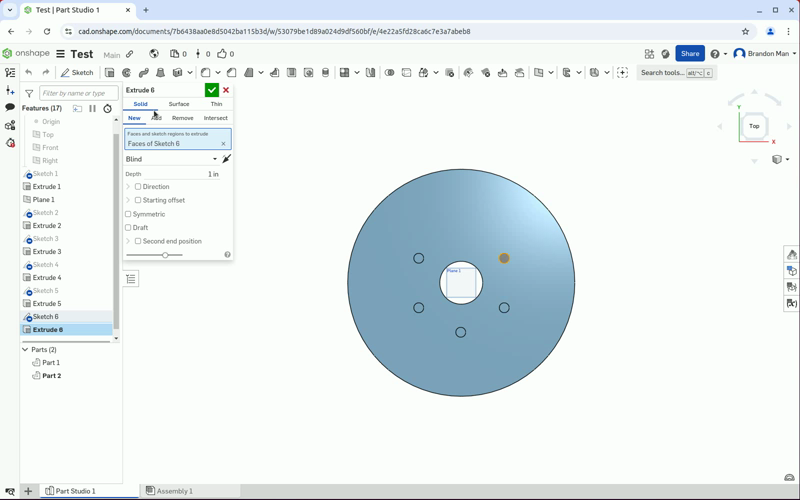
mouse_move(186, 120)
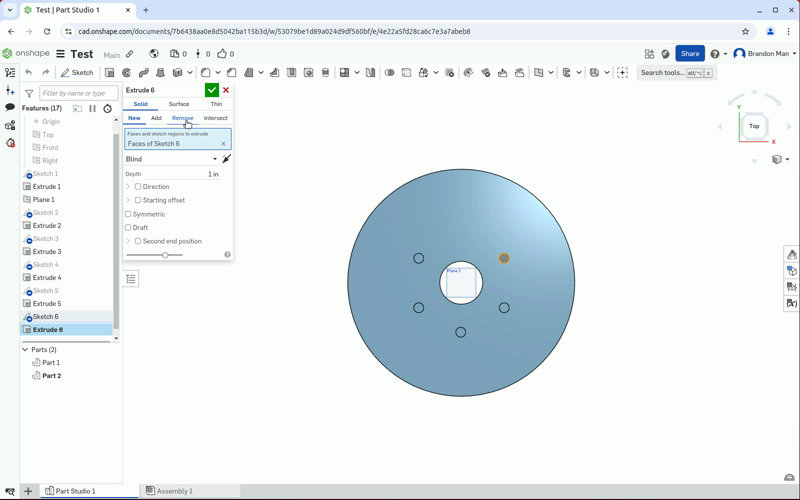
click(186, 120)
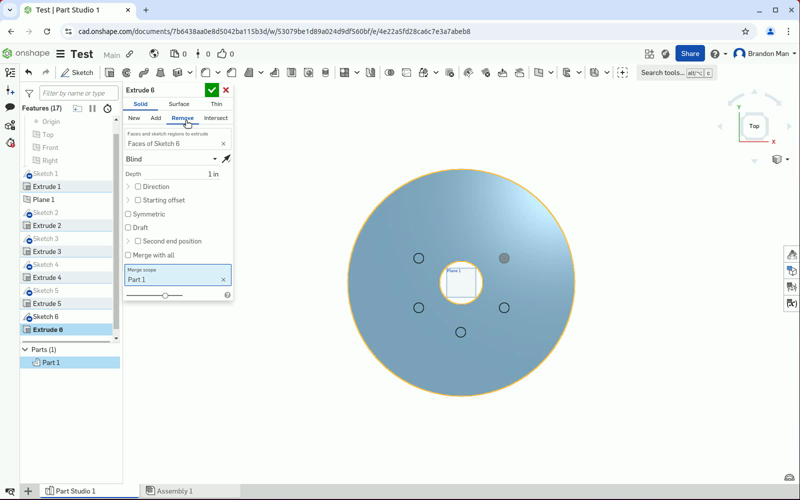
key(tab, 4)
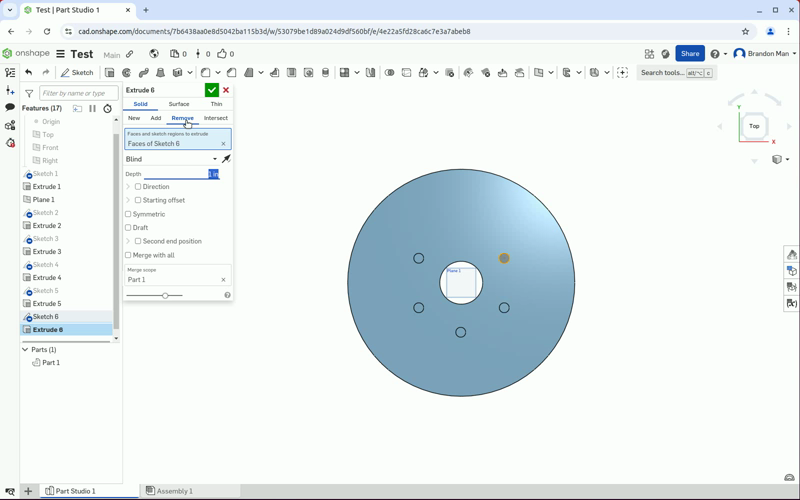
text(2.166)
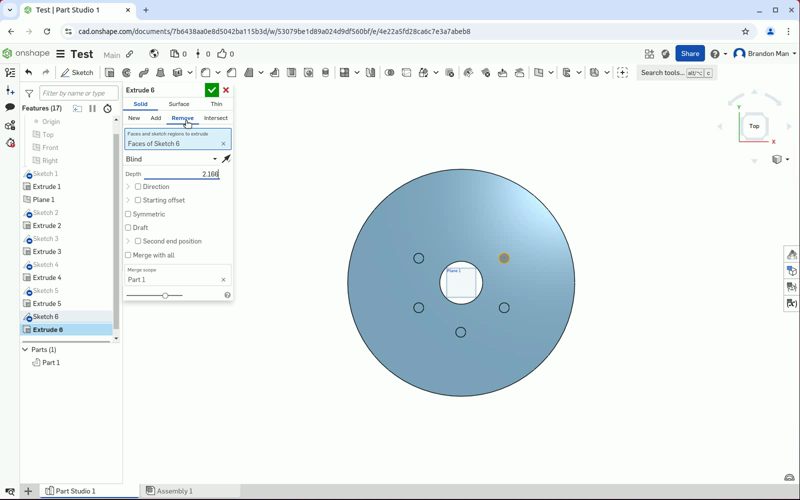
key(tab, 6)
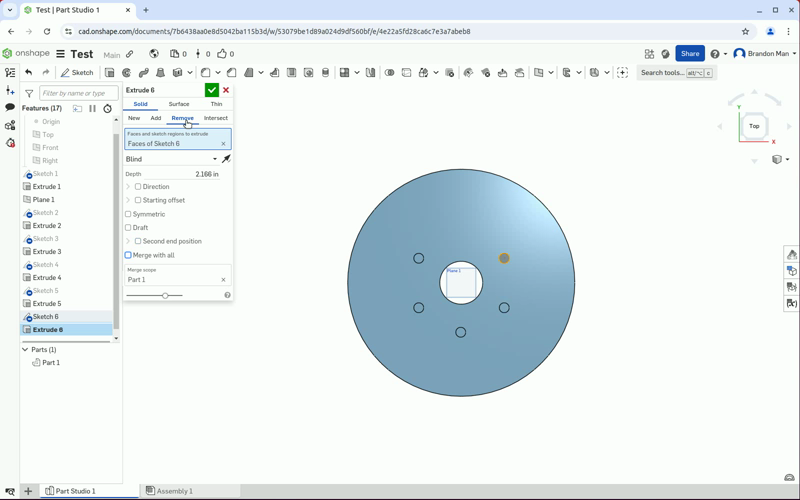
key(space)
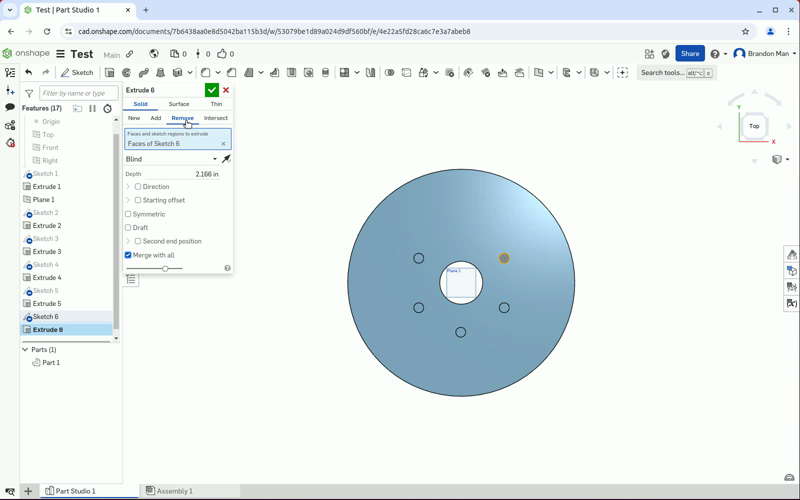
key(enter)
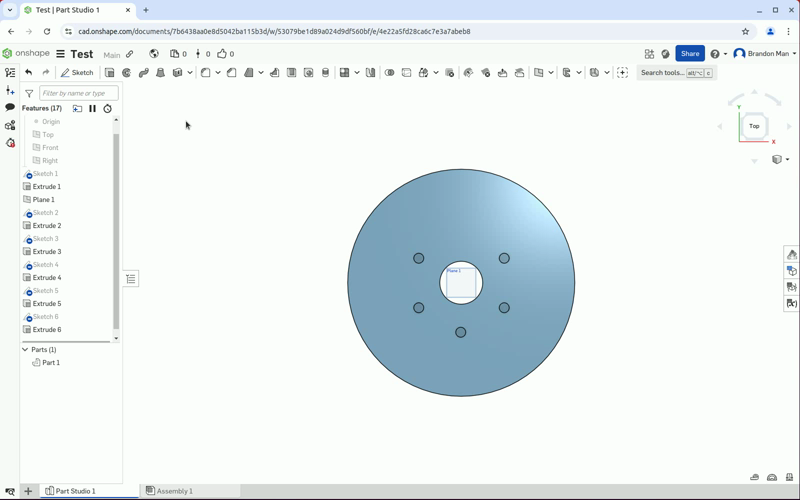
key(shift+h)
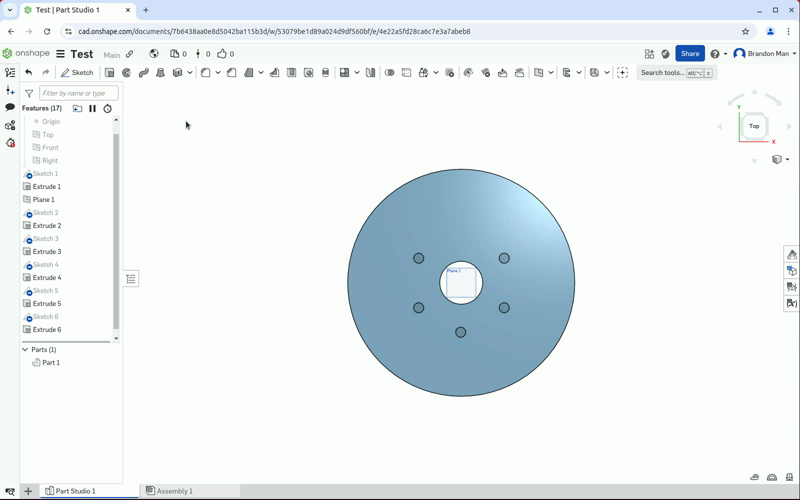
key(shift+h)
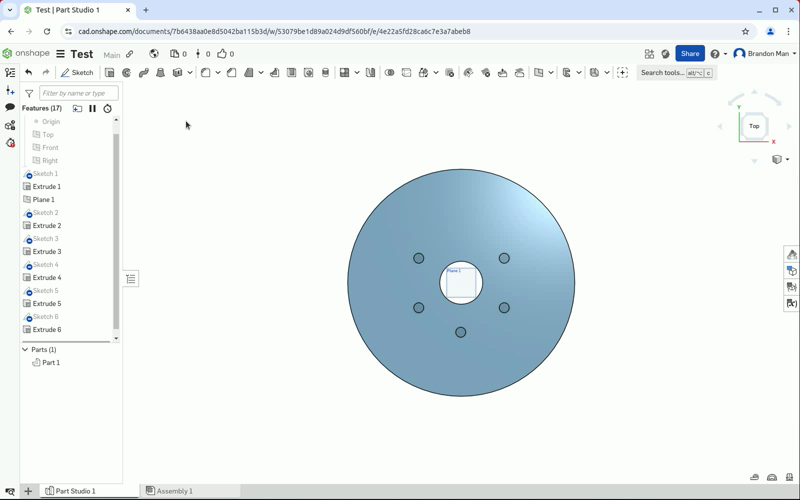
mouse_move(69, 176)
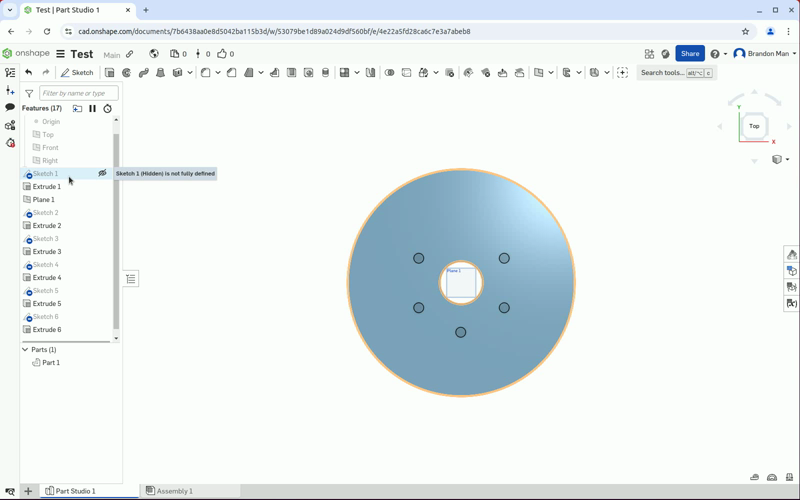
click(69, 176)
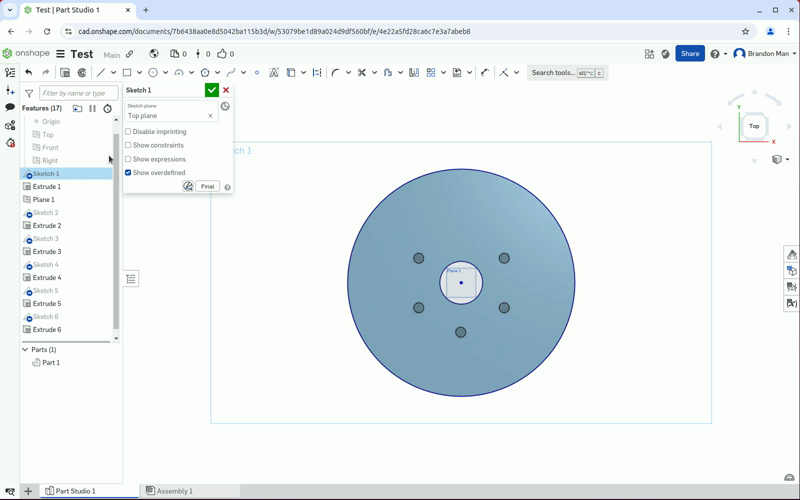
mouse_move(229, 92)
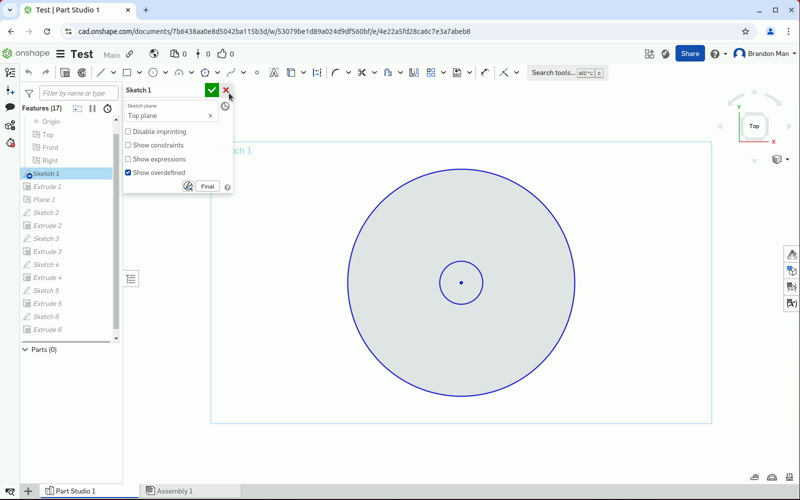
click(229, 92)
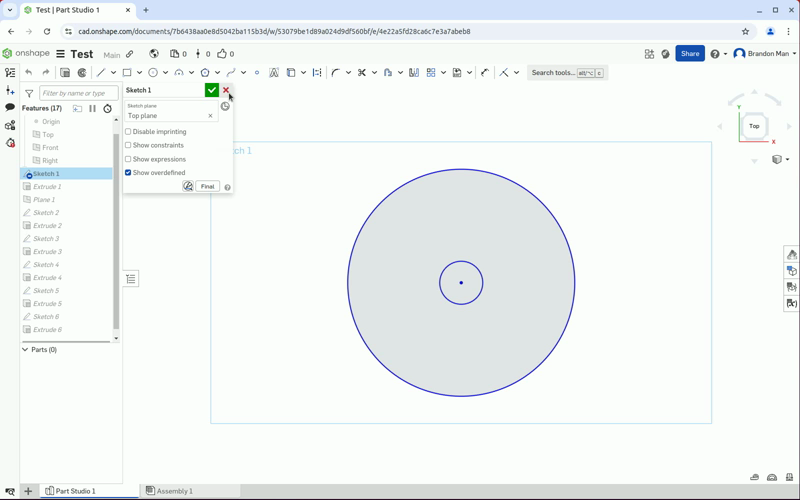
key(shift+s)
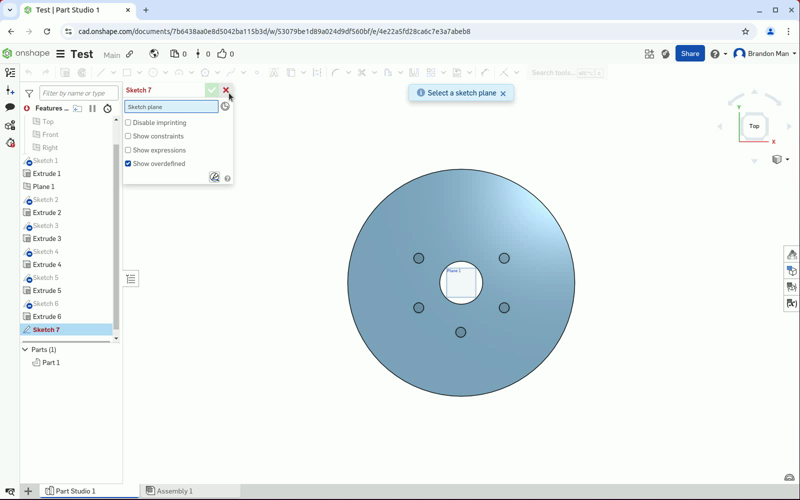
mouse_move(69, 189)
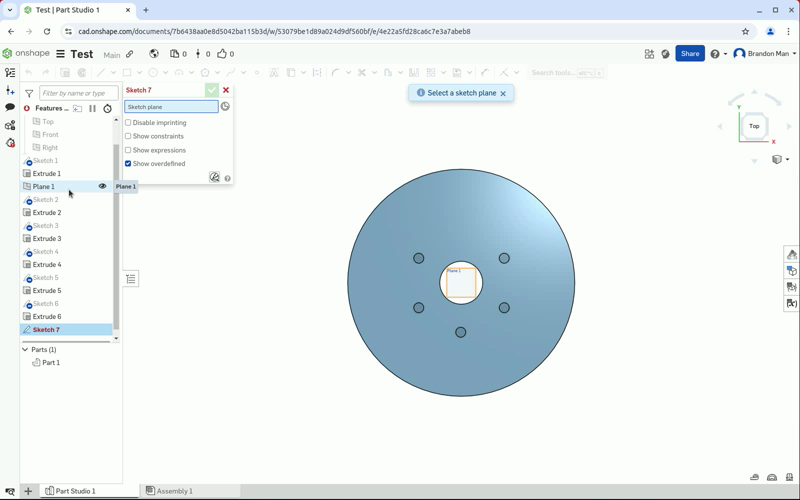
click(69, 189)
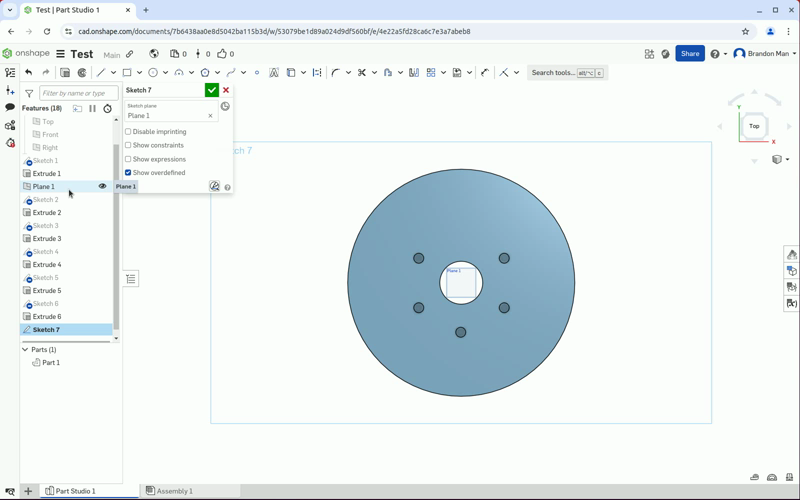
mouse_move(73, 352)
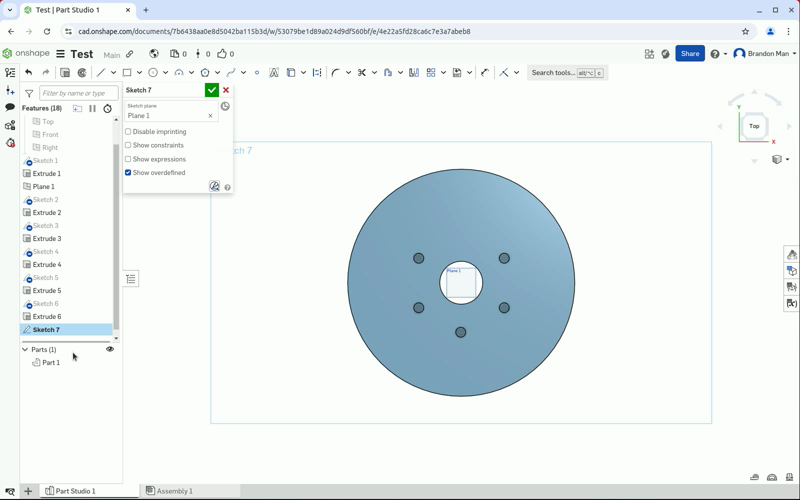
key(y)
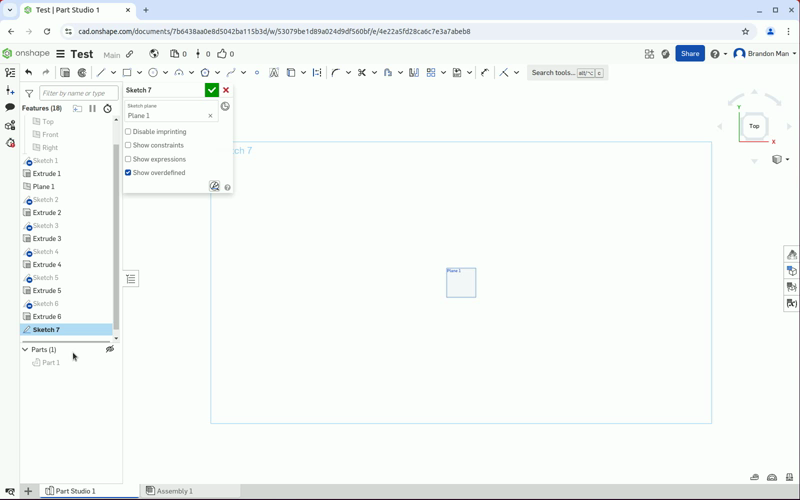
key(l)
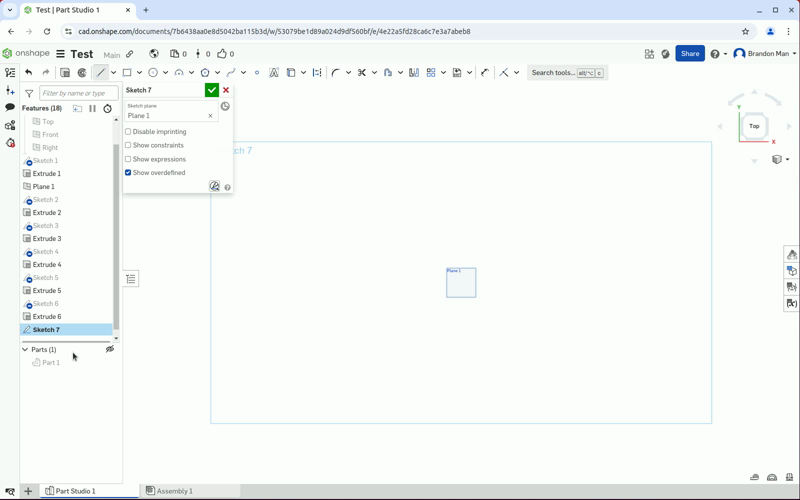
key_down(shift)
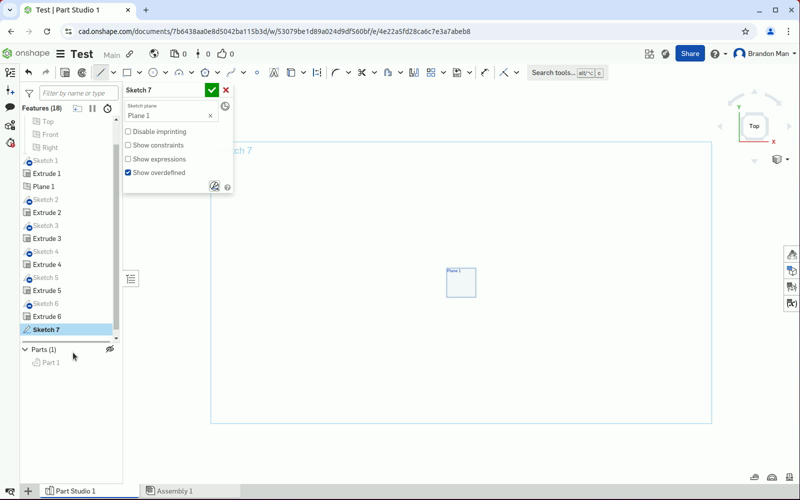
mouse_move(460, 238)
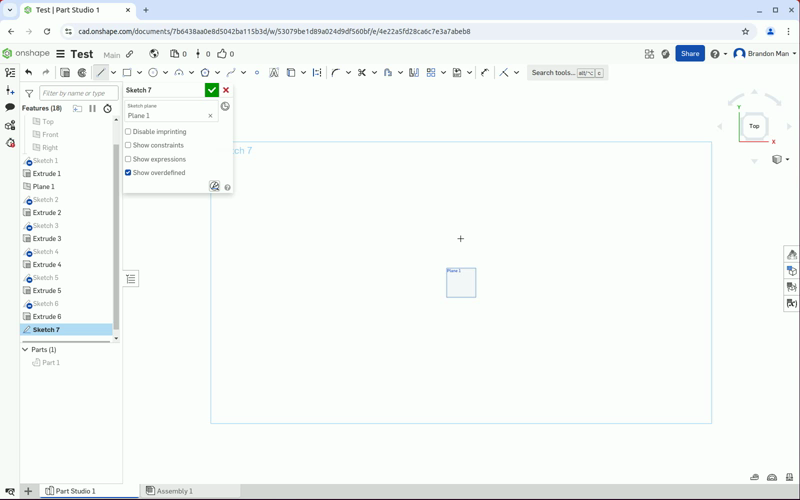
click(460, 238)
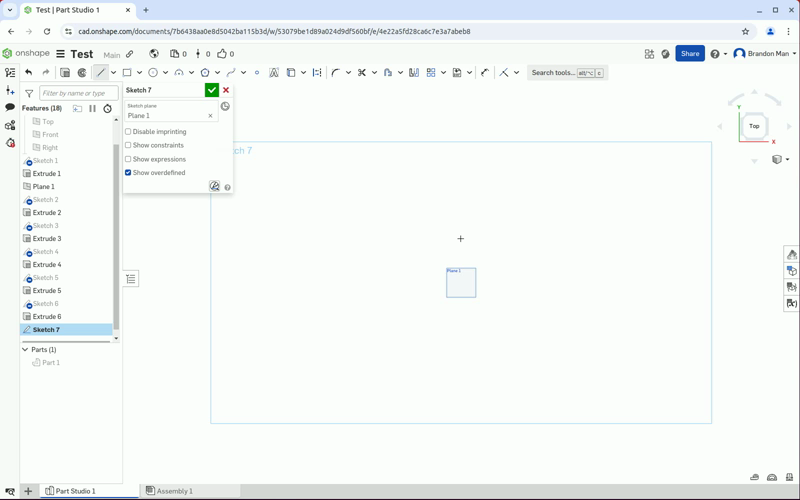
key_up(shift)
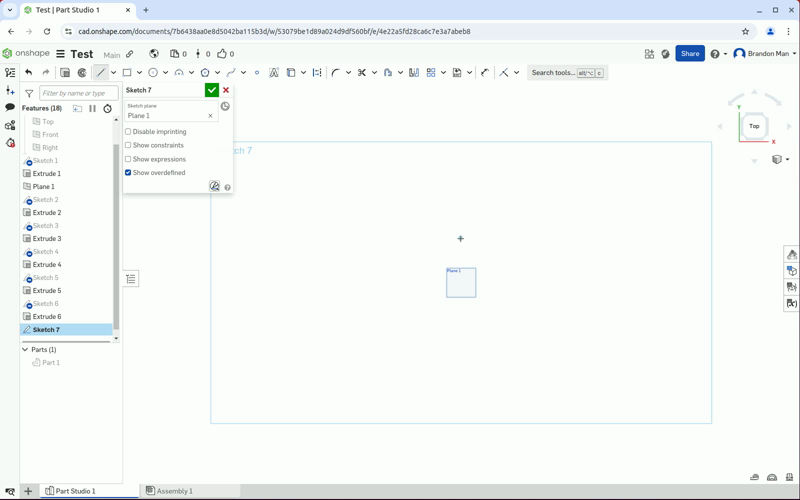
key_down(shift)
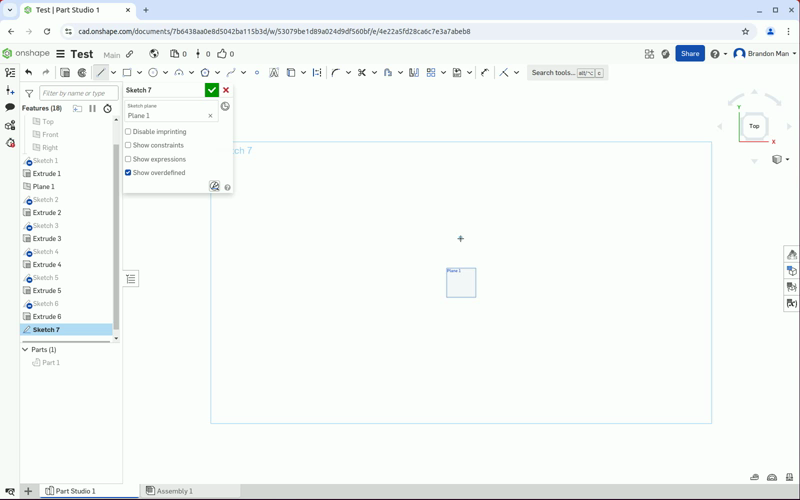
mouse_move(490, 238)
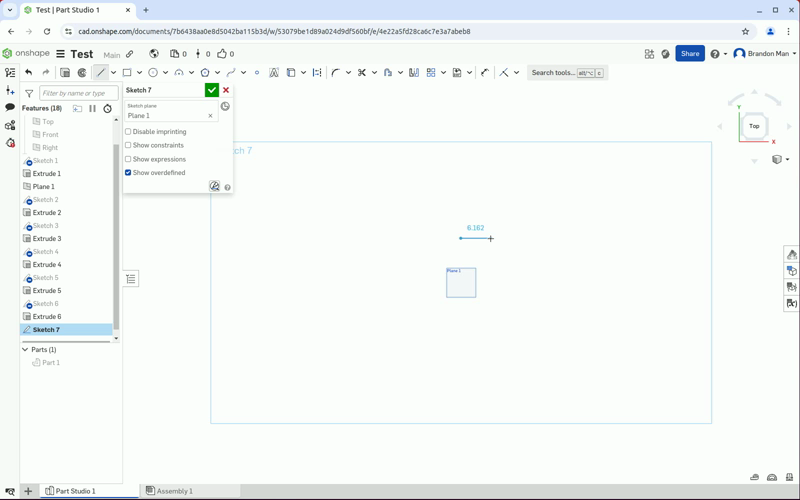
mouse_move(460, 233)
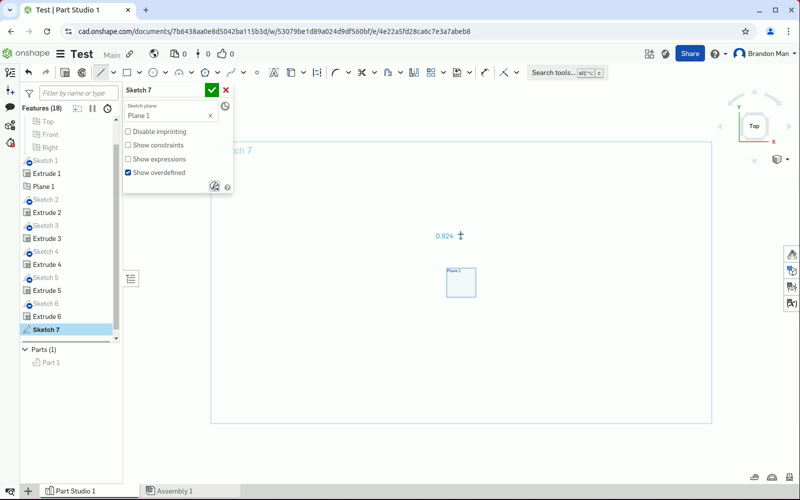
scroll(6)
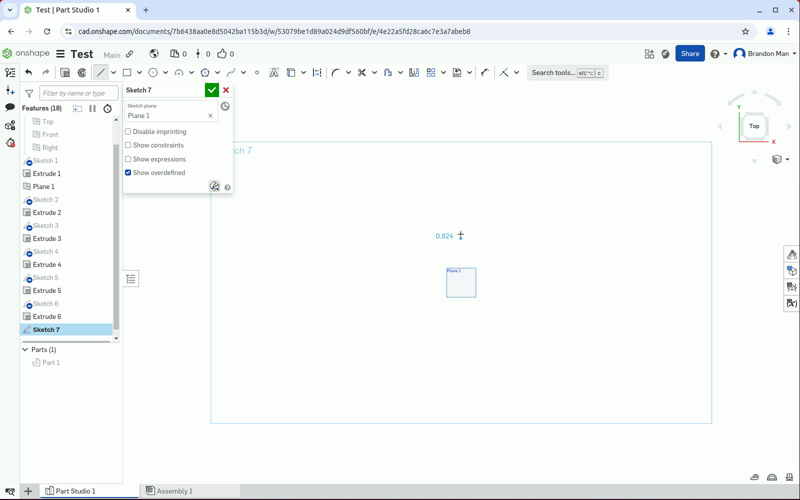
scroll(6)
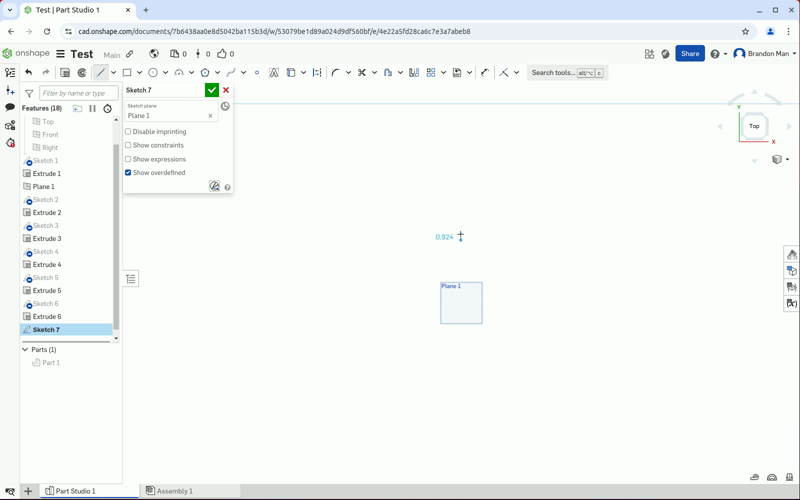
scroll(6)
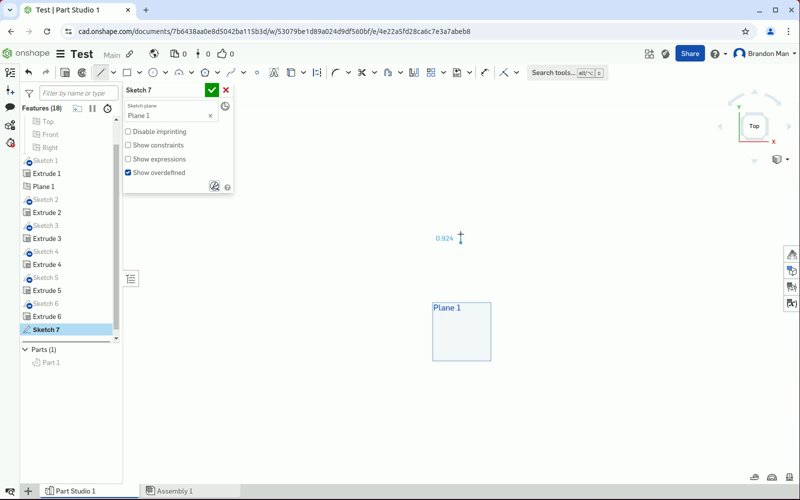
scroll(6)
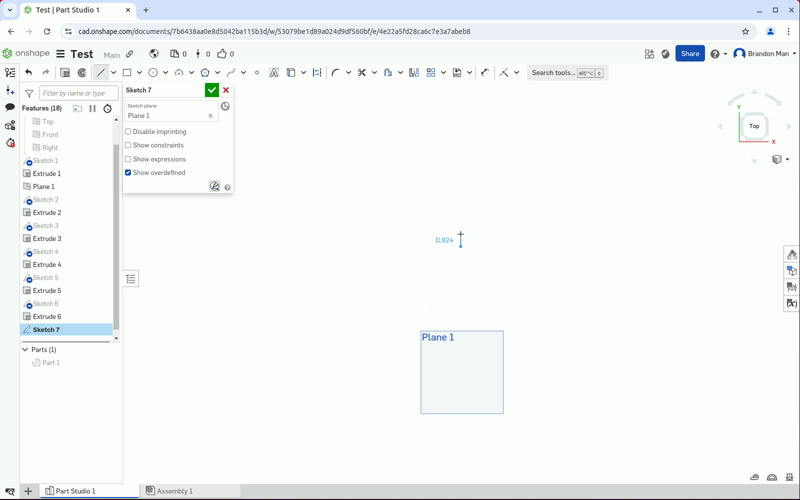
scroll(6)
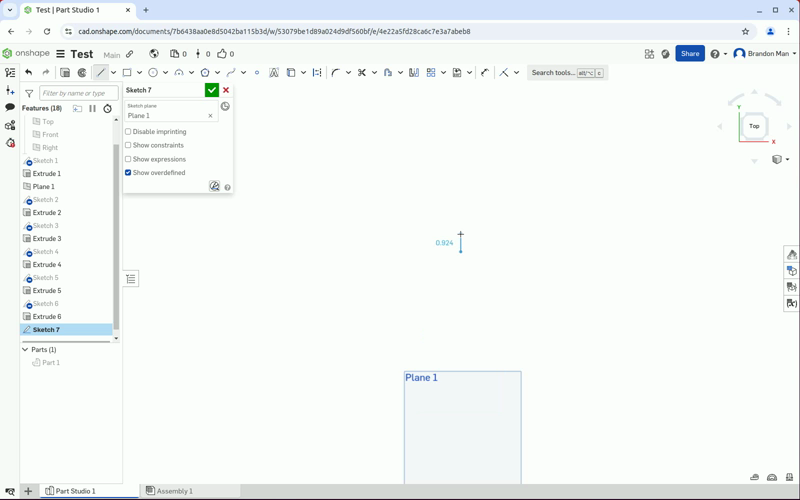
scroll(6)
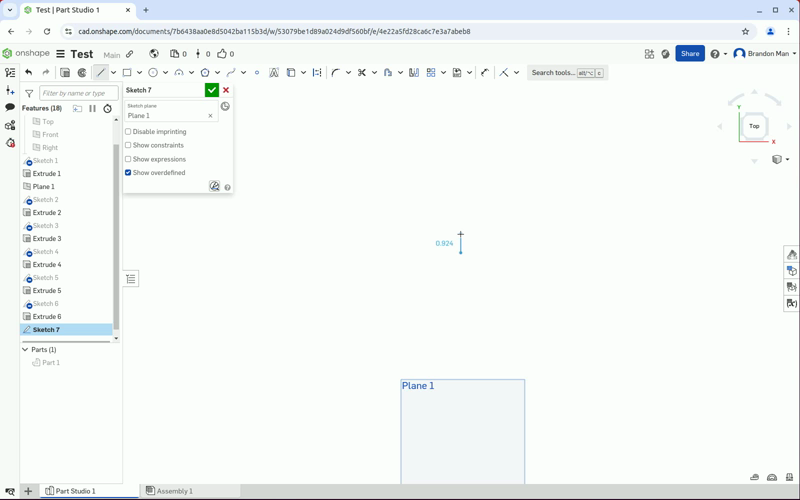
scroll(6)
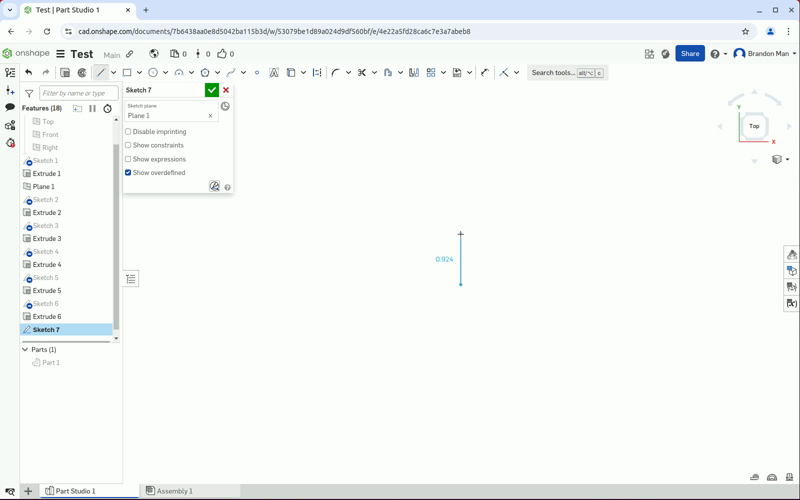
click(460, 233)
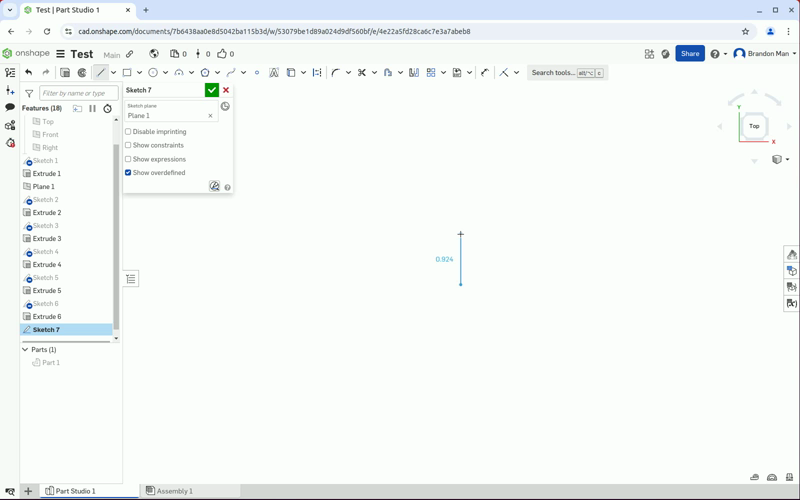
scroll(-6)
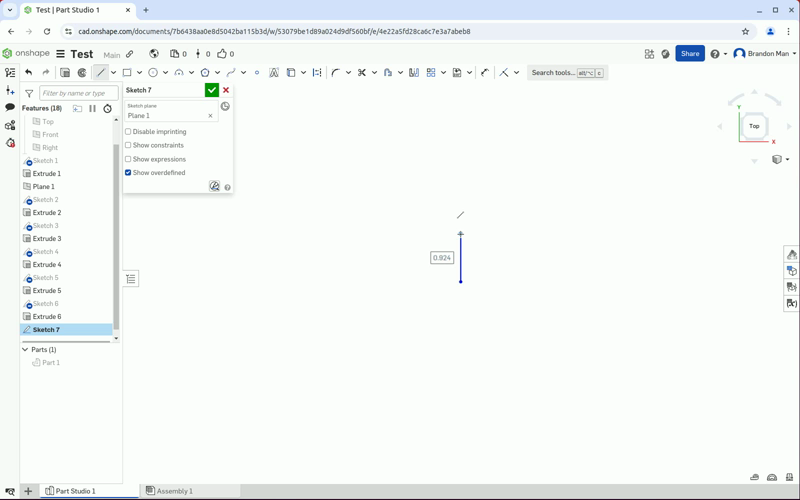
scroll(-6)
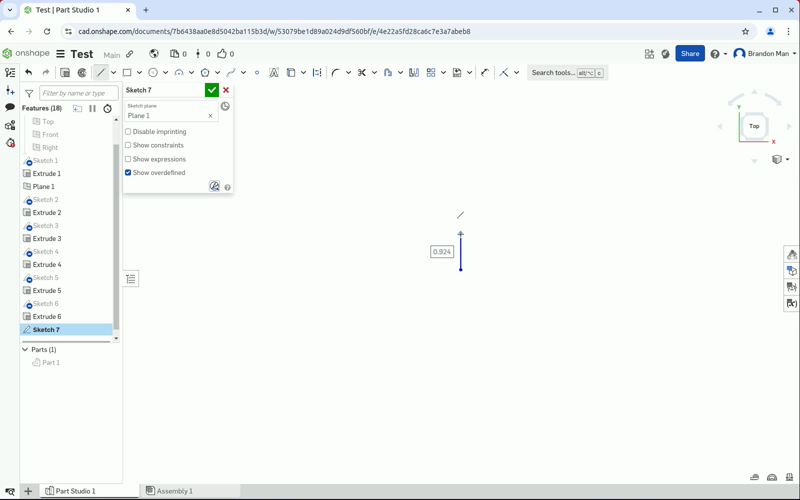
scroll(-6)
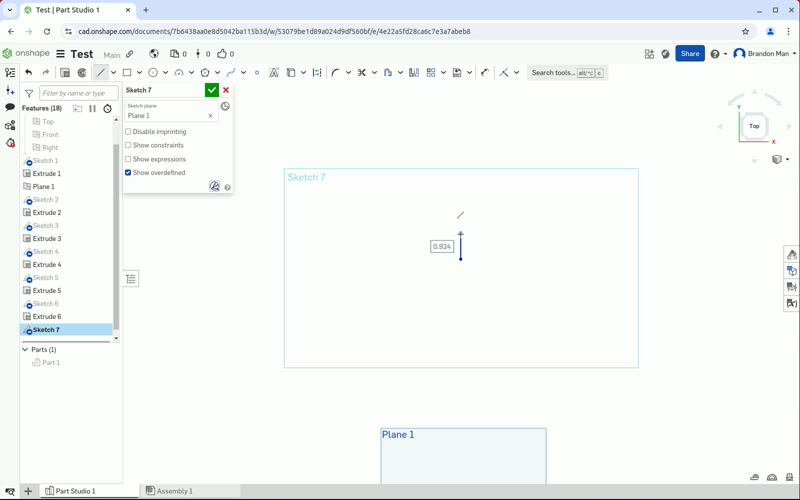
scroll(-6)
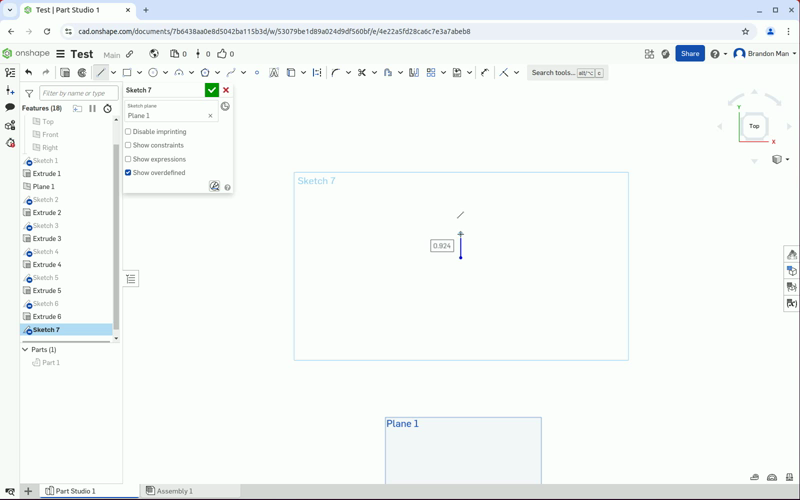
scroll(-6)
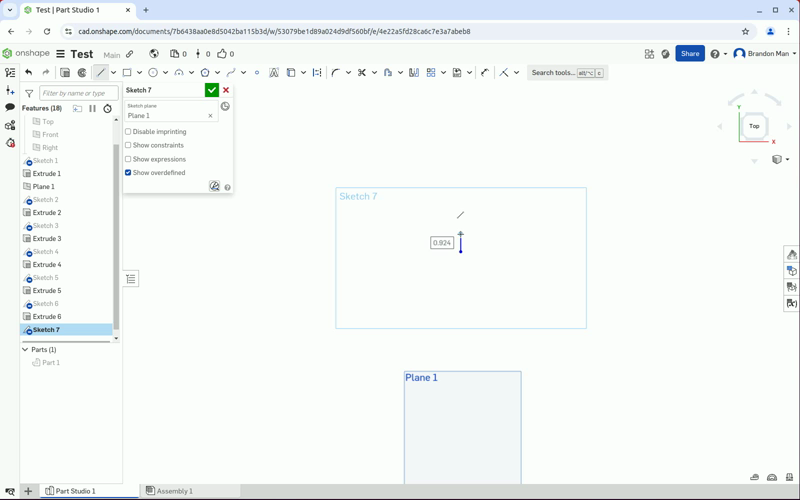
scroll(-6)
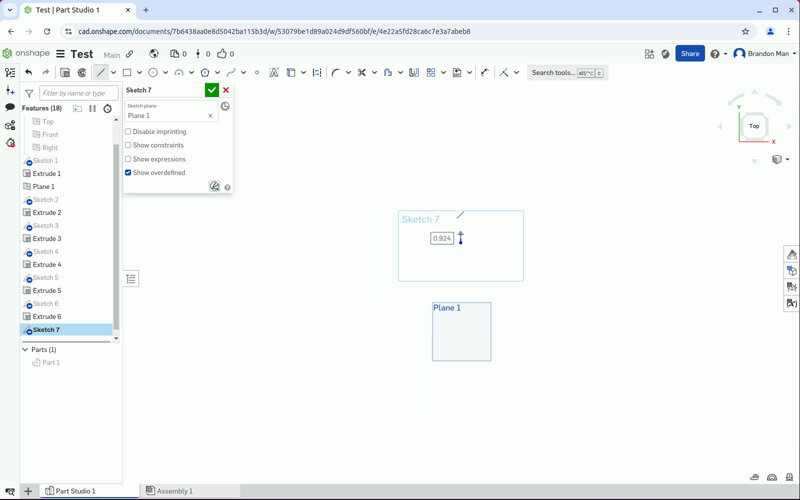
scroll(-6)
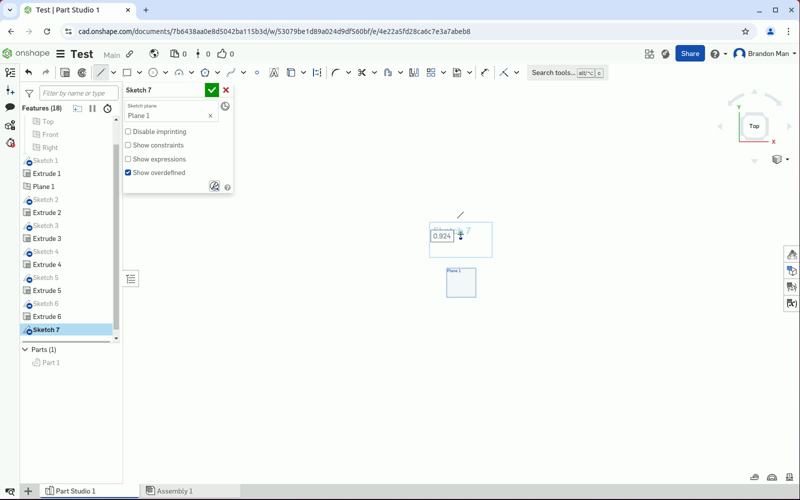
key_up(shift)
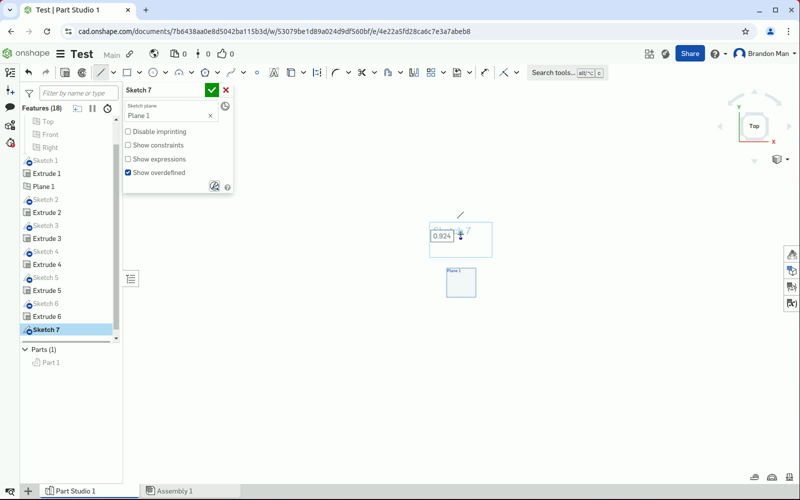
key_down(shift)
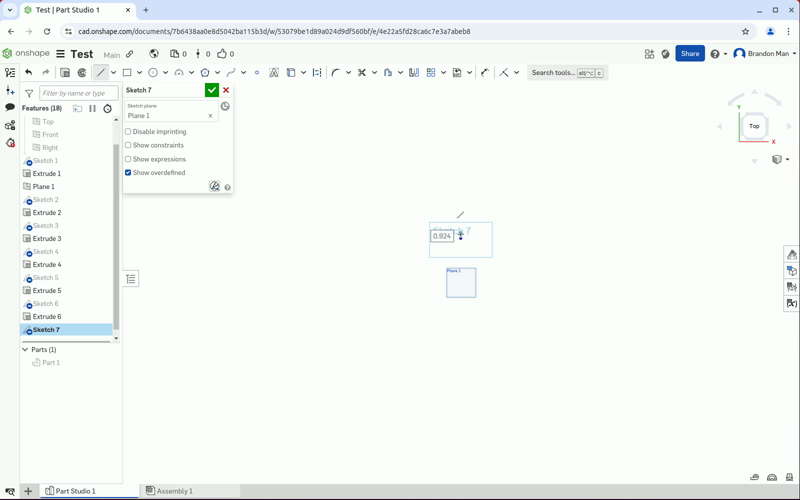
mouse_move(490, 233)
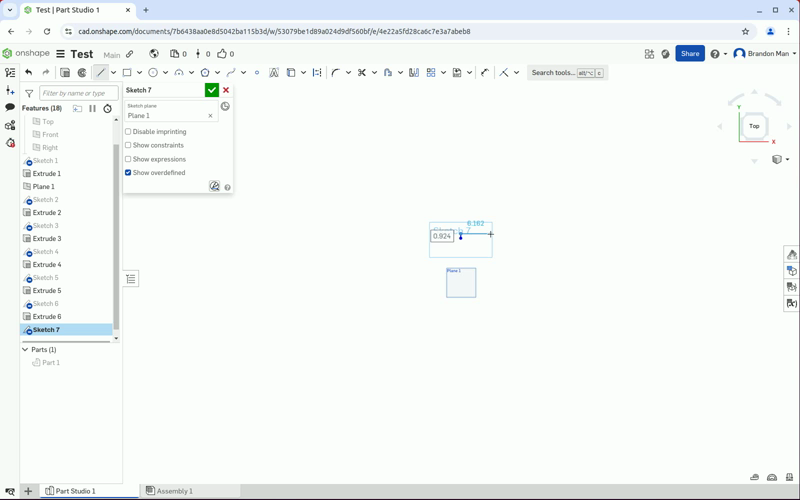
mouse_move(460, 229)
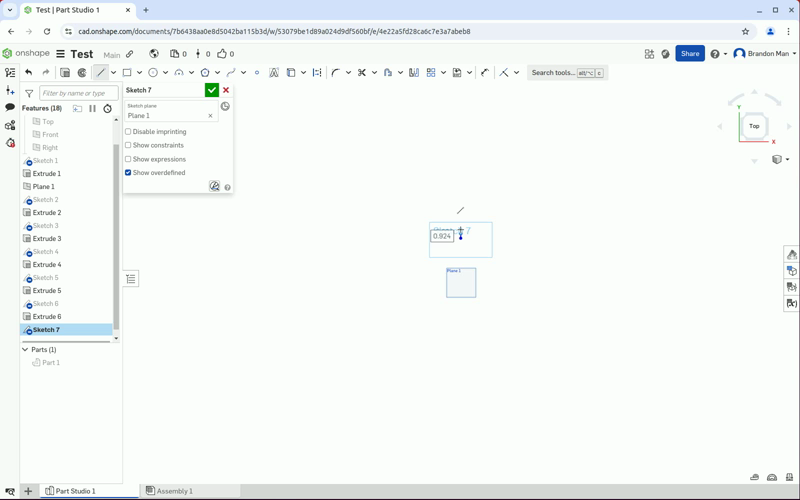
scroll(6)
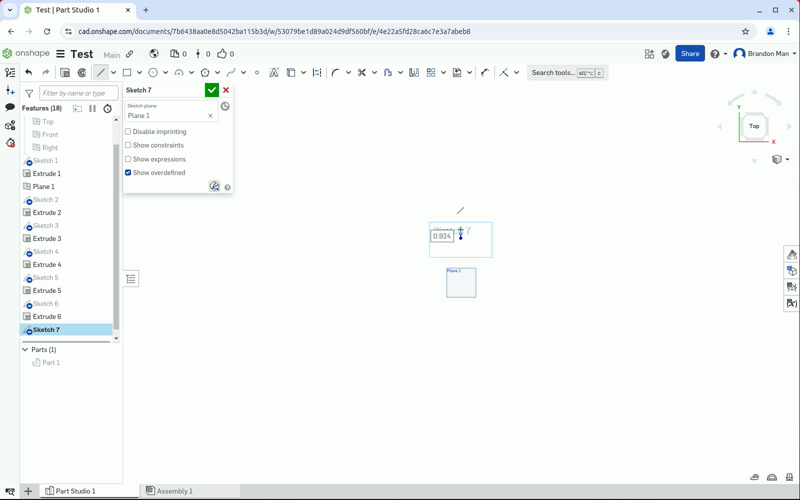
scroll(6)
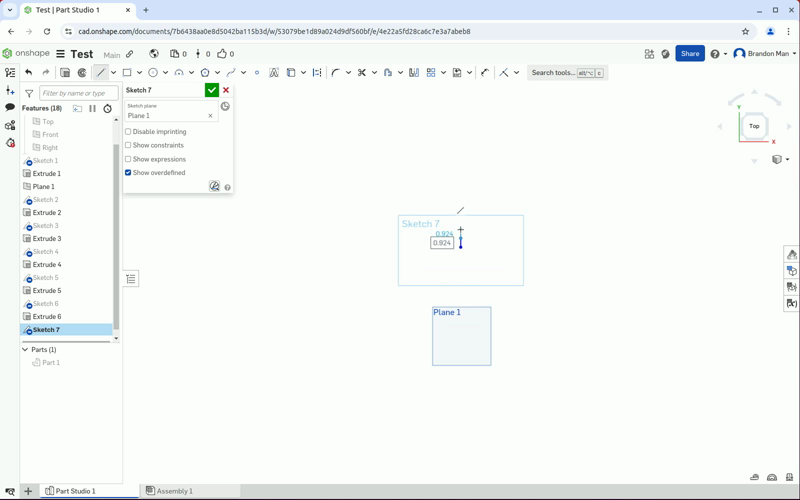
scroll(6)
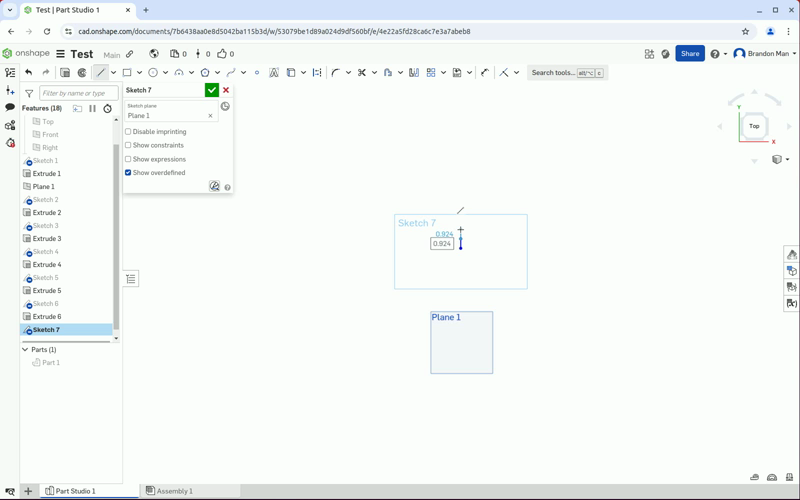
scroll(6)
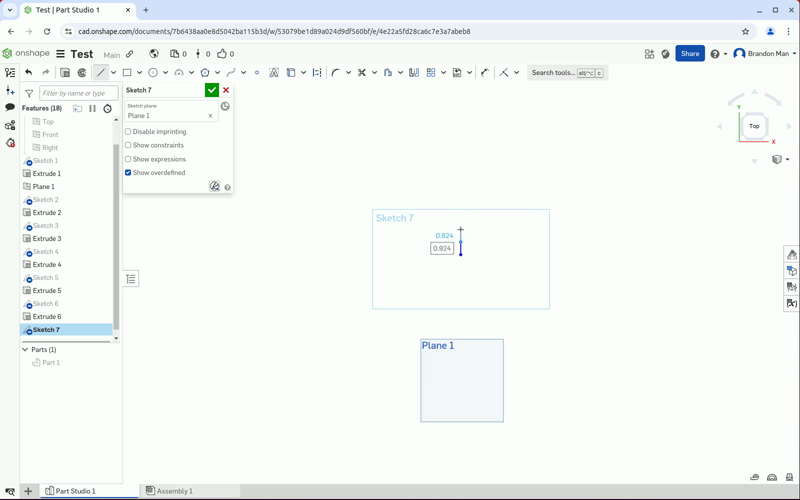
scroll(6)
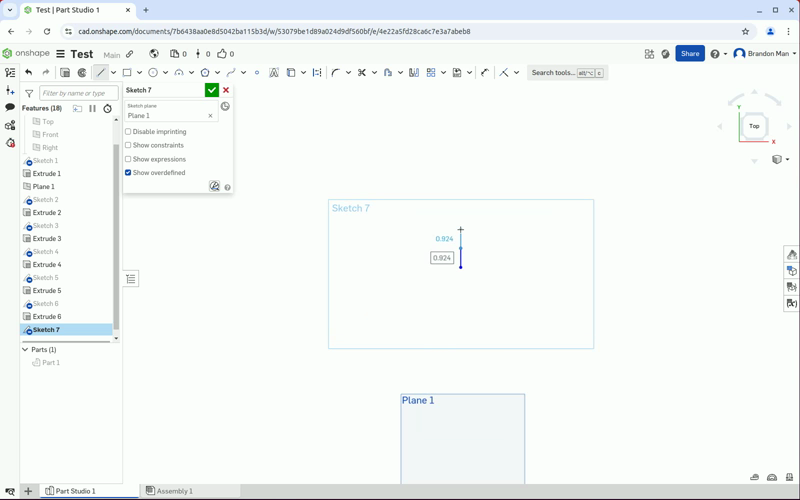
scroll(6)
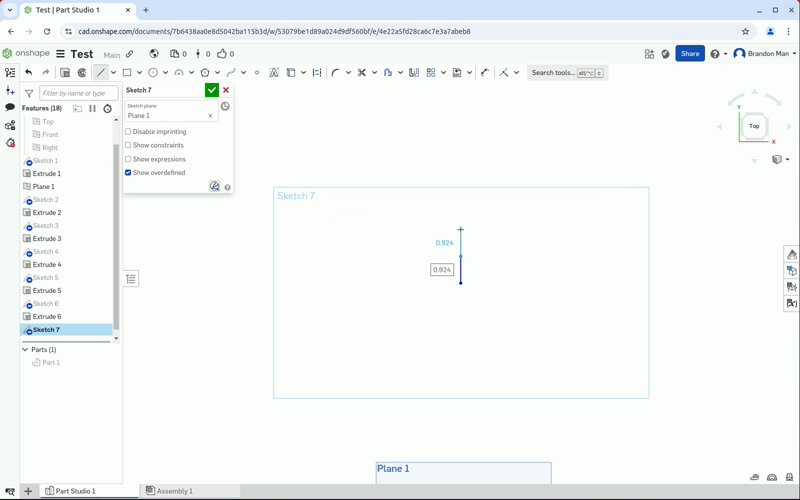
scroll(6)
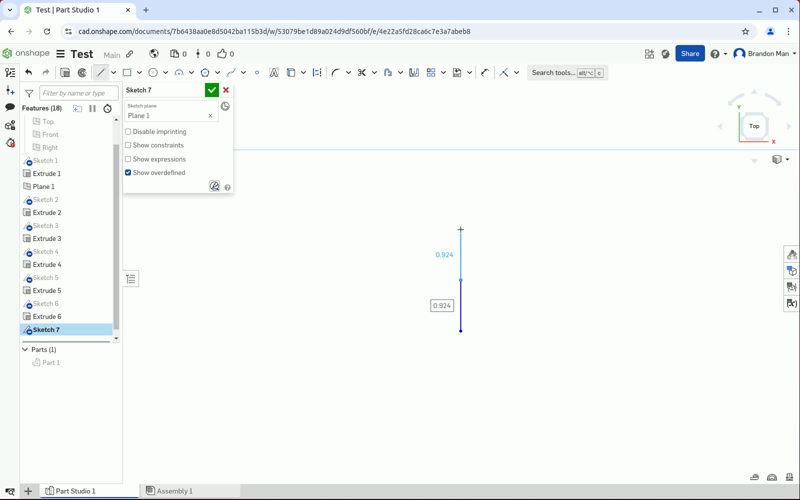
click(460, 229)
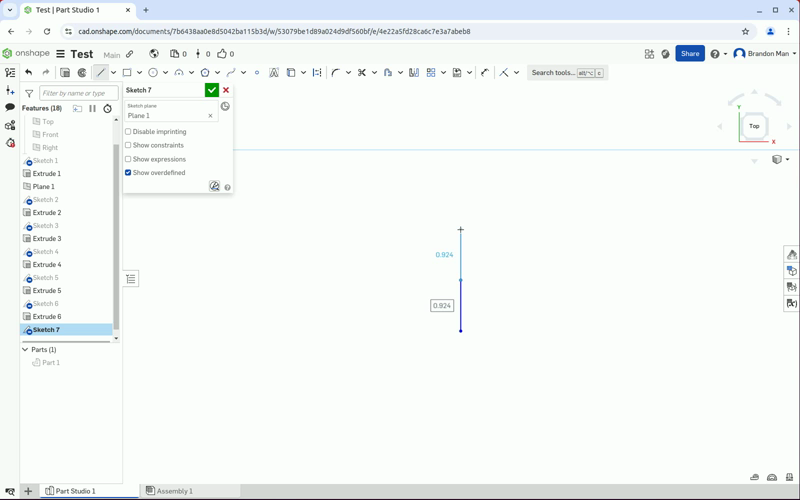
scroll(-6)
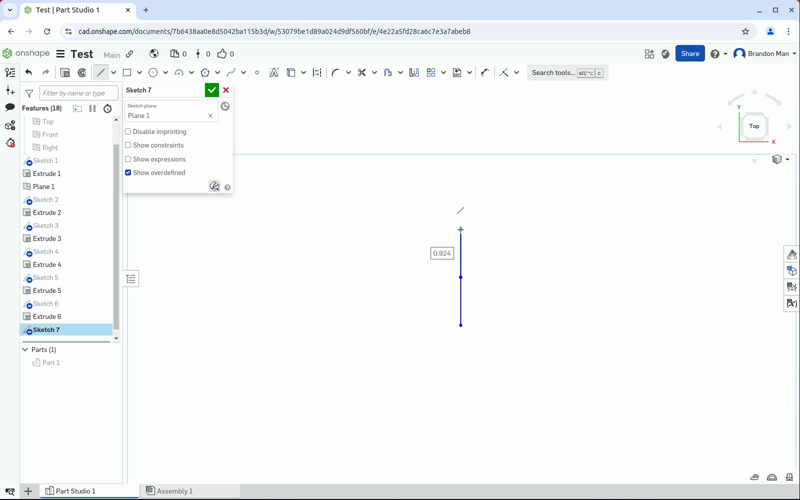
scroll(-6)
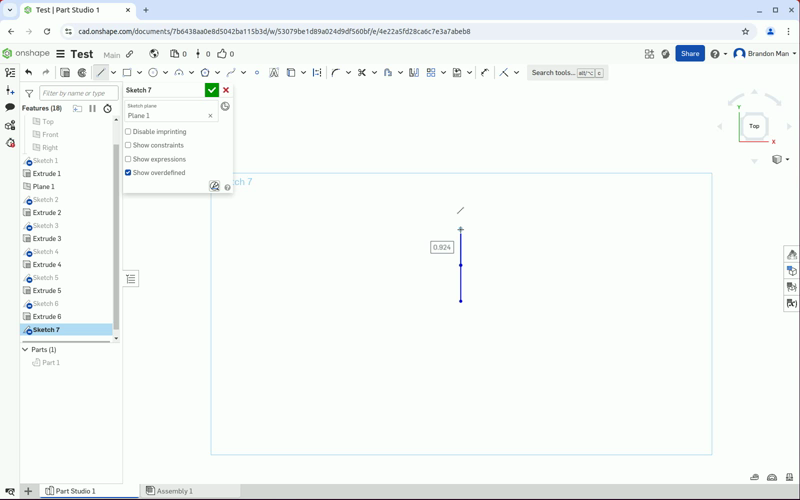
scroll(-6)
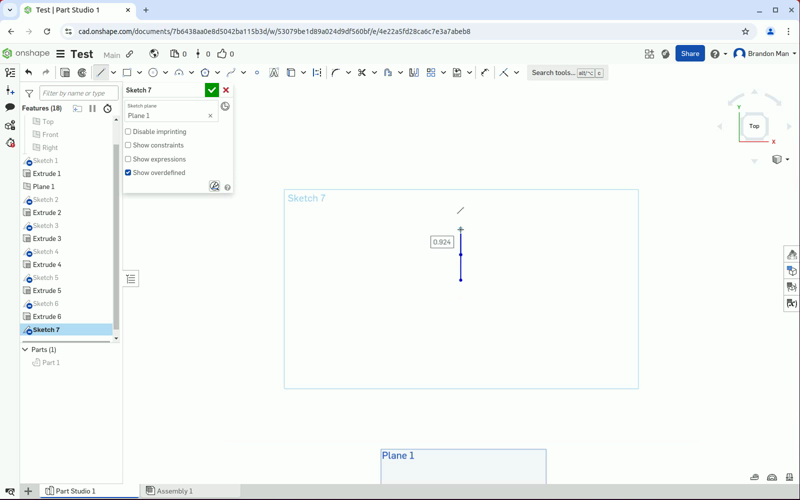
scroll(-6)
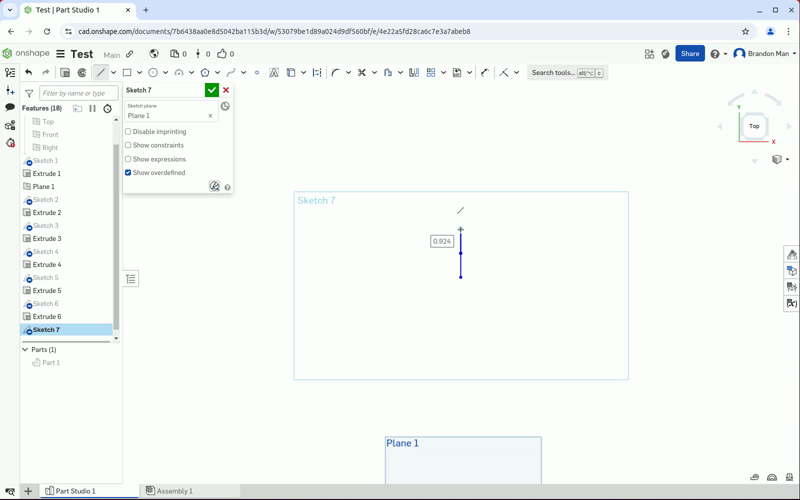
scroll(-6)
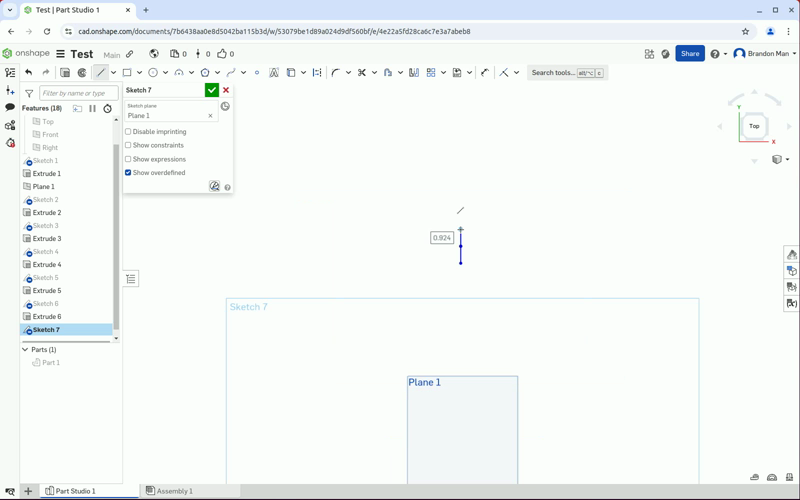
scroll(-6)
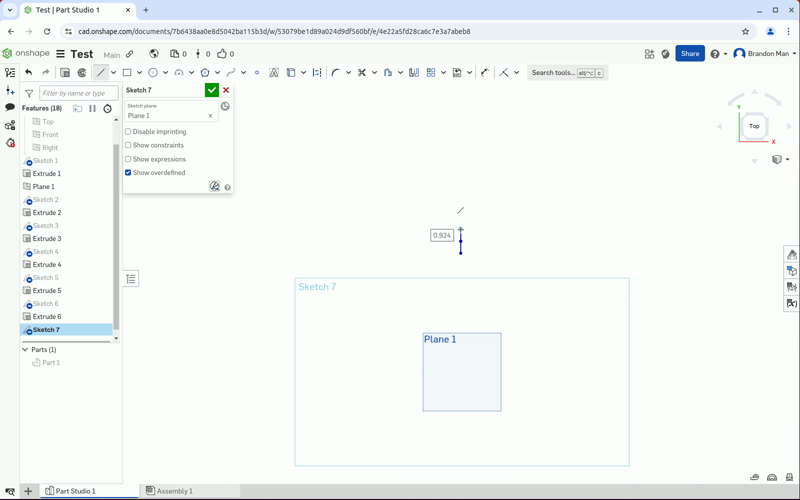
scroll(-6)
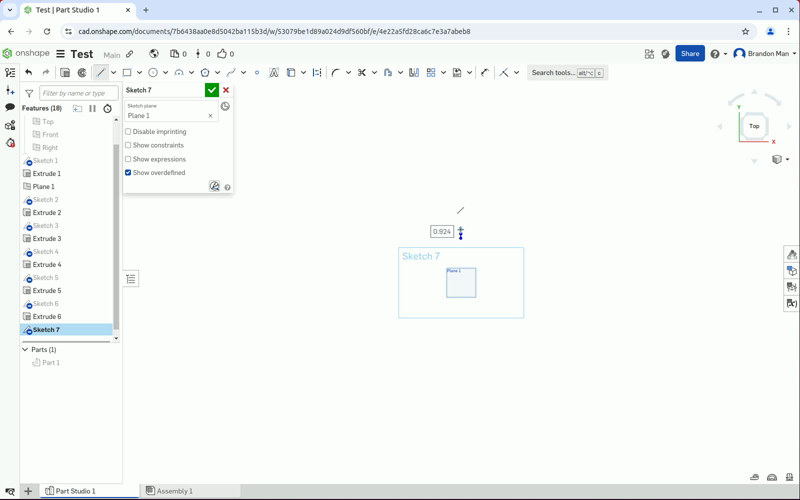
key_up(shift)
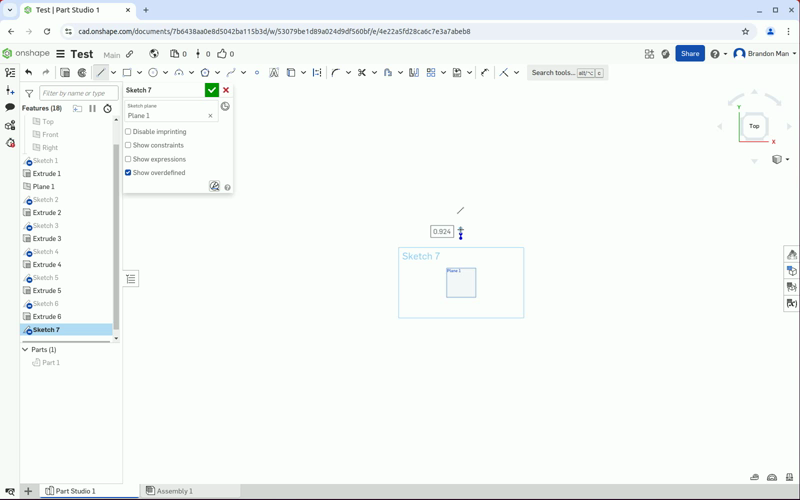
key(esc)
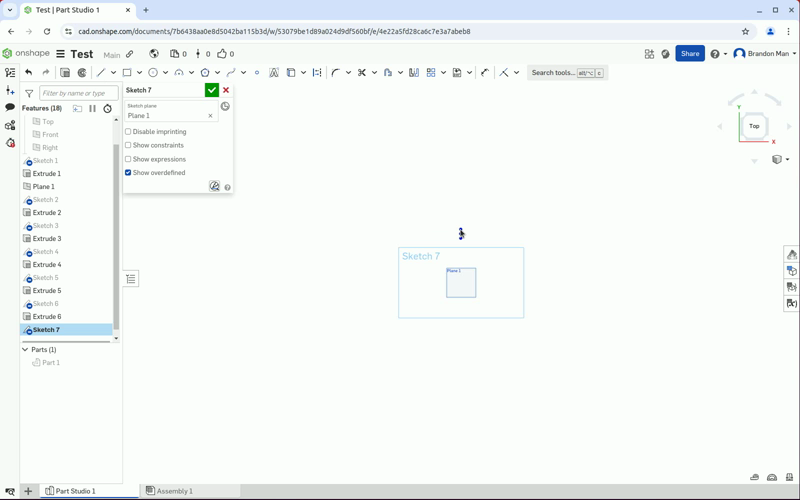
key(a)
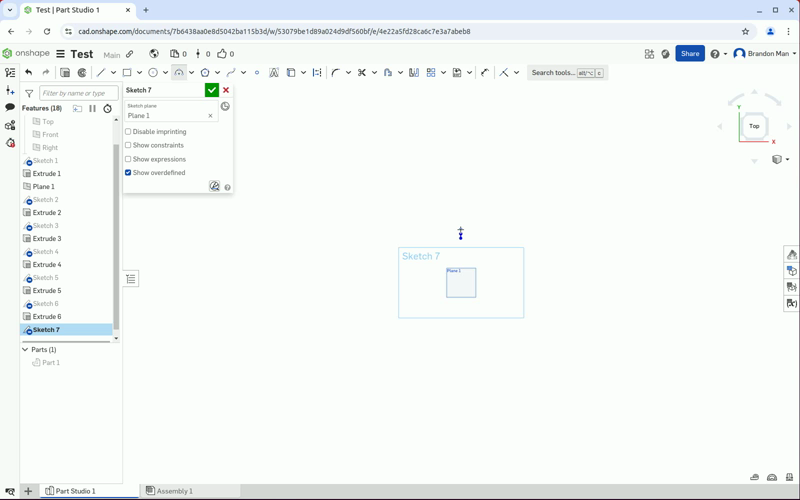
mouse_move(460, 229)
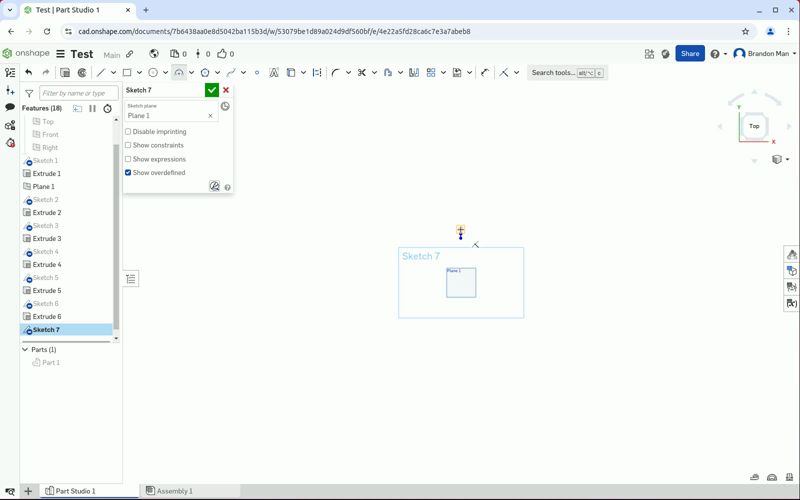
click(460, 229)
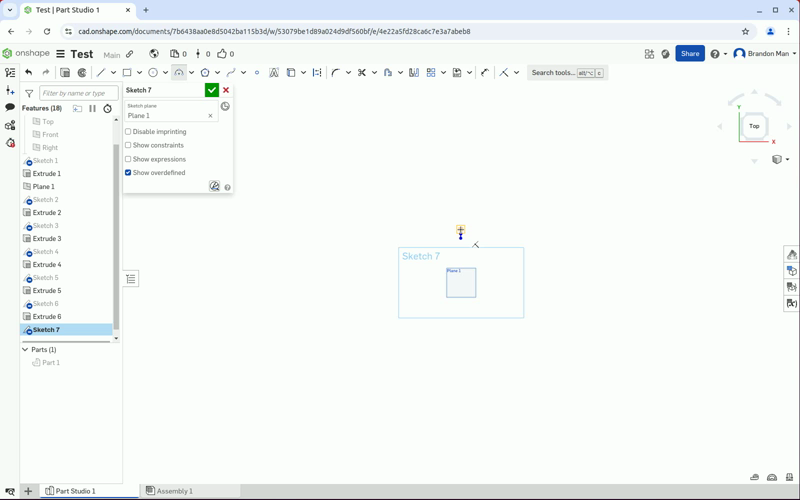
mouse_move(460, 238)
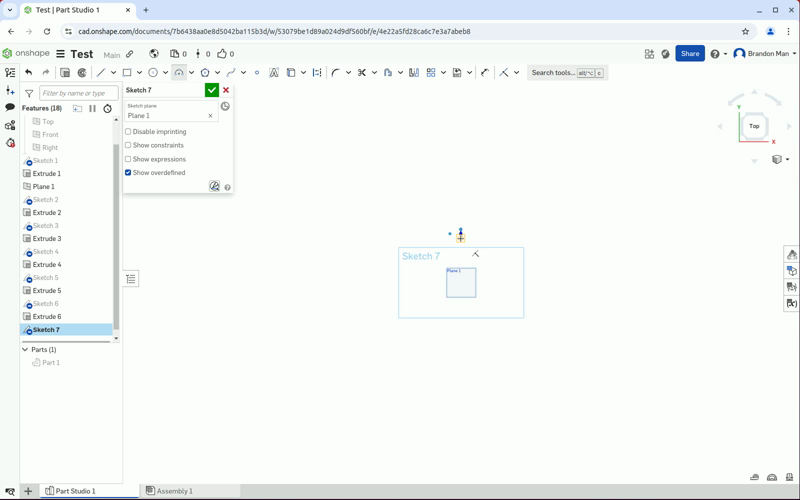
click(460, 238)
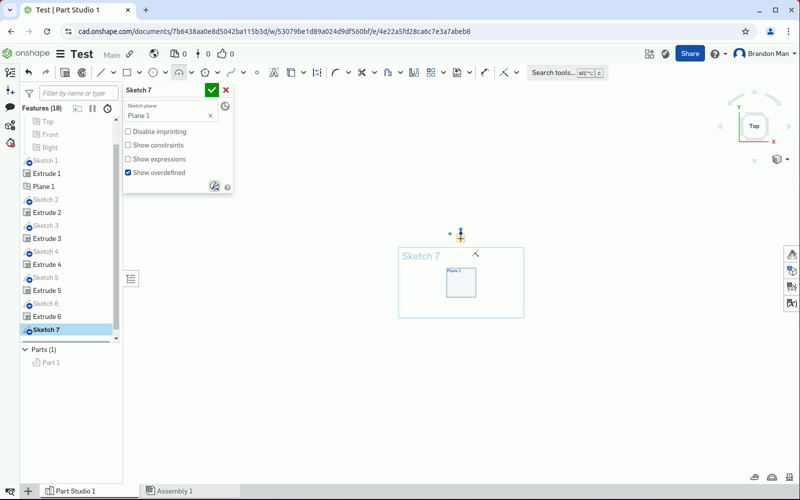
key_down(shift)
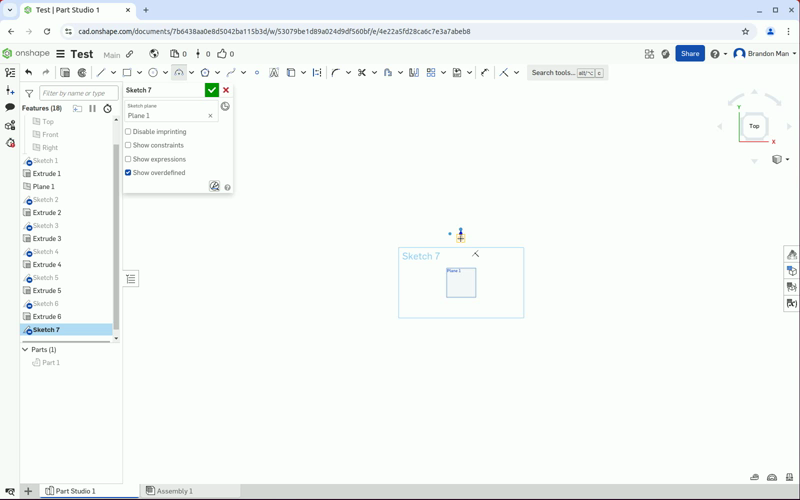
mouse_move(456, 233)
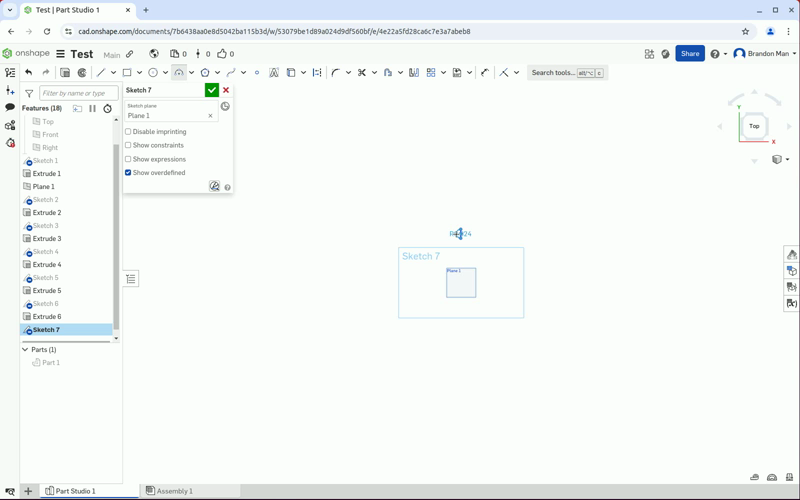
scroll(6)
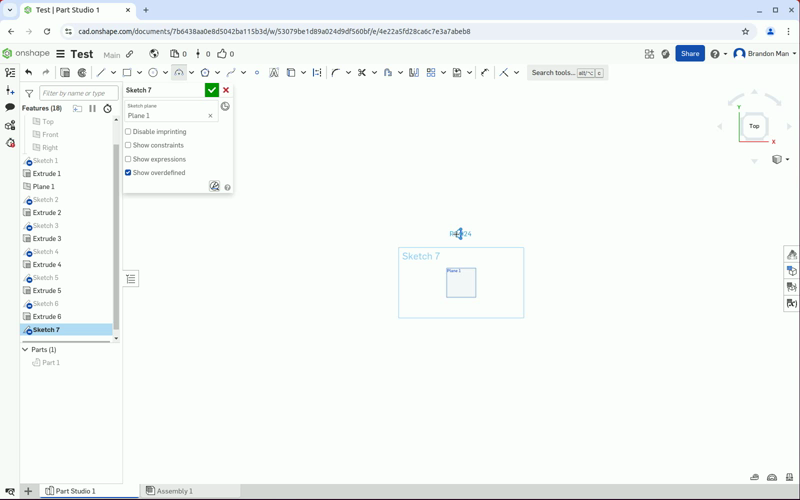
scroll(6)
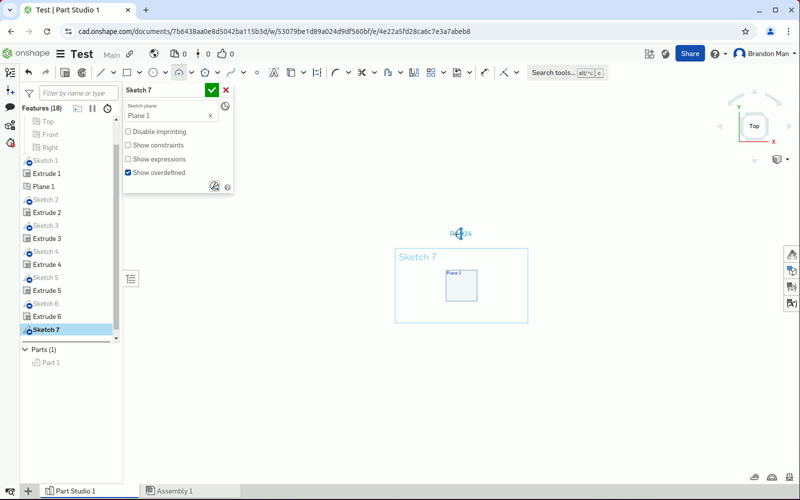
scroll(6)
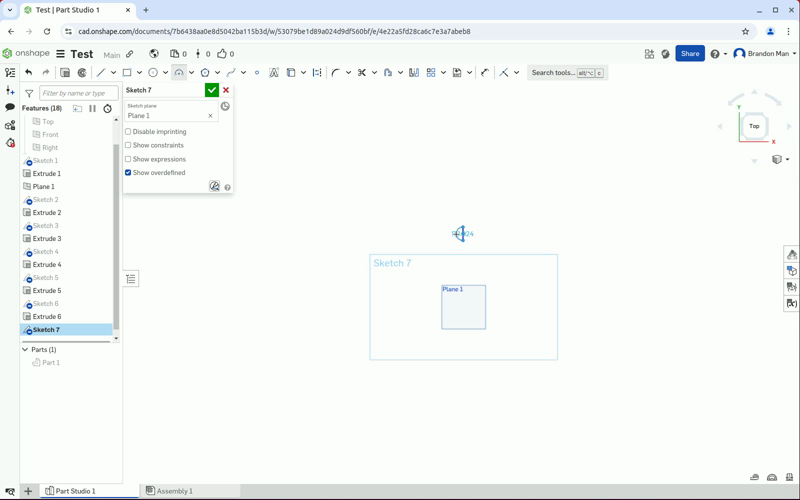
scroll(6)
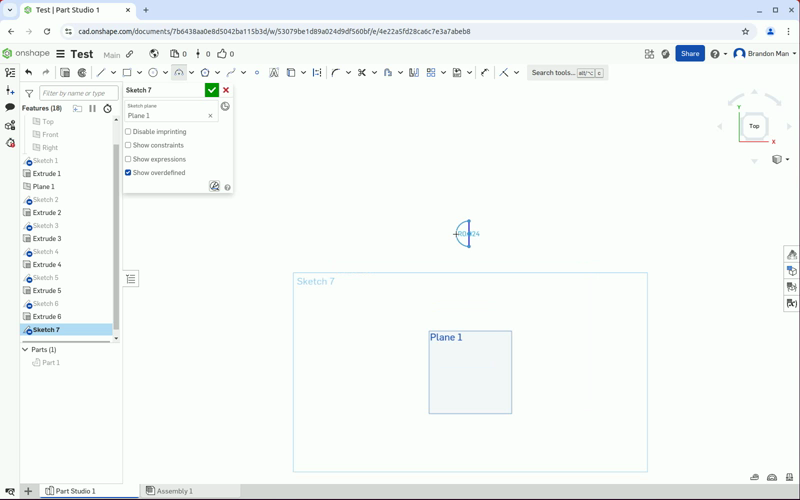
scroll(6)
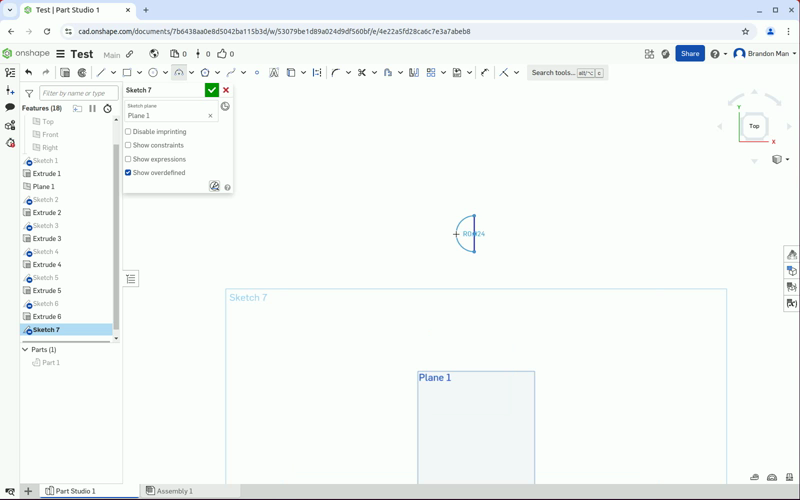
scroll(6)
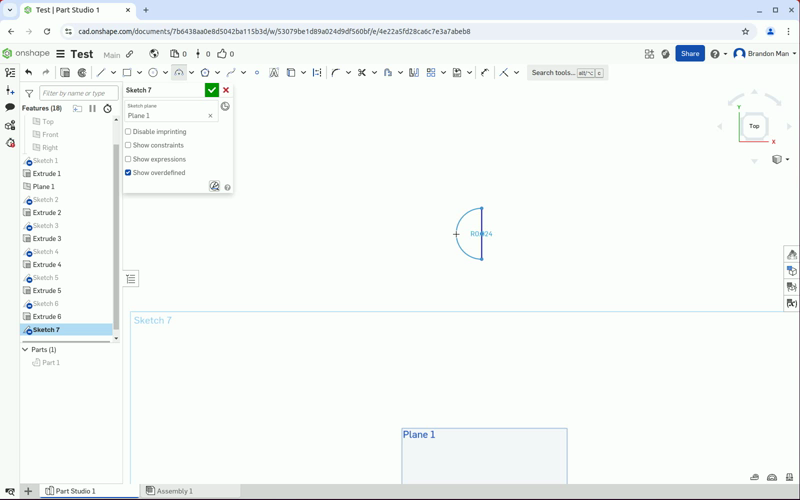
scroll(6)
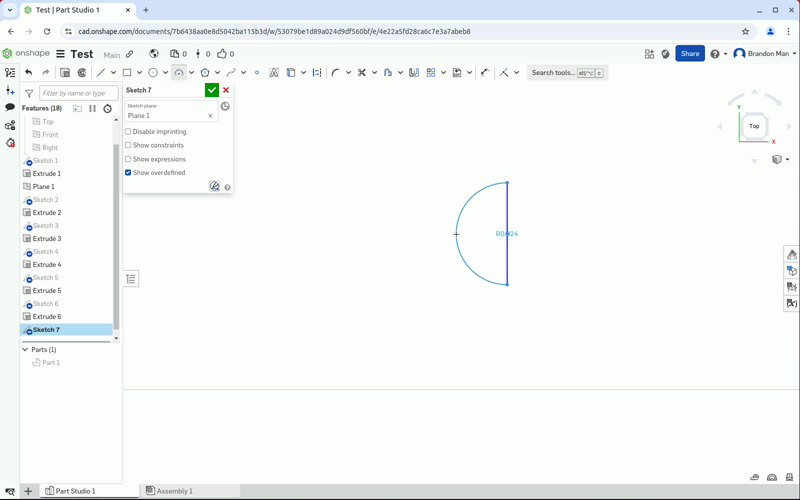
click(456, 233)
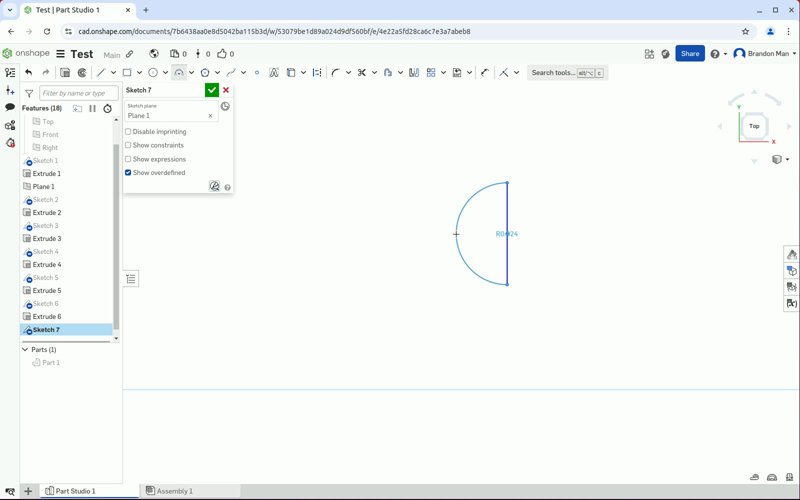
scroll(-6)
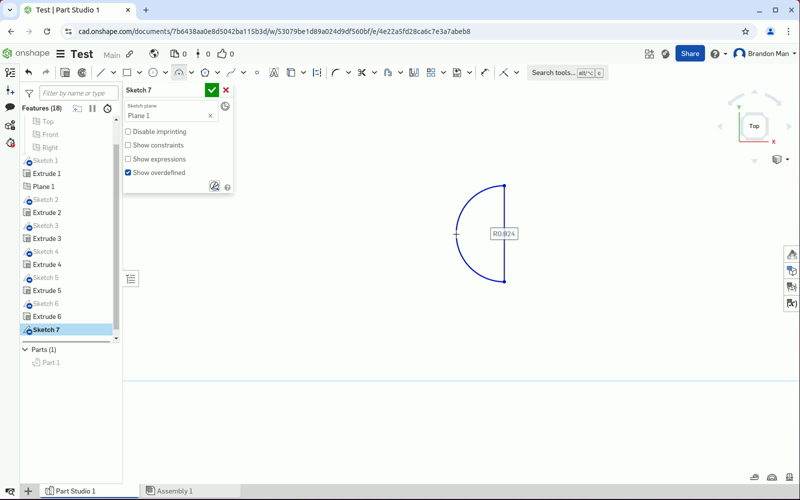
scroll(-6)
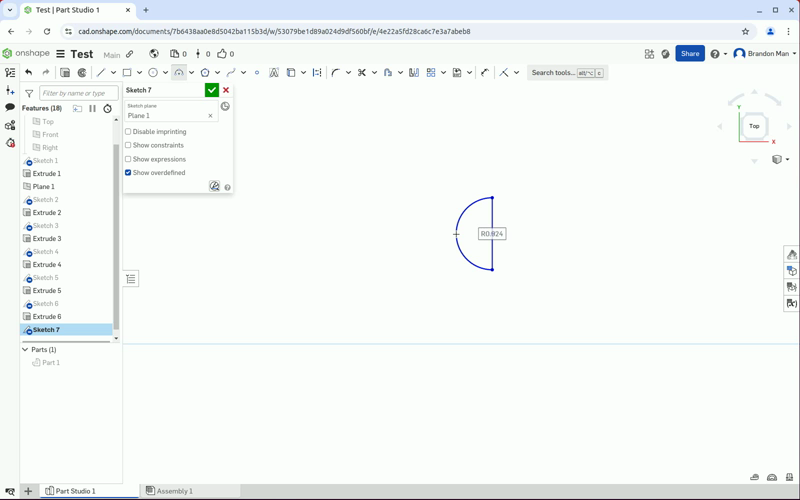
scroll(-6)
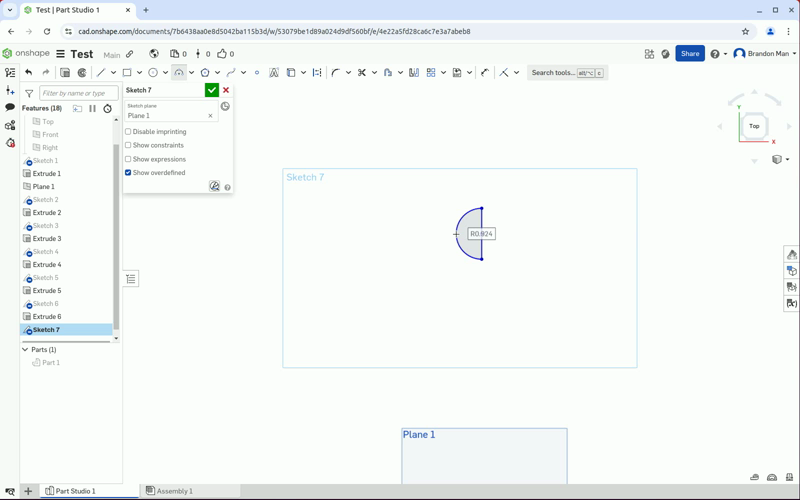
scroll(-6)
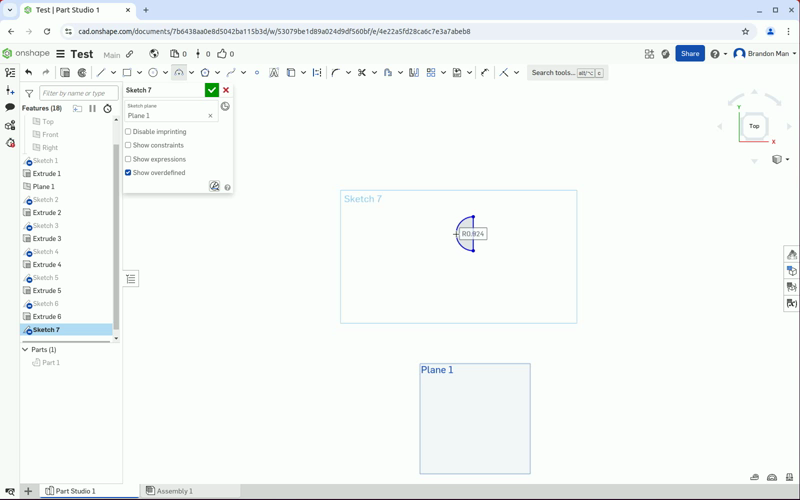
scroll(-6)
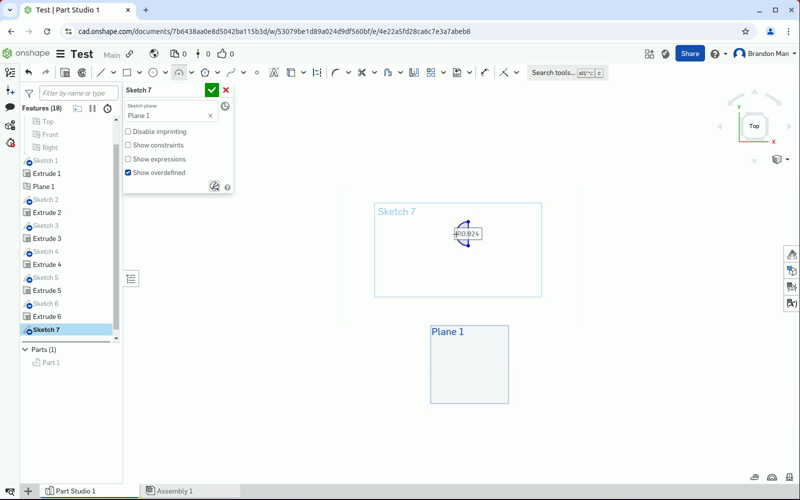
scroll(-6)
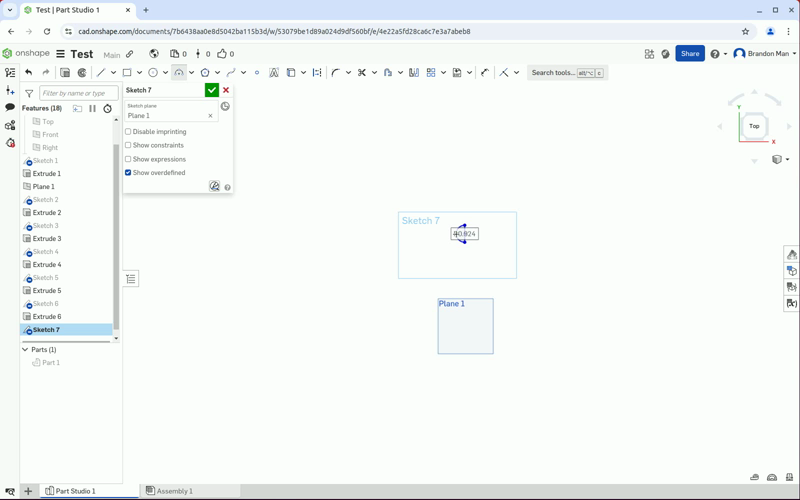
scroll(-6)
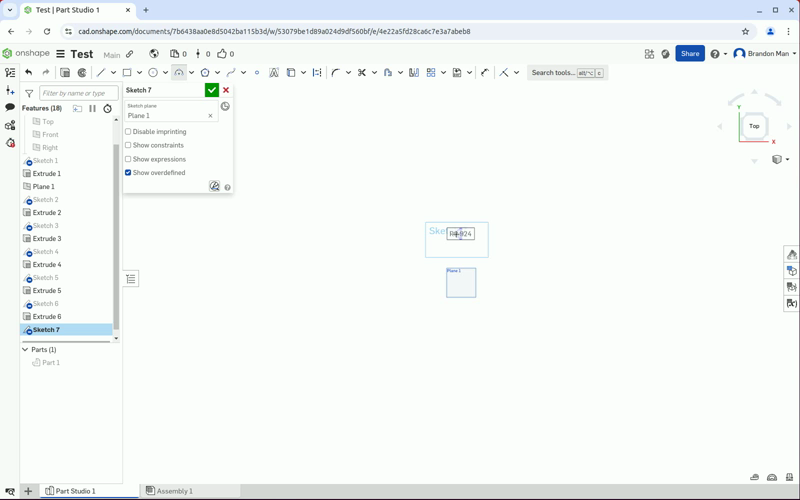
key_up(shift)
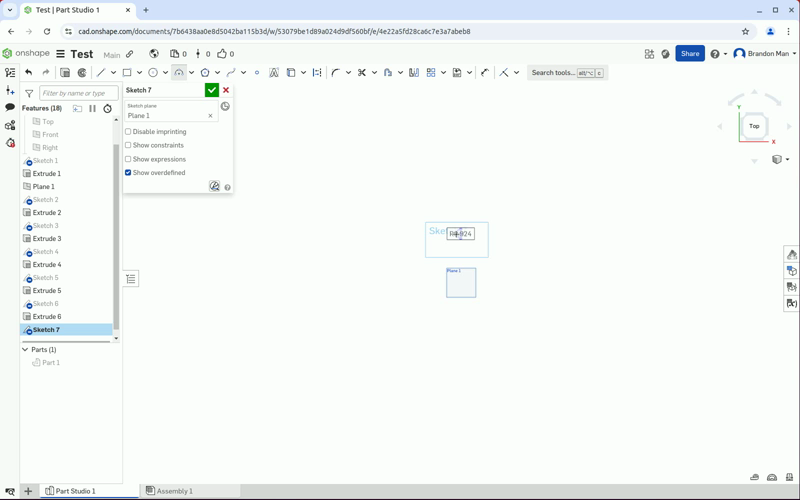
key(esc)
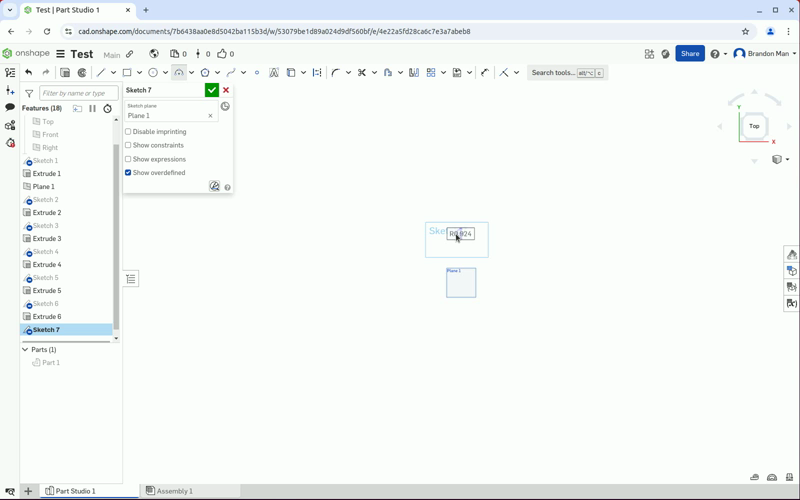
mouse_move(459, 234)
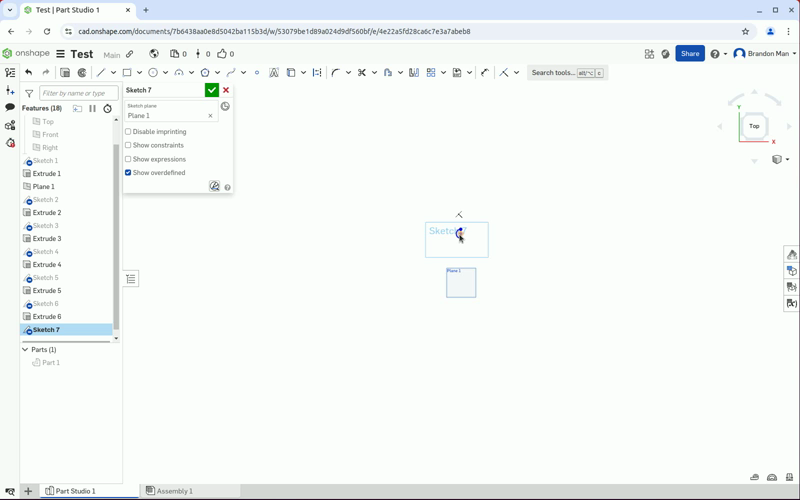
scroll(6)
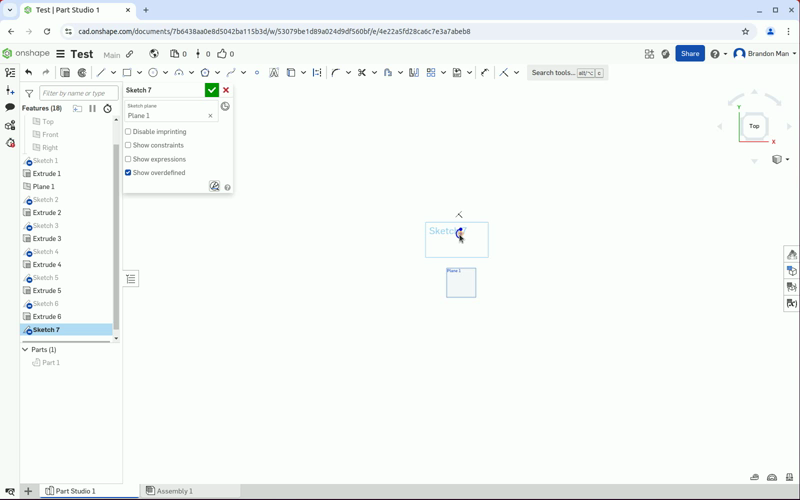
scroll(6)
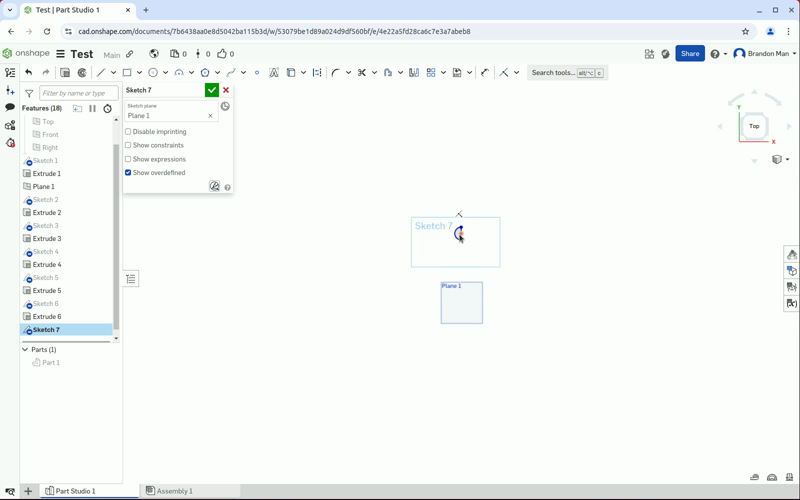
scroll(6)
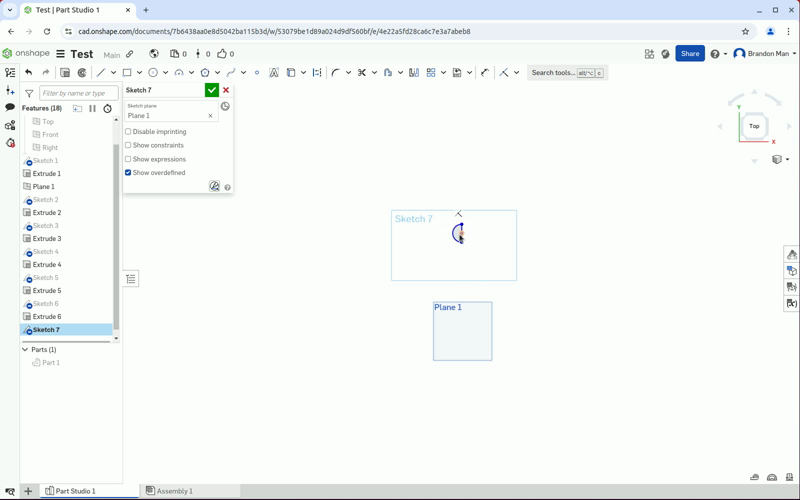
scroll(6)
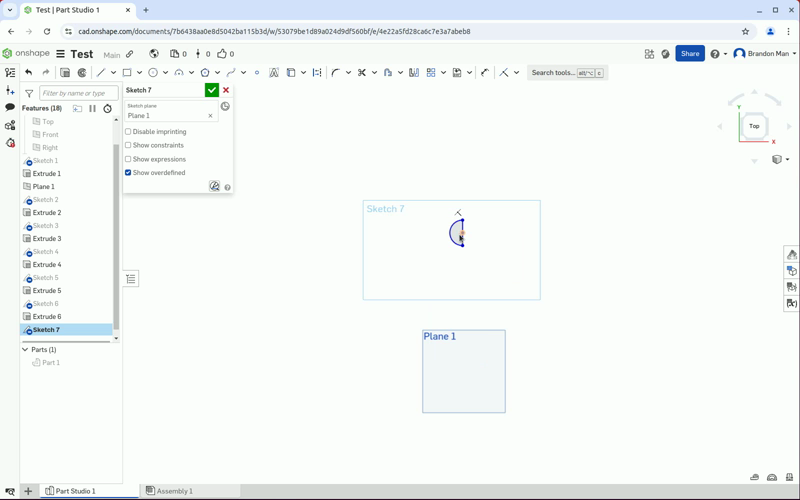
scroll(6)
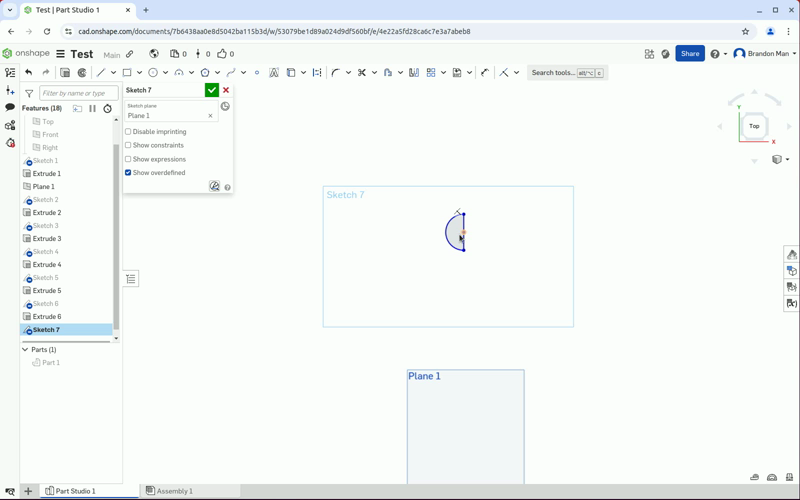
scroll(6)
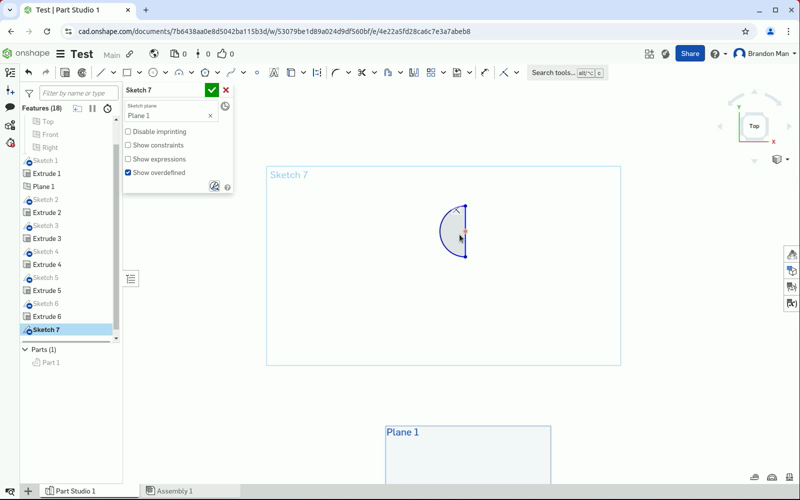
scroll(6)
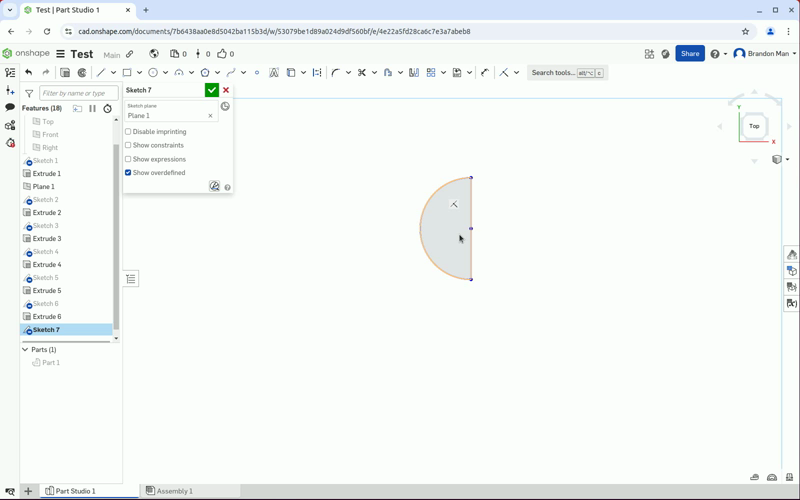
click(459, 234)
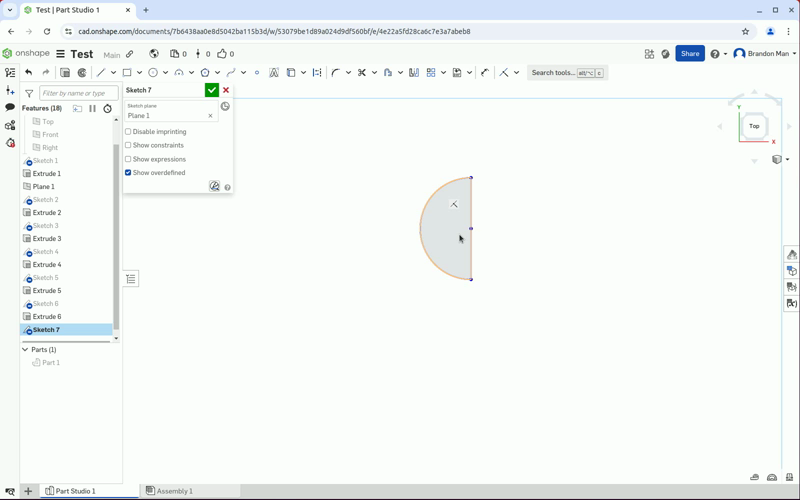
scroll(-6)
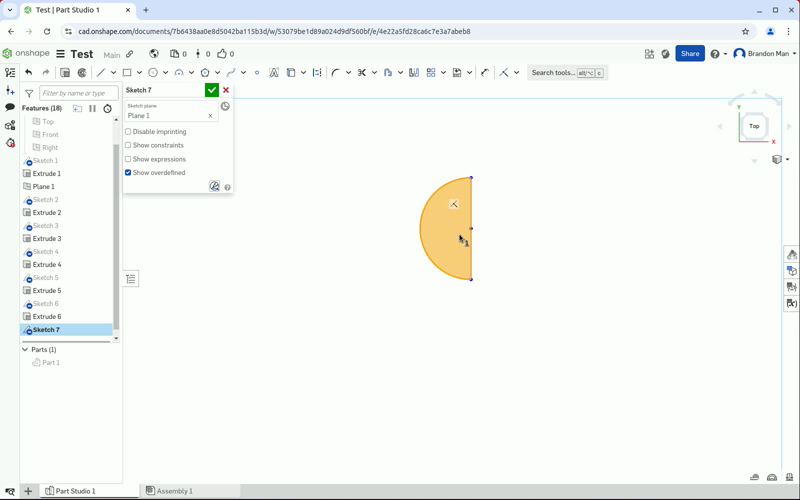
scroll(-6)
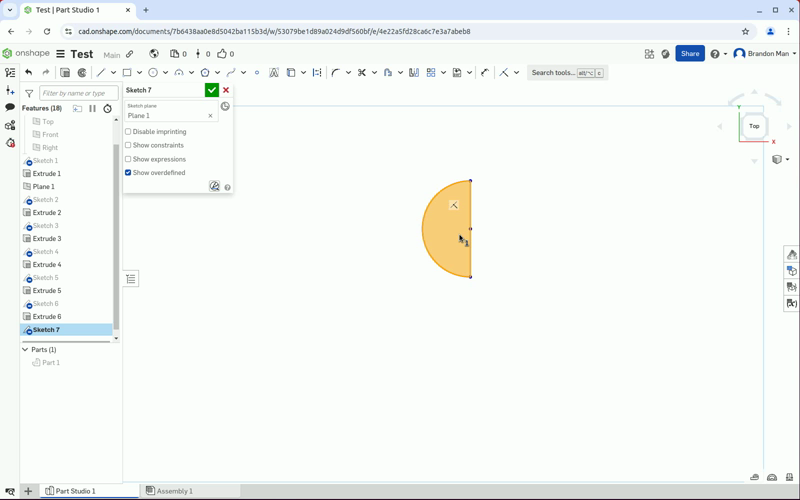
scroll(-6)
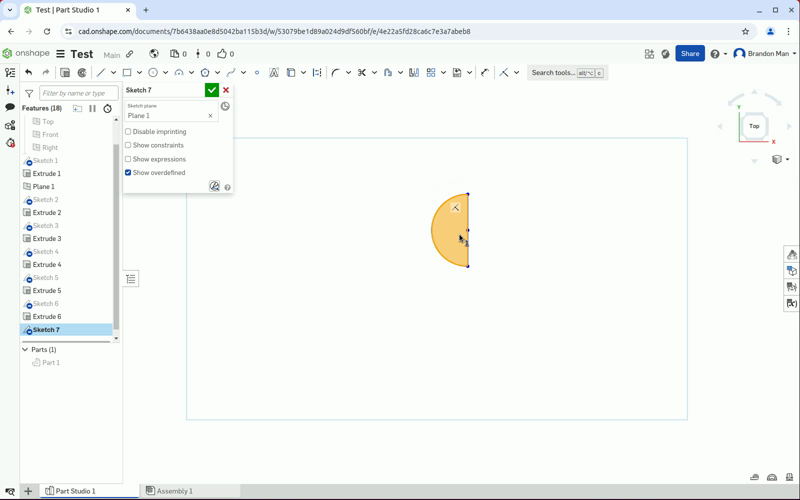
scroll(-6)
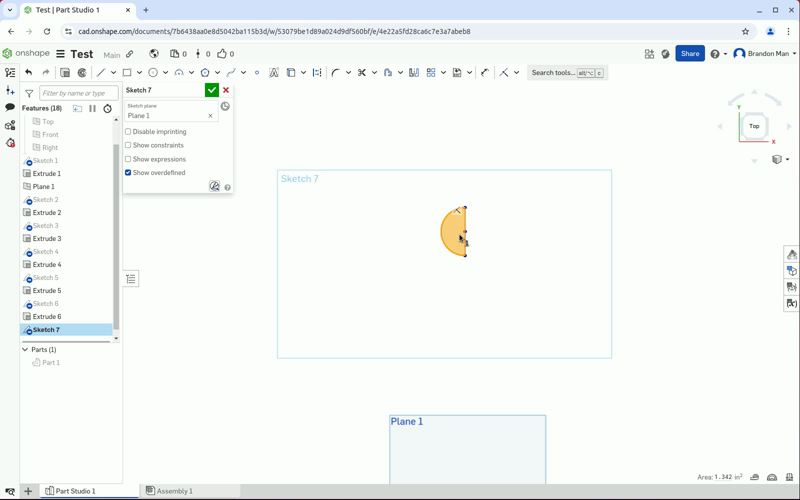
scroll(-6)
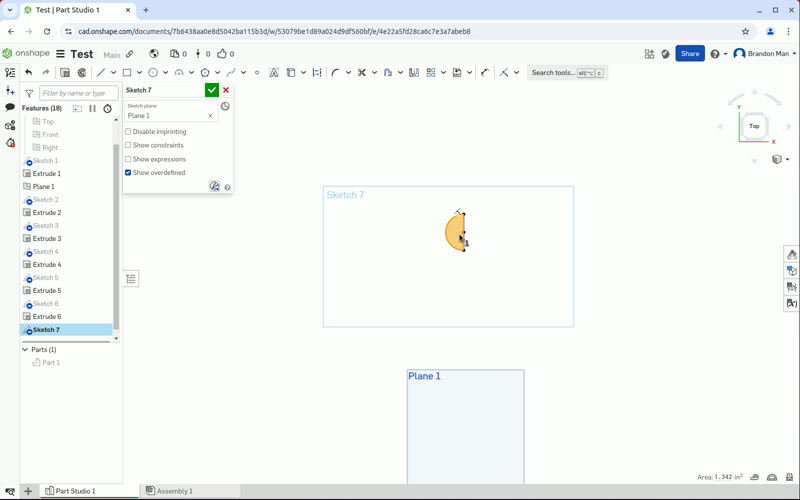
scroll(-6)
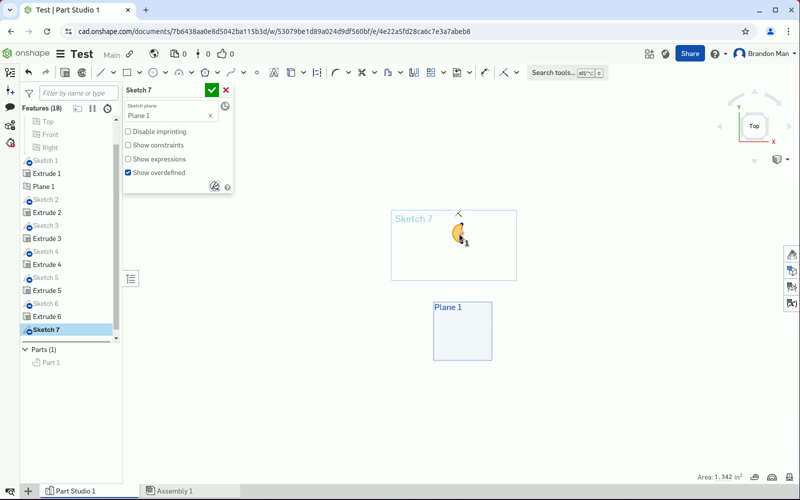
scroll(-6)
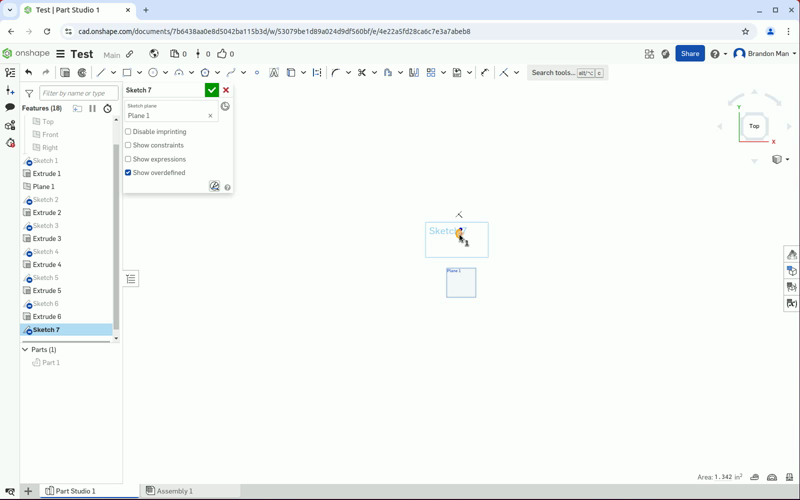
mouse_move(73, 352)
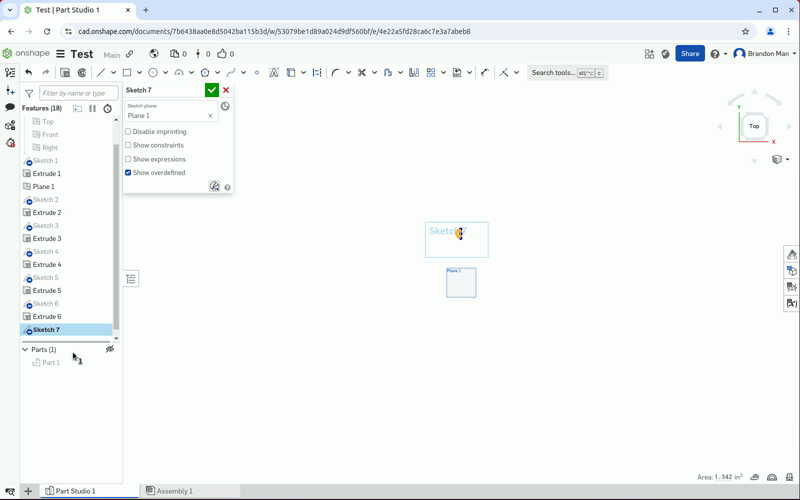
key(shift+y)
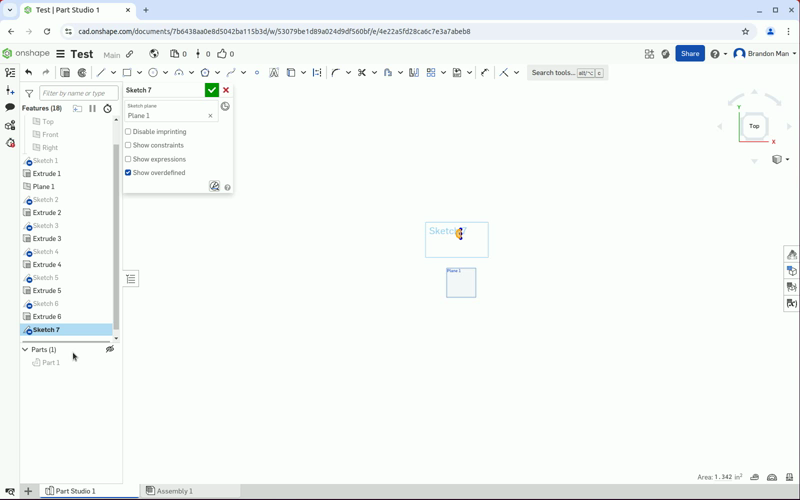
key(shift+e)
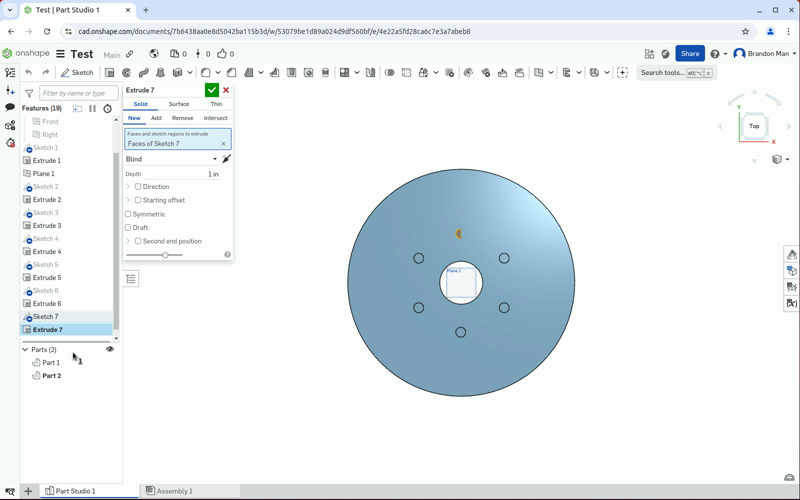
mouse_move(143, 106)
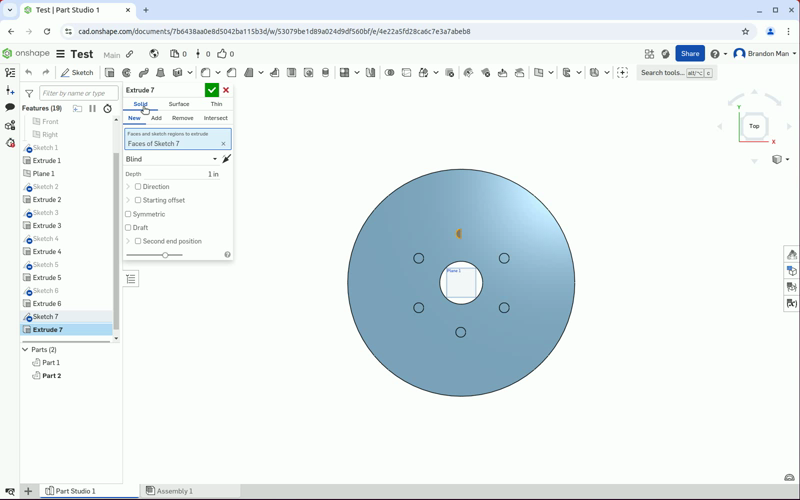
click(143, 106)
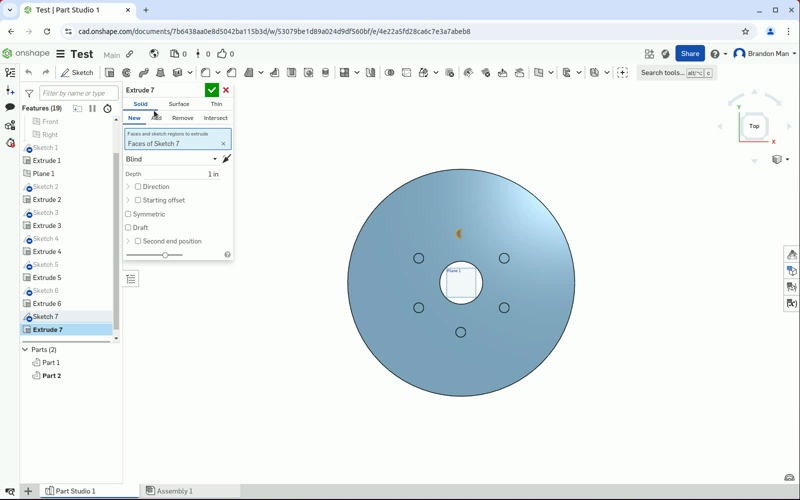
mouse_move(186, 120)
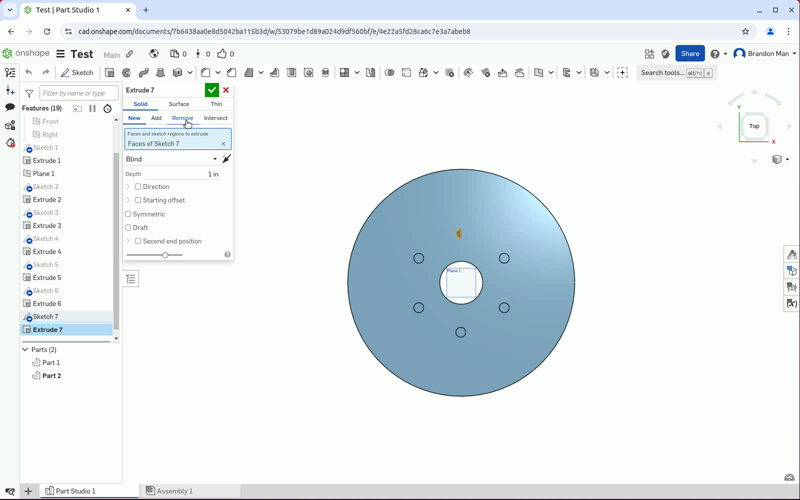
click(186, 120)
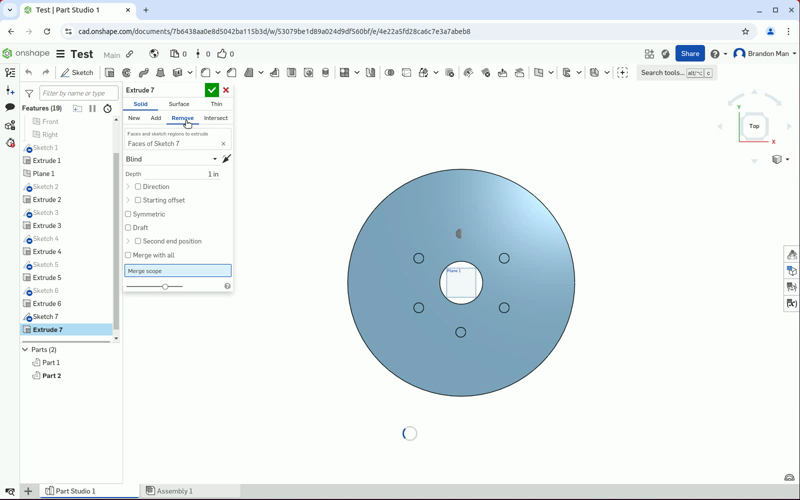
key(tab, 4)
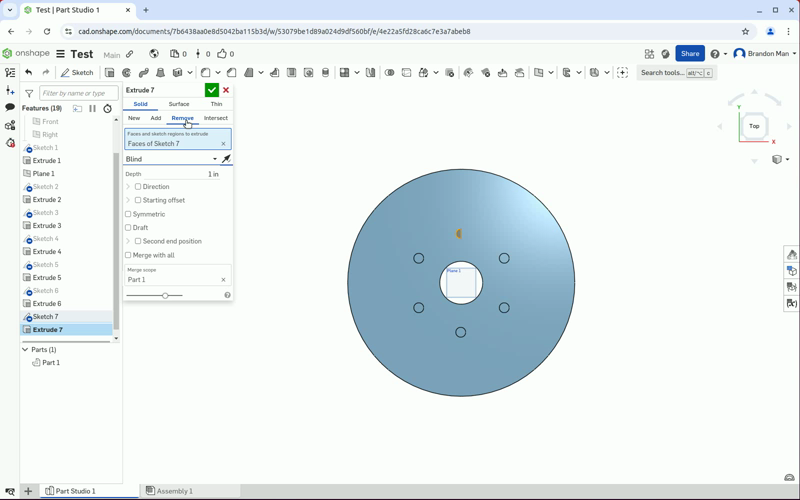
text(2.166)
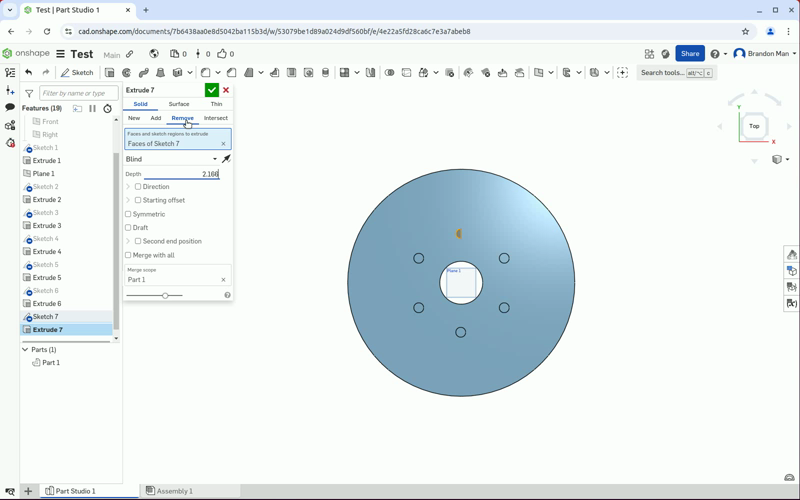
key(tab, 6)
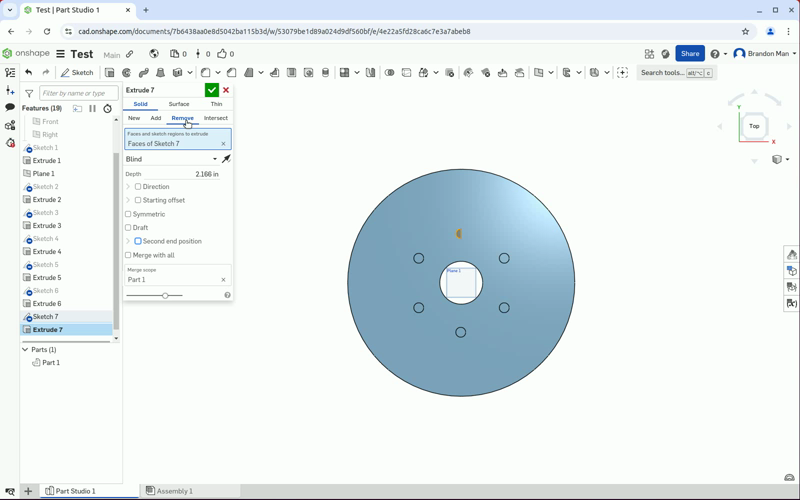
key(space)
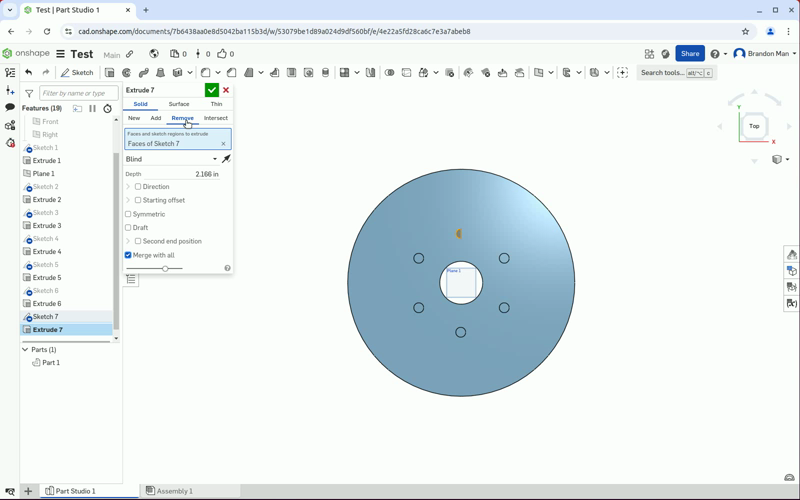
key(enter)
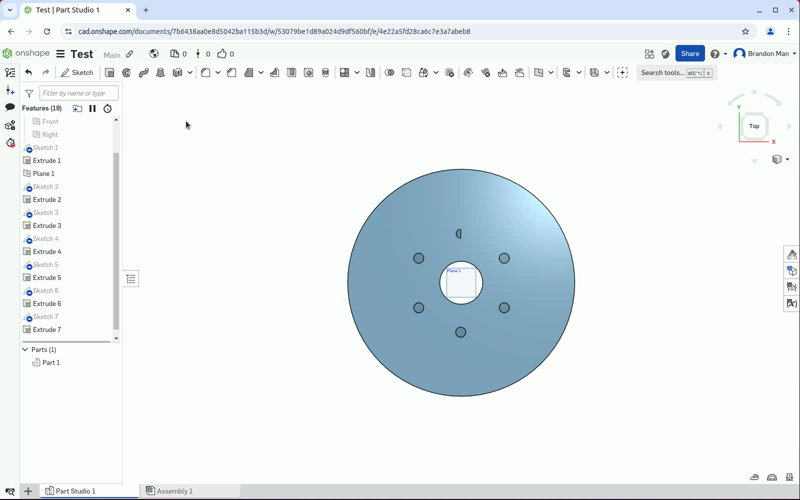
key(shift+h)
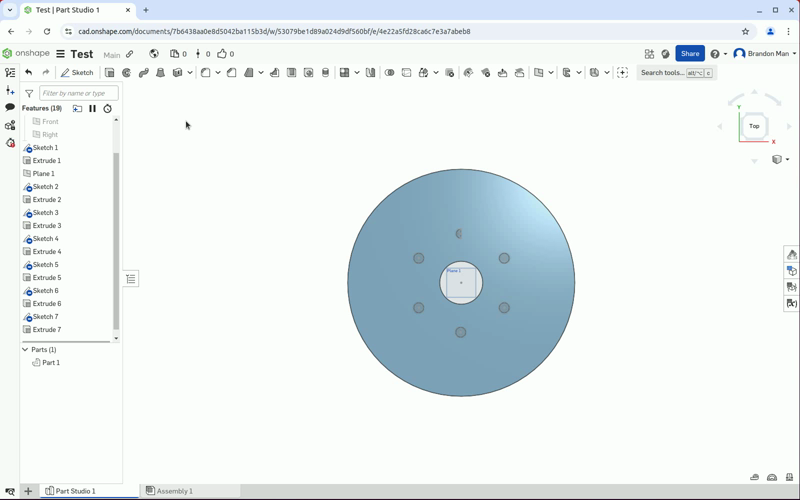
key(shift+h)
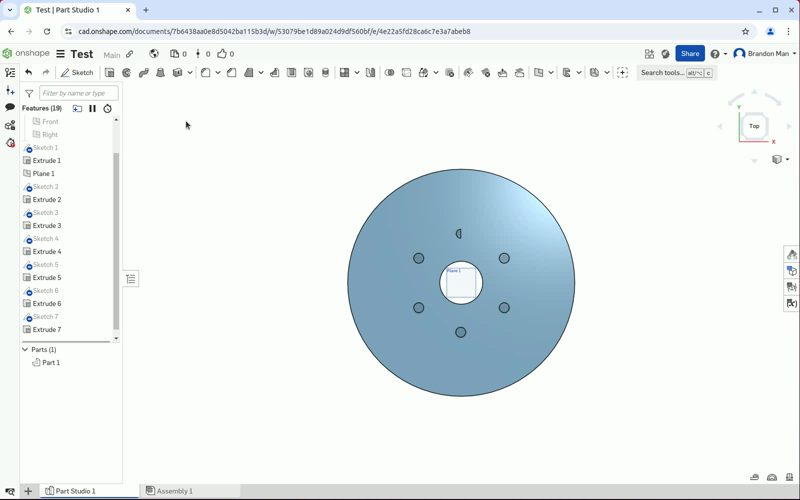
mouse_move(69, 150)
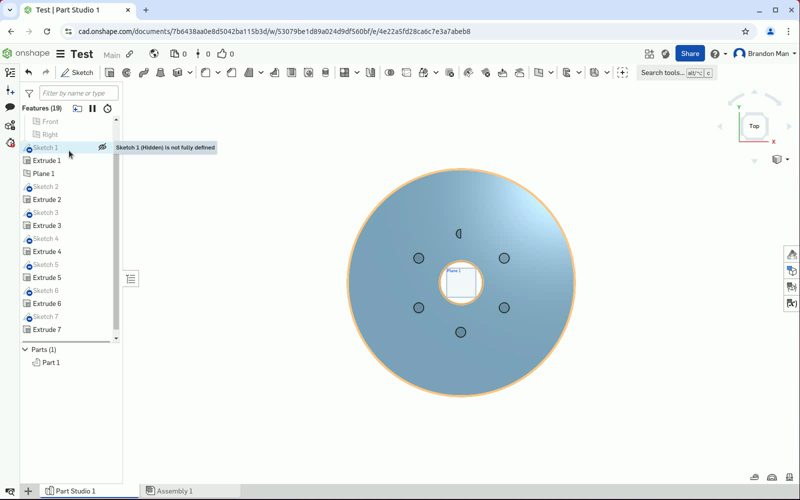
click(69, 150)
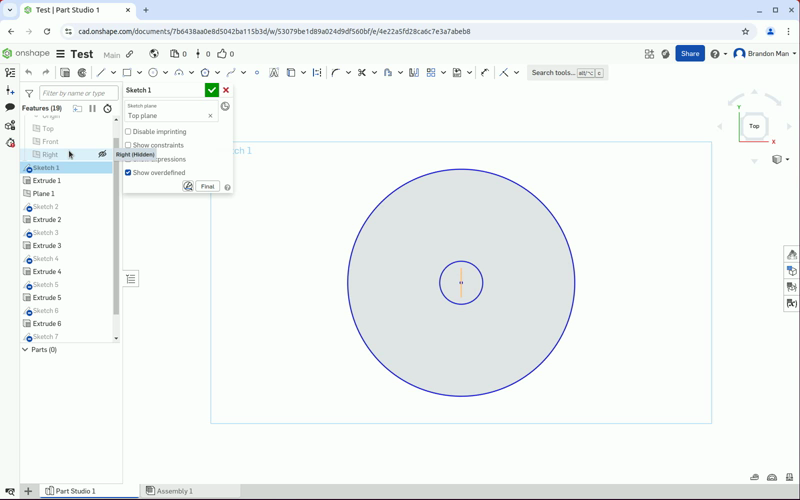
mouse_move(229, 92)
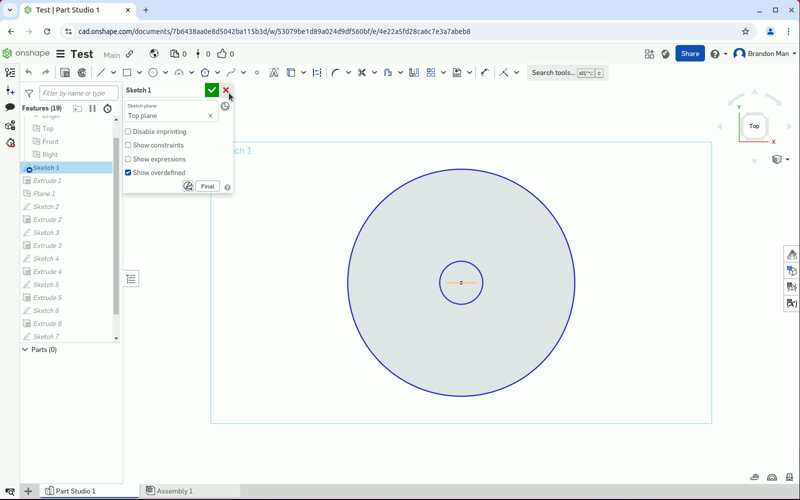
click(229, 92)
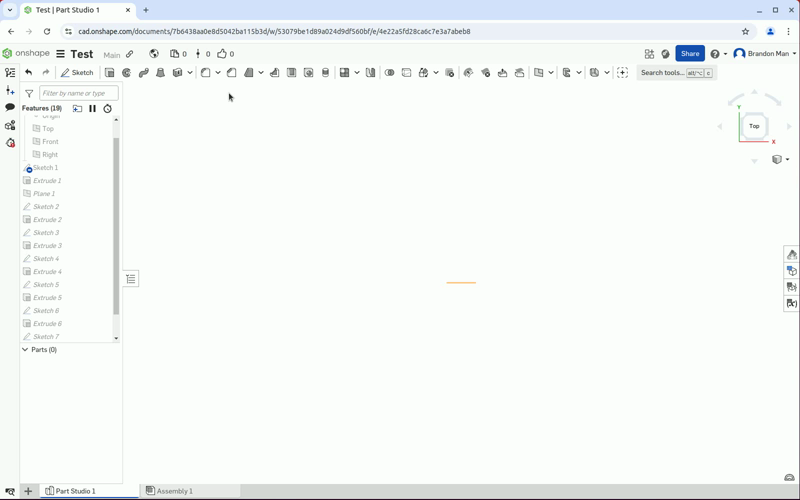
key(shift+s)
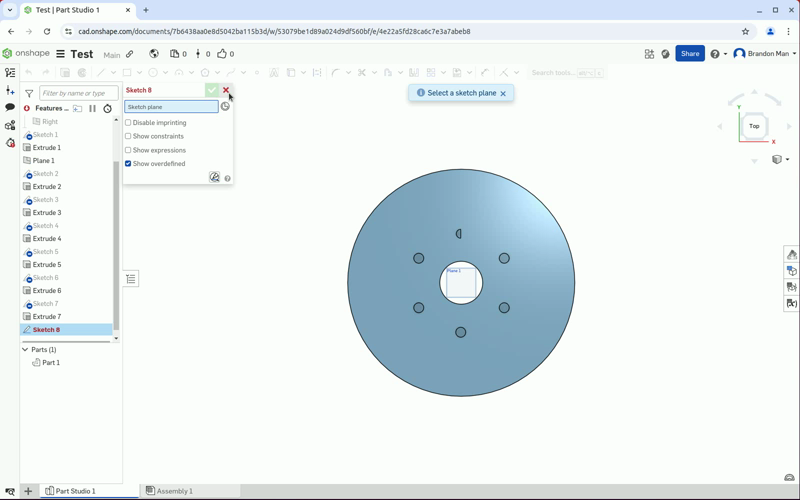
mouse_move(69, 163)
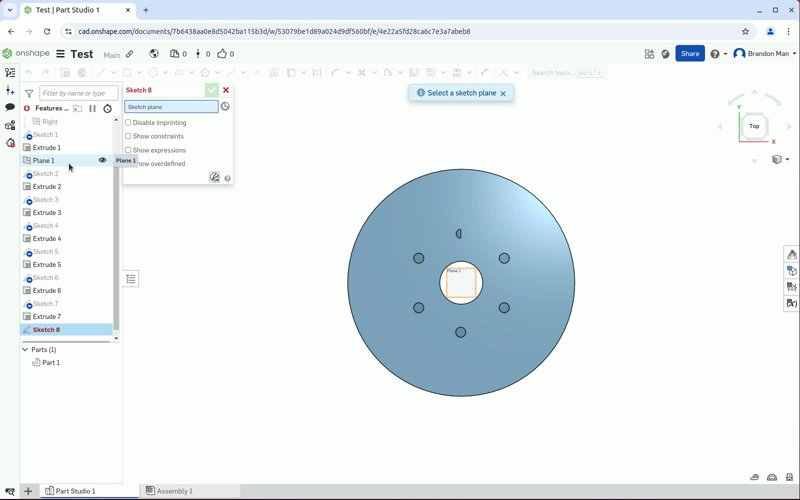
click(69, 163)
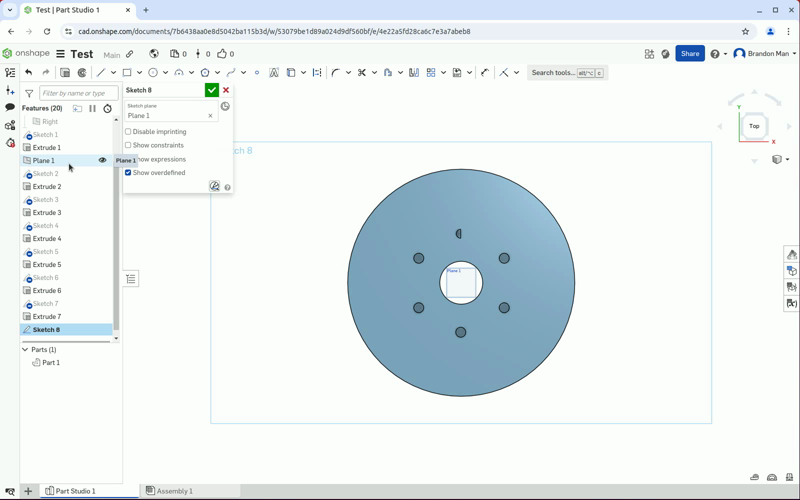
mouse_move(73, 352)
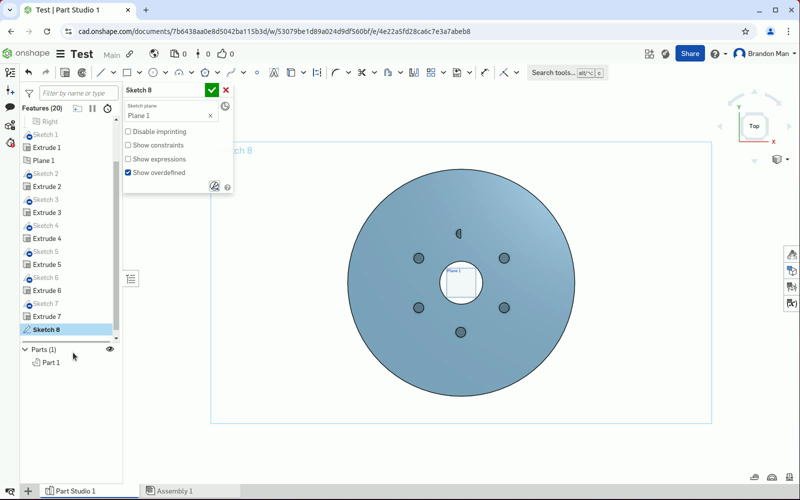
key(y)
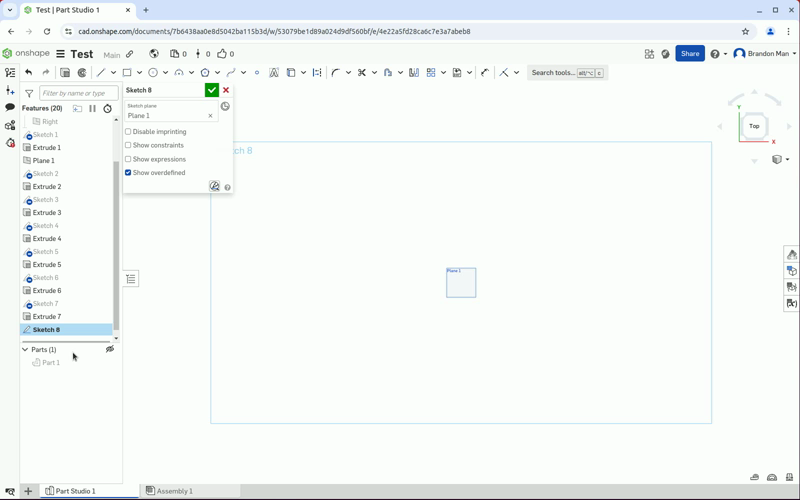
key(a)
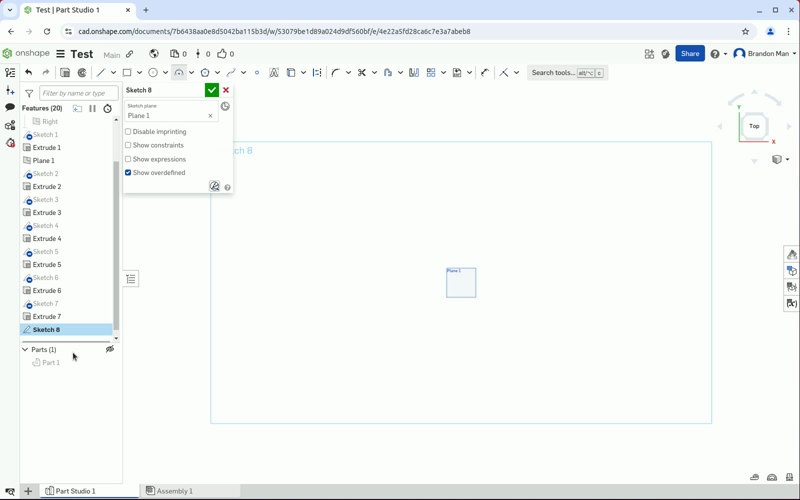
key_down(shift)
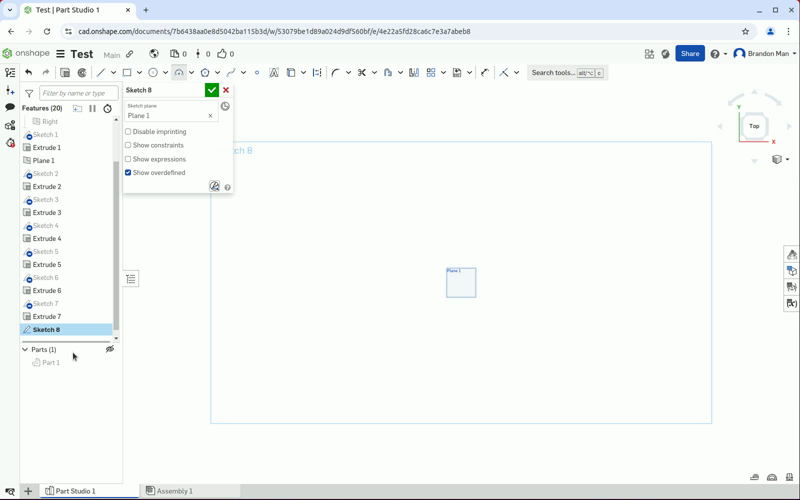
mouse_move(460, 238)
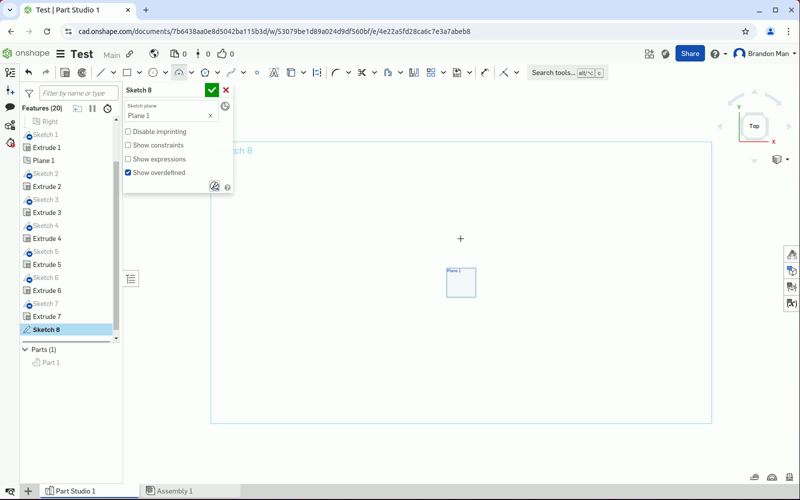
click(460, 238)
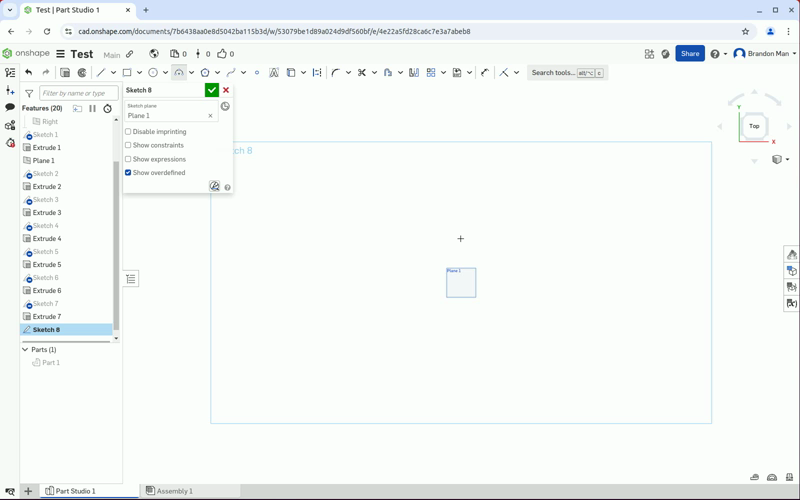
key_up(shift)
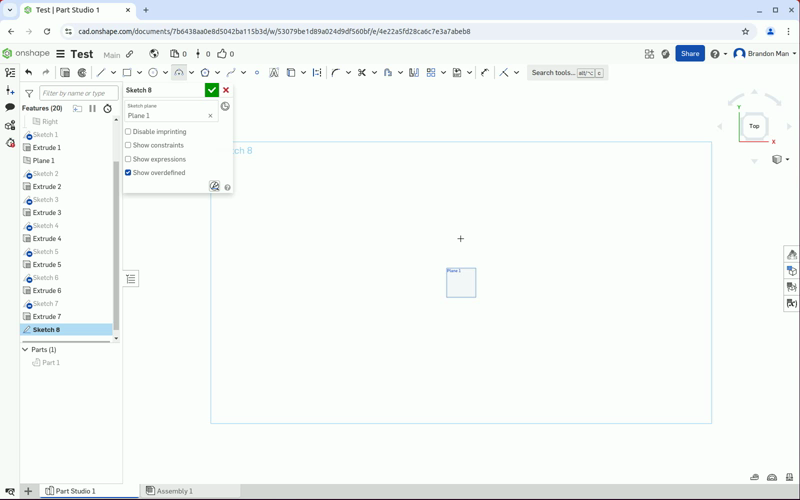
key_down(shift)
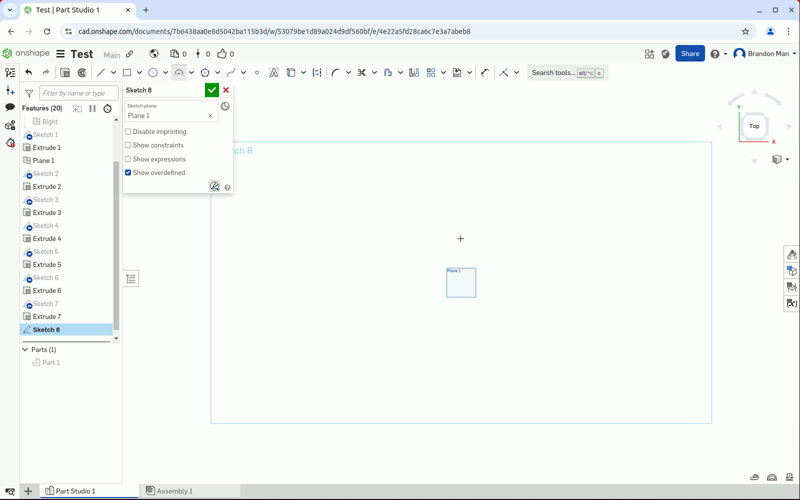
mouse_move(460, 229)
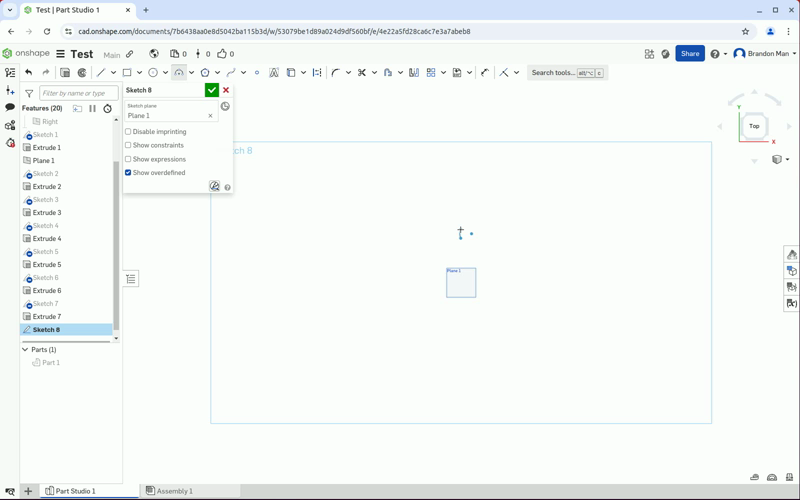
click(460, 229)
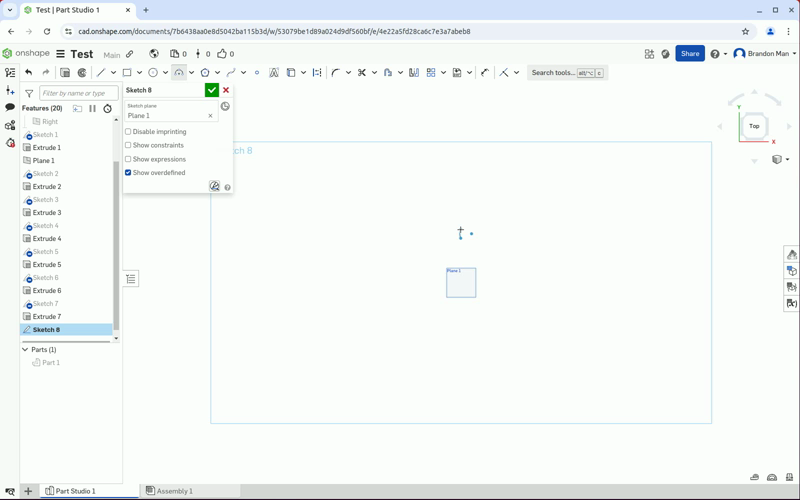
mouse_move(465, 233)
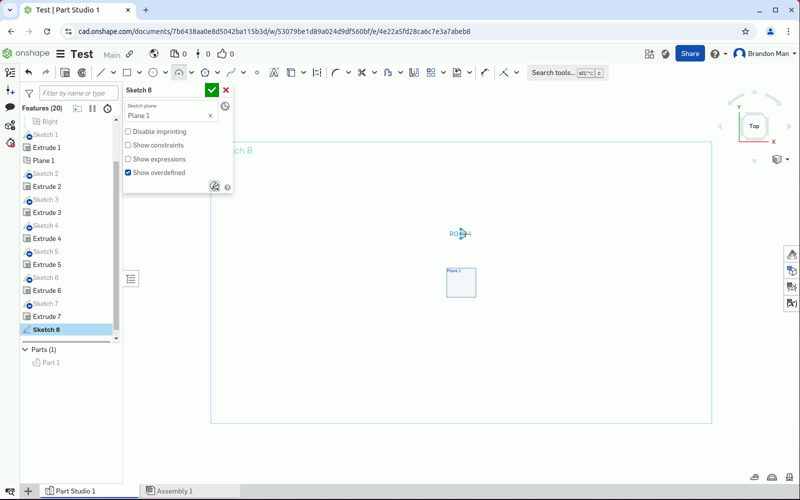
click(465, 233)
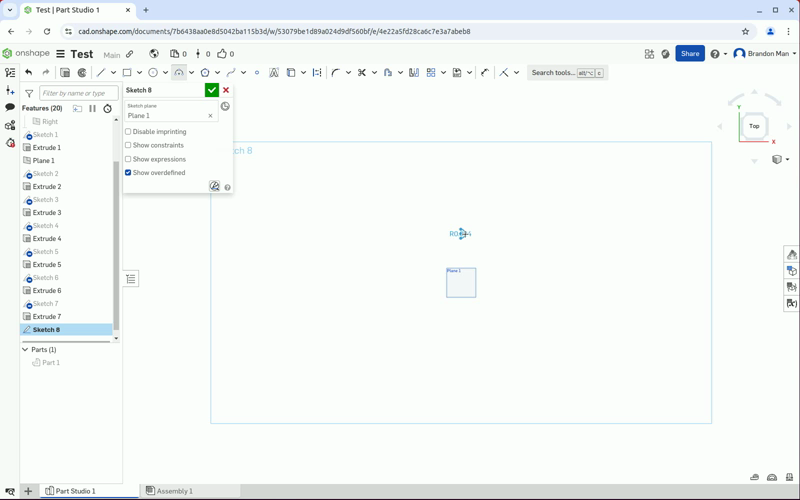
key_up(shift)
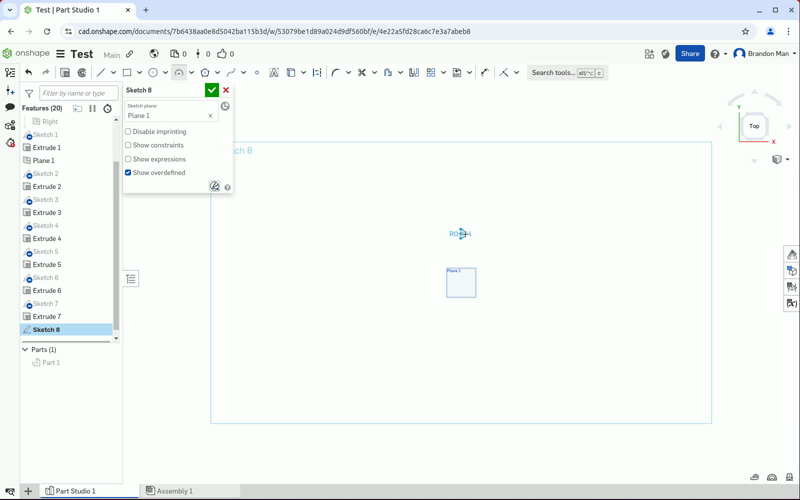
key(esc)
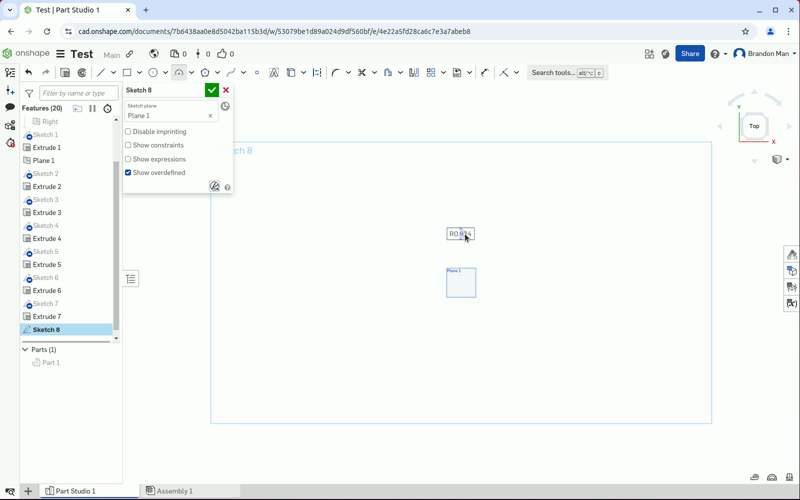
key(l)
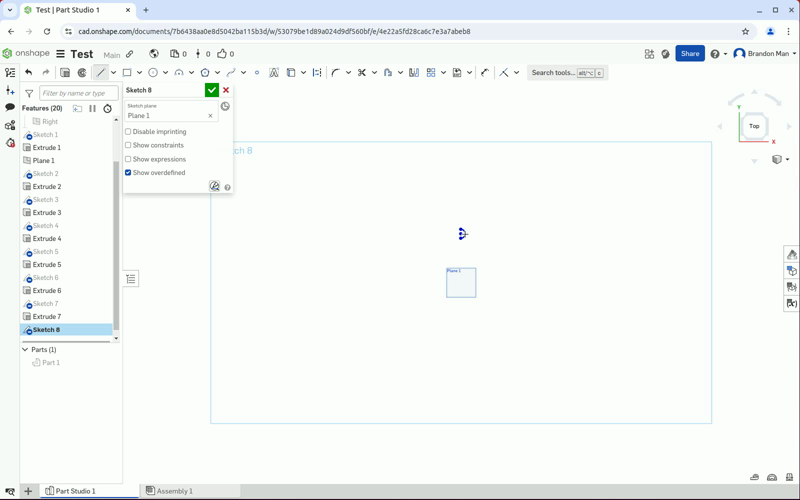
mouse_move(460, 229)
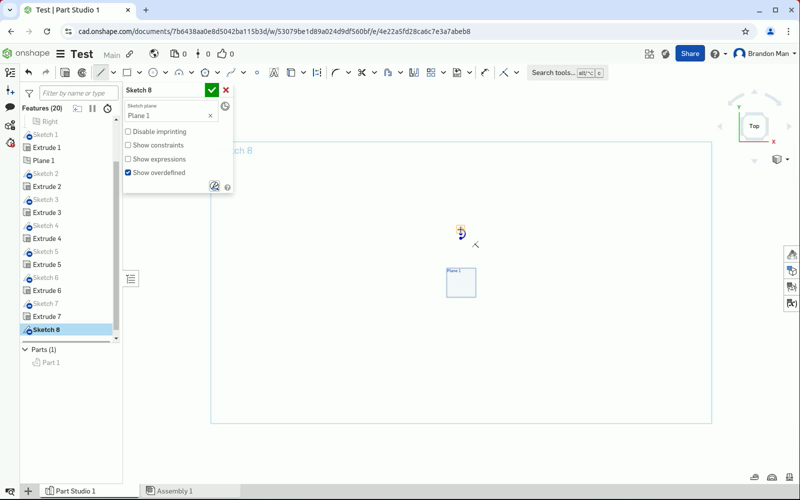
click(460, 229)
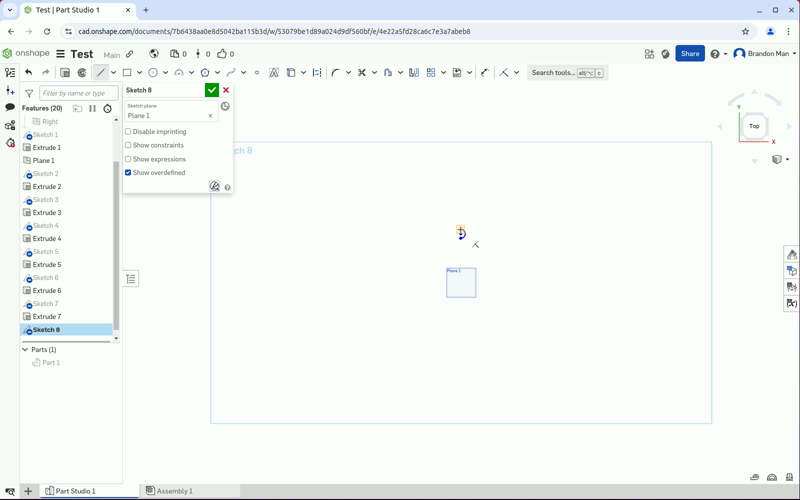
key_down(shift)
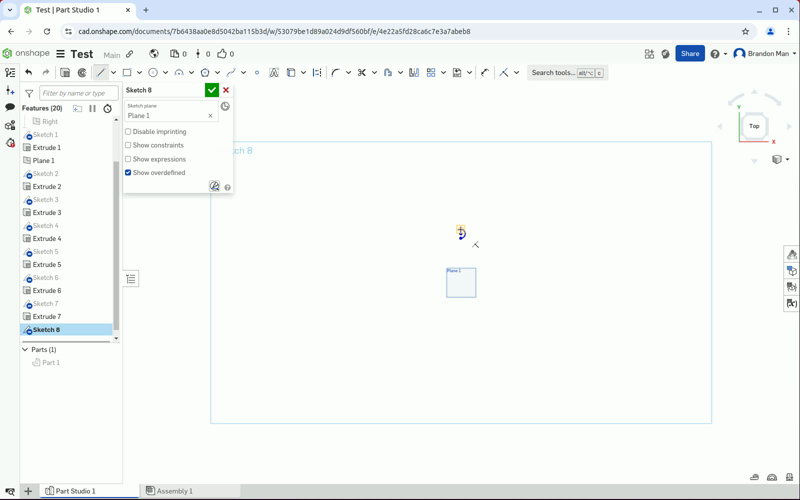
mouse_move(490, 229)
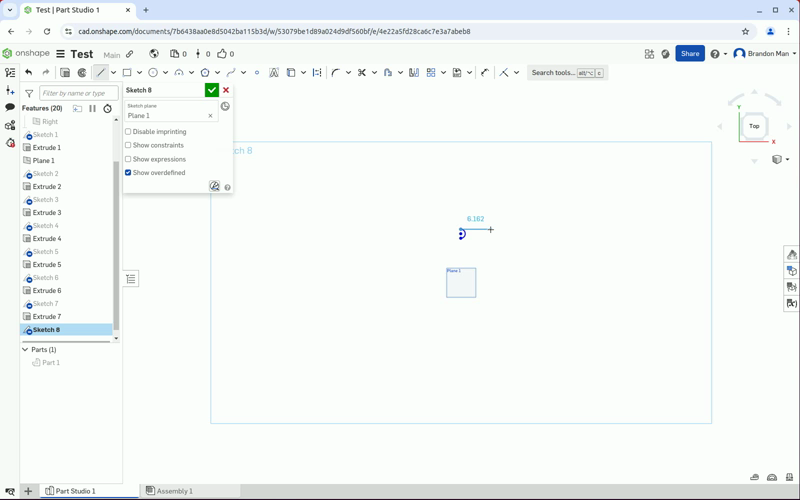
mouse_move(460, 233)
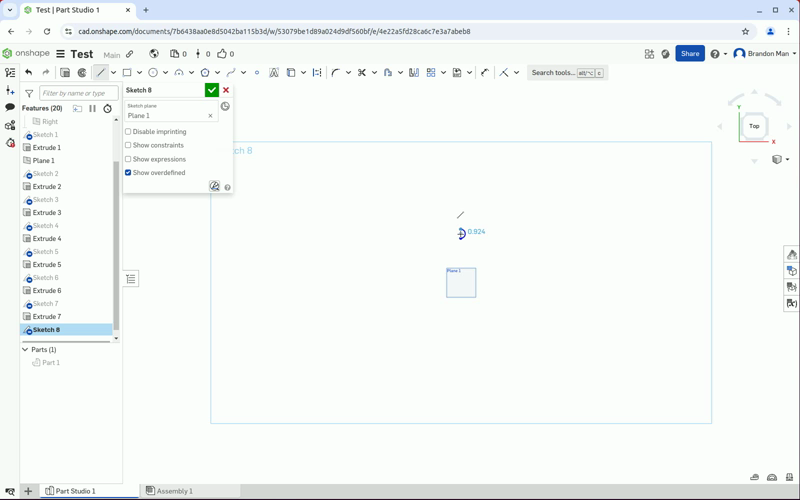
scroll(6)
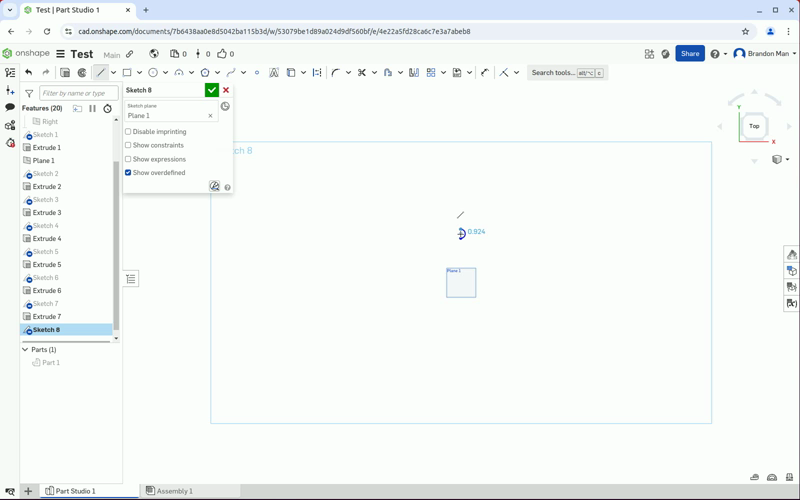
scroll(6)
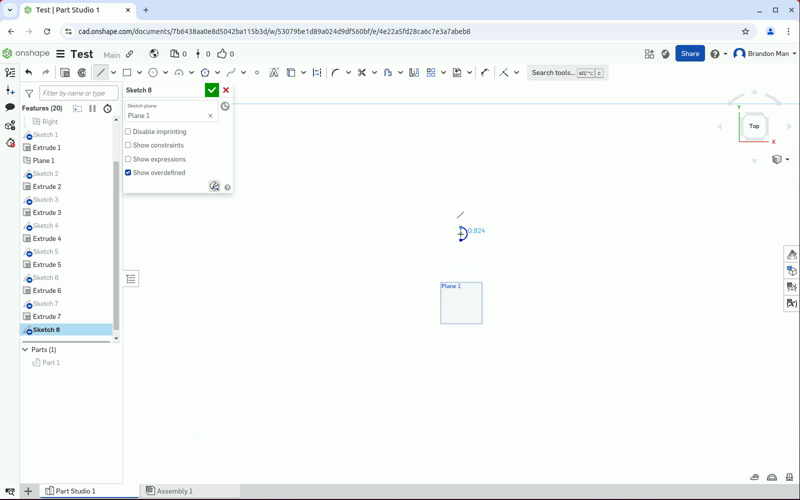
scroll(6)
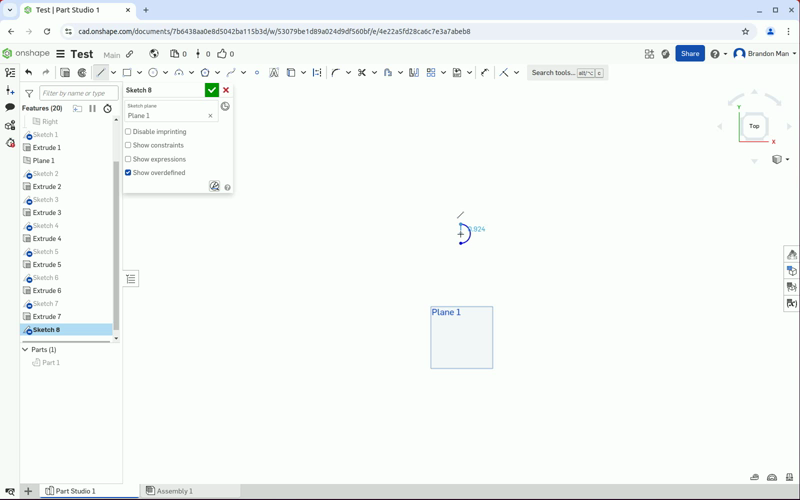
scroll(6)
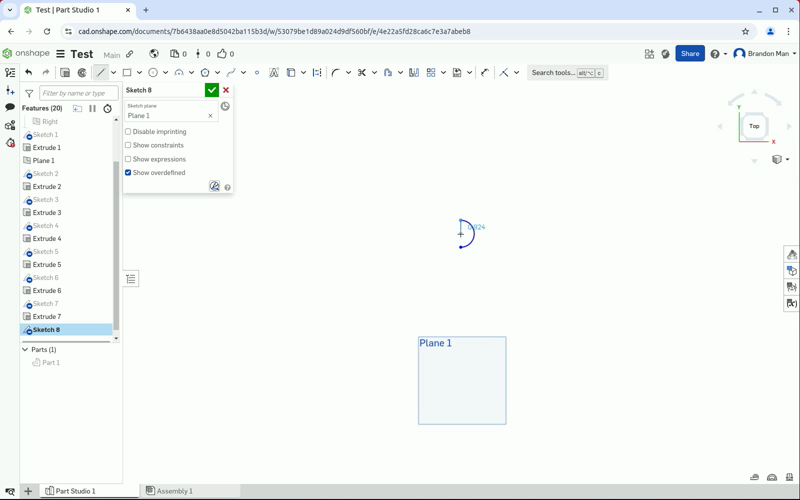
scroll(6)
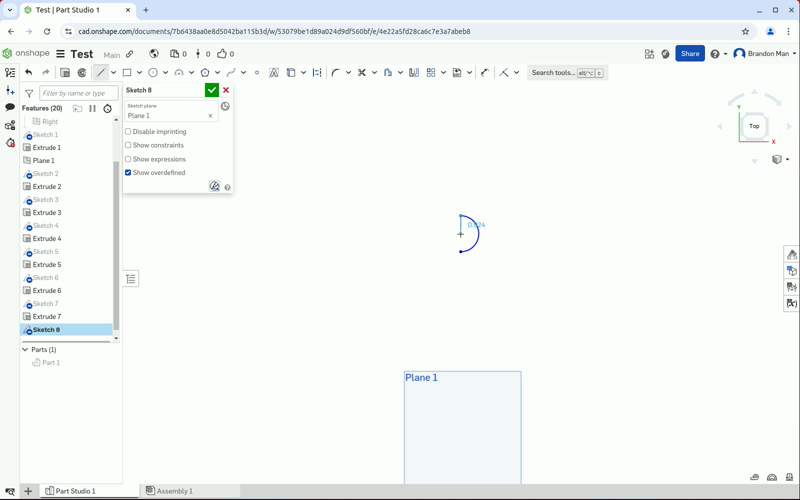
scroll(6)
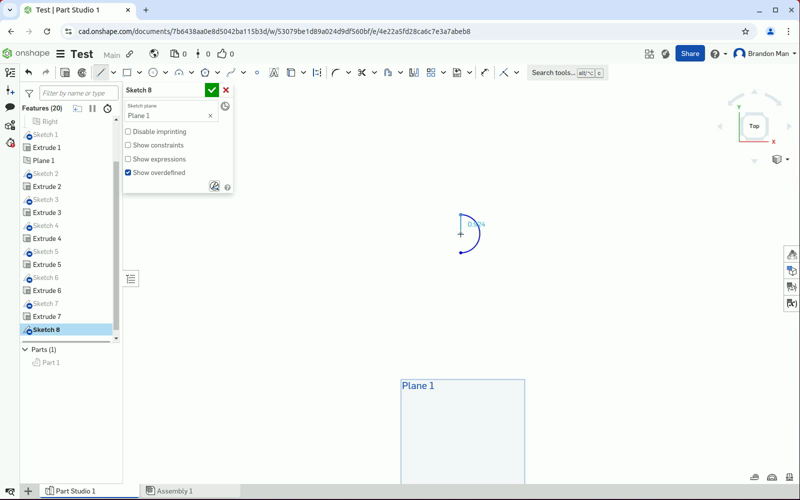
scroll(6)
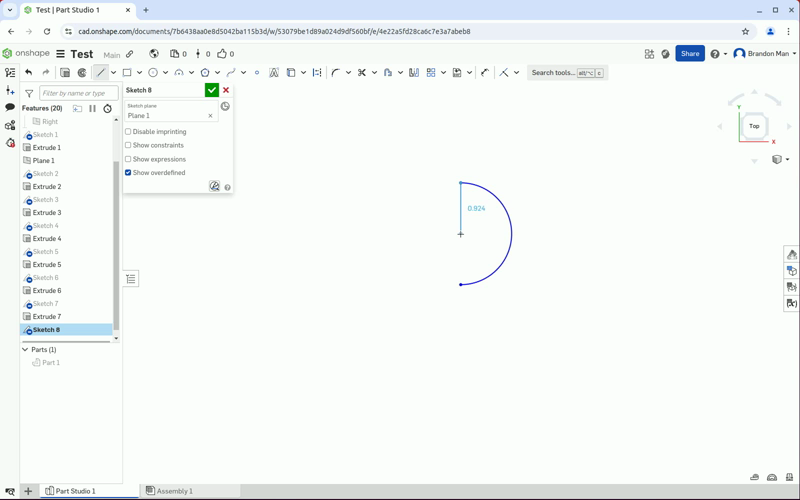
click(460, 233)
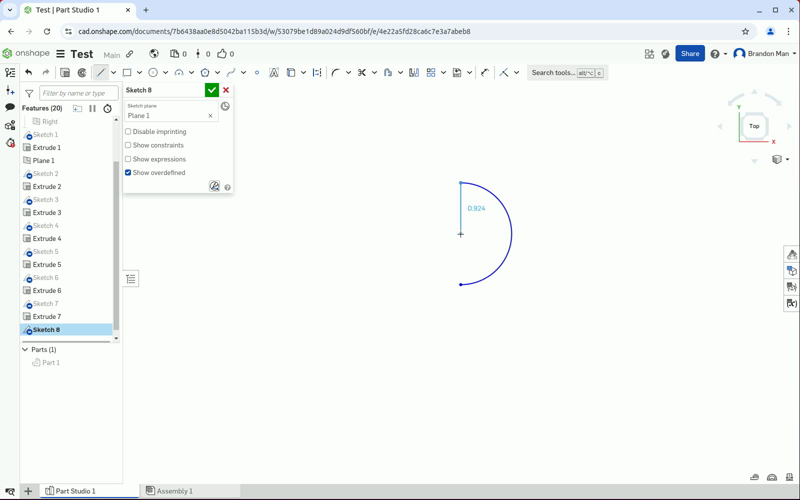
scroll(-6)
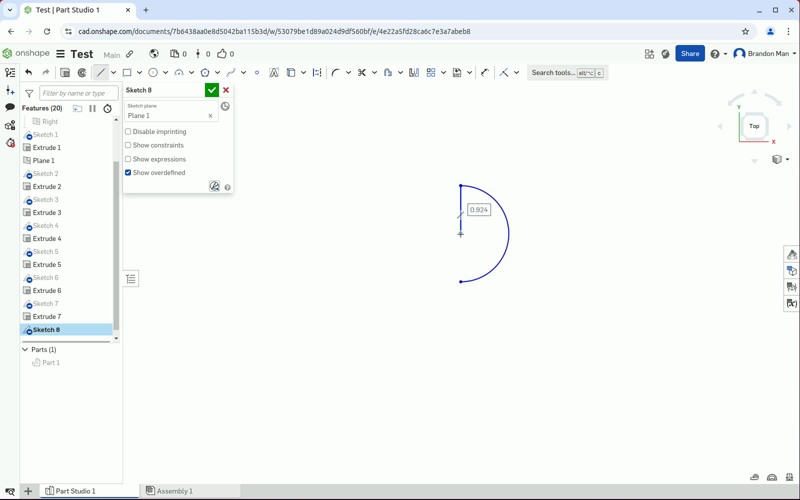
scroll(-6)
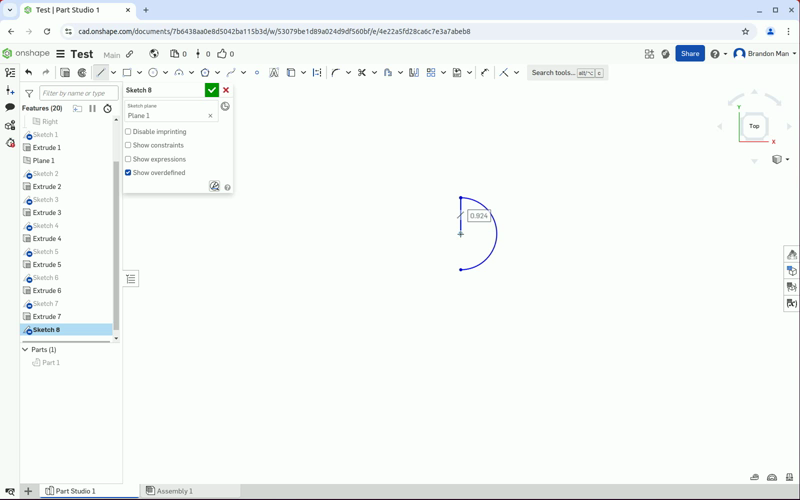
scroll(-6)
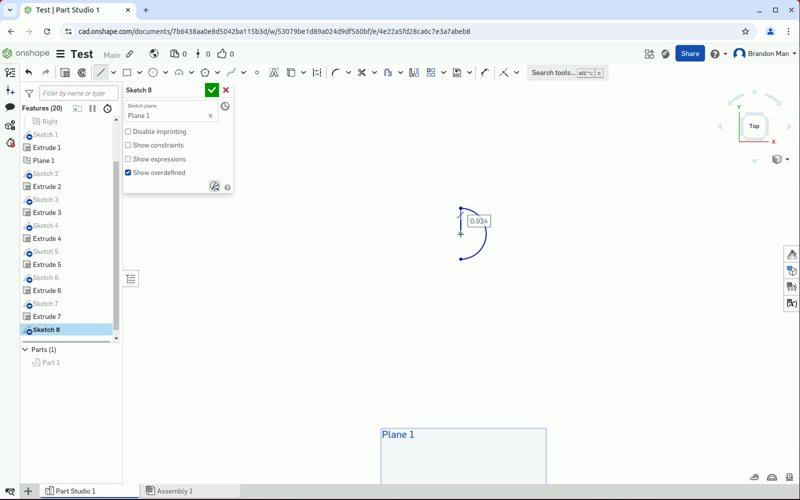
scroll(-6)
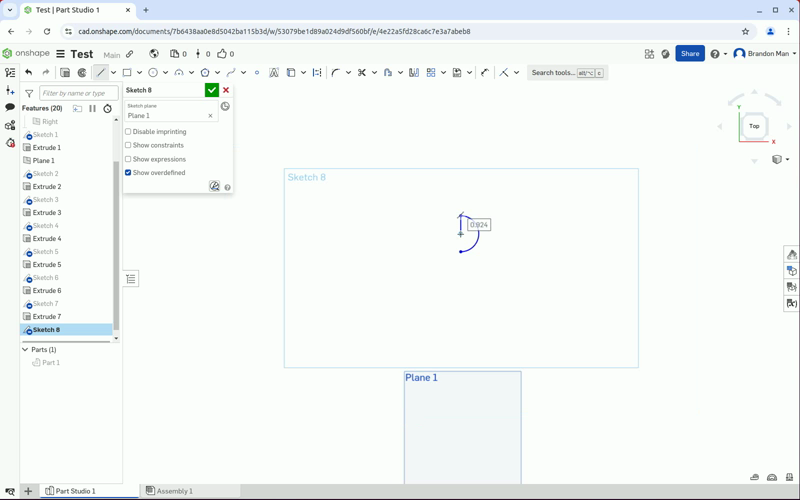
scroll(-6)
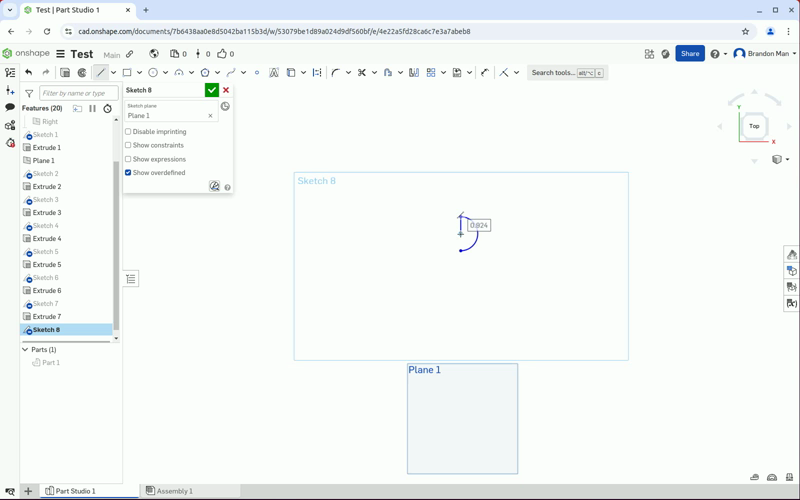
scroll(-6)
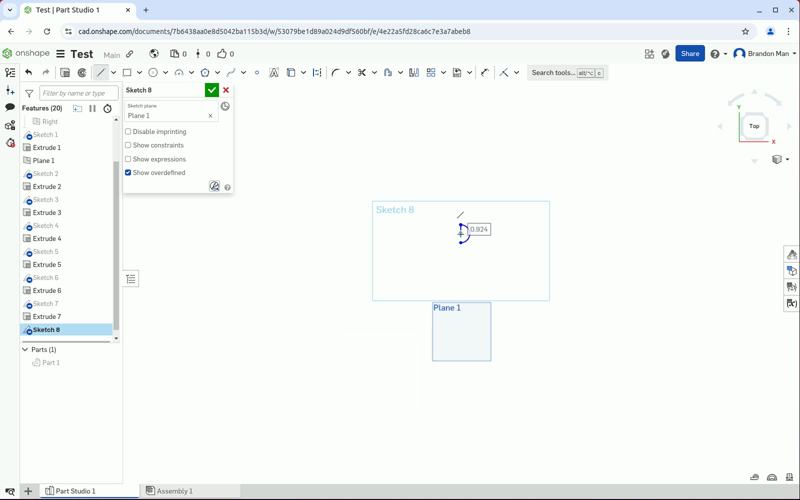
scroll(-6)
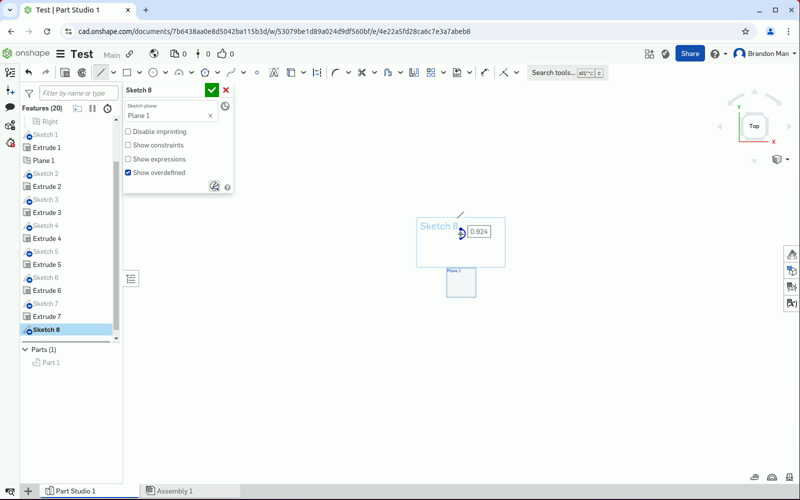
key_up(shift)
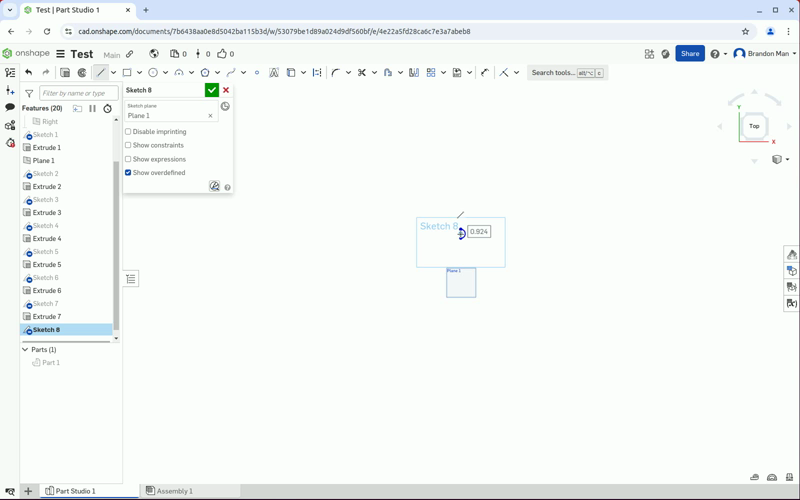
mouse_move(490, 233)
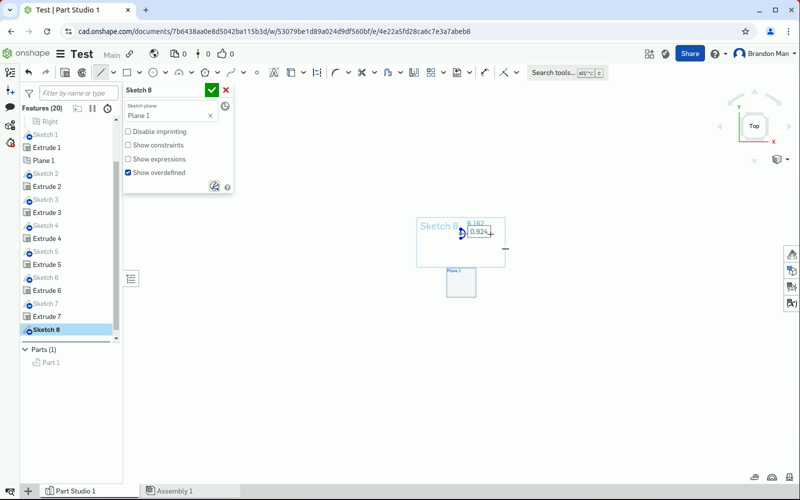
key_down(shift)
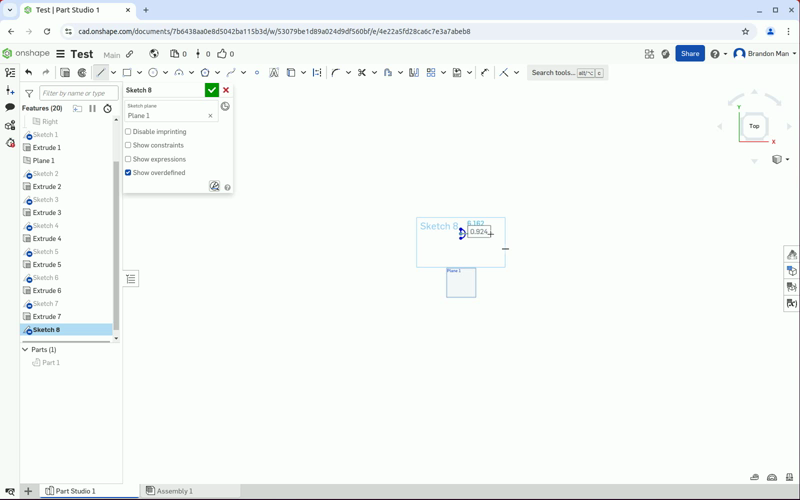
mouse_move(460, 238)
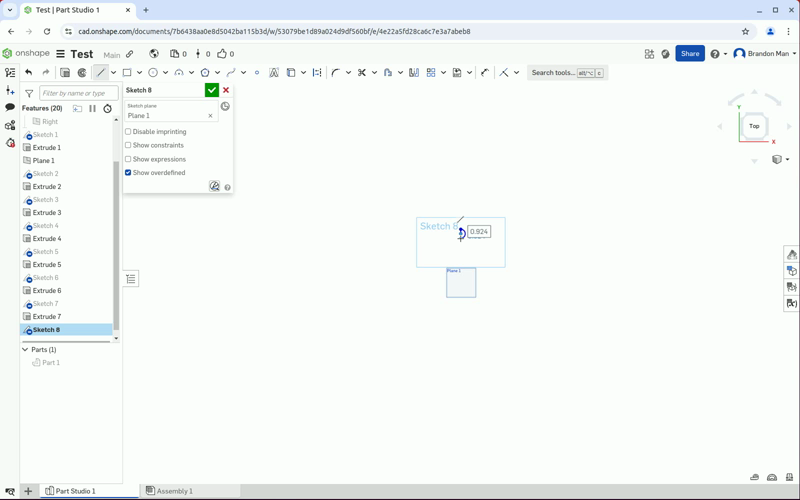
scroll(6)
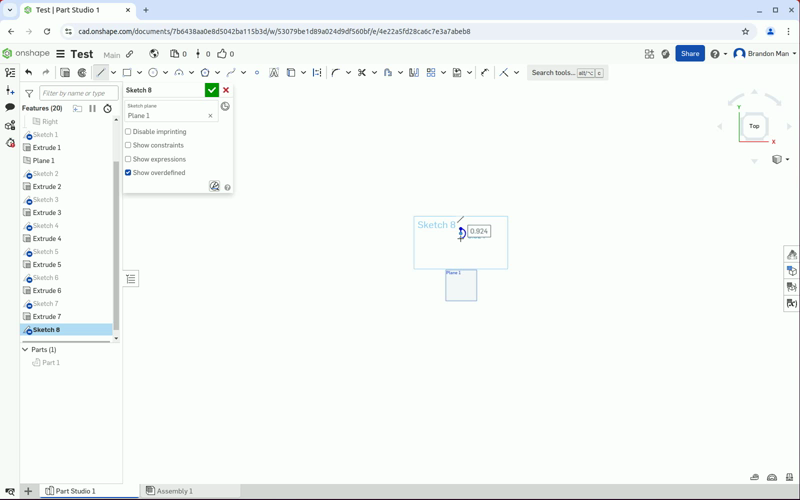
scroll(6)
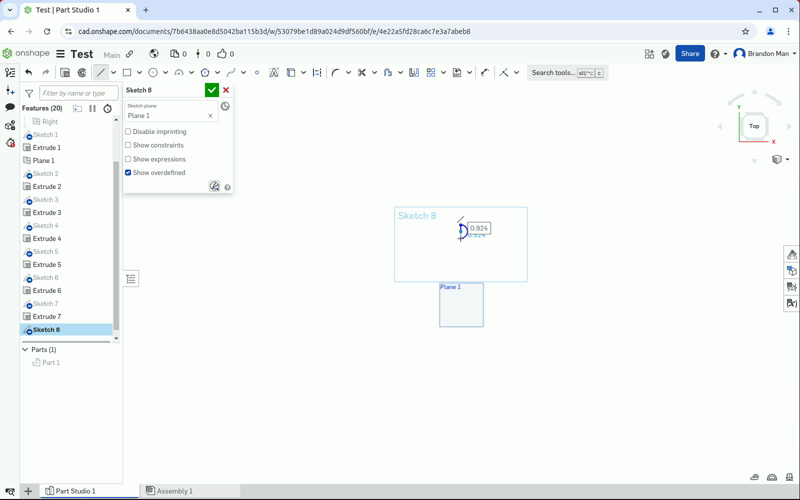
scroll(6)
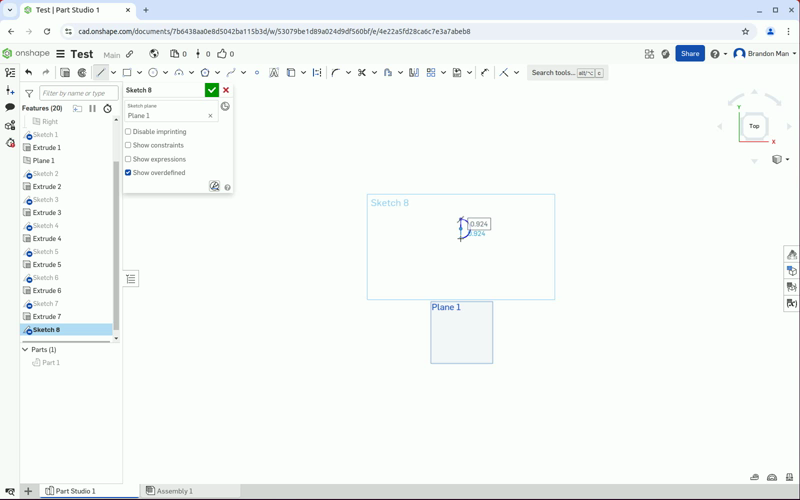
scroll(6)
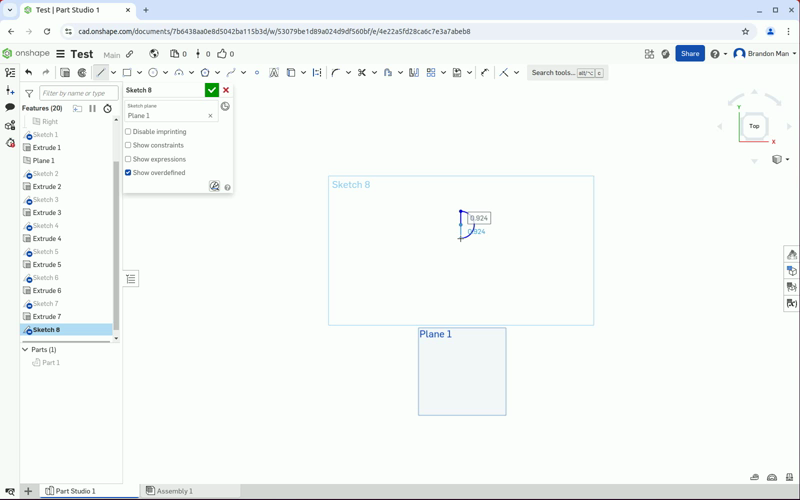
scroll(6)
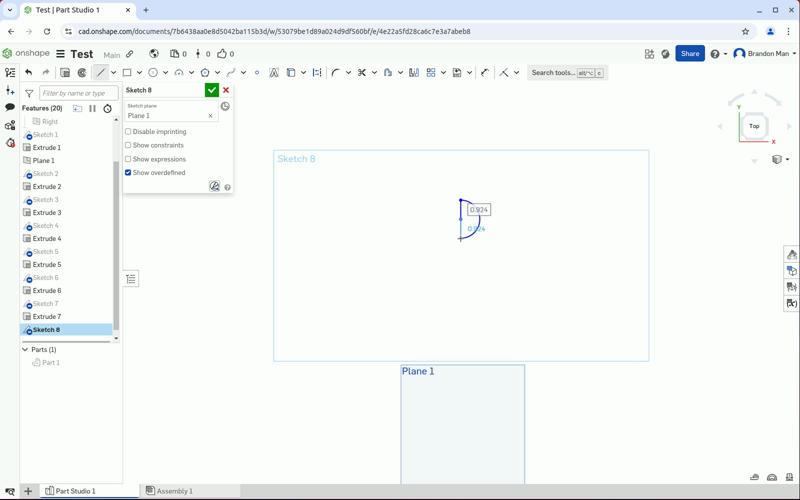
scroll(6)
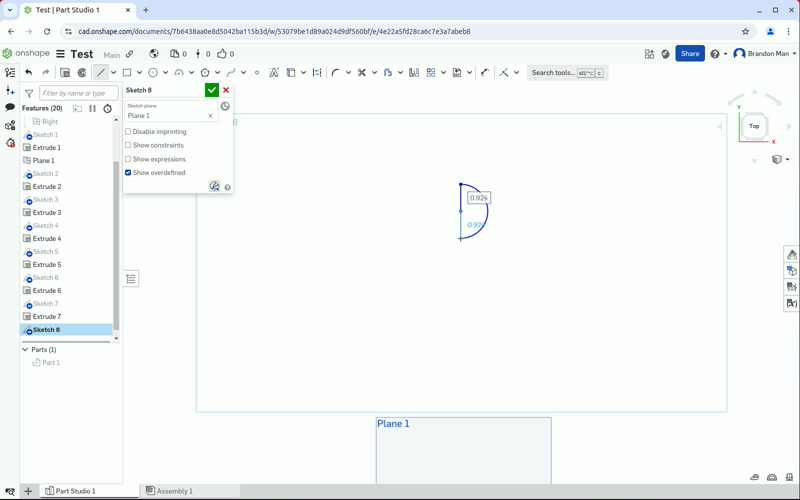
scroll(6)
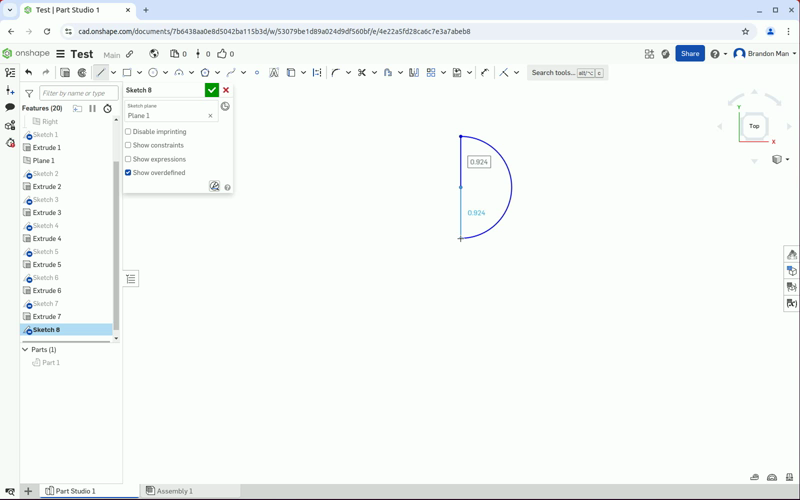
key_up(shift)
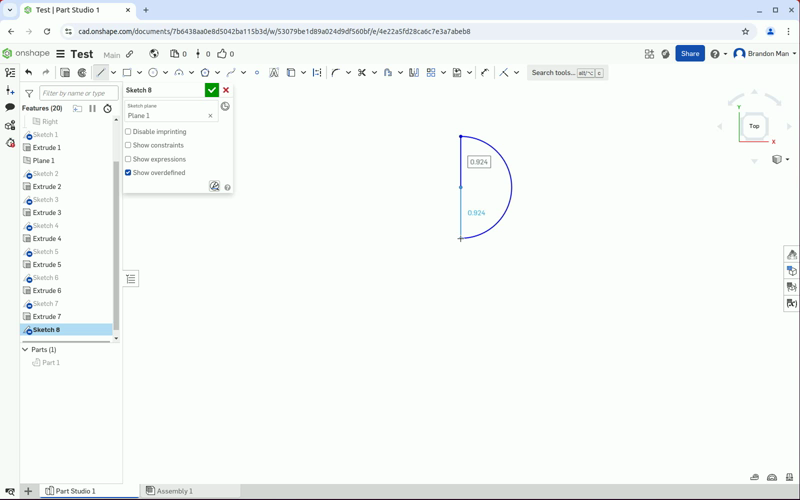
click(460, 238)
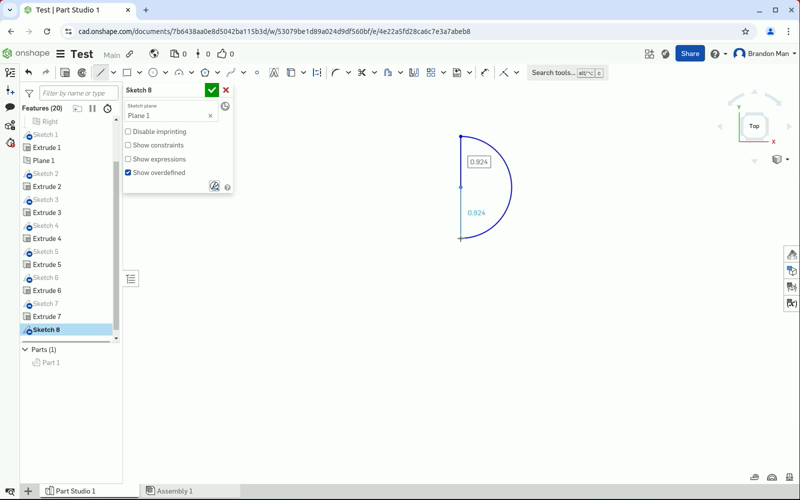
scroll(-6)
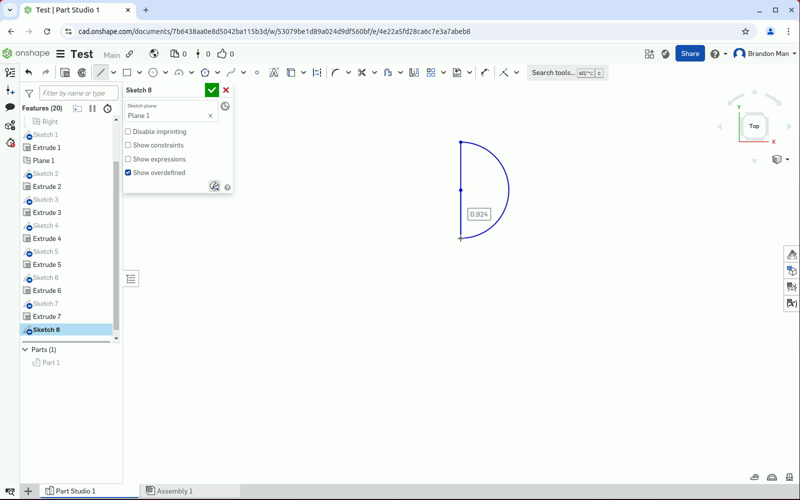
scroll(-6)
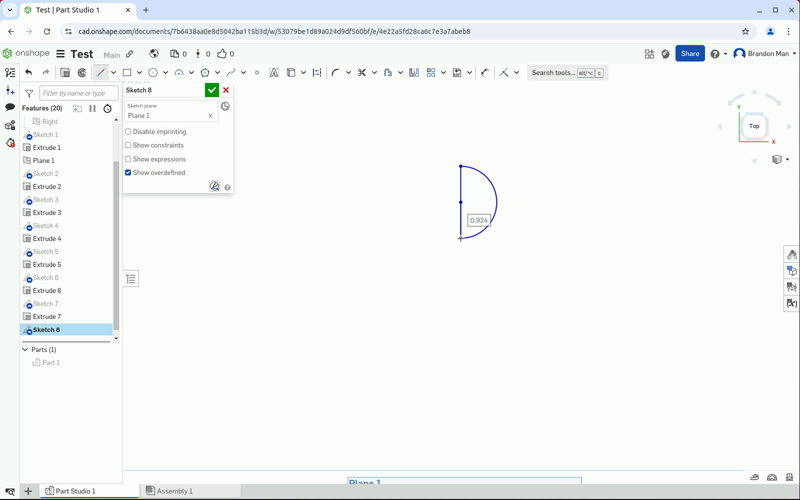
scroll(-6)
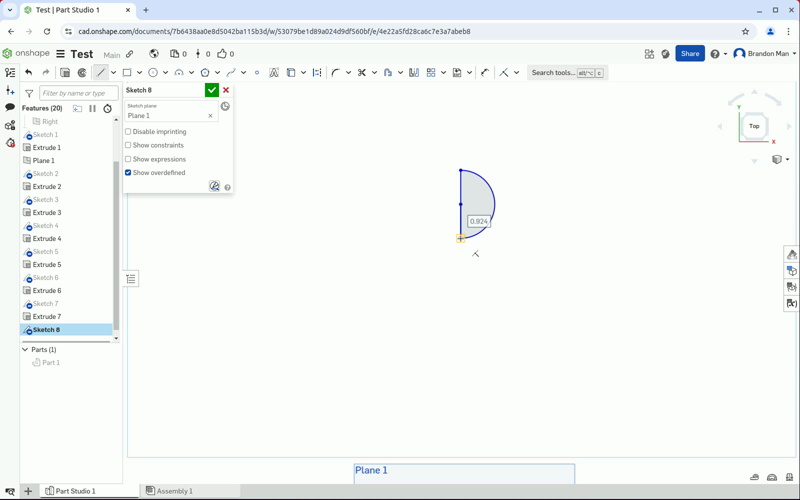
scroll(-6)
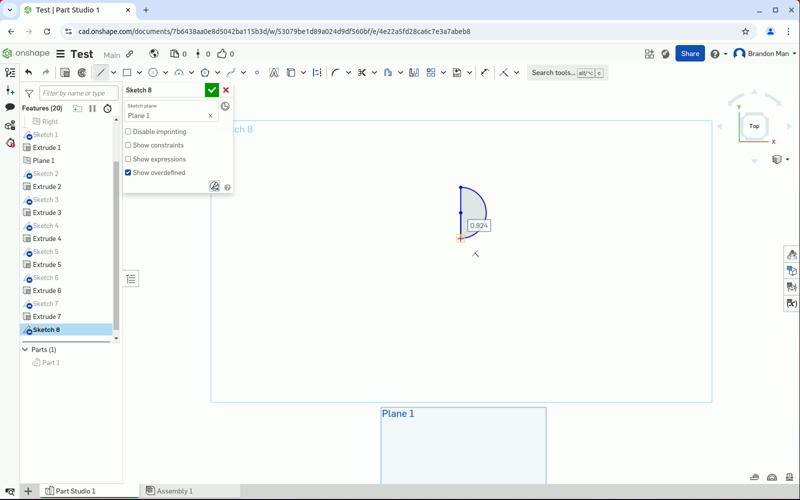
scroll(-6)
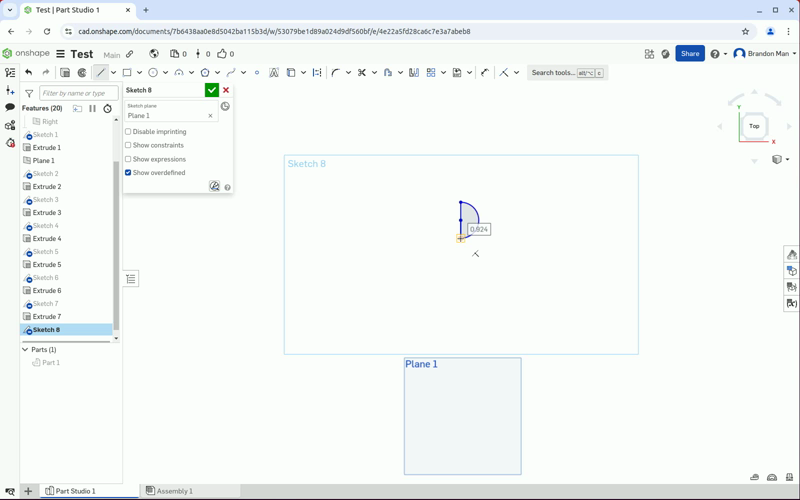
scroll(-6)
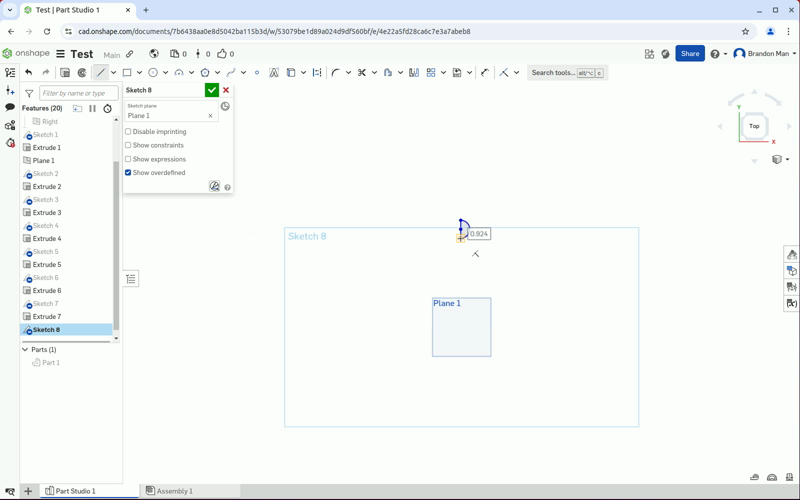
scroll(-6)
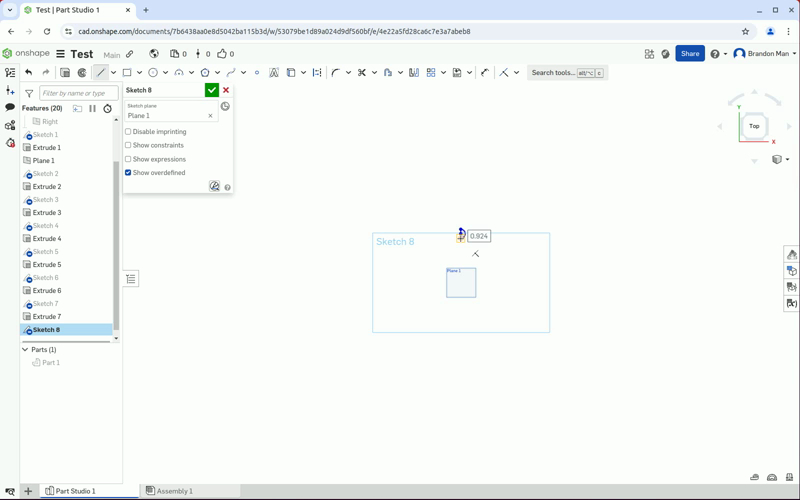
key(esc)
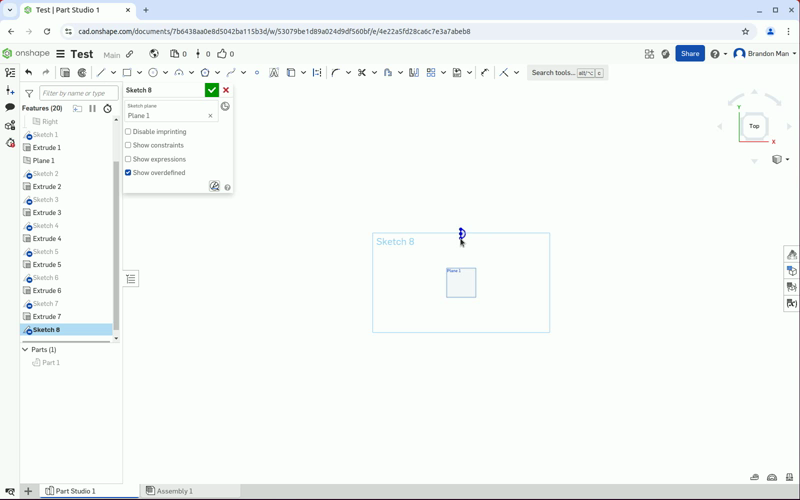
mouse_move(461, 231)
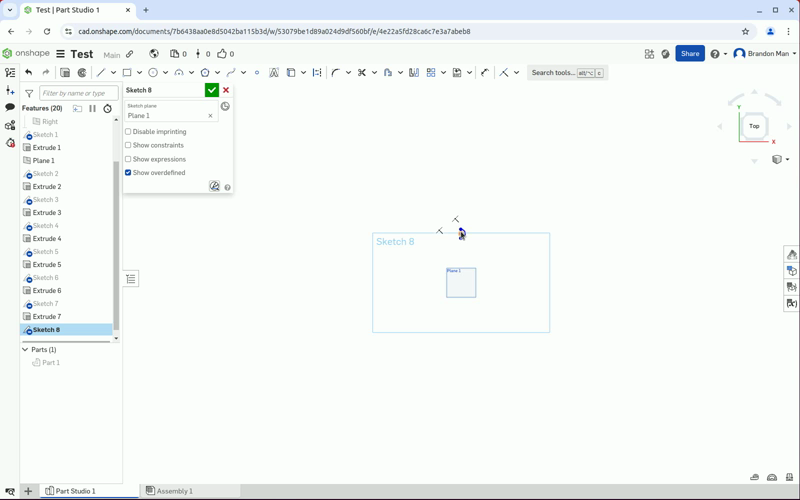
scroll(6)
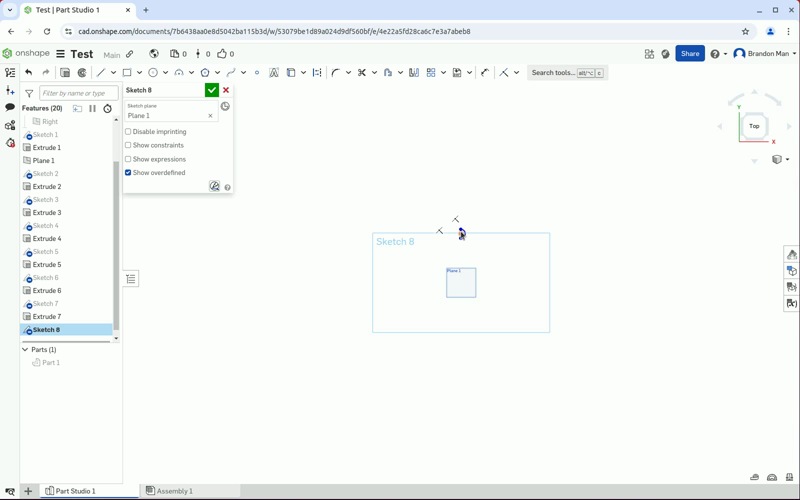
scroll(6)
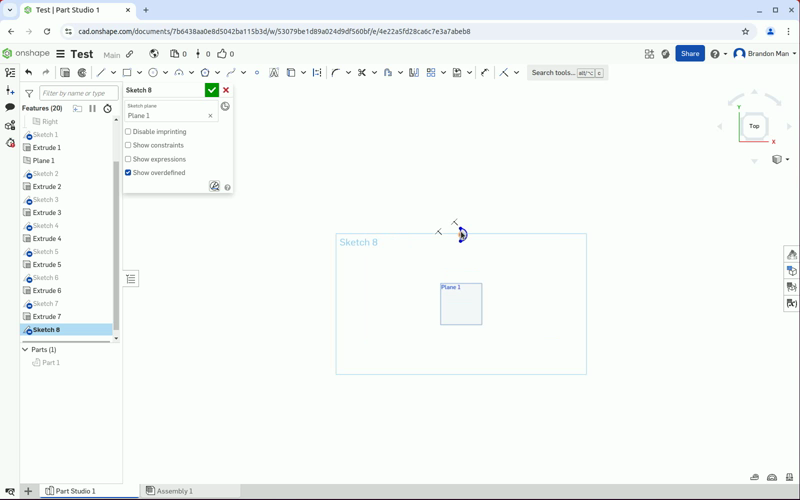
scroll(6)
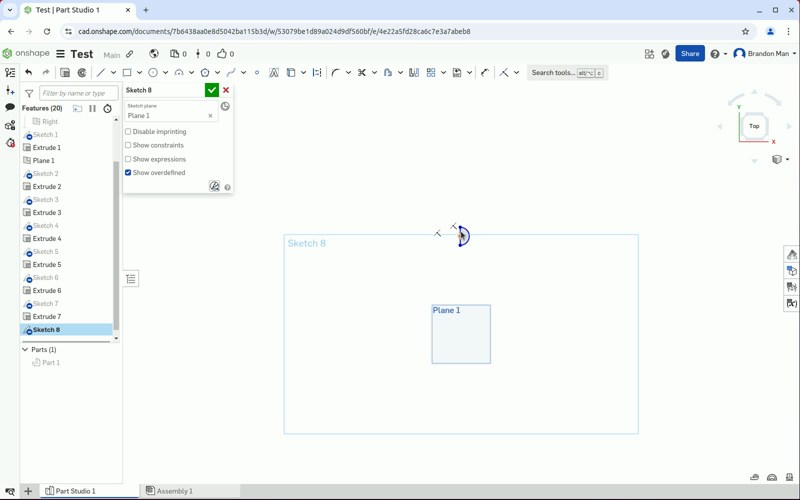
scroll(6)
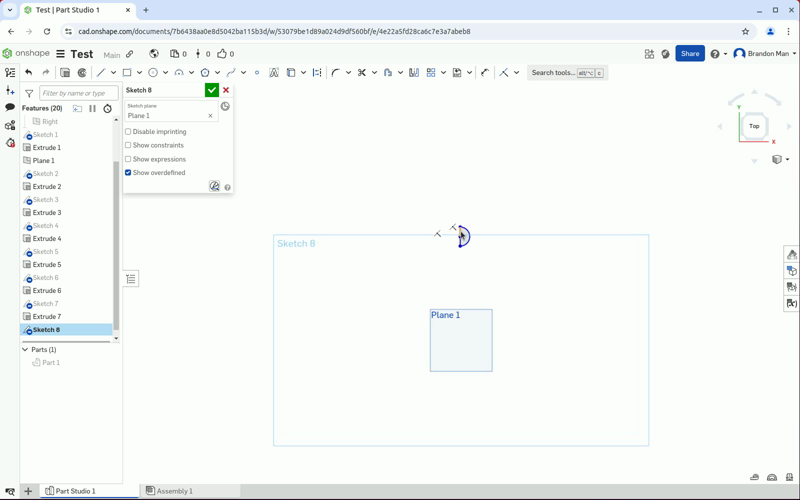
scroll(6)
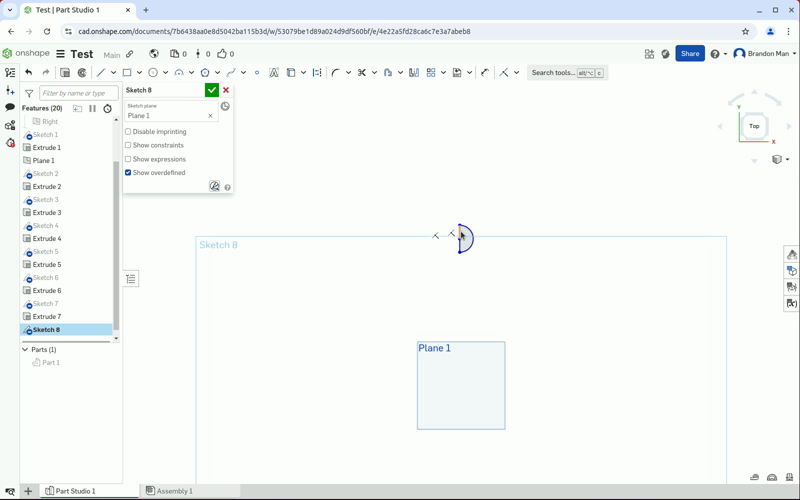
scroll(6)
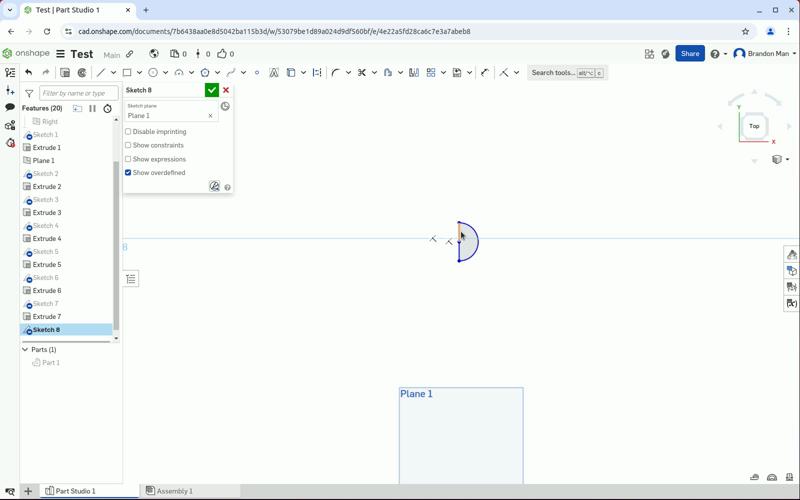
scroll(6)
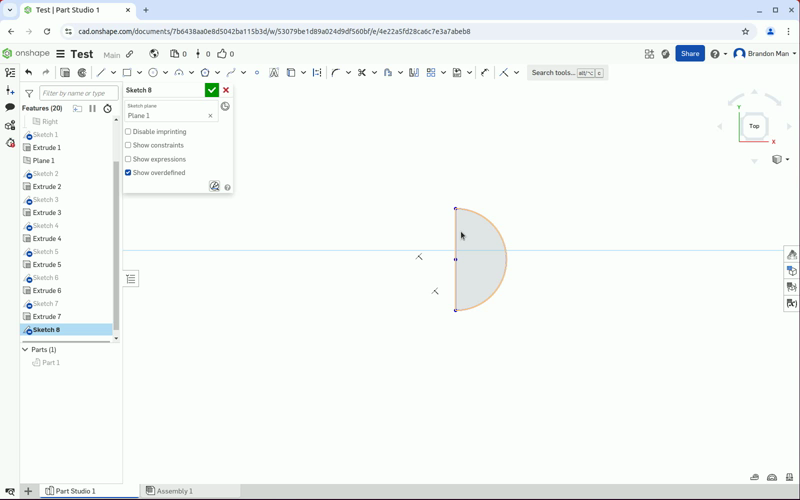
click(461, 231)
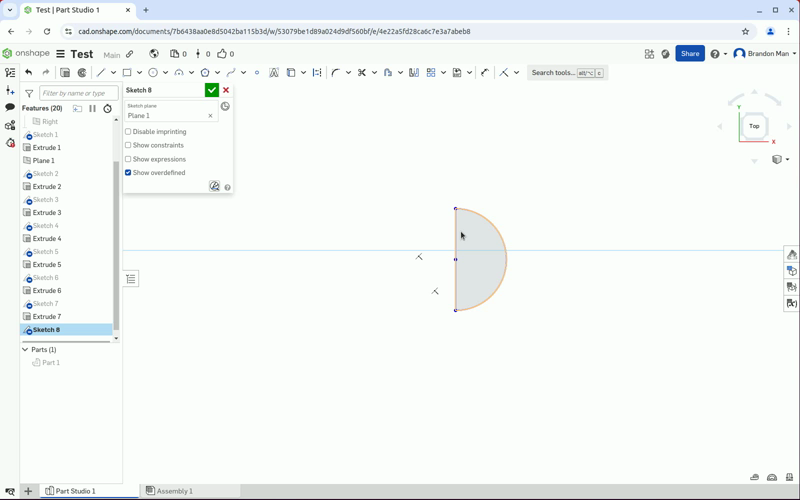
scroll(-6)
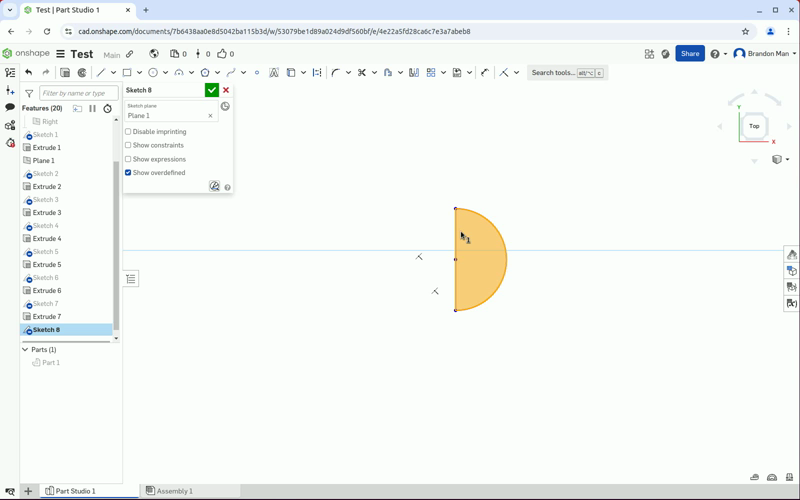
scroll(-6)
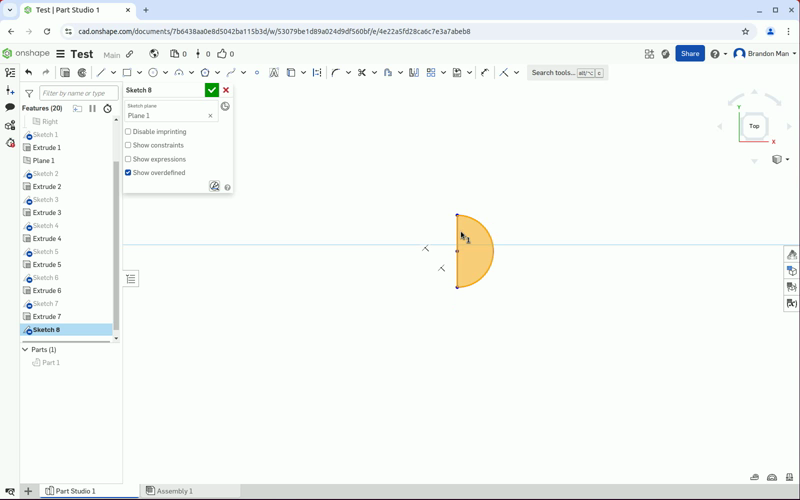
scroll(-6)
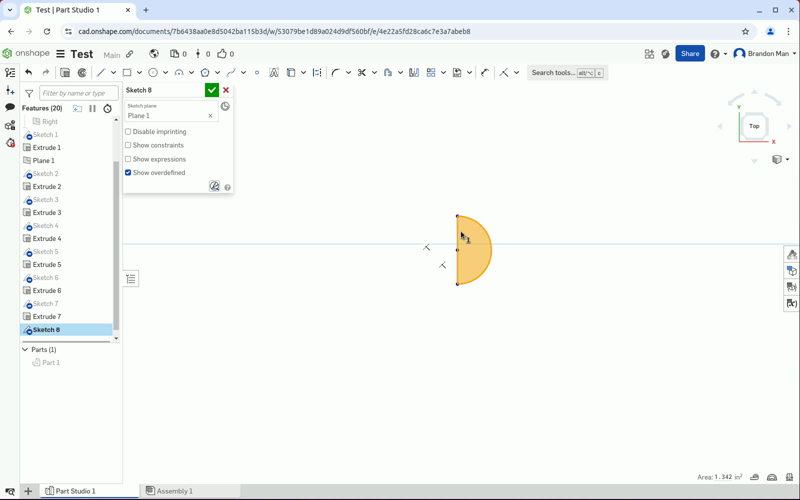
scroll(-6)
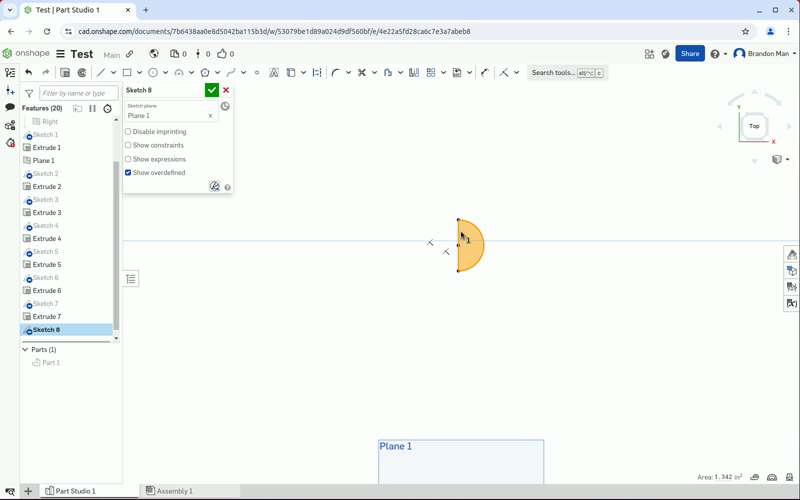
scroll(-6)
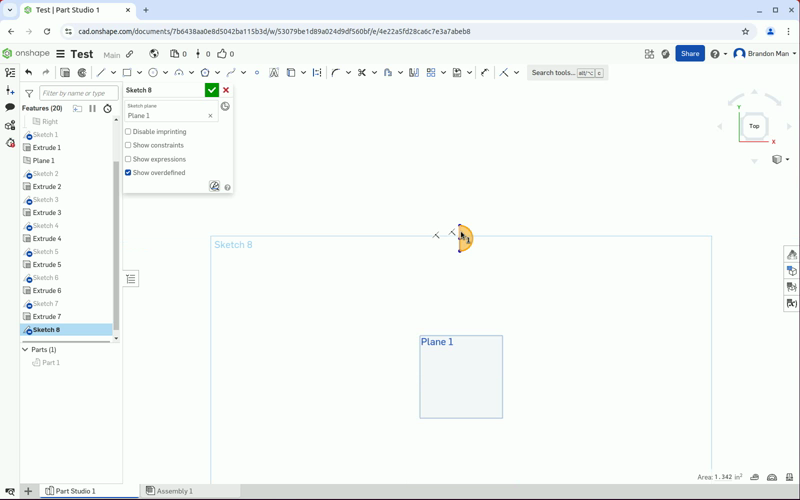
scroll(-6)
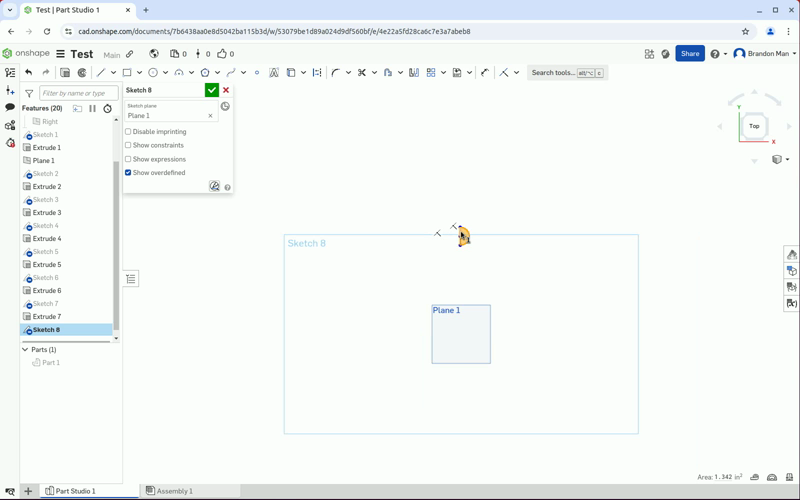
scroll(-6)
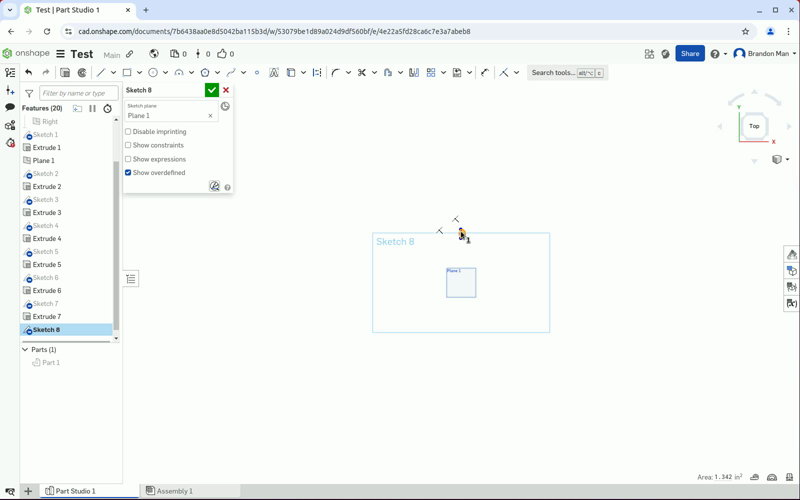
mouse_move(73, 352)
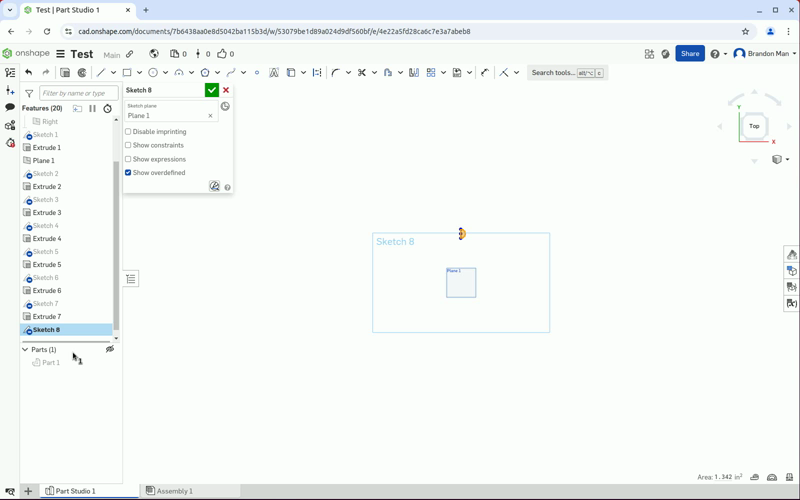
key(shift+y)
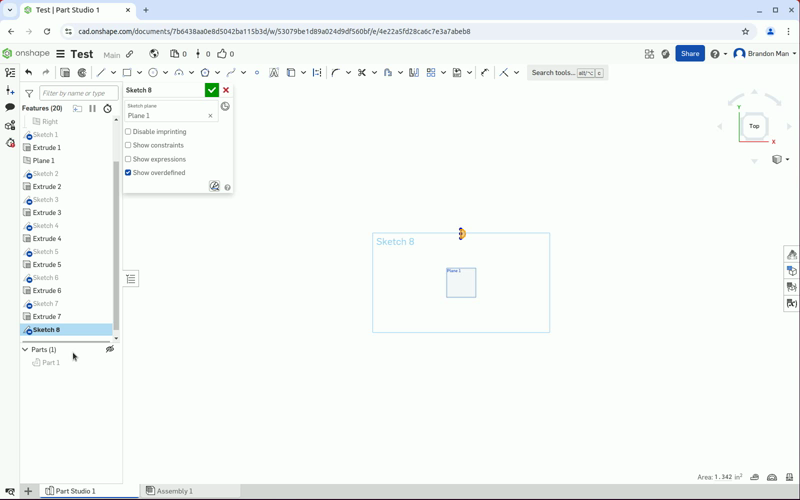
key(shift+e)
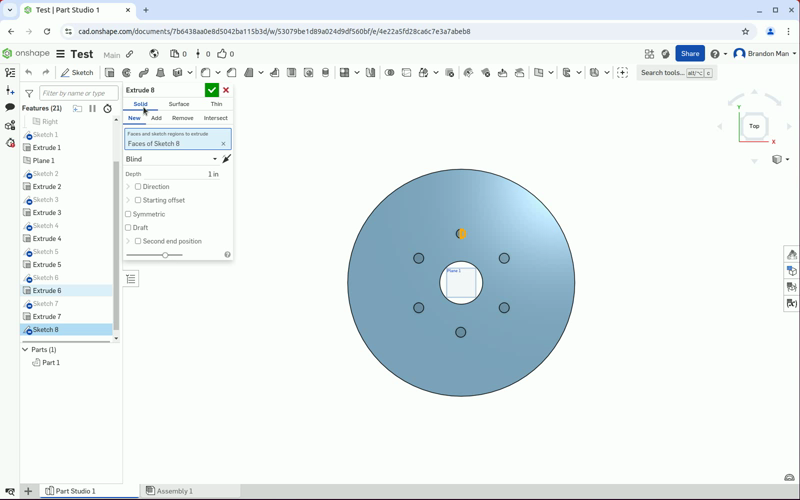
mouse_move(143, 106)
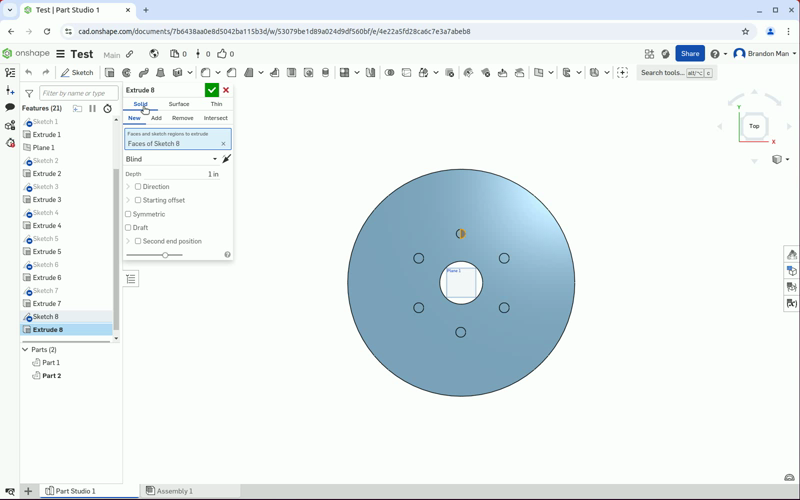
click(143, 106)
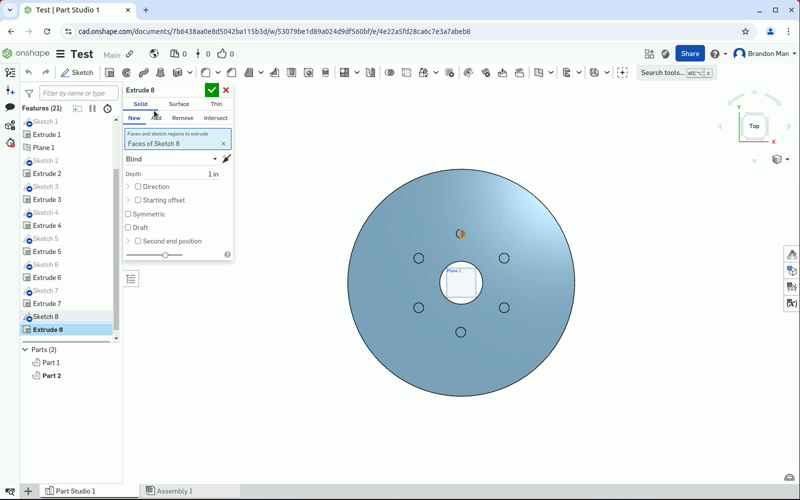
mouse_move(186, 120)
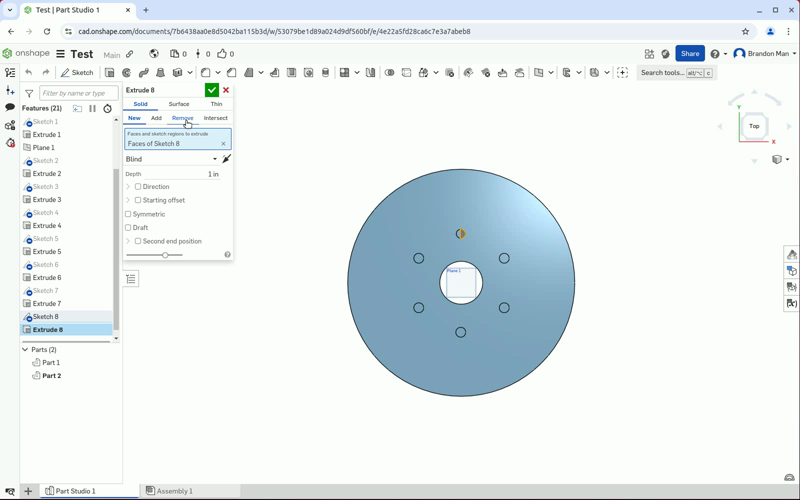
click(186, 120)
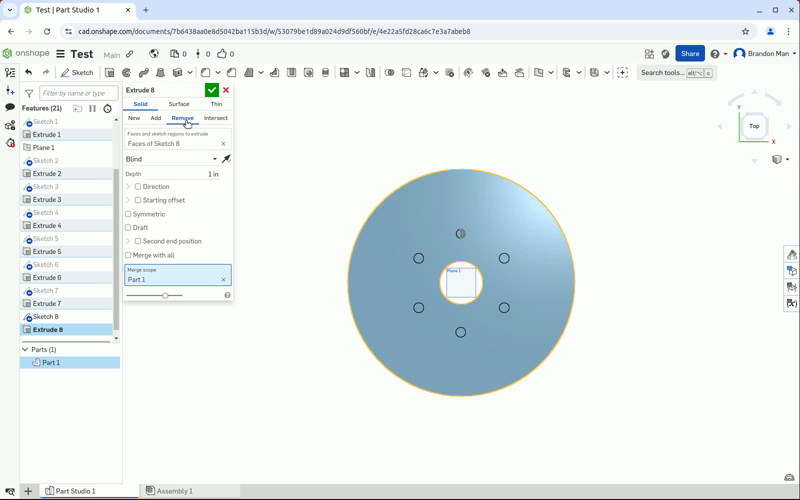
key(tab, 4)
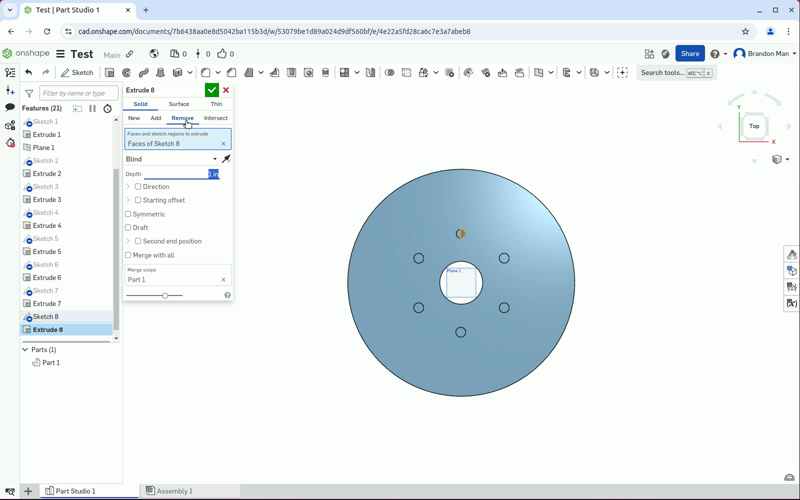
text(2.166)
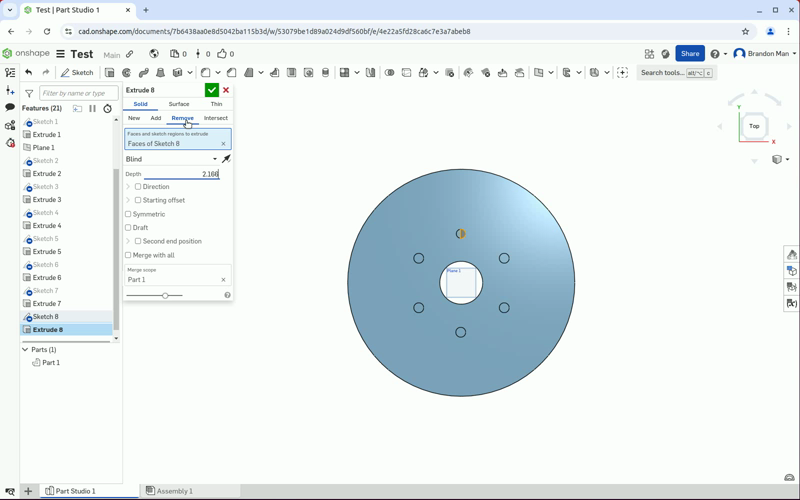
key(tab, 6)
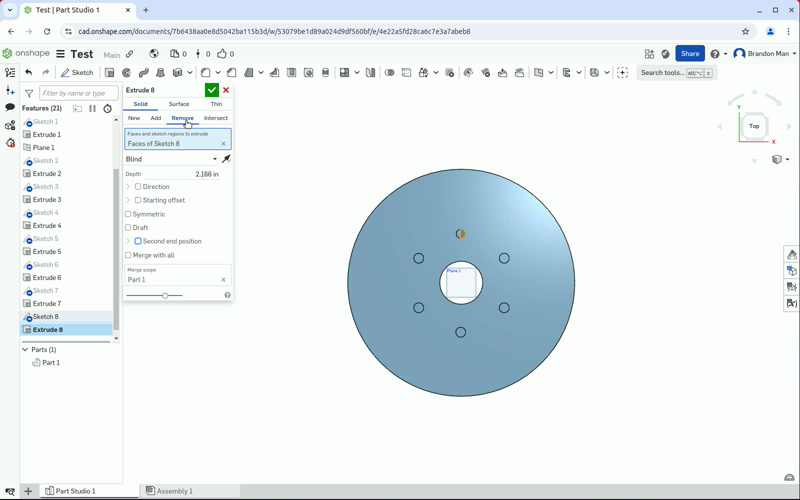
key(space)
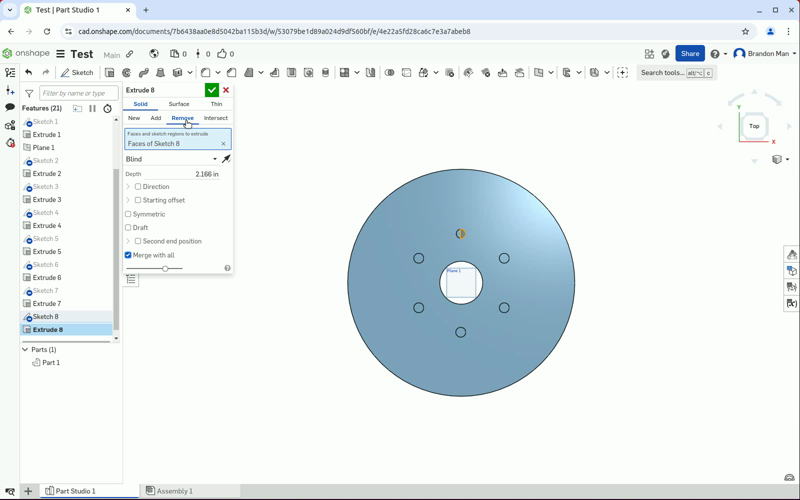
key(enter)
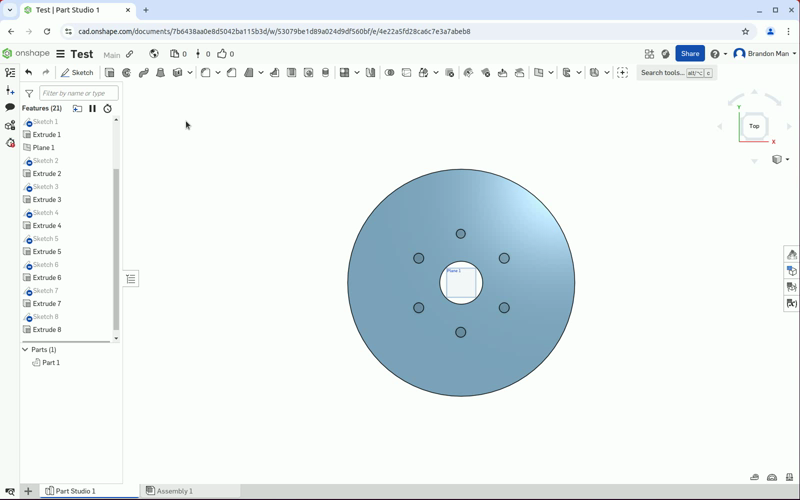
key(shift+h)
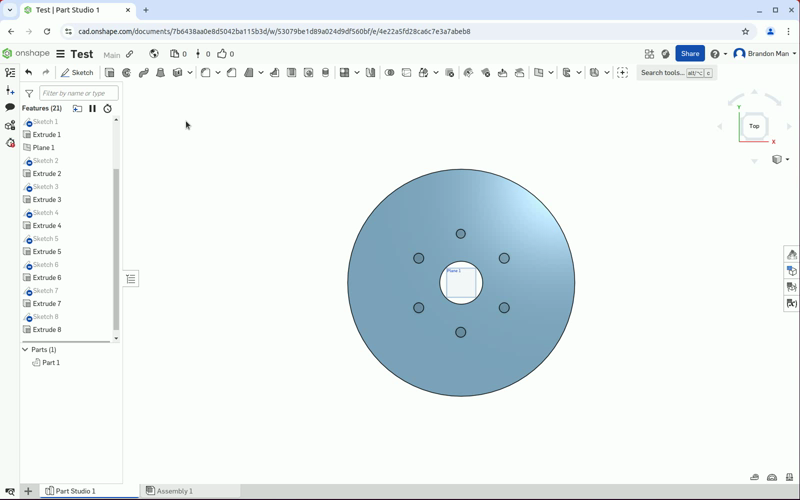
key(shift+h)
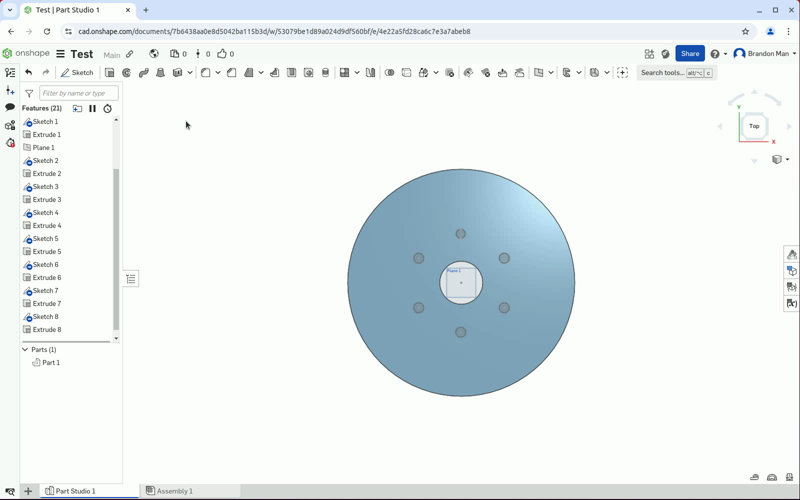
key(shift+7)
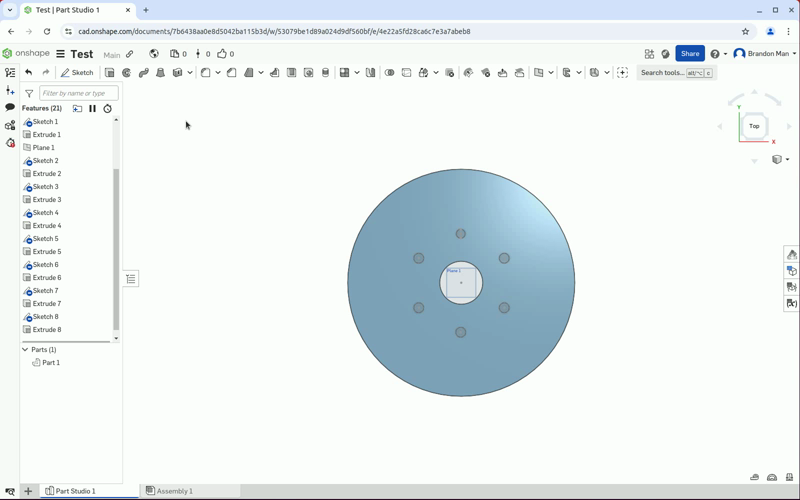
key(up, 3)
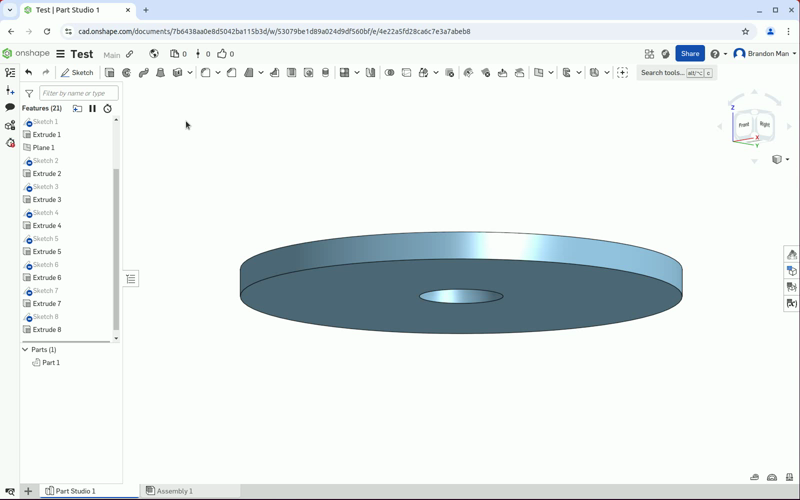
key(left, 3)
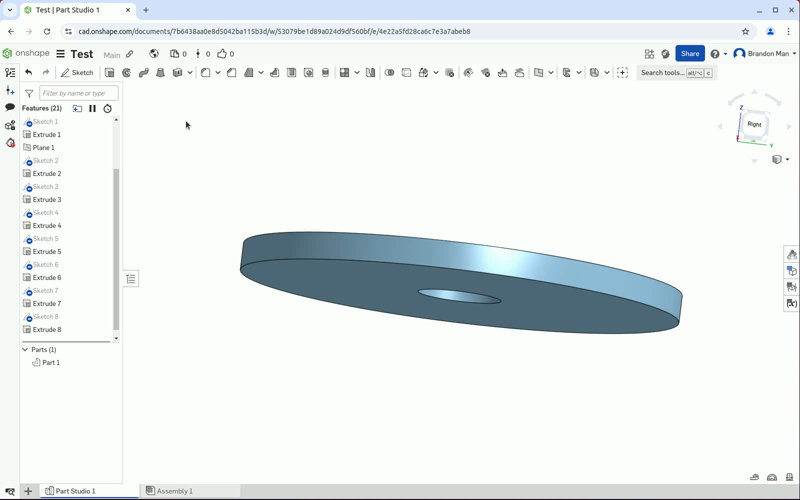
key(right, 3)
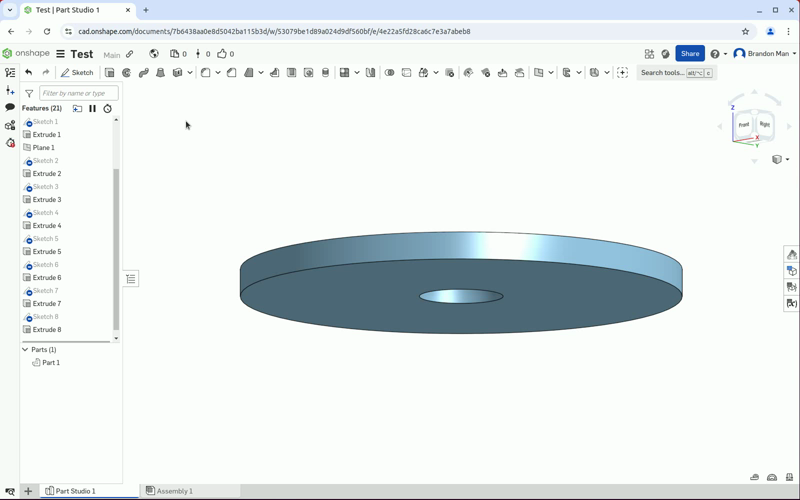
key(down, 3)
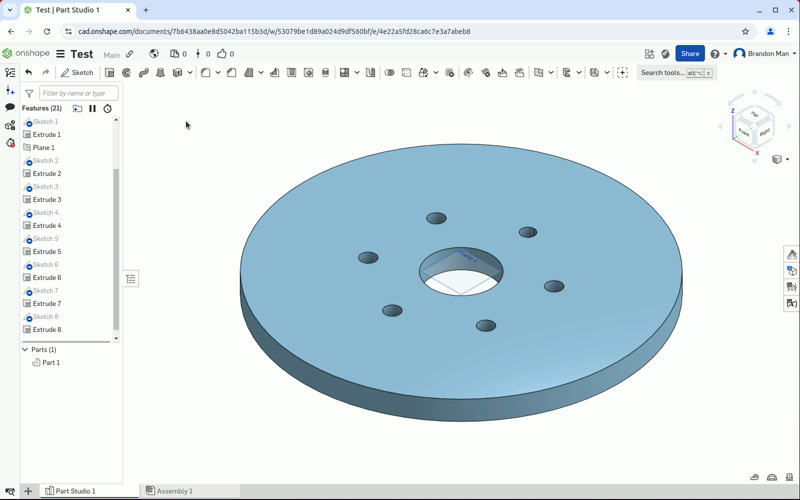
mouse_move(69, 124)
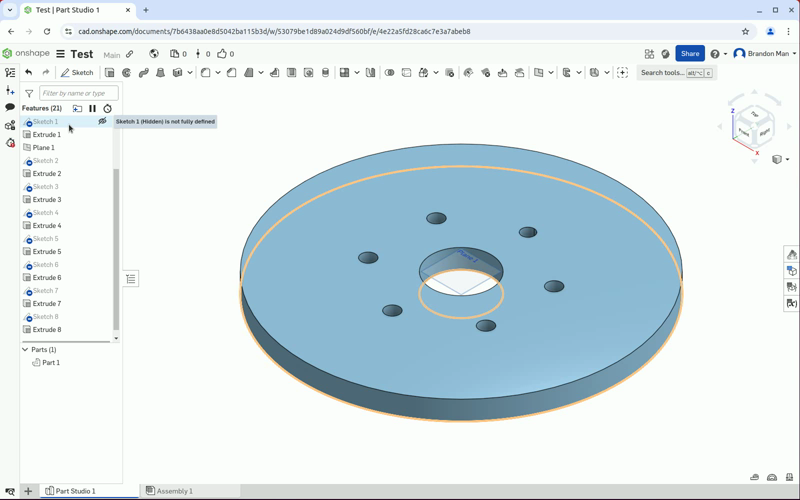
click(69, 124)